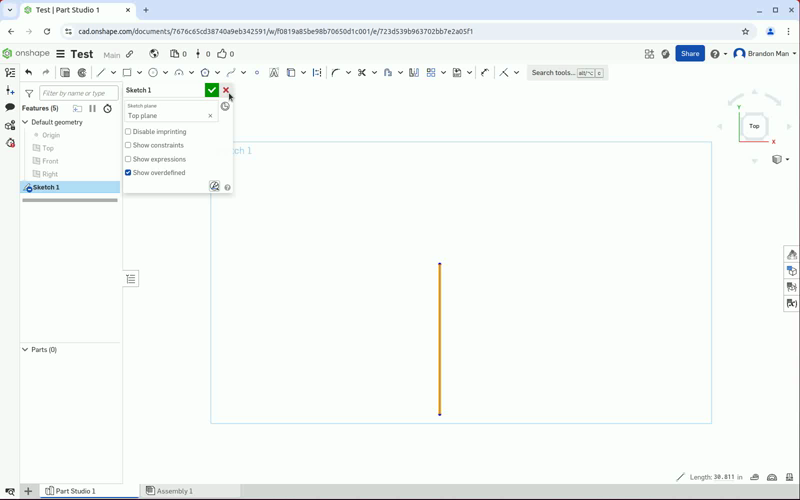
key(shift+h)
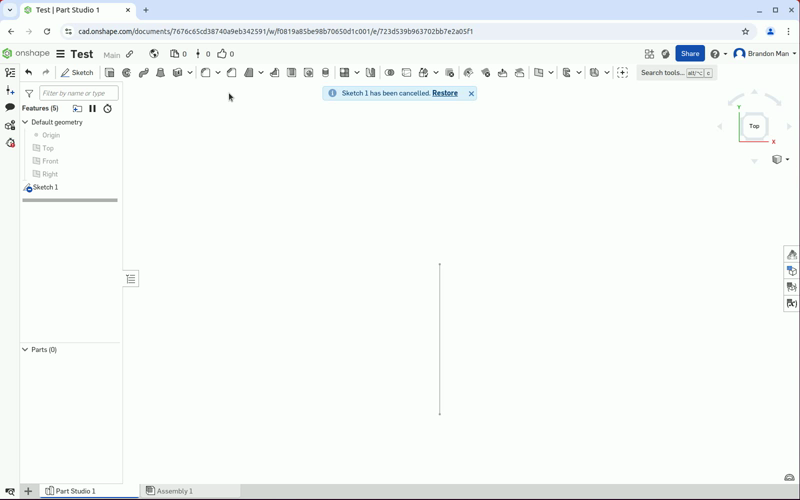
mouse_move(73, 352)
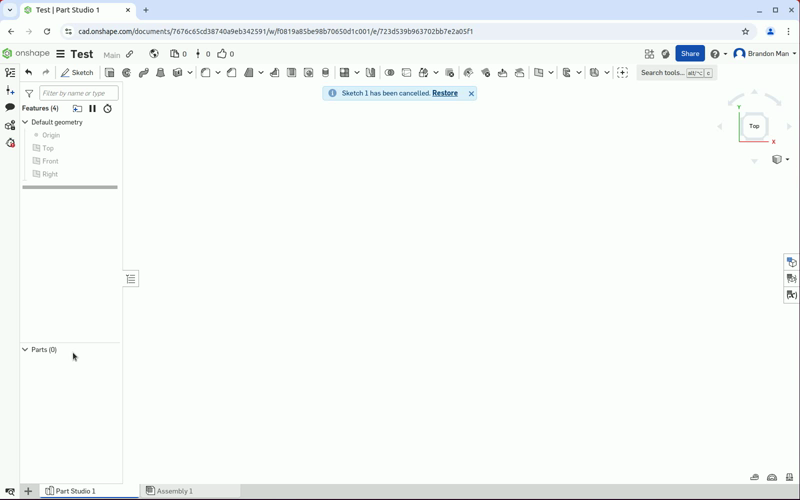
key(y)
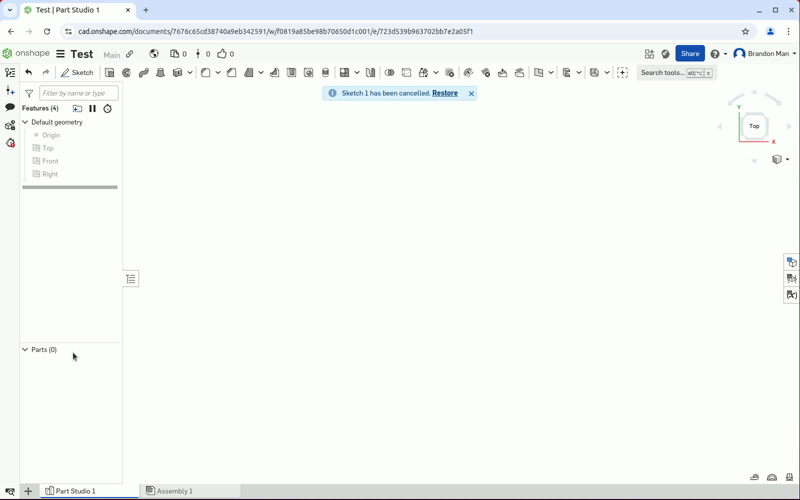
key(shift+p)
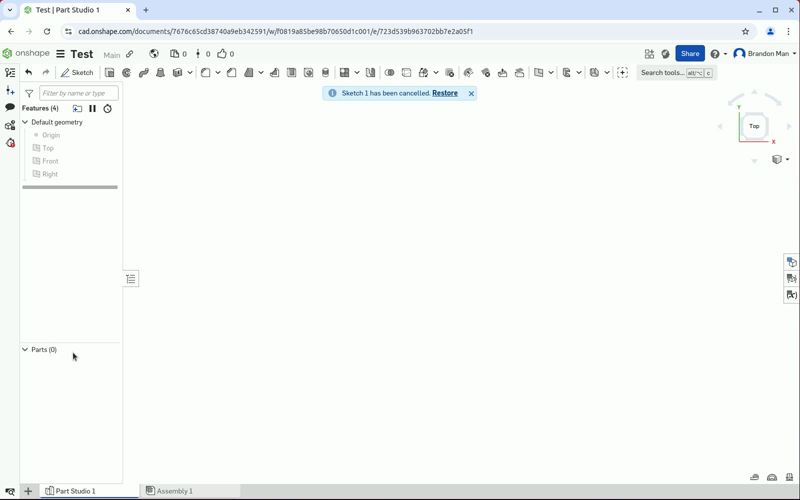
key(space)
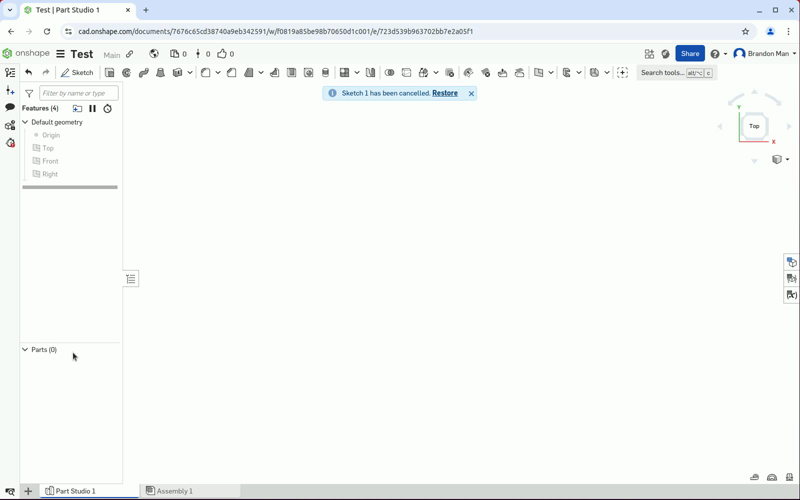
key_down(shift)
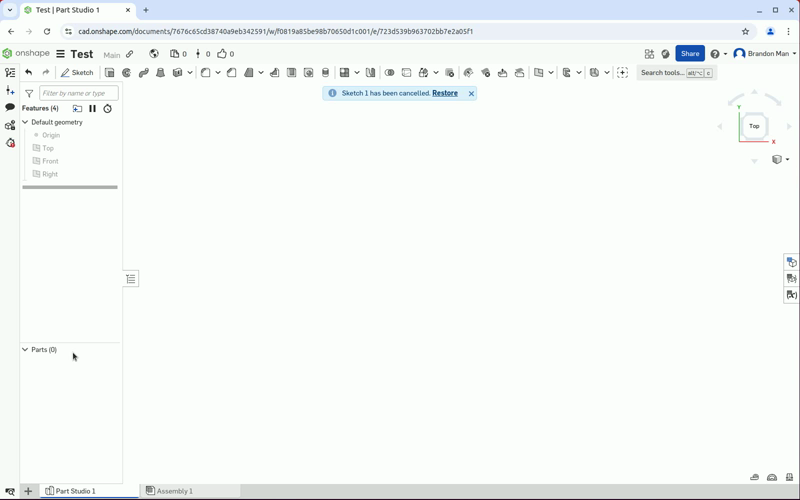
key(up)
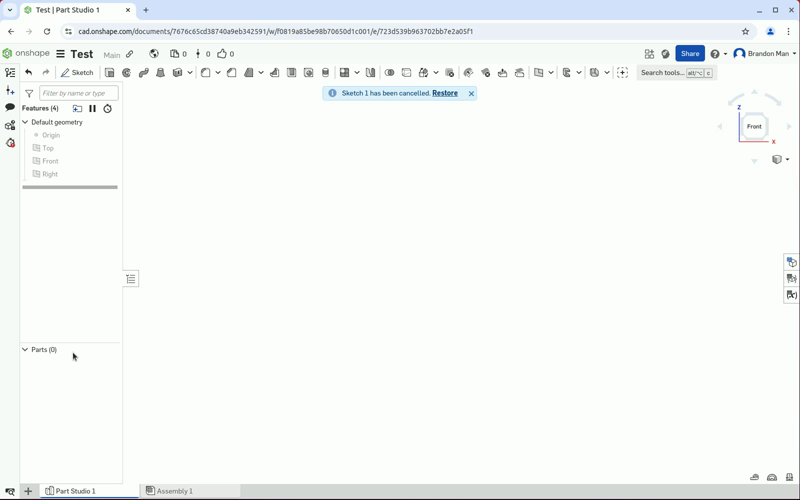
key_up(shift)
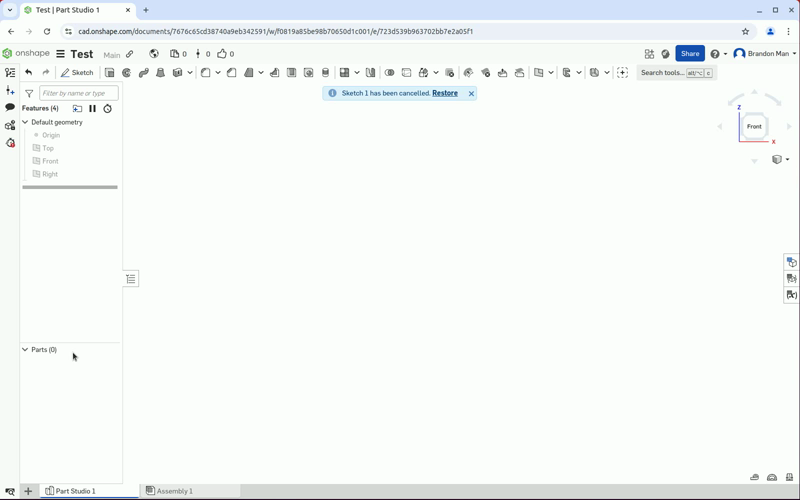
mouse_move(73, 352)
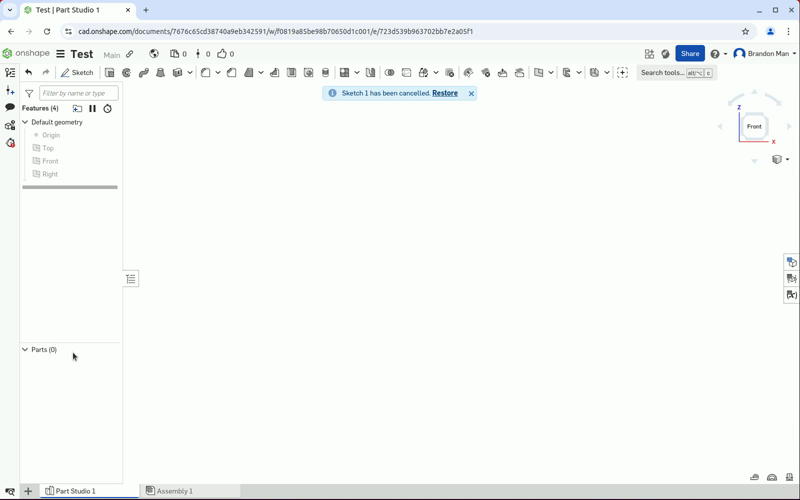
key(shift+y)
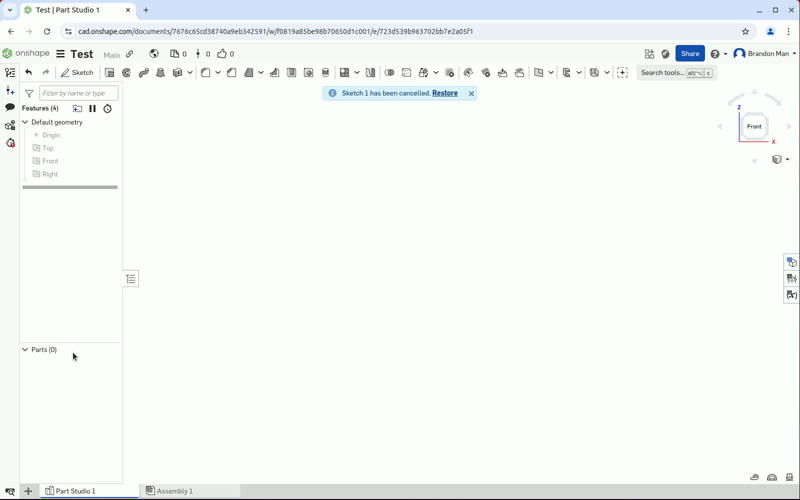
key(shift+s)
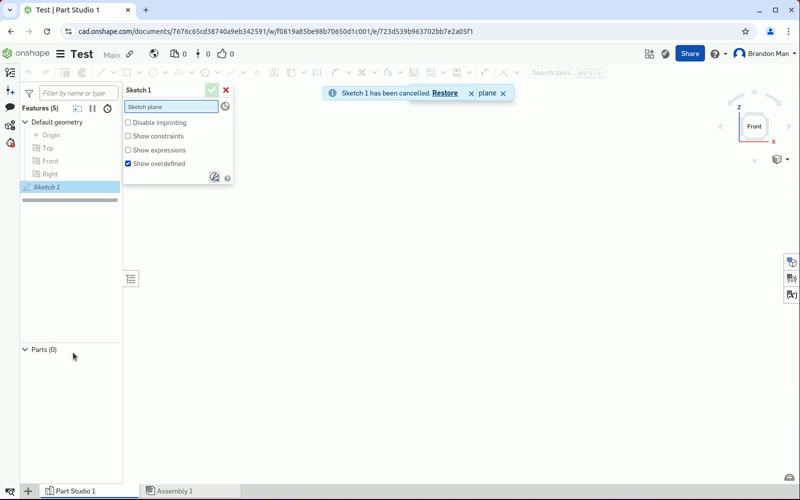
mouse_move(73, 163)
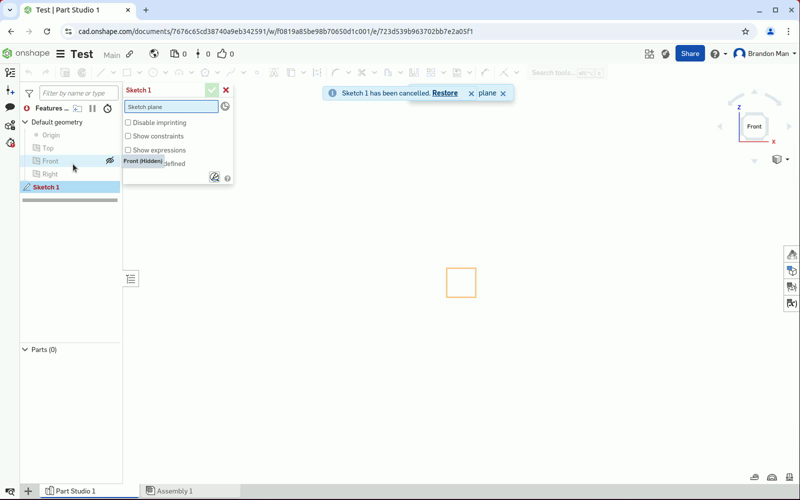
click(73, 163)
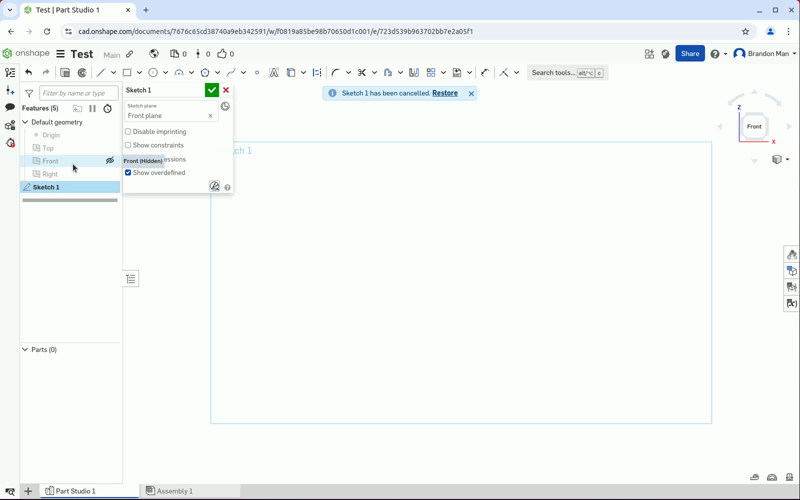
mouse_move(73, 352)
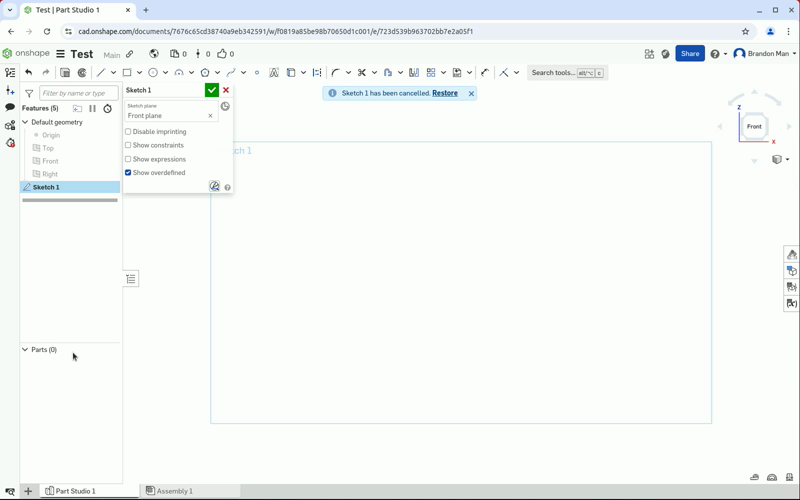
key(y)
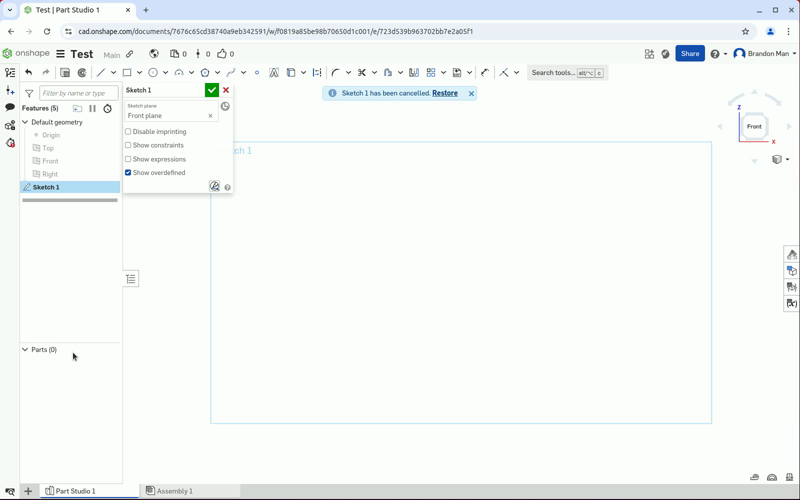
key(l)
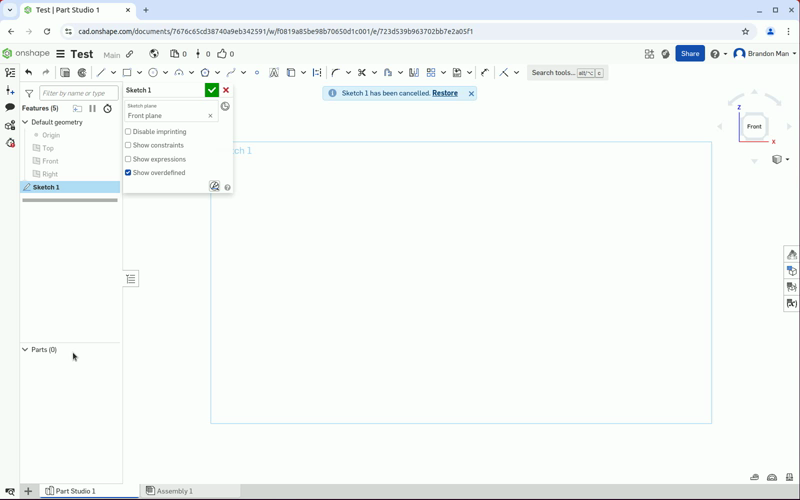
key_down(shift)
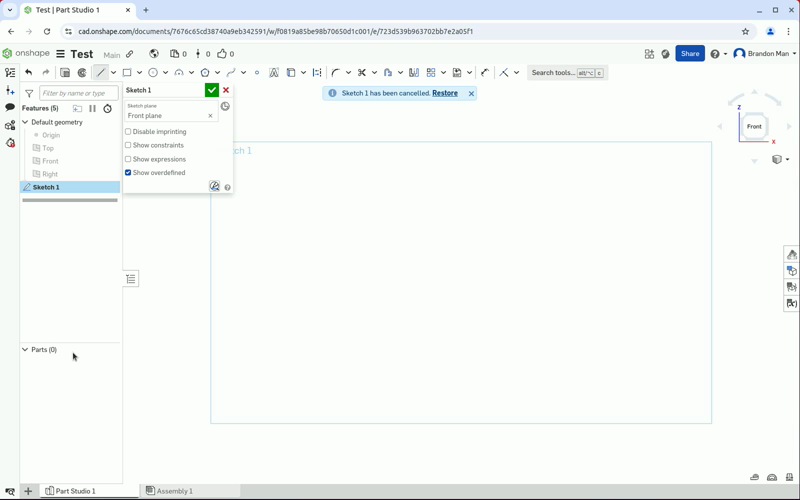
mouse_move(418, 293)
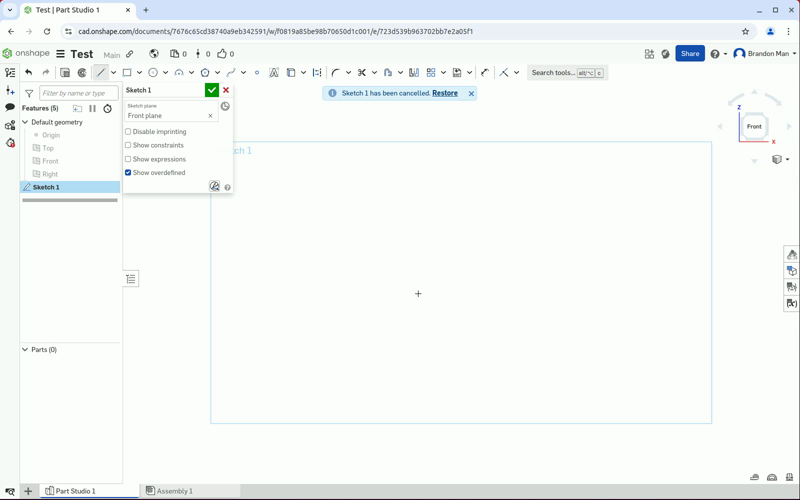
click(418, 293)
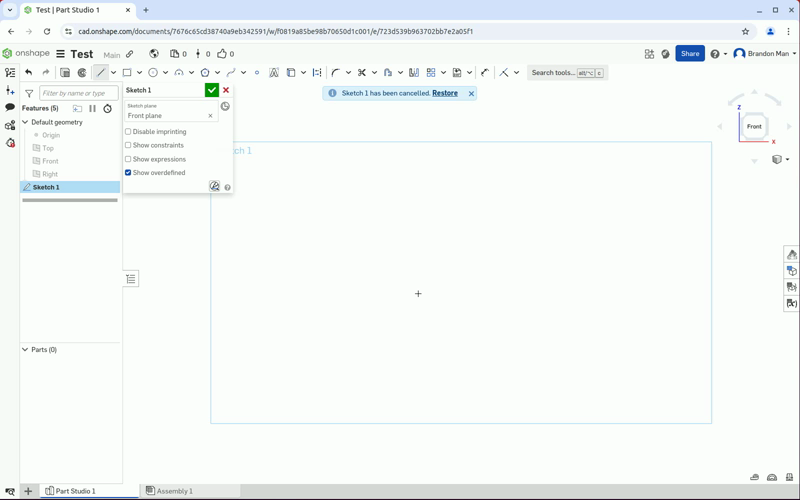
key_up(shift)
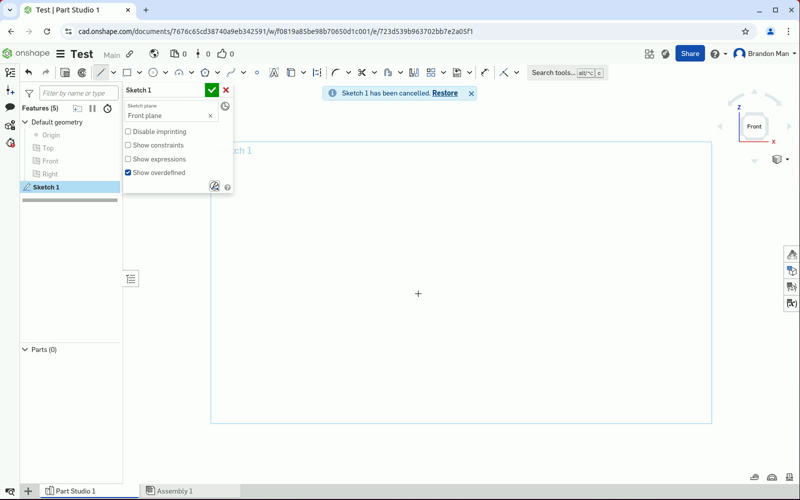
key_down(shift)
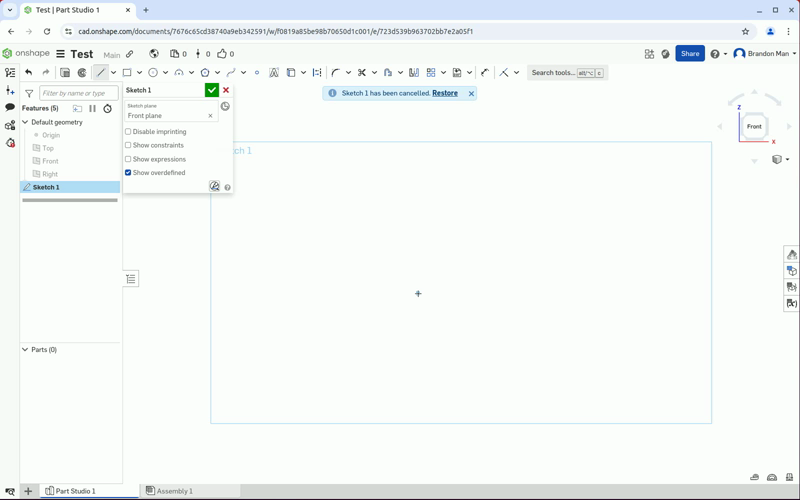
mouse_move(448, 293)
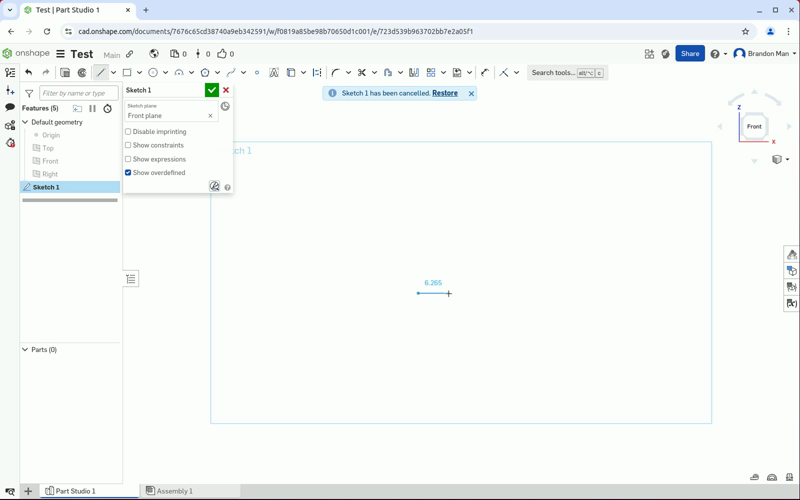
mouse_move(421, 293)
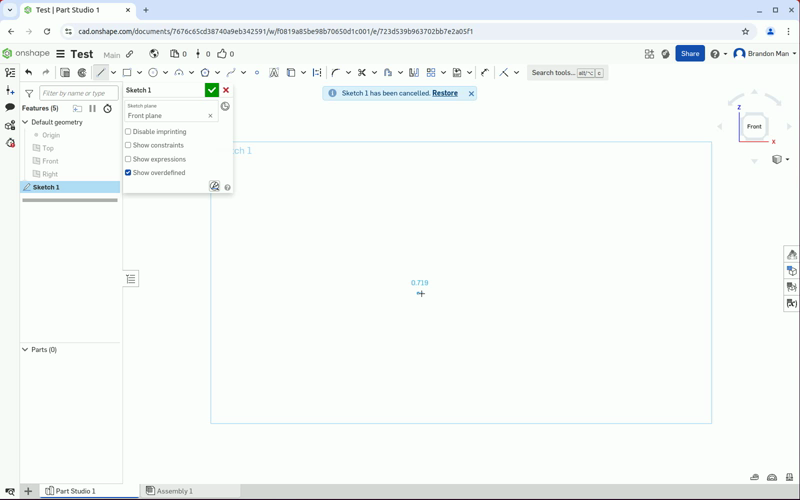
scroll(6)
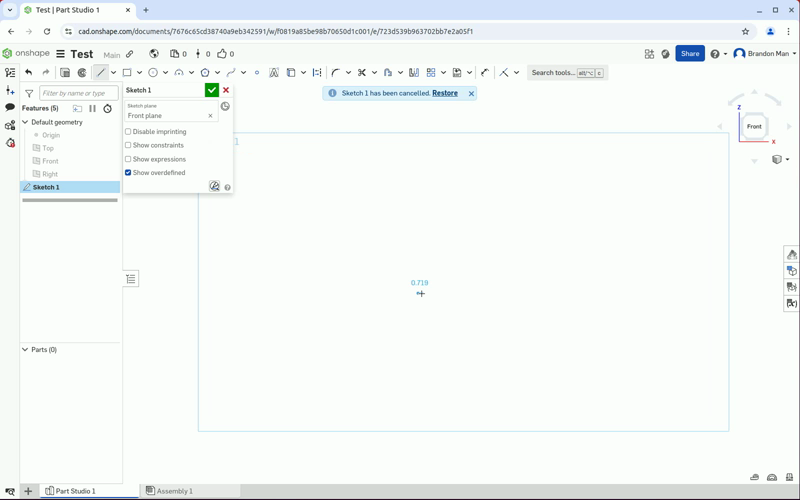
scroll(6)
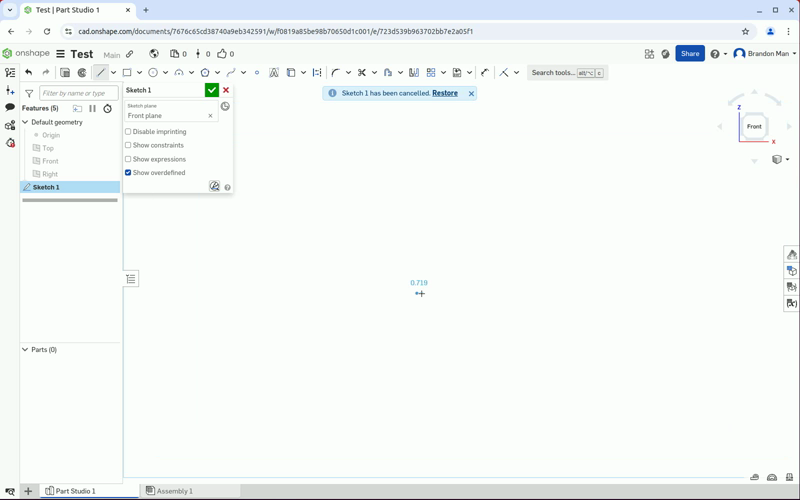
scroll(6)
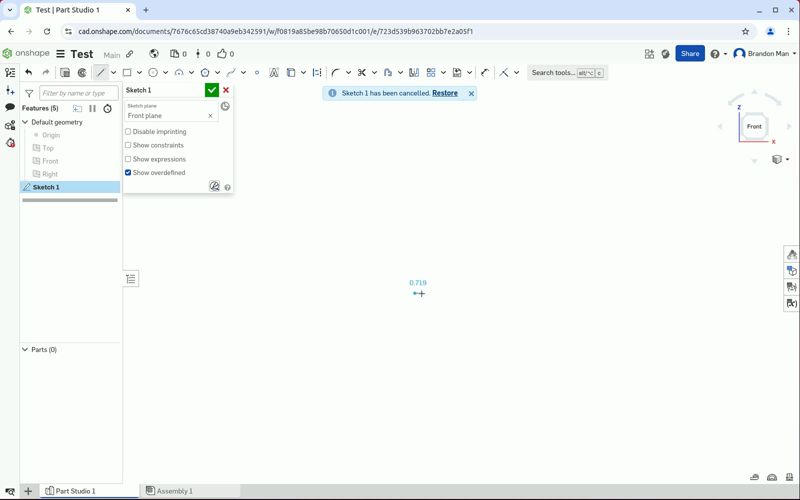
scroll(6)
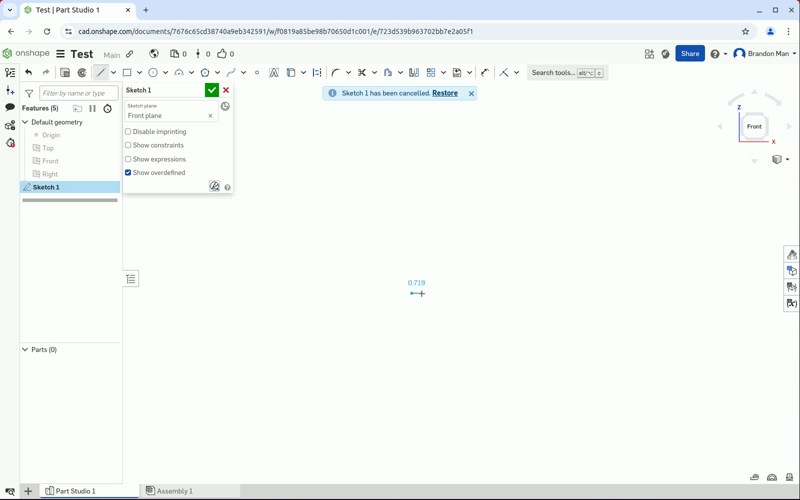
scroll(6)
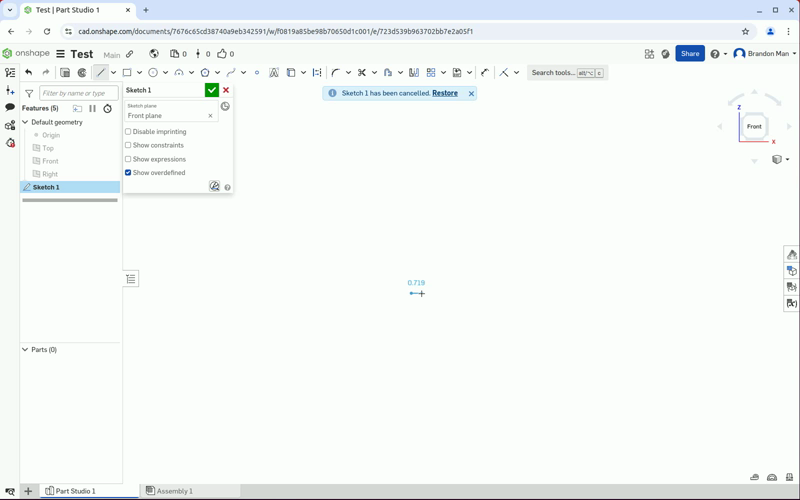
scroll(6)
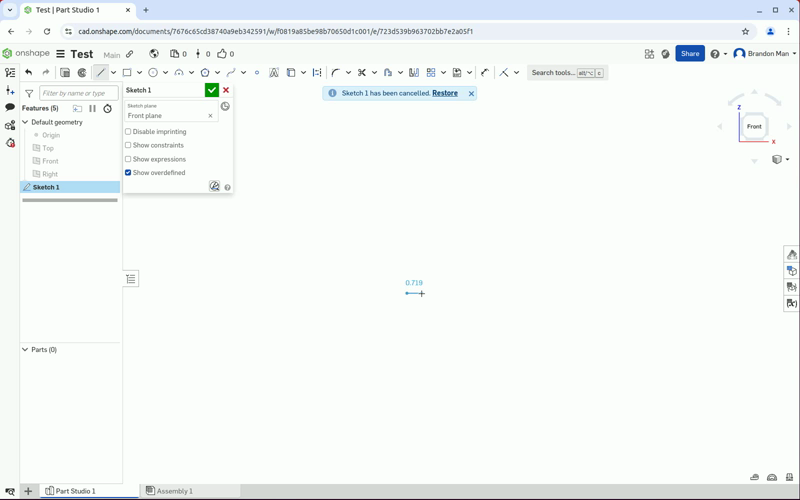
scroll(6)
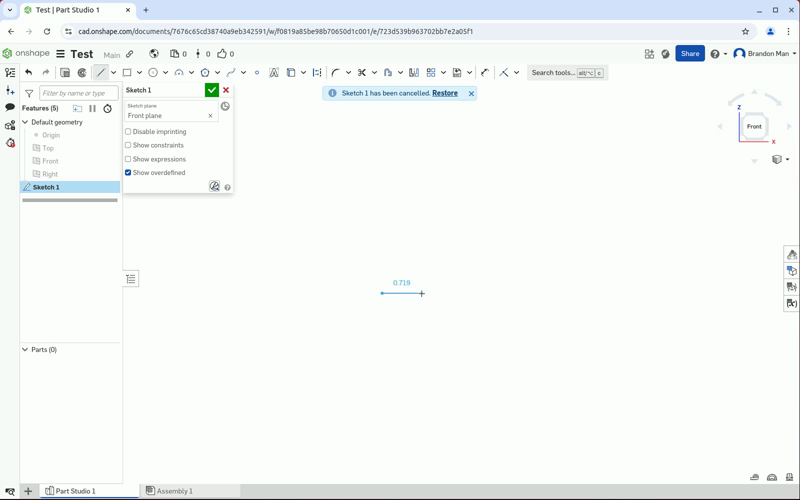
click(421, 293)
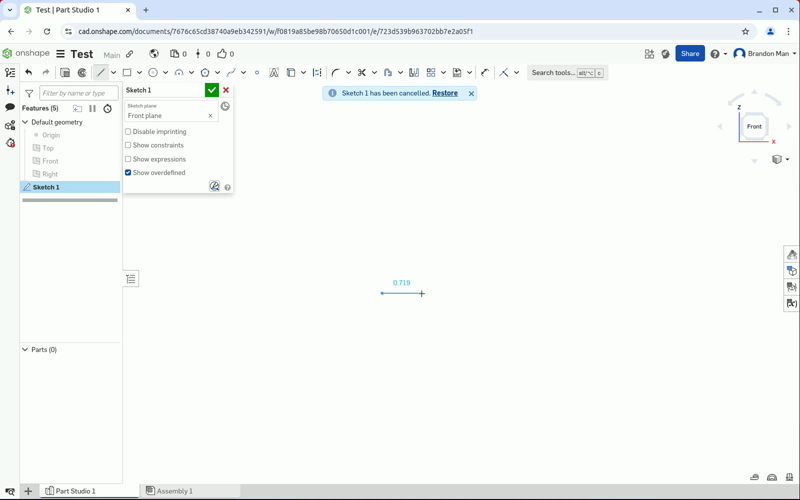
scroll(-6)
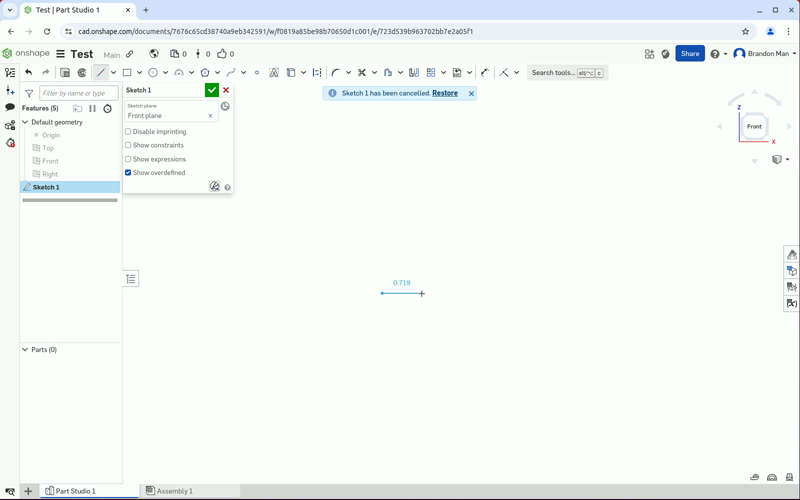
scroll(-6)
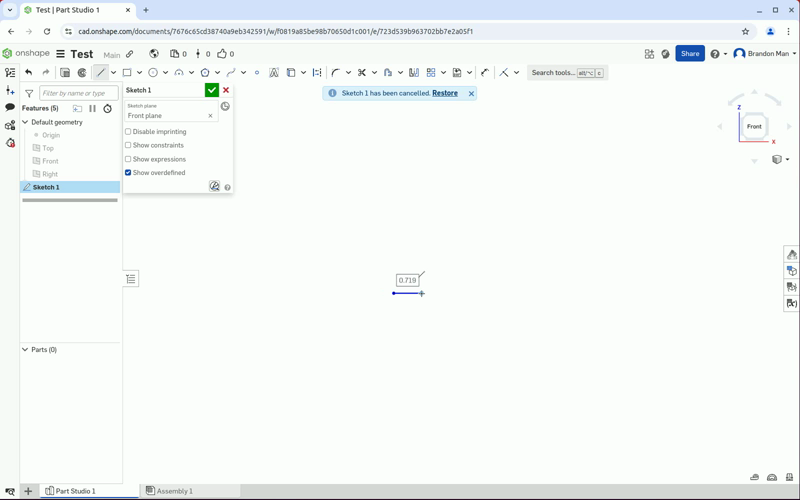
scroll(-6)
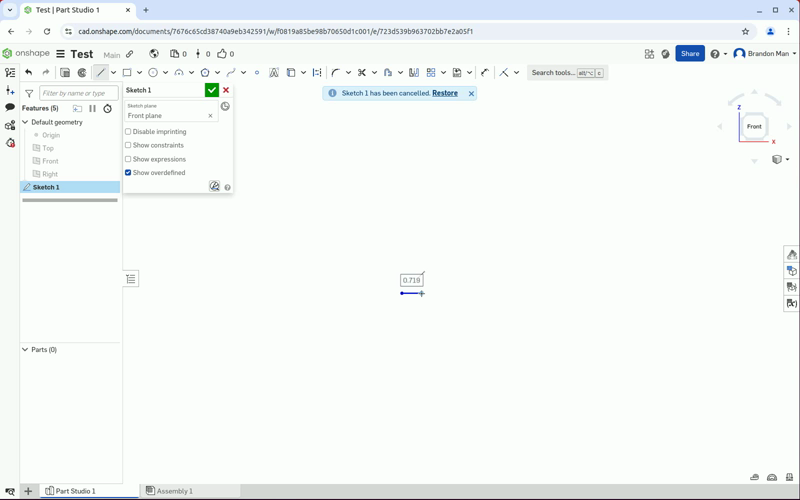
scroll(-6)
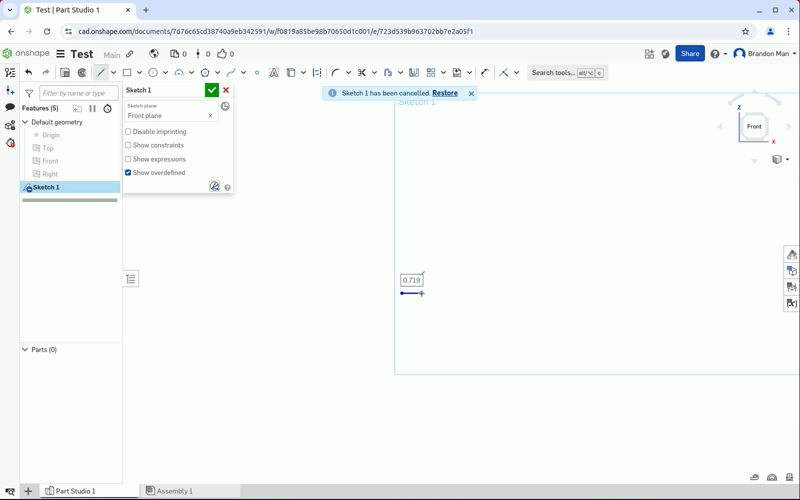
scroll(-6)
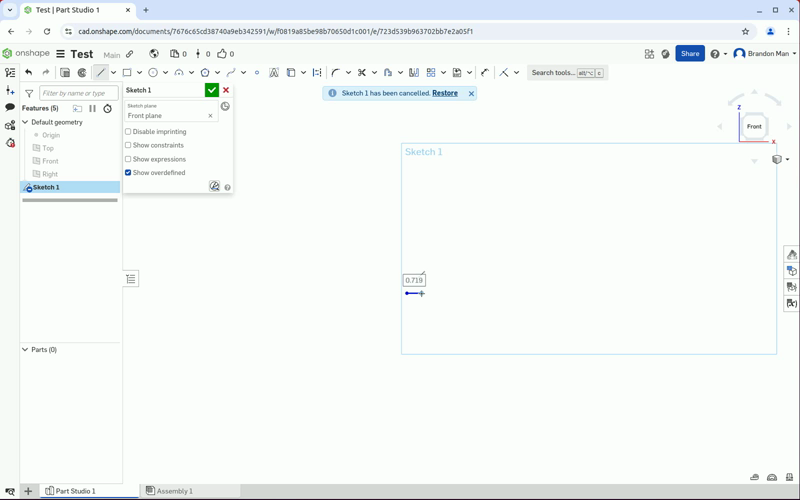
scroll(-6)
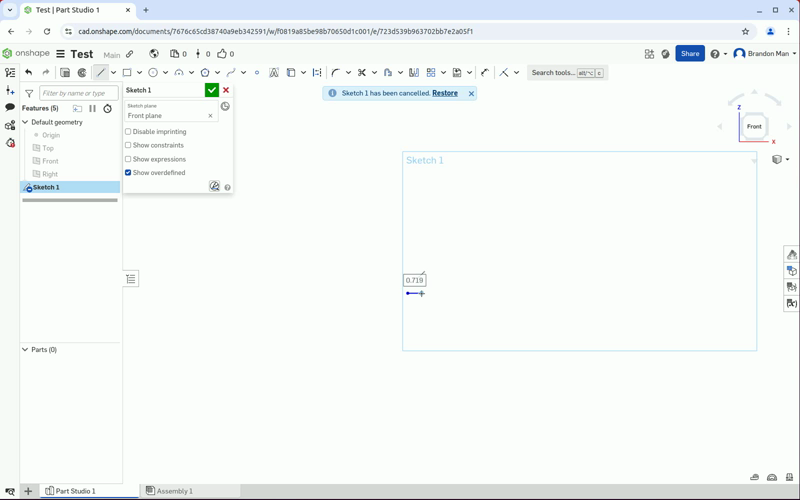
scroll(-6)
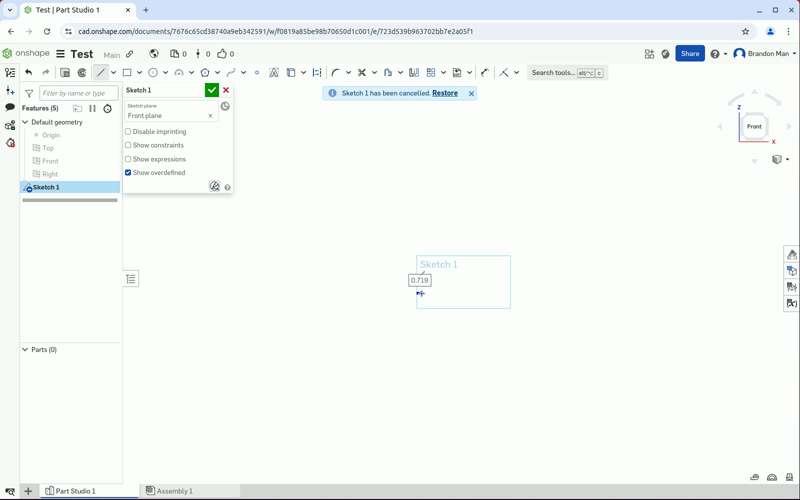
key_up(shift)
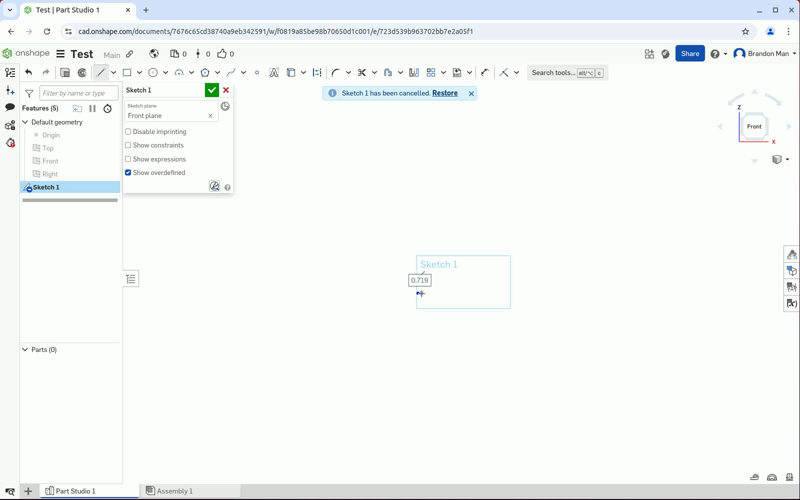
key_down(shift)
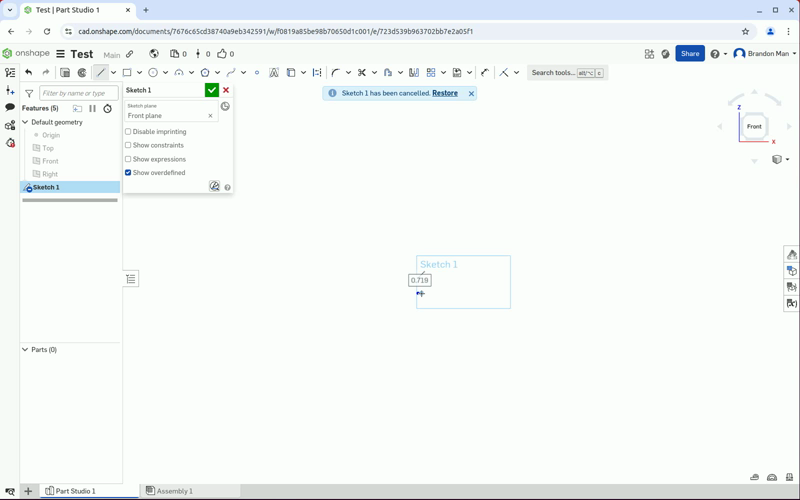
mouse_move(451, 293)
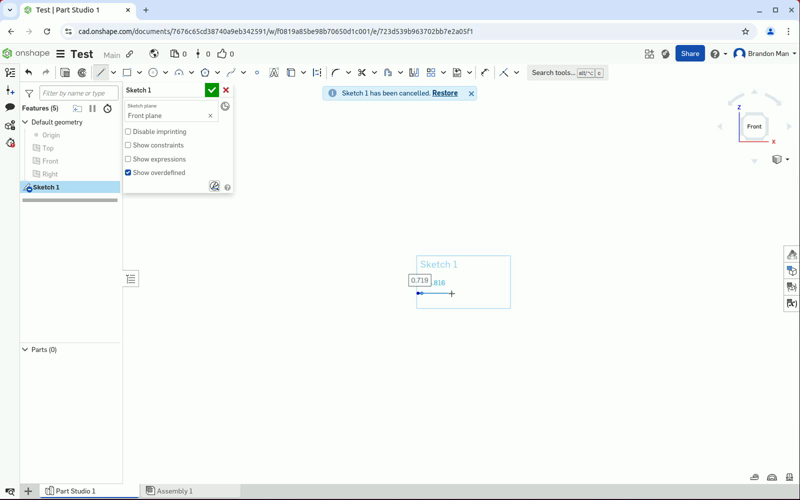
mouse_move(421, 269)
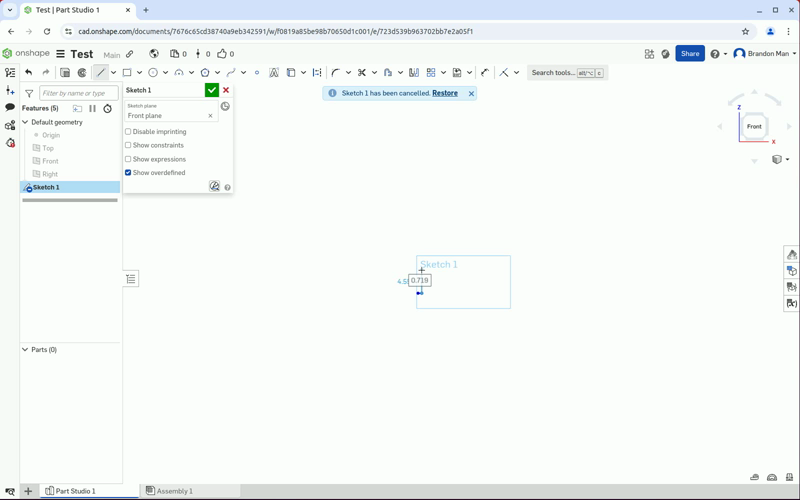
click(421, 269)
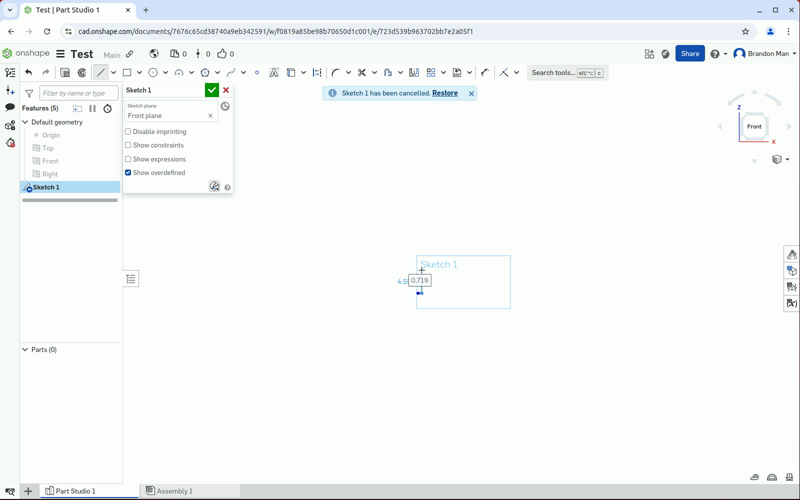
key_up(shift)
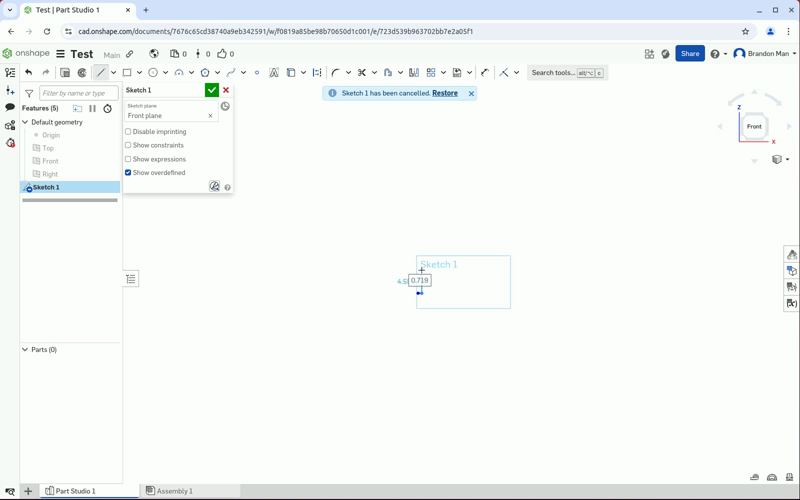
key_down(shift)
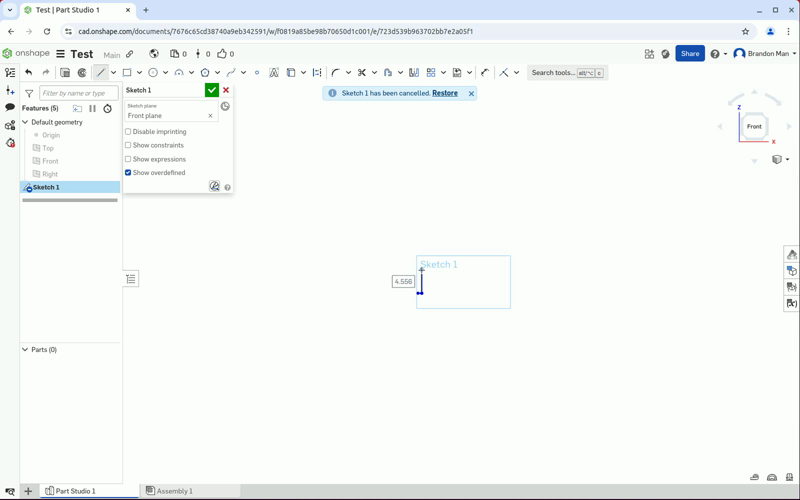
mouse_move(451, 269)
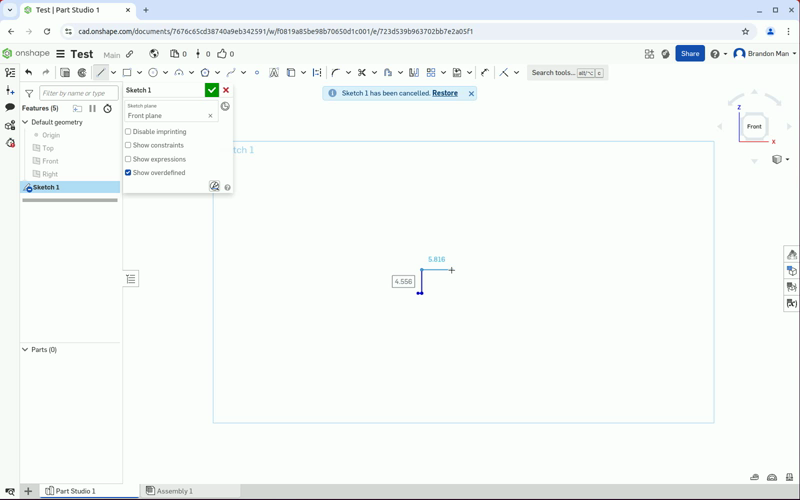
mouse_move(421, 266)
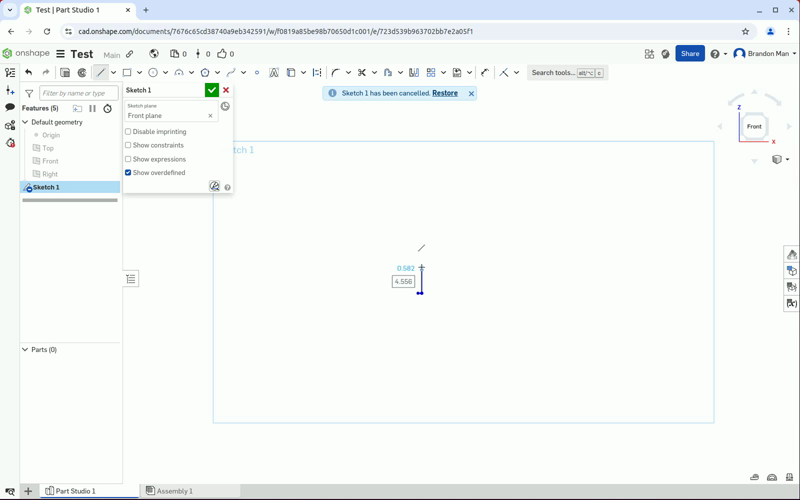
scroll(6)
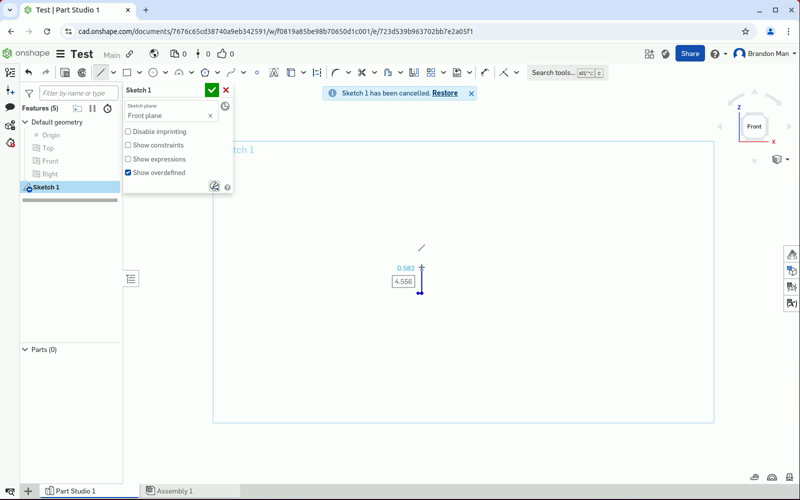
scroll(6)
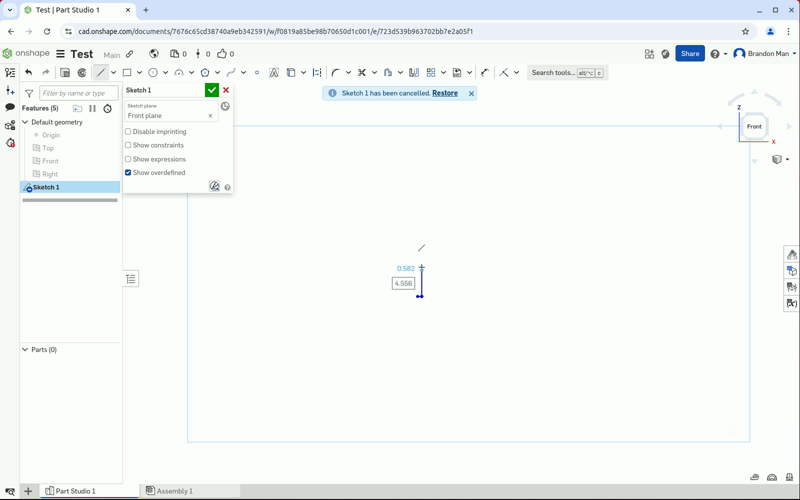
scroll(6)
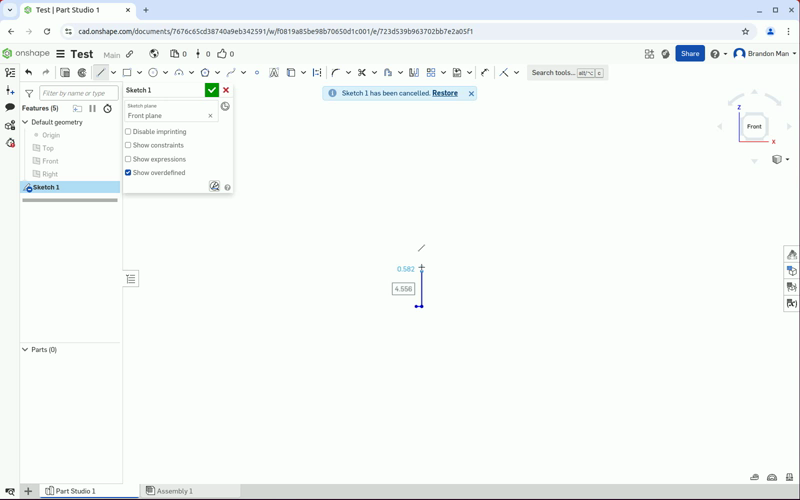
scroll(6)
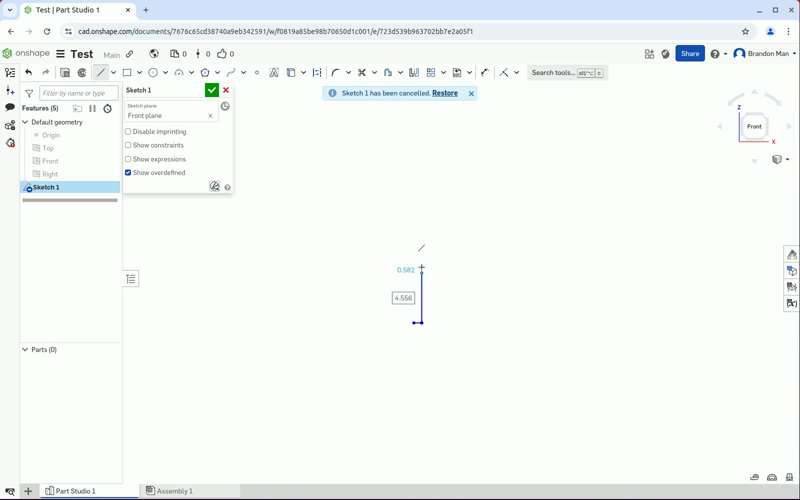
scroll(6)
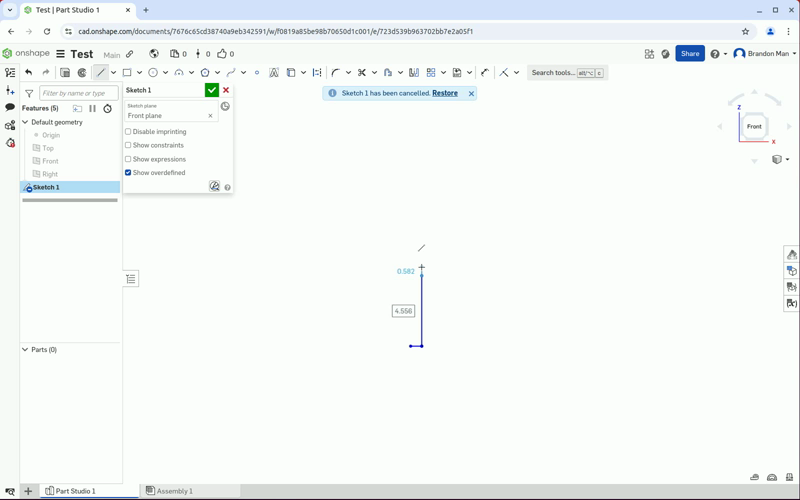
scroll(6)
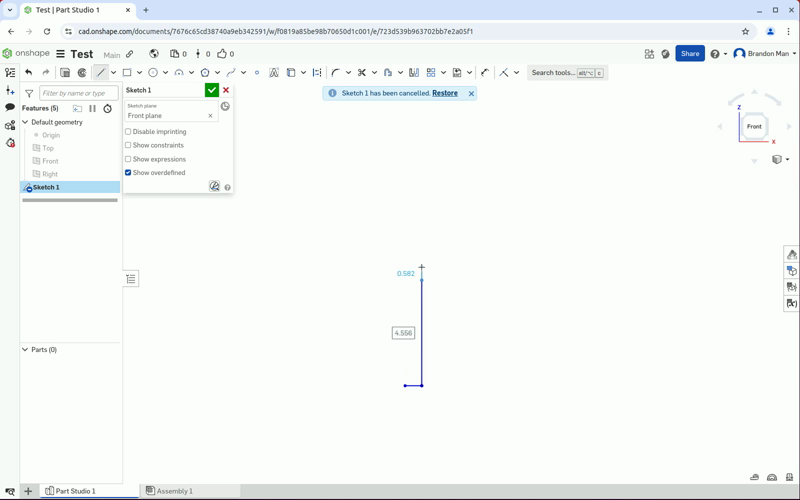
scroll(6)
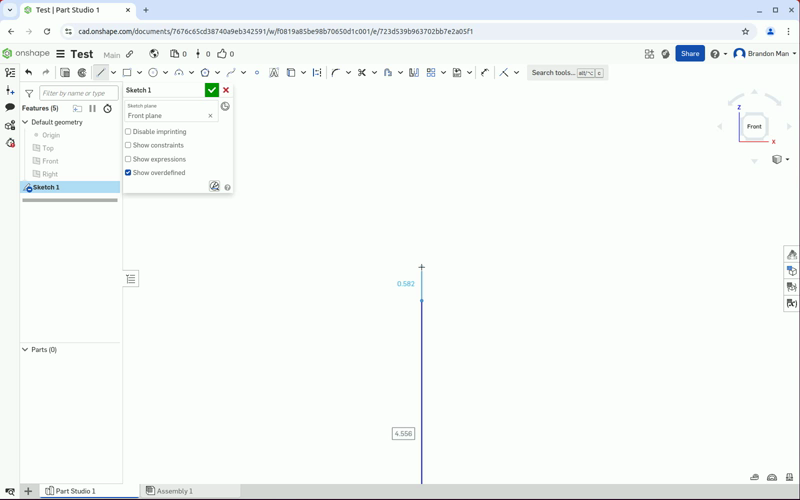
click(421, 266)
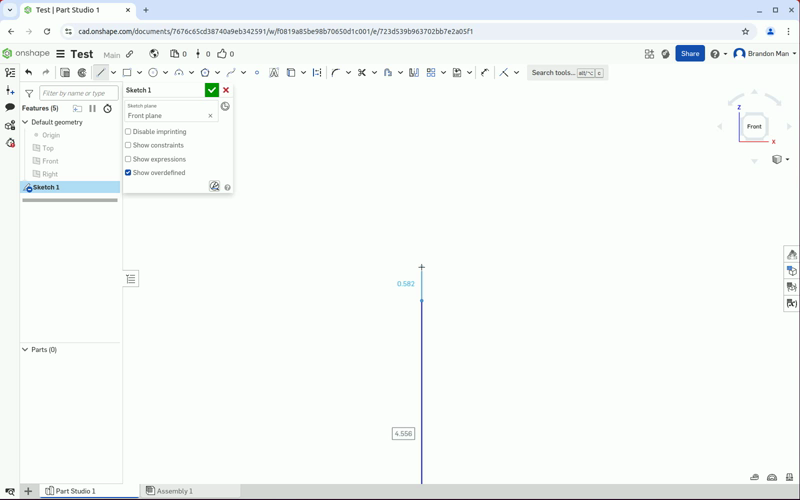
scroll(-6)
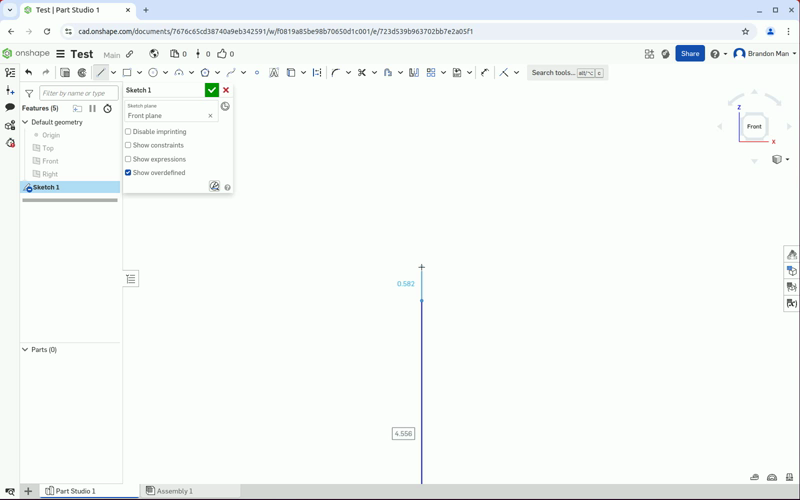
scroll(-6)
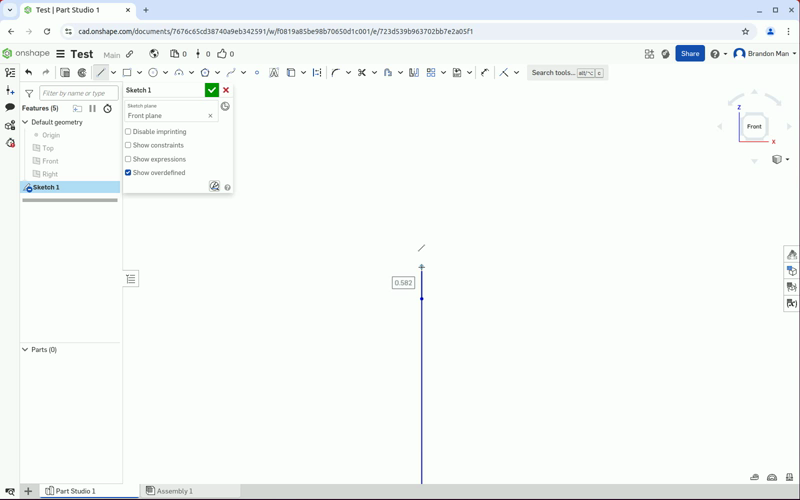
scroll(-6)
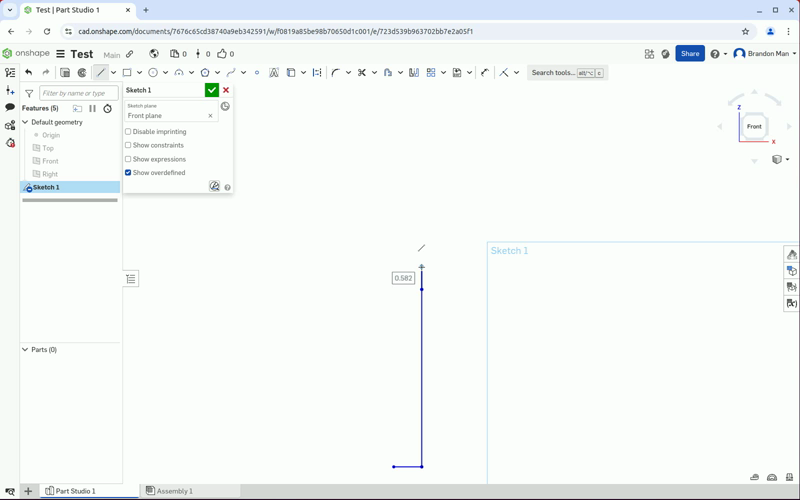
scroll(-6)
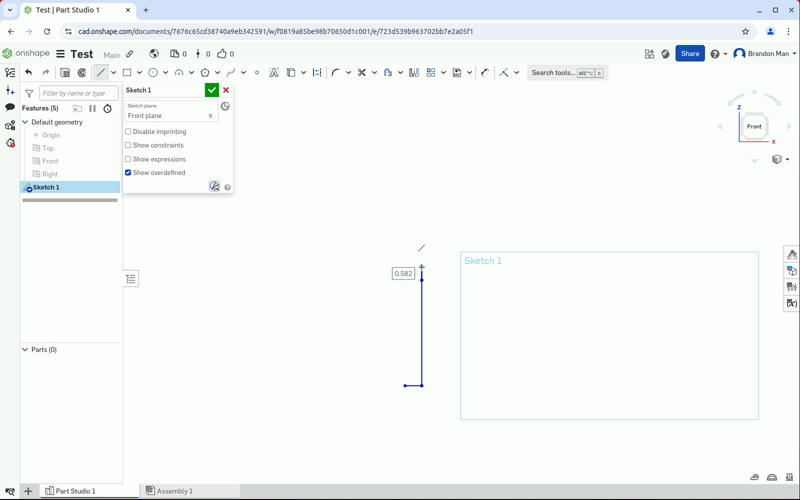
scroll(-6)
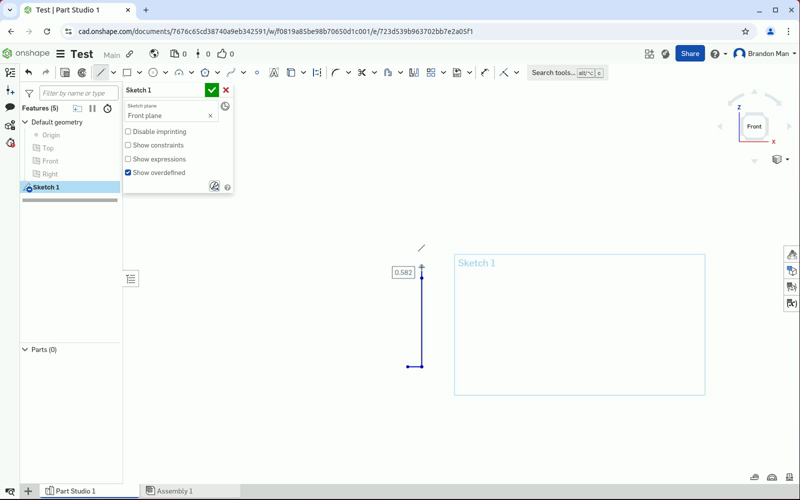
scroll(-6)
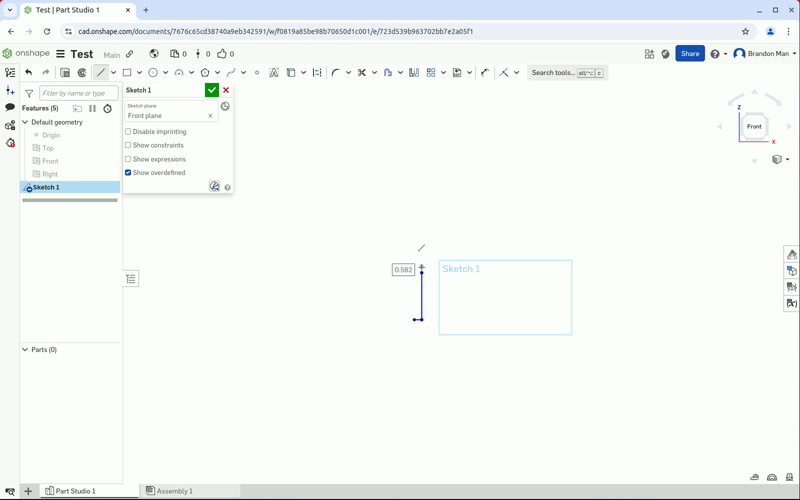
scroll(-6)
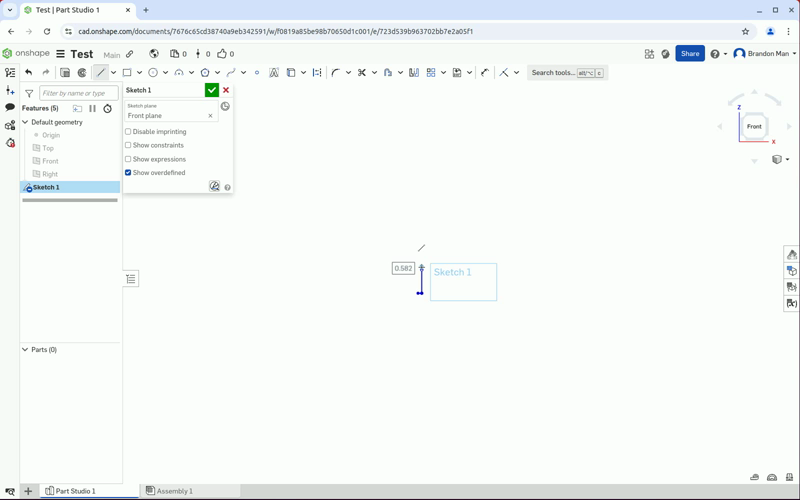
key_up(shift)
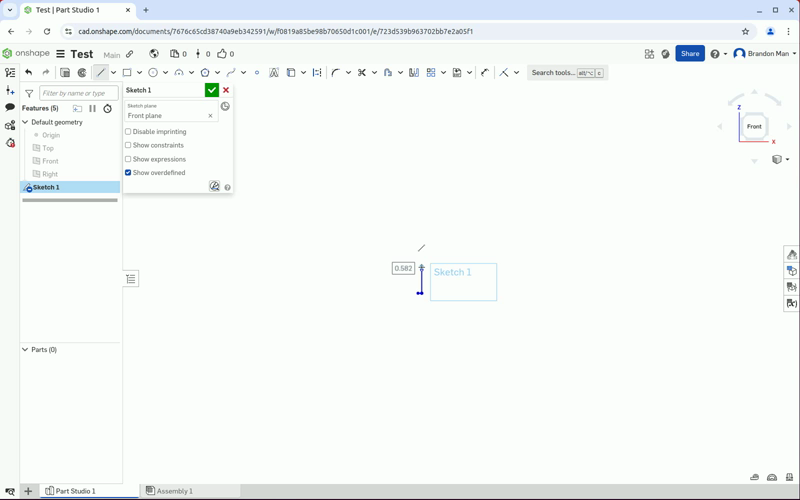
key_down(shift)
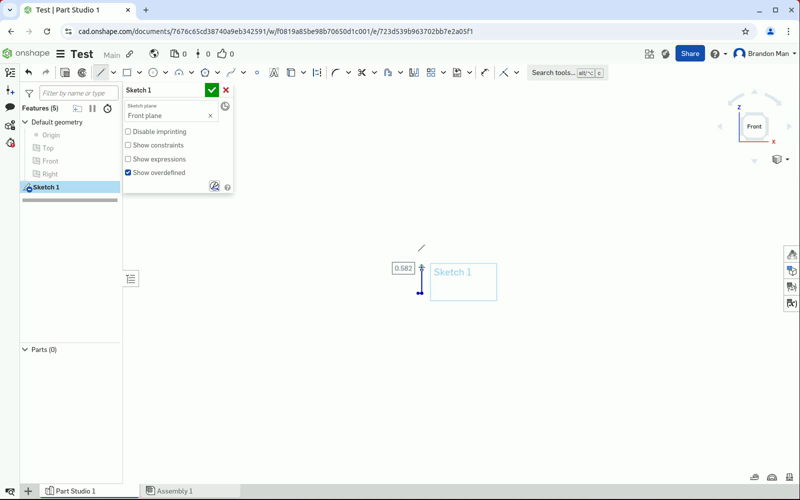
mouse_move(451, 266)
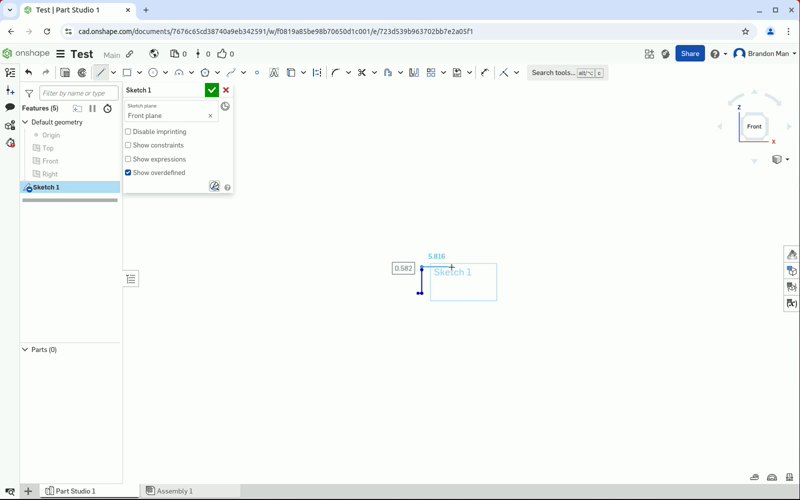
mouse_move(418, 266)
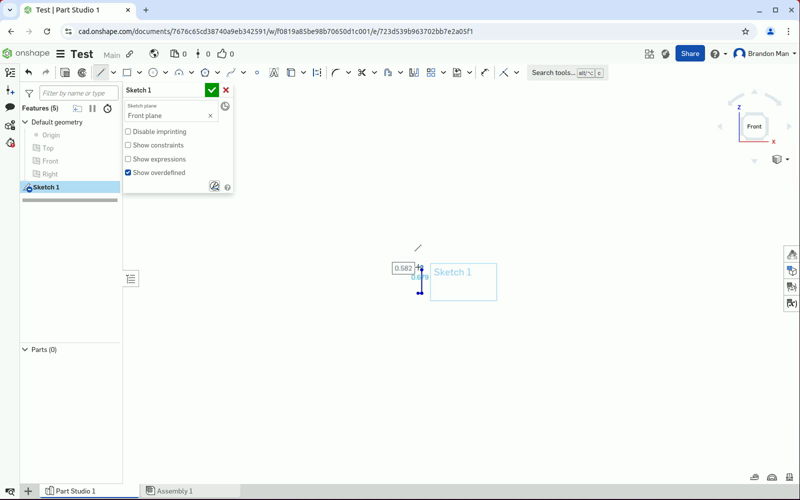
scroll(6)
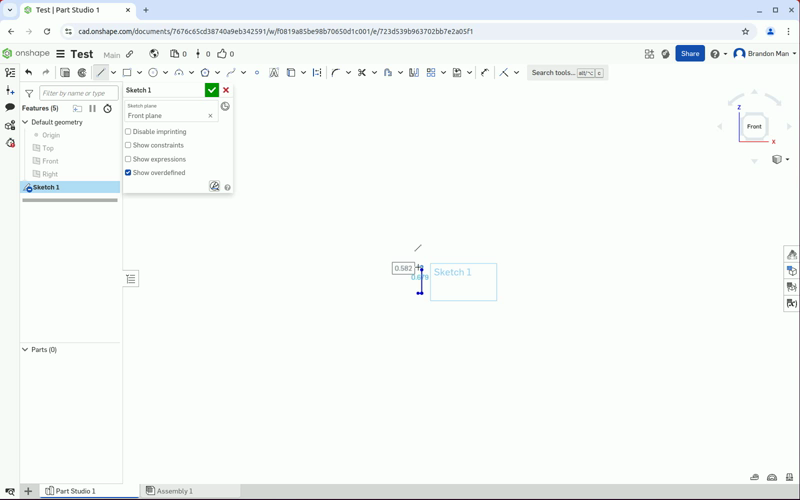
scroll(6)
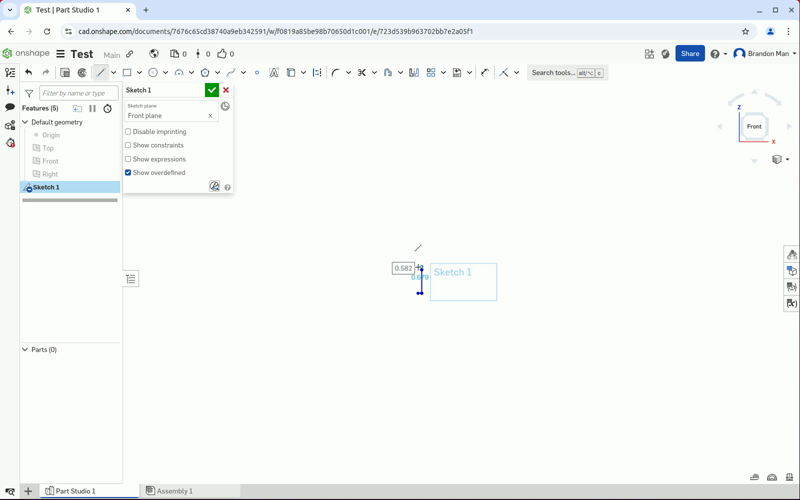
scroll(6)
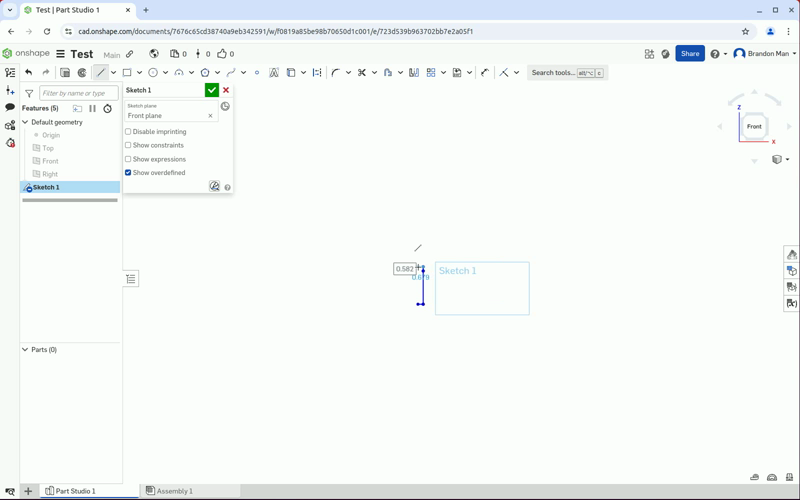
scroll(6)
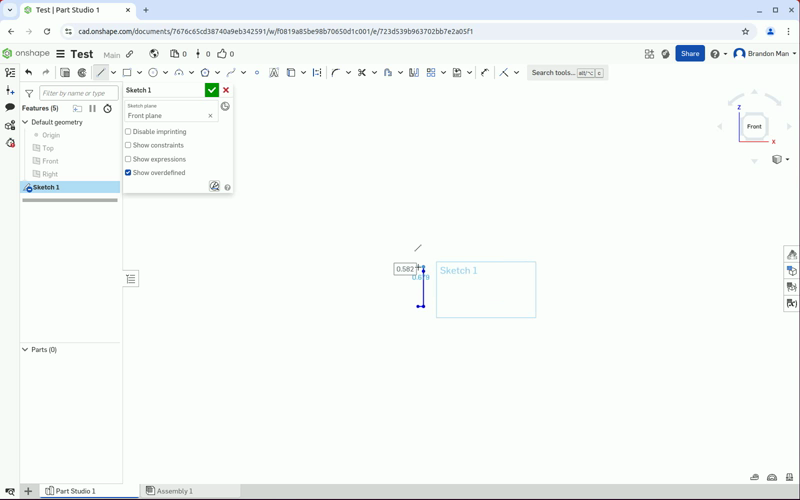
scroll(6)
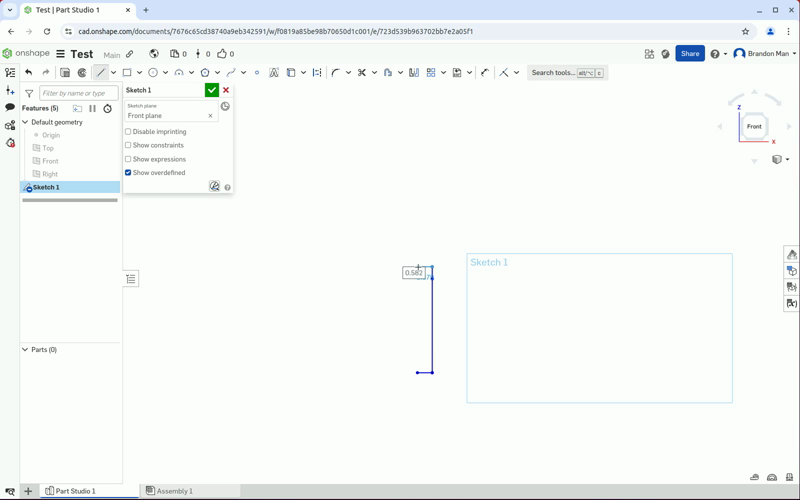
scroll(6)
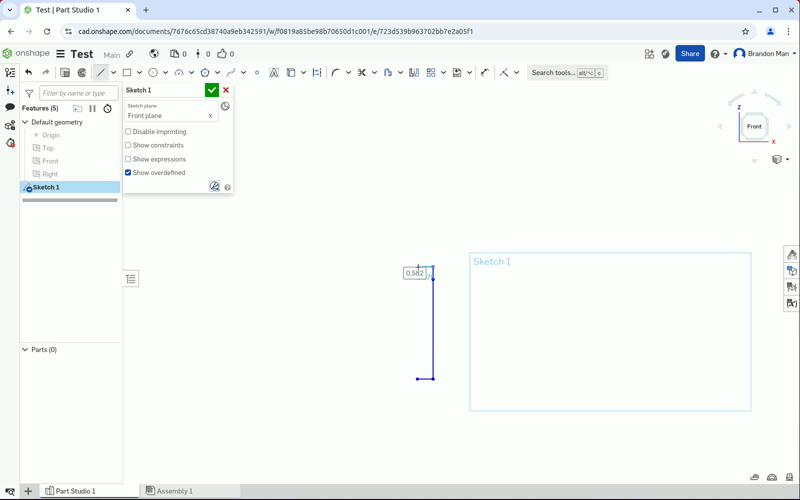
scroll(6)
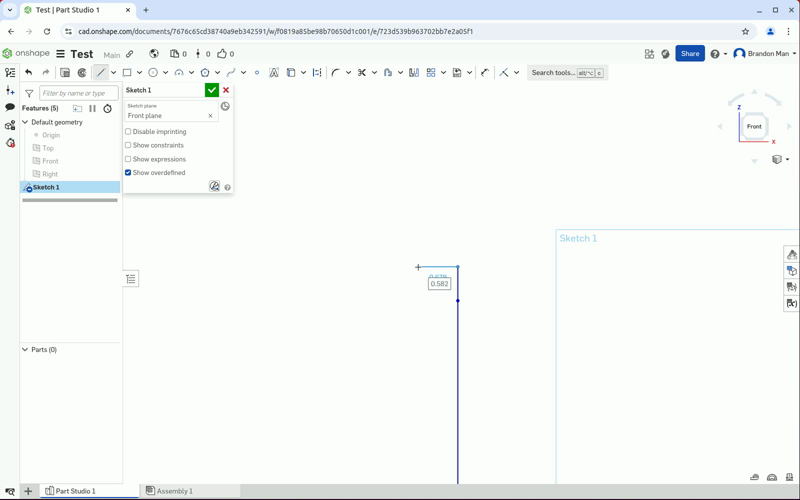
click(418, 266)
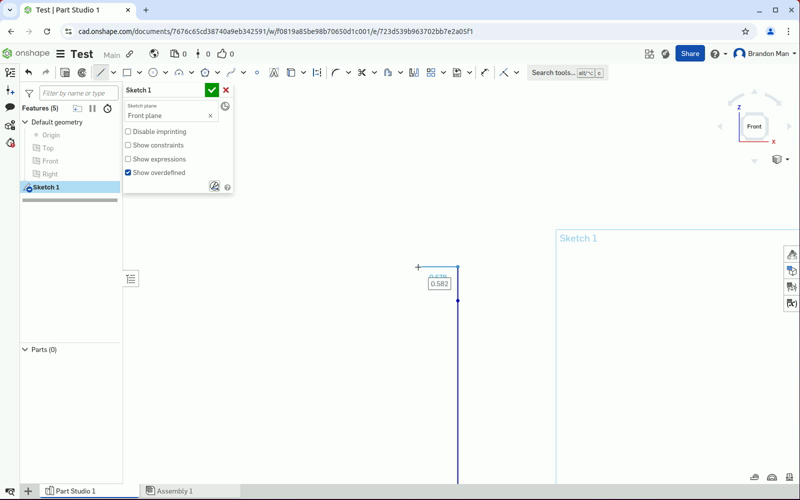
scroll(-6)
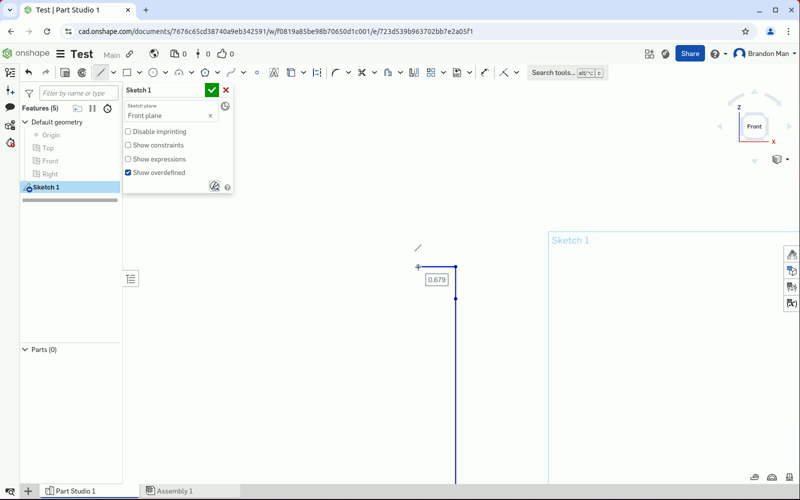
scroll(-6)
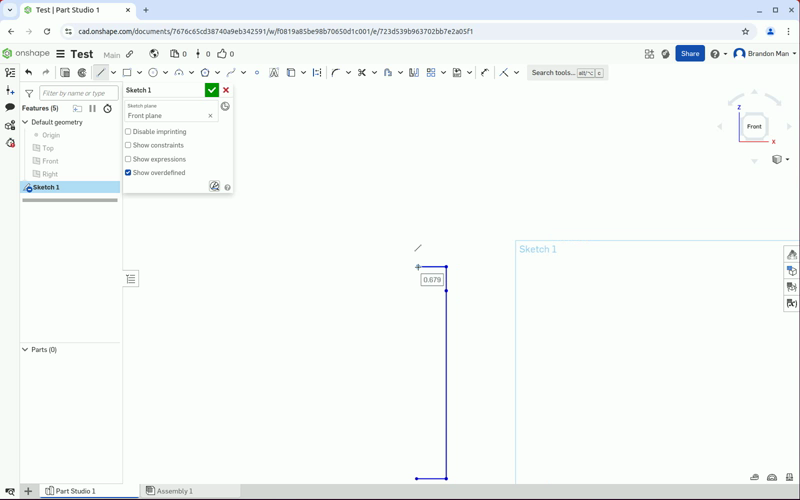
scroll(-6)
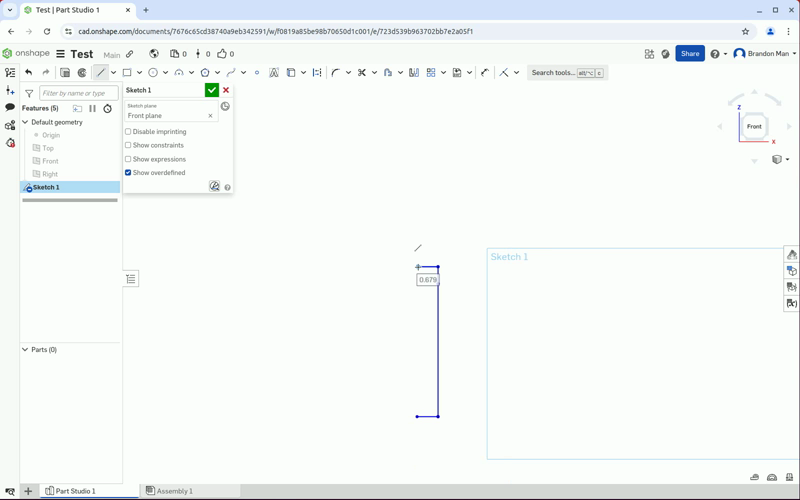
scroll(-6)
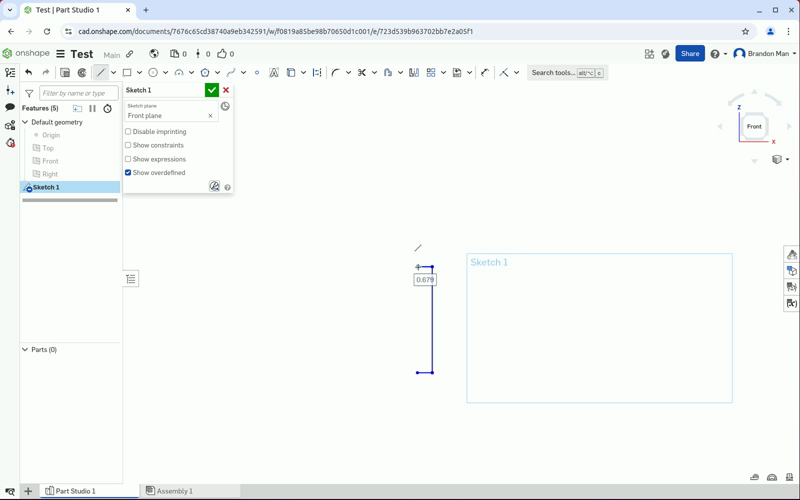
scroll(-6)
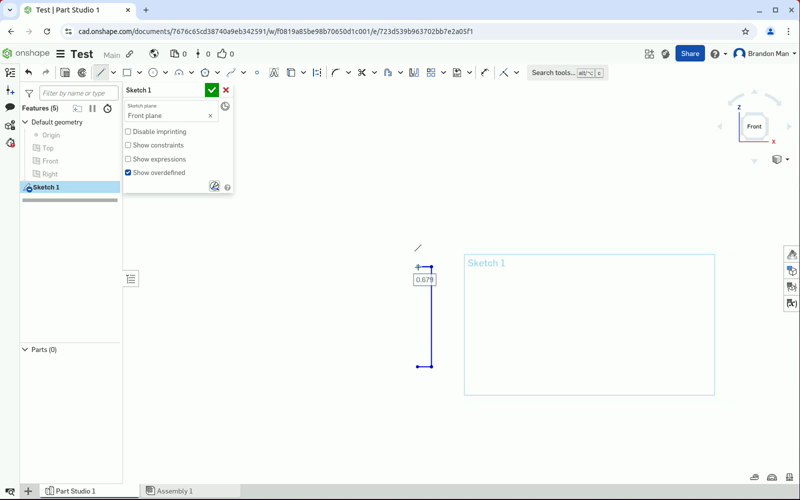
scroll(-6)
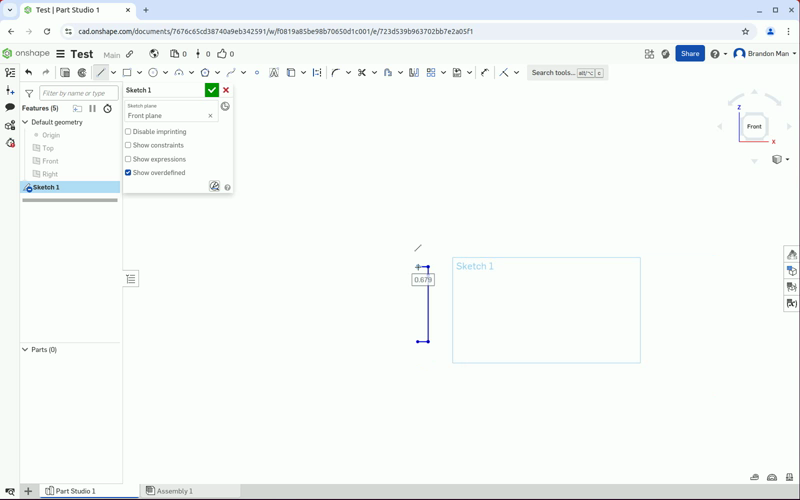
scroll(-6)
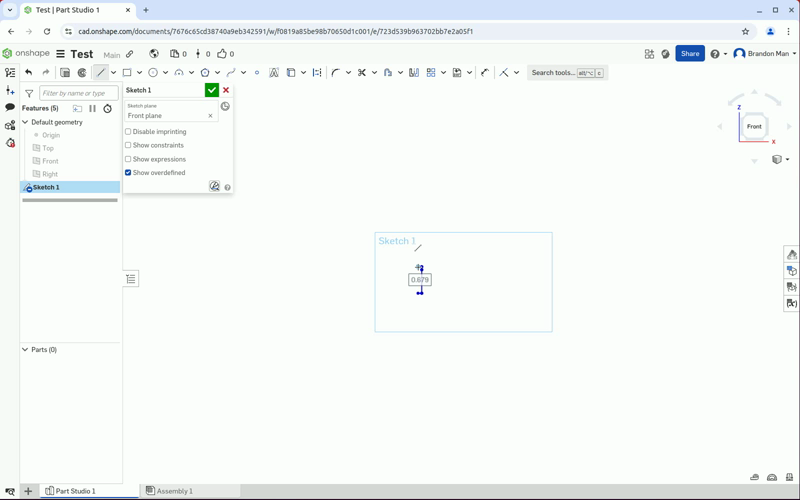
key_up(shift)
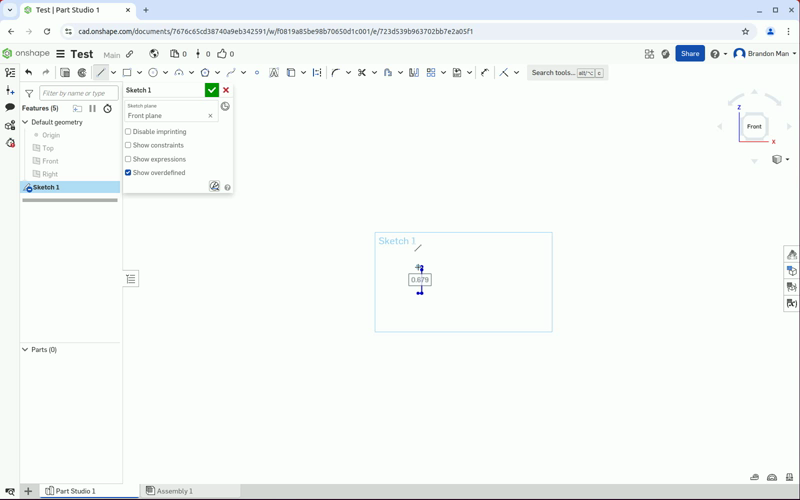
mouse_move(448, 266)
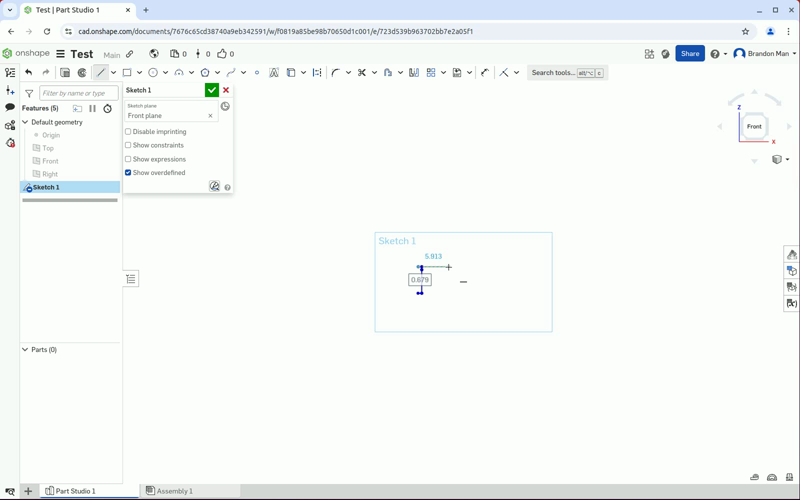
key_down(shift)
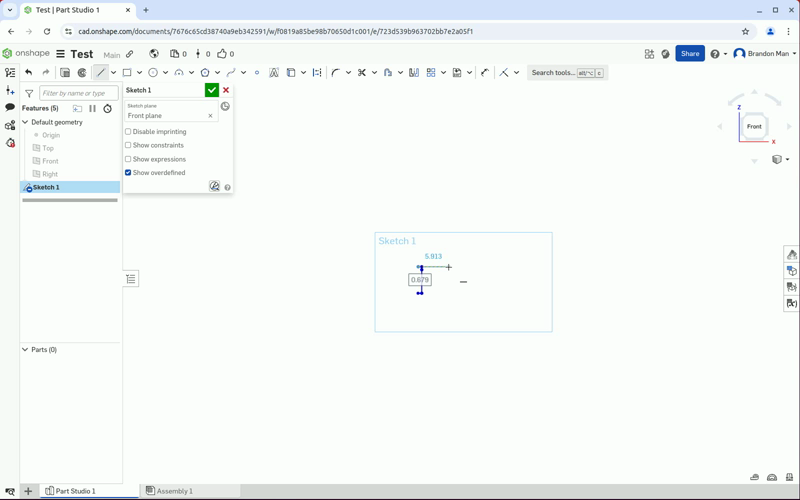
mouse_move(418, 293)
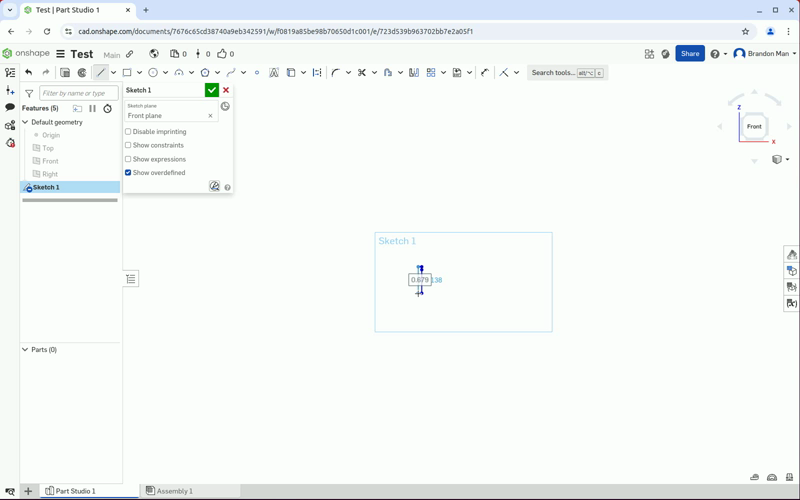
scroll(6)
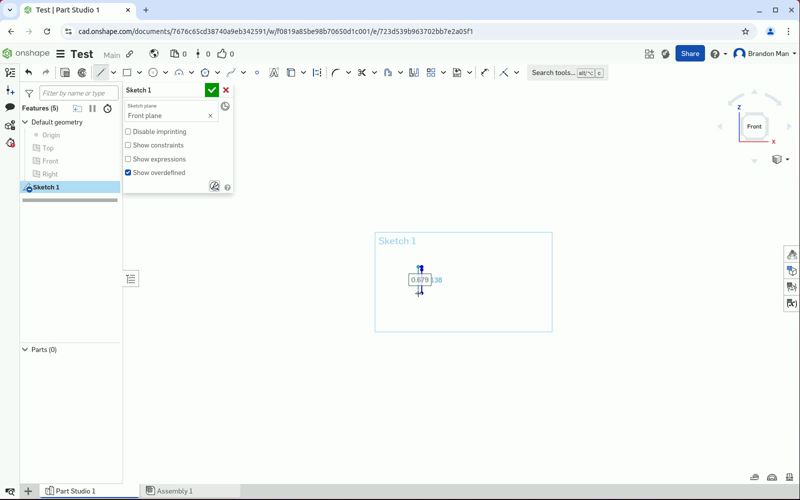
scroll(6)
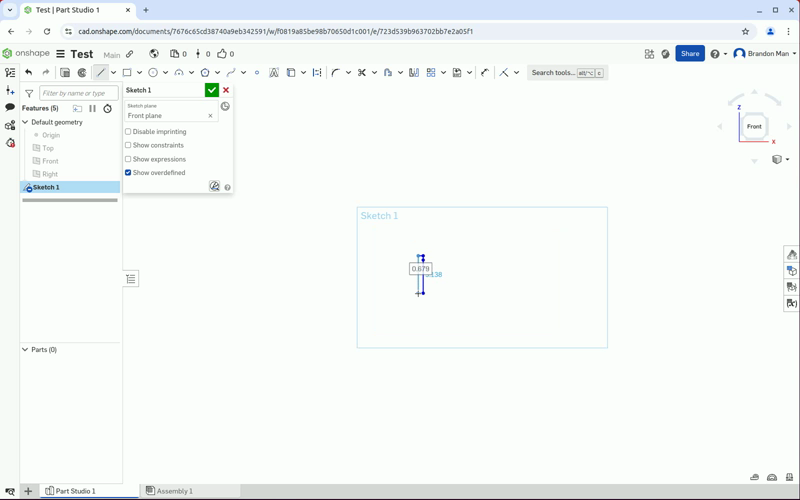
scroll(6)
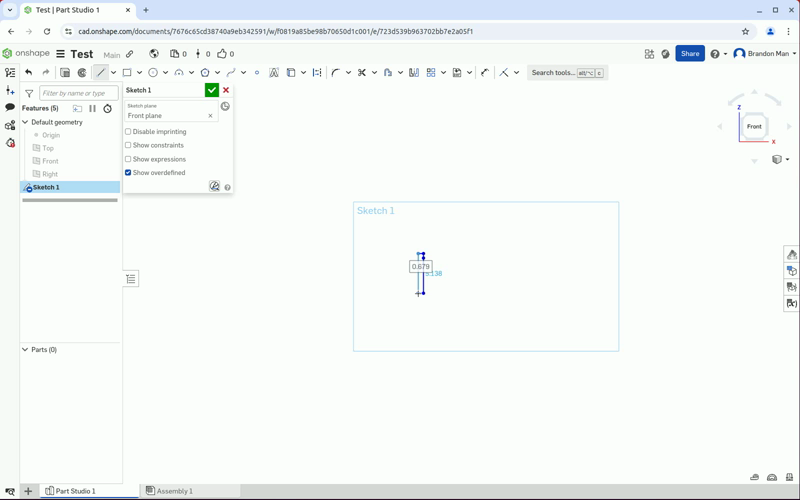
scroll(6)
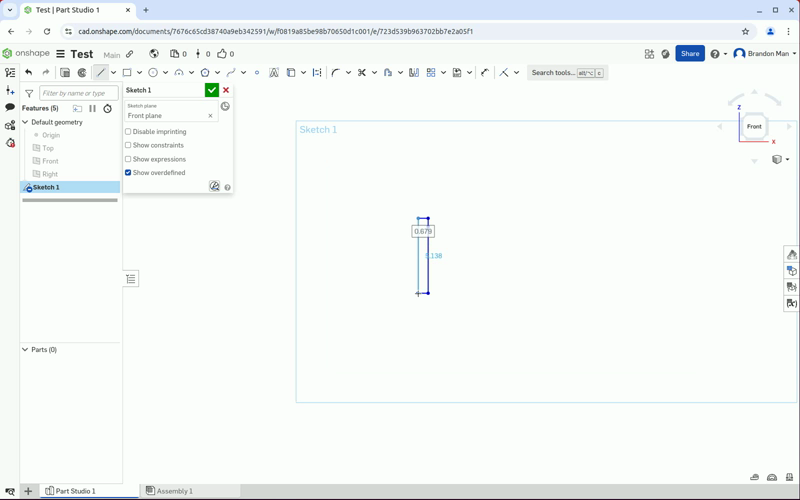
scroll(6)
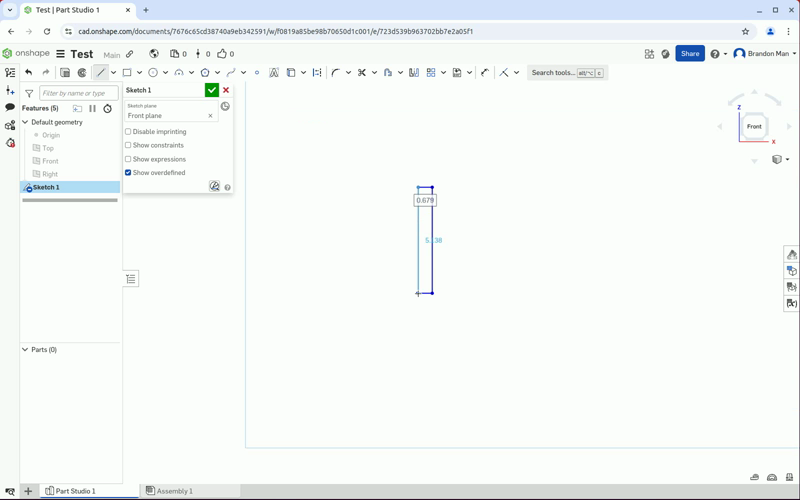
scroll(6)
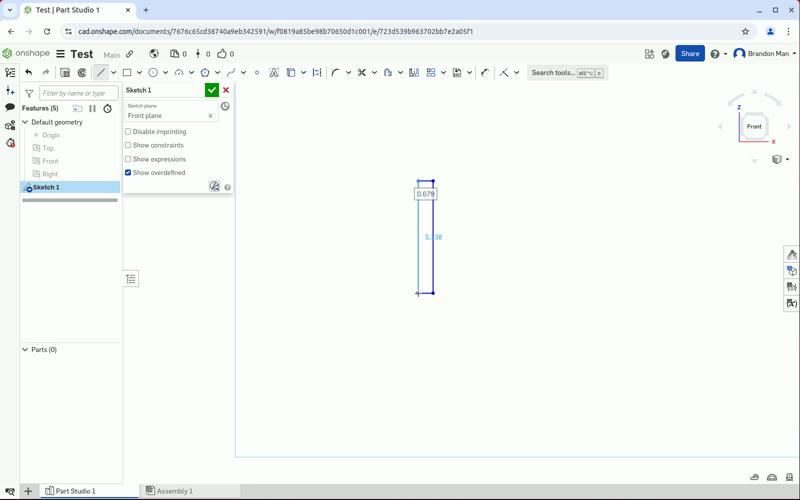
scroll(6)
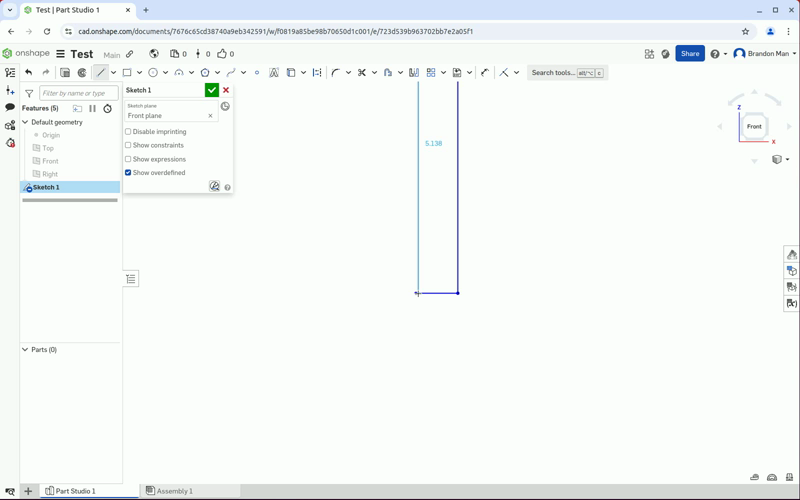
key_up(shift)
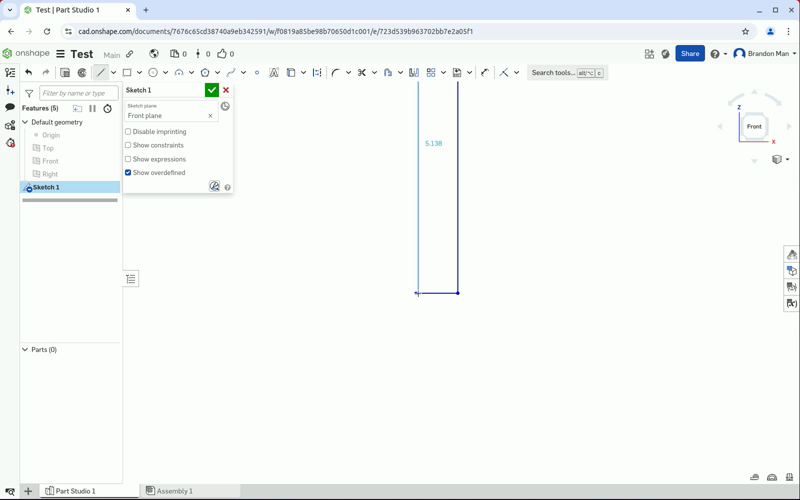
click(418, 293)
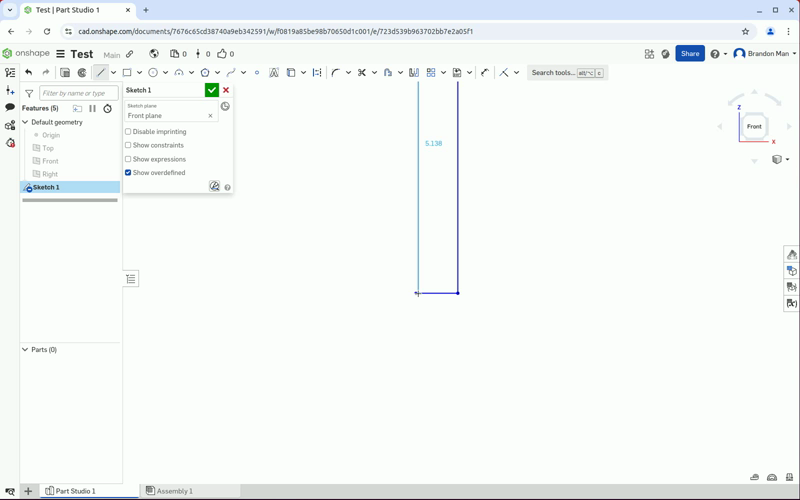
scroll(-6)
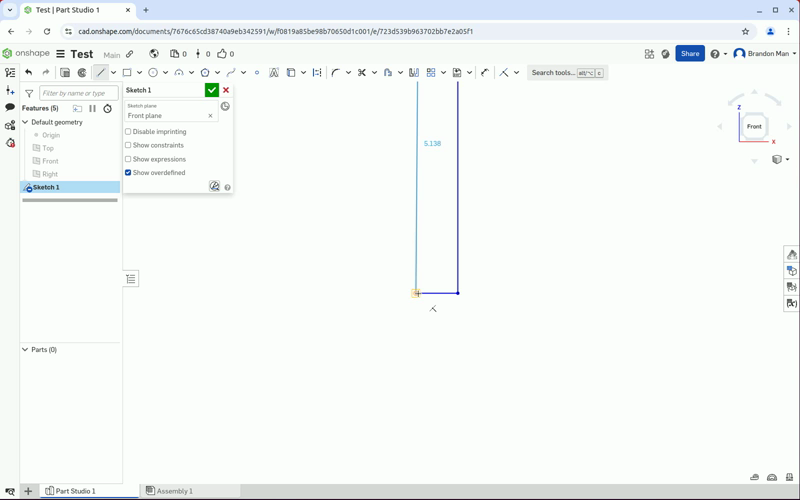
scroll(-6)
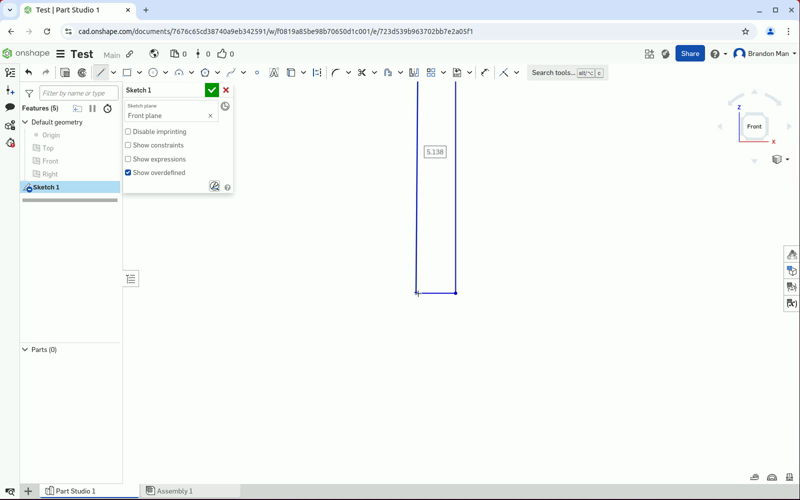
scroll(-6)
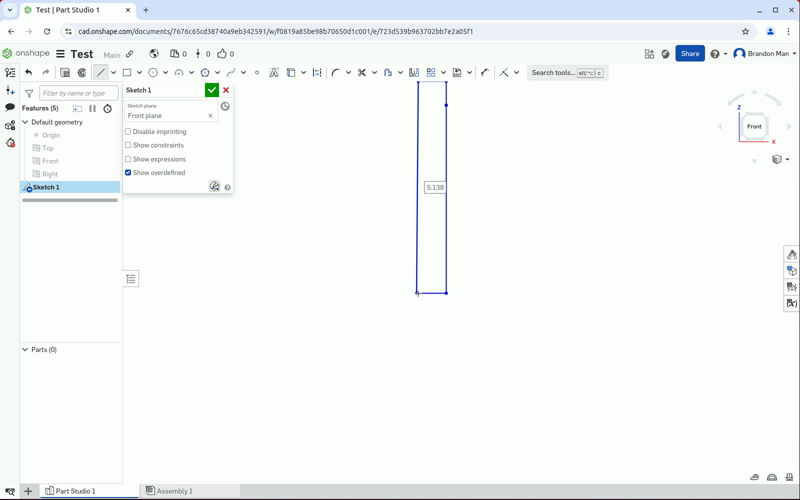
scroll(-6)
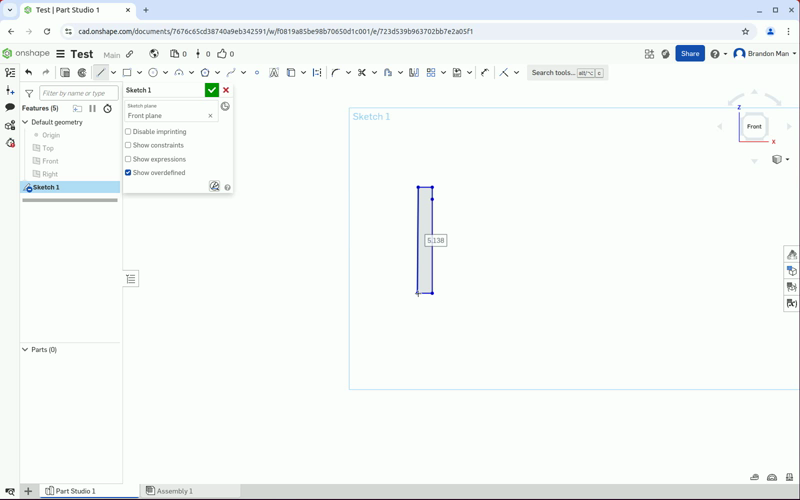
scroll(-6)
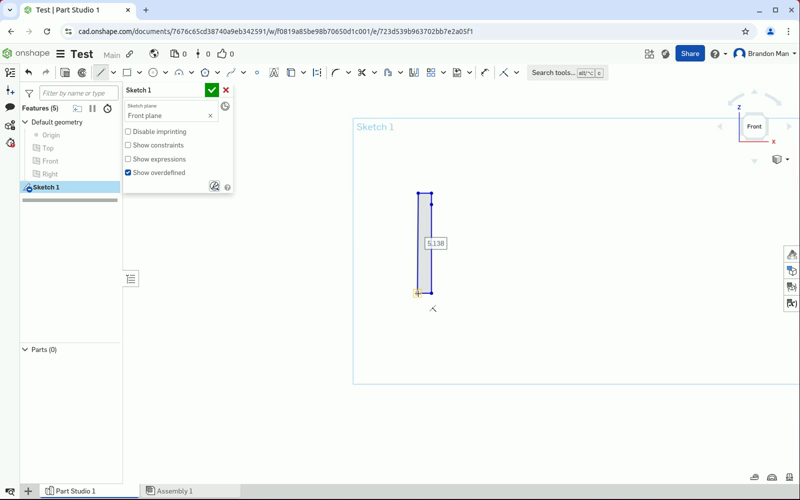
scroll(-6)
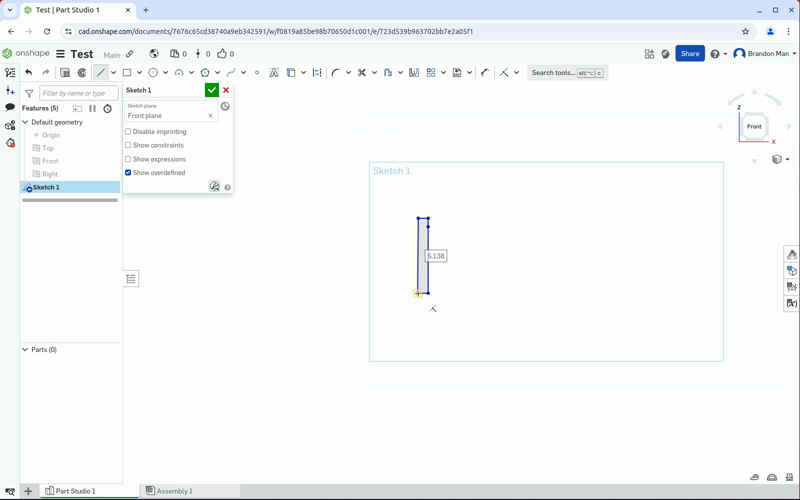
scroll(-6)
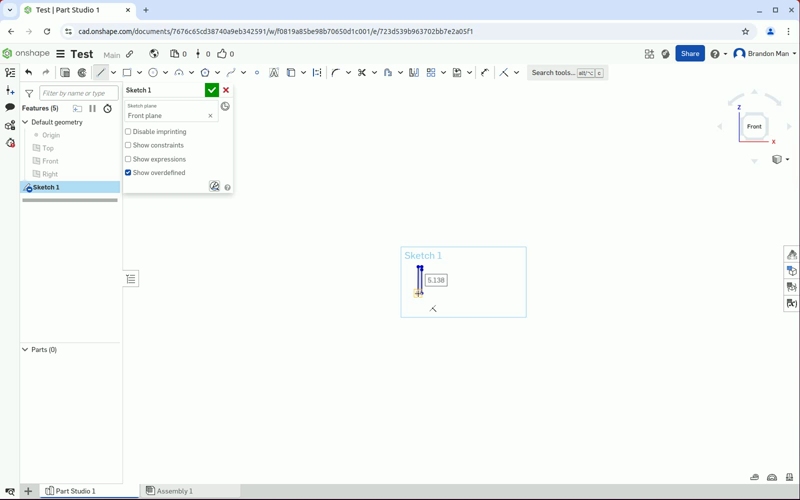
key(esc)
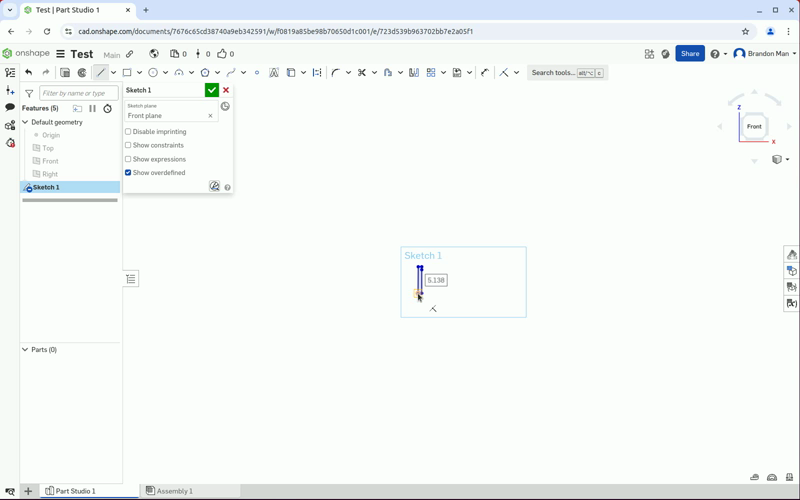
mouse_move(418, 279)
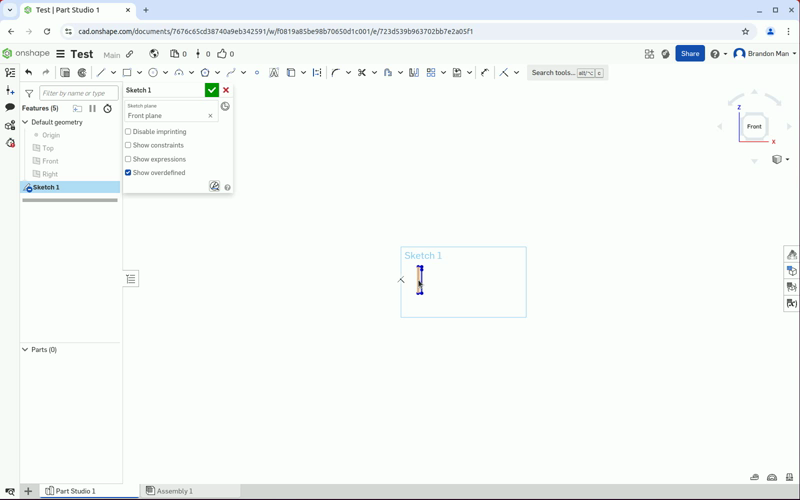
scroll(6)
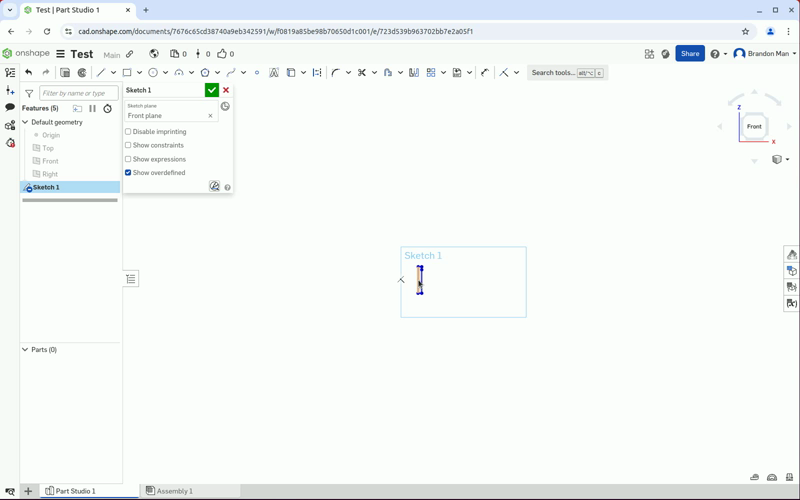
scroll(6)
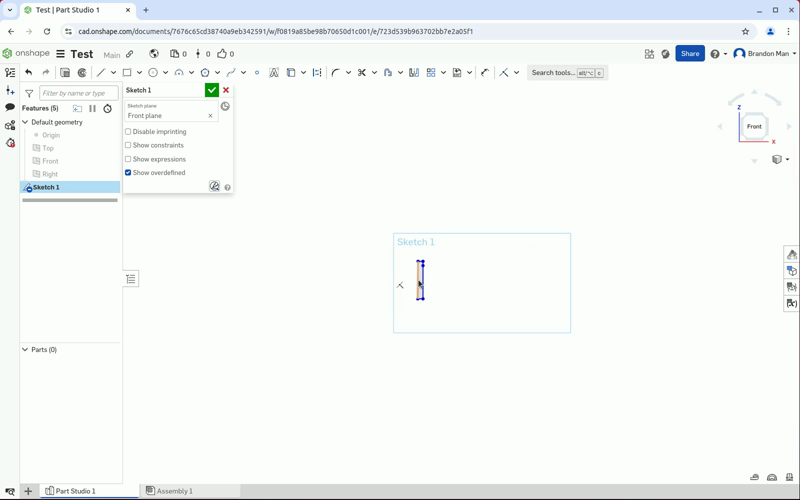
scroll(6)
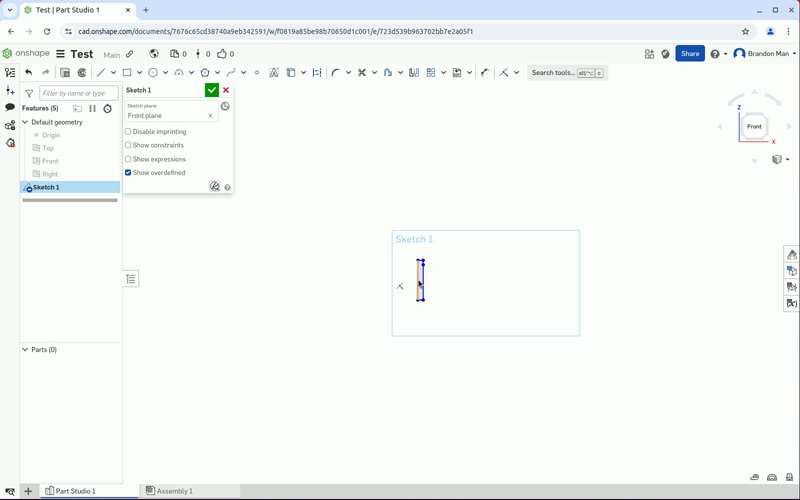
scroll(6)
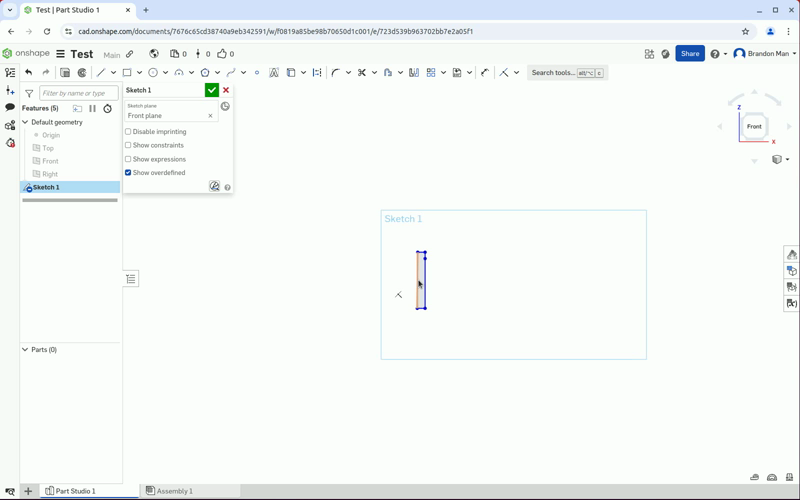
scroll(6)
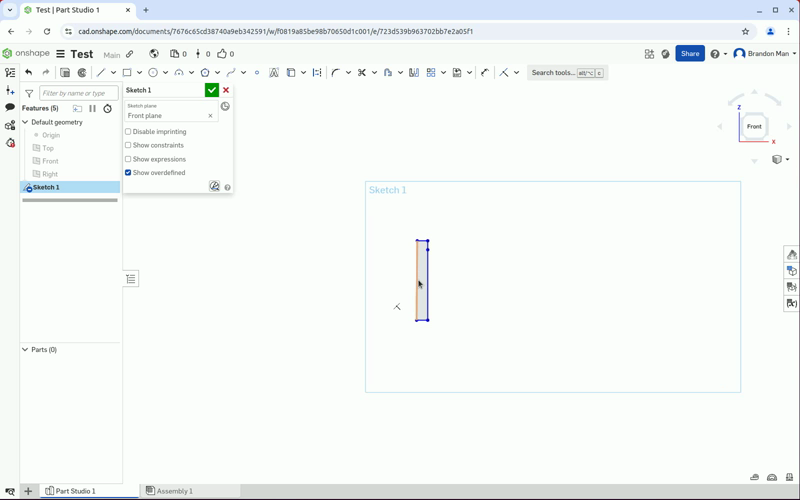
scroll(6)
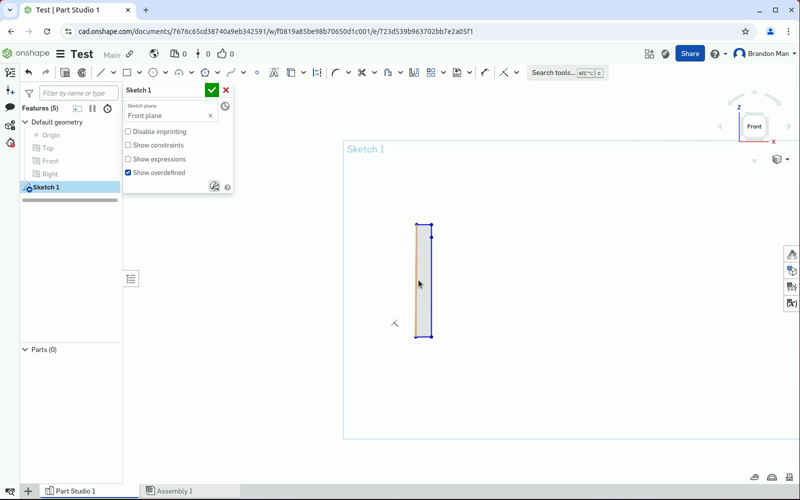
scroll(6)
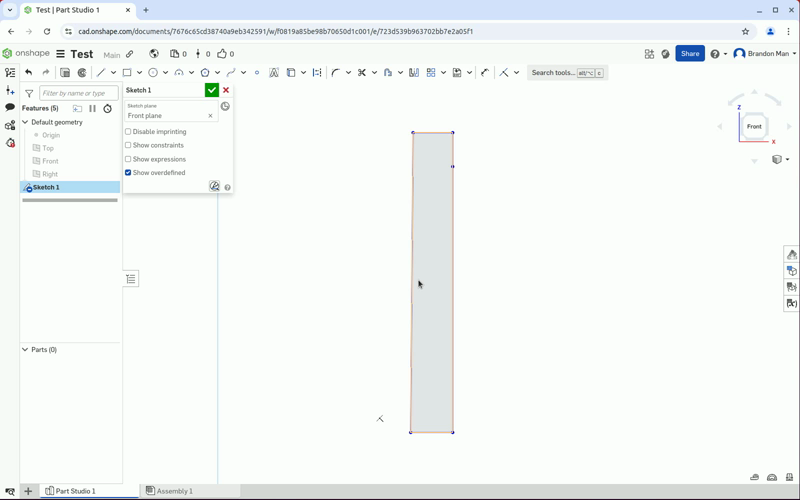
click(418, 279)
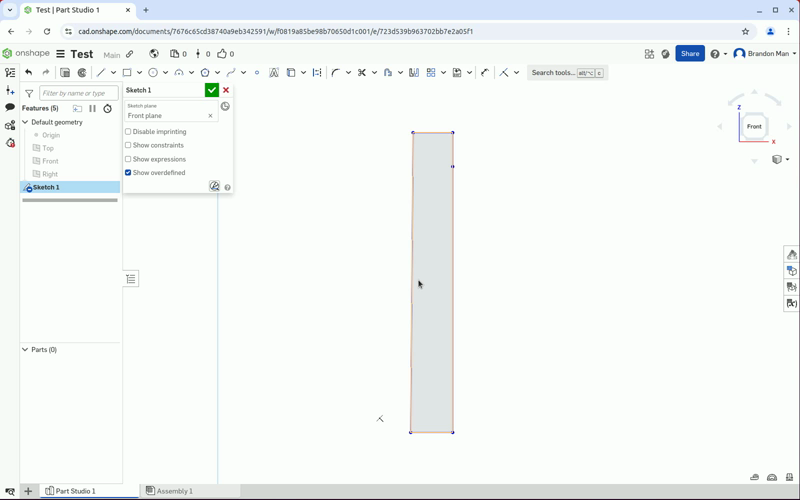
scroll(-6)
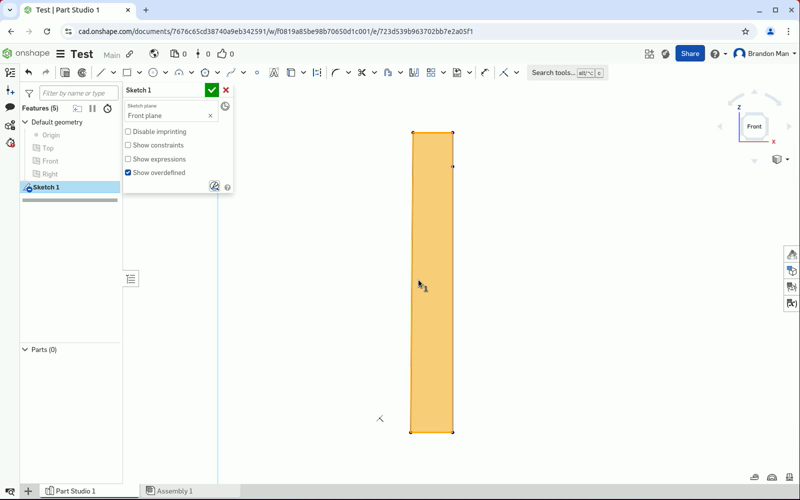
scroll(-6)
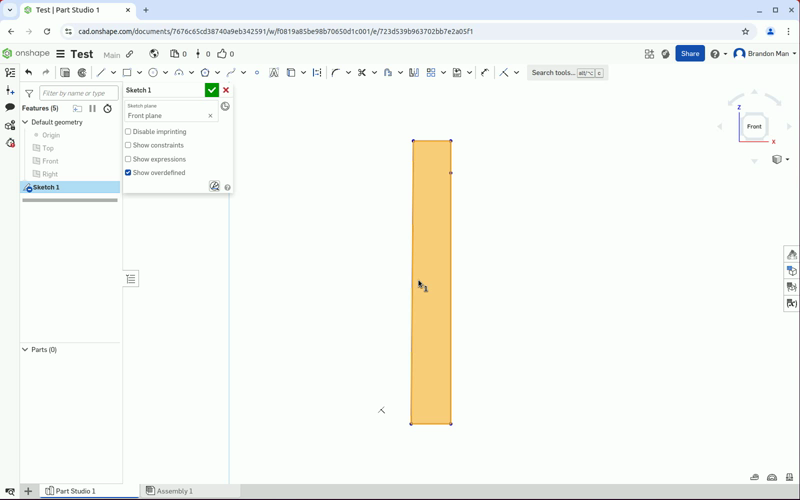
scroll(-6)
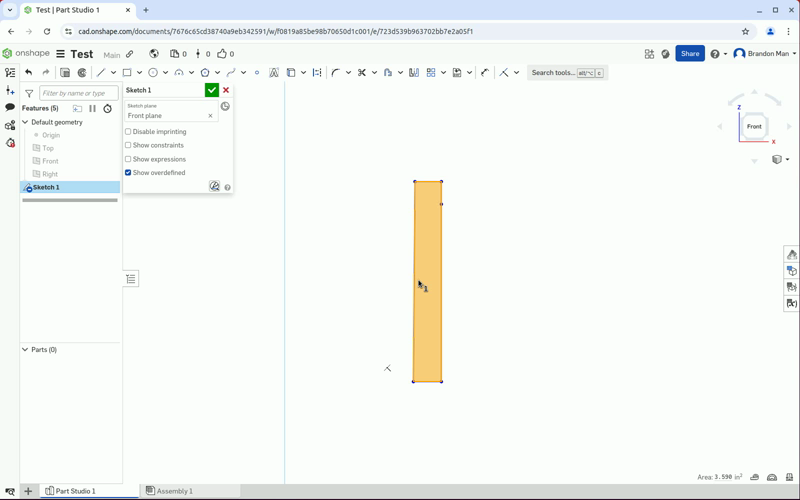
scroll(-6)
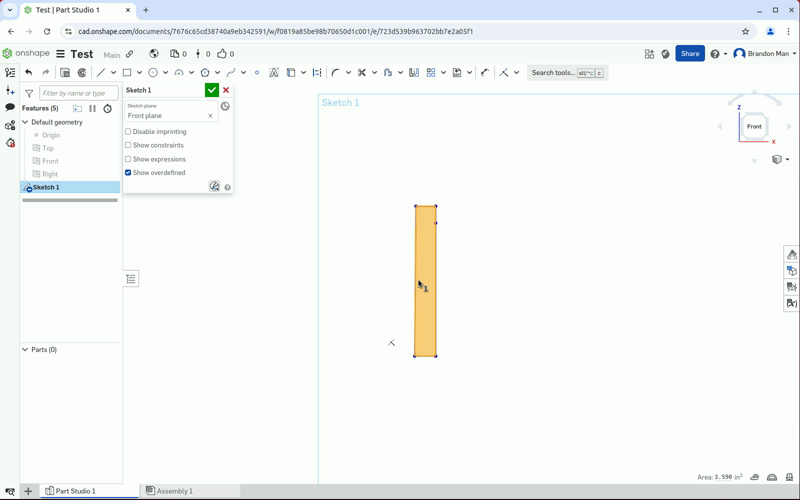
scroll(-6)
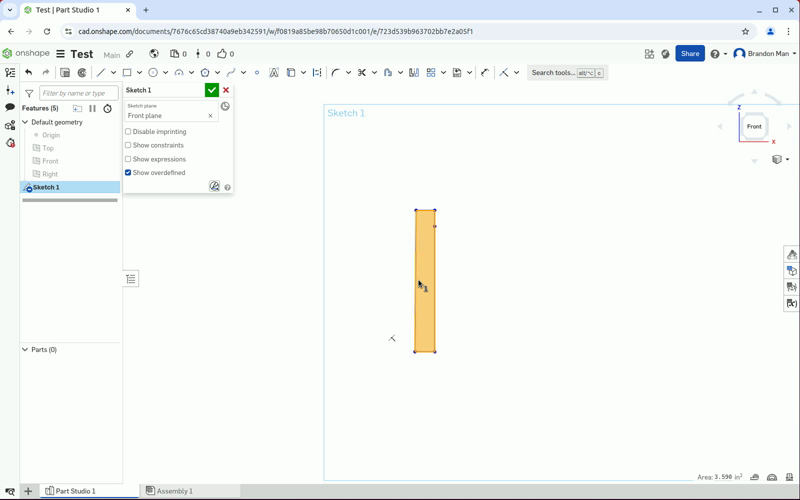
scroll(-6)
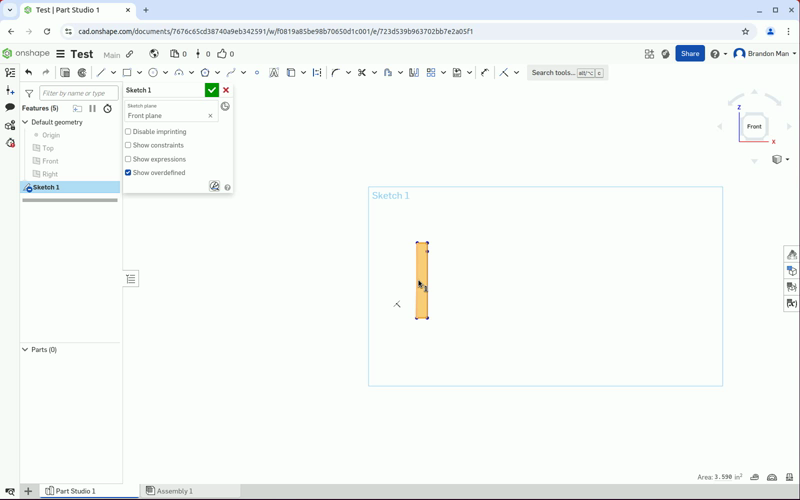
scroll(-6)
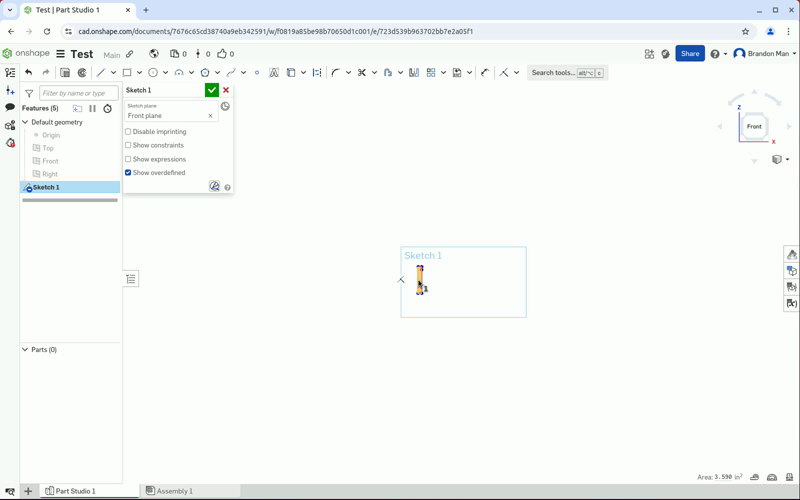
mouse_move(73, 352)
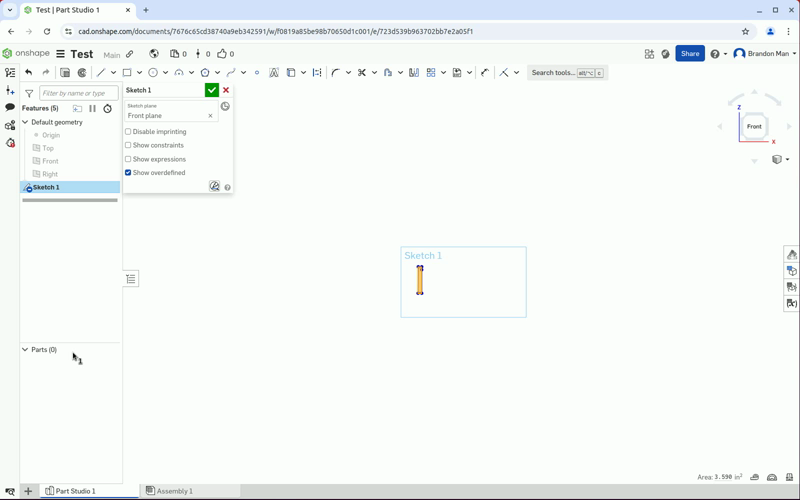
key(shift+y)
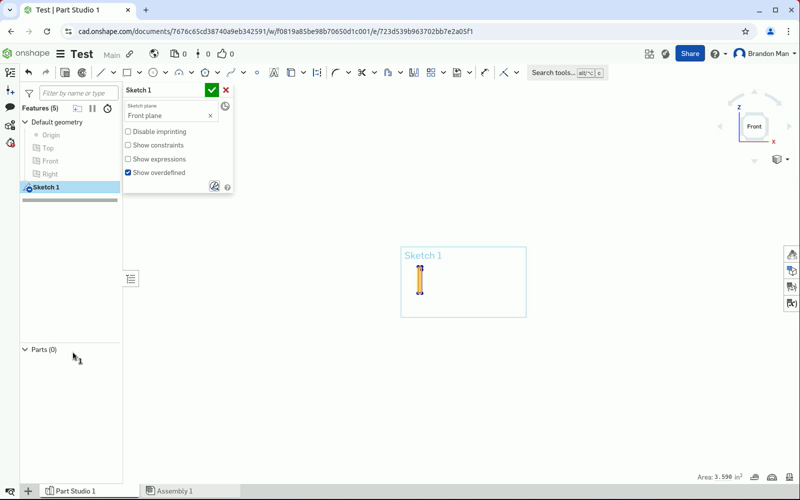
key(shift+e)
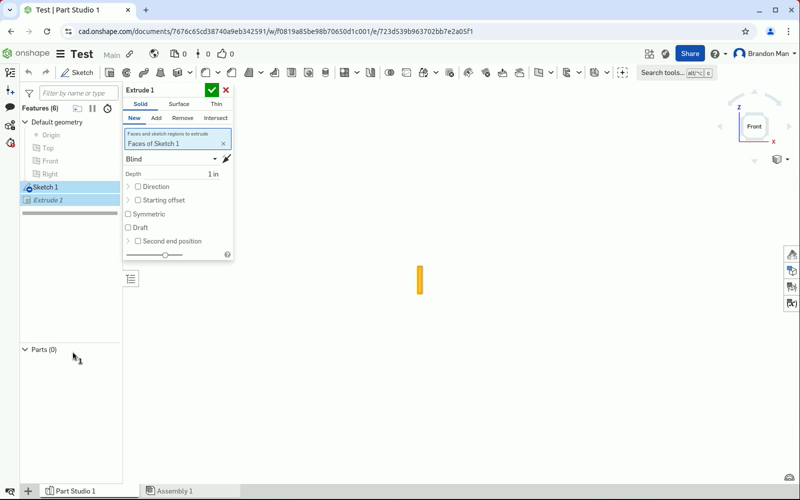
mouse_move(143, 106)
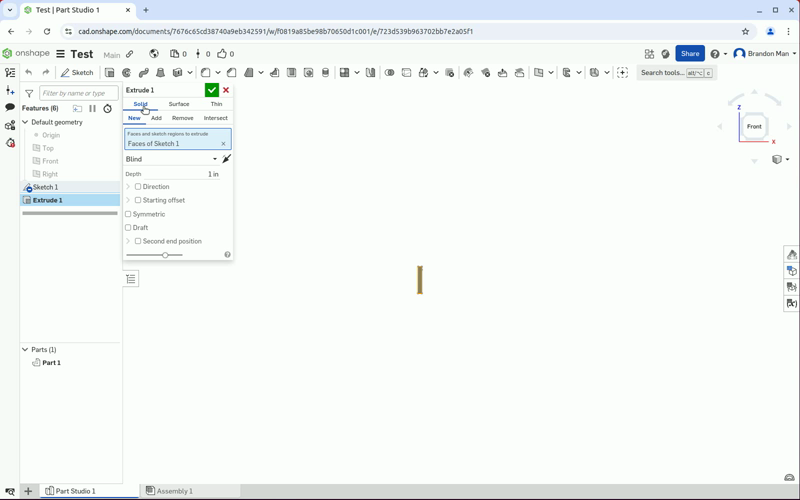
click(143, 106)
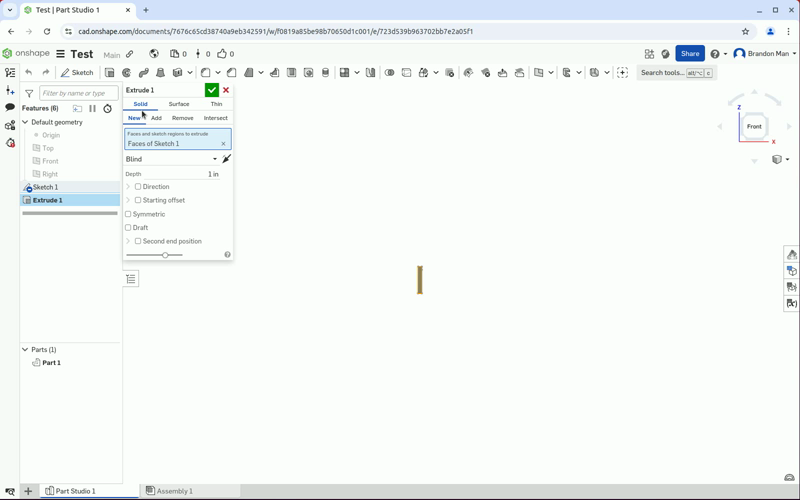
mouse_move(137, 120)
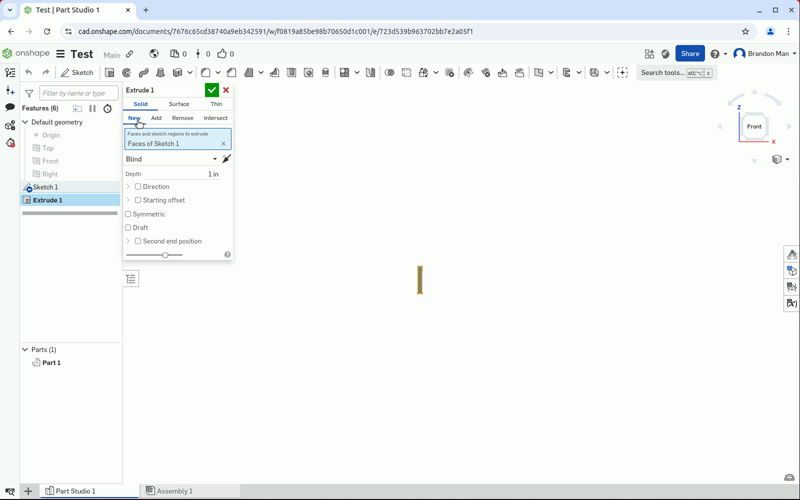
click(137, 120)
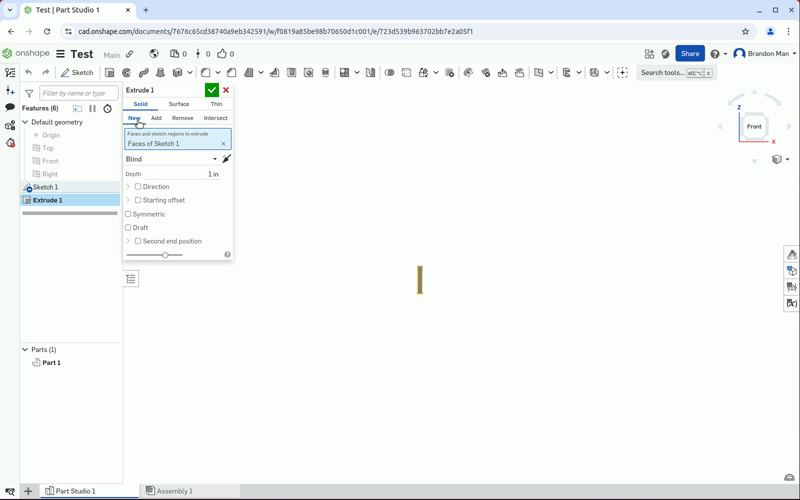
key(tab, 4)
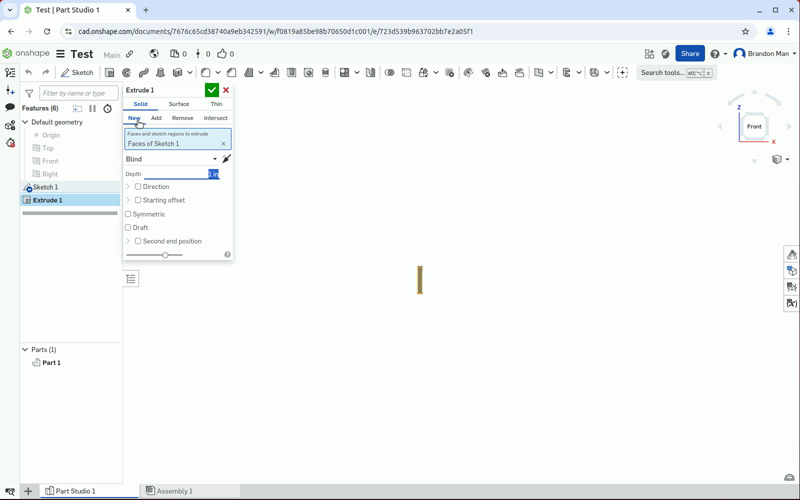
text(23.108)
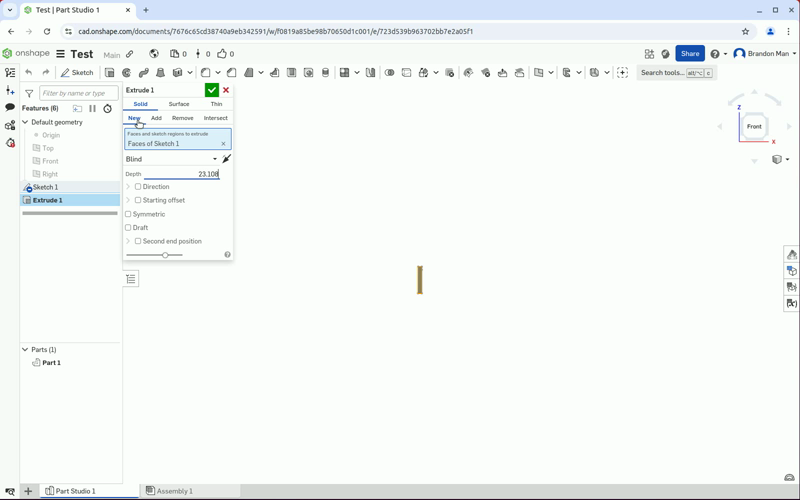
key(enter)
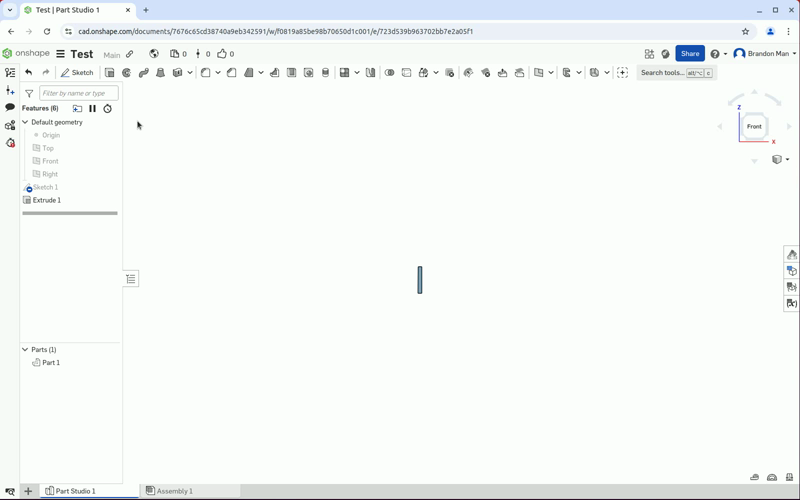
key(shift+h)
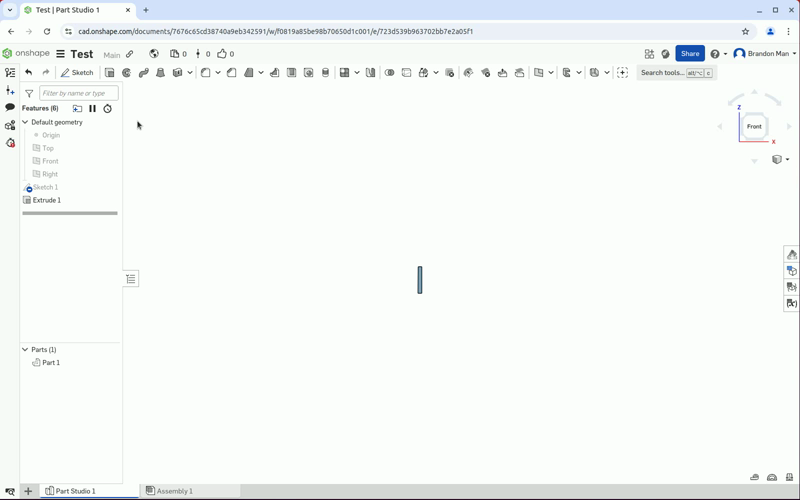
key(shift+h)
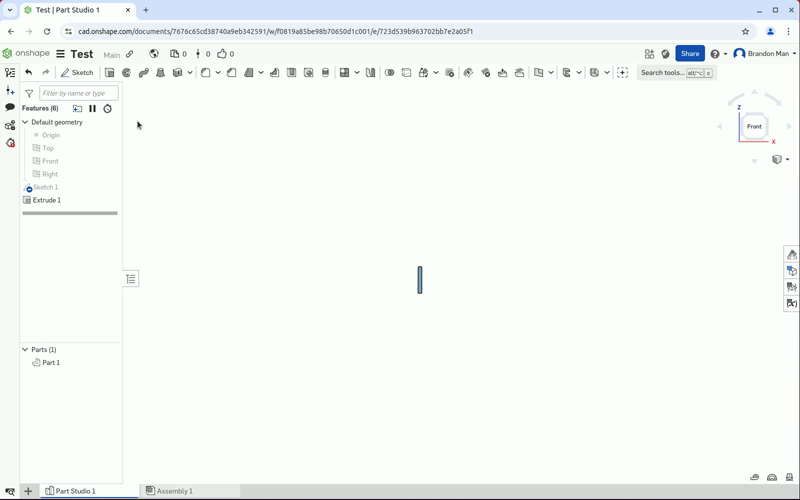
mouse_move(73, 189)
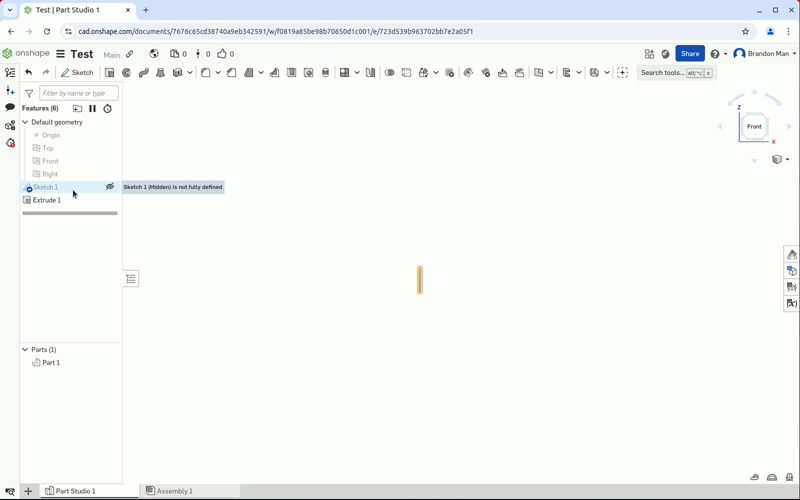
click(73, 189)
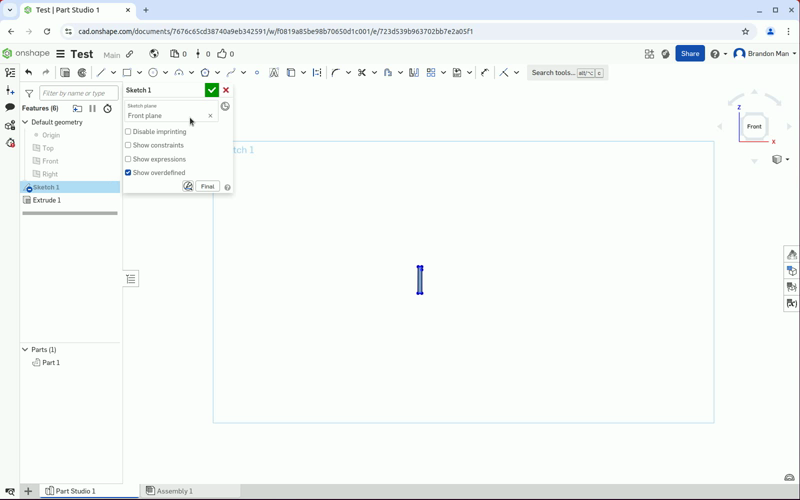
mouse_move(229, 92)
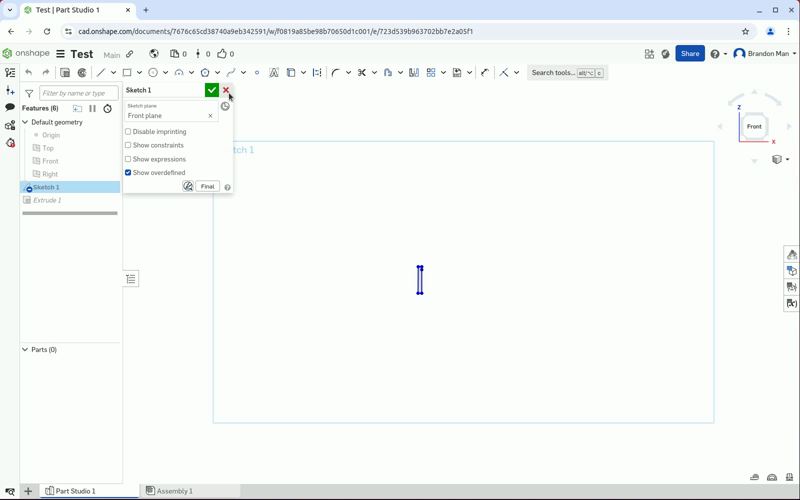
click(229, 92)
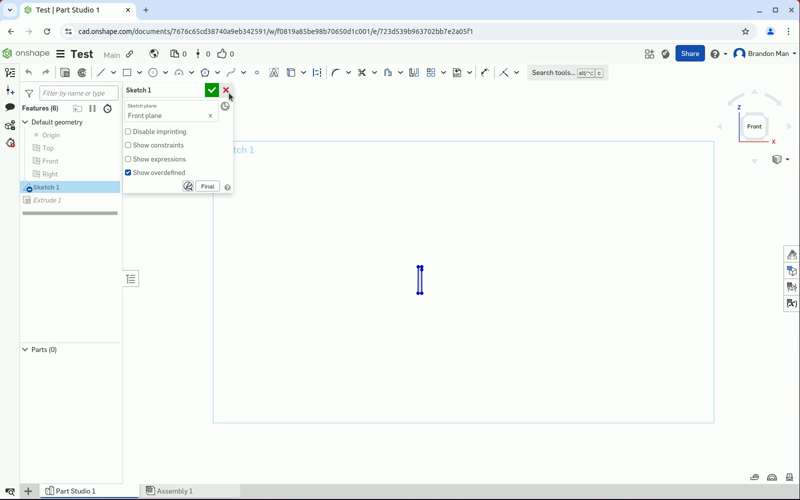
key(shift+s)
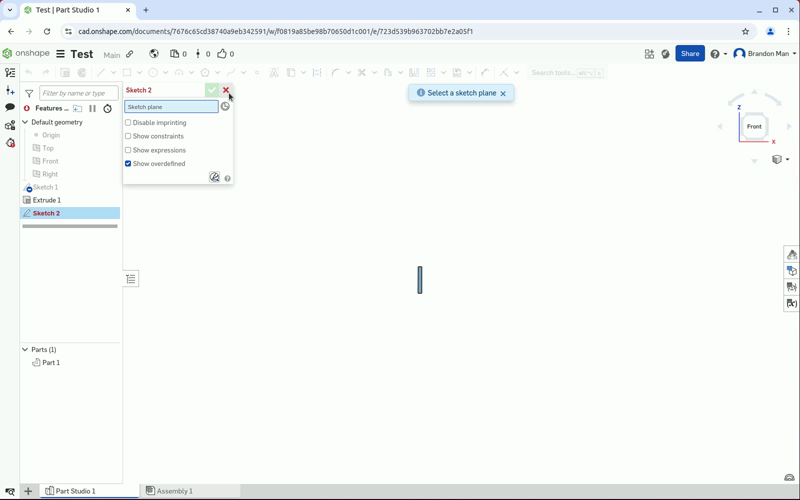
mouse_move(73, 163)
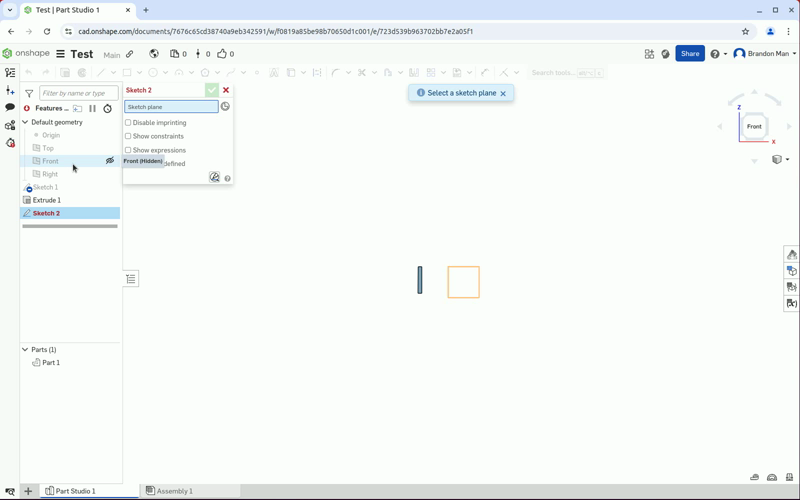
click(73, 163)
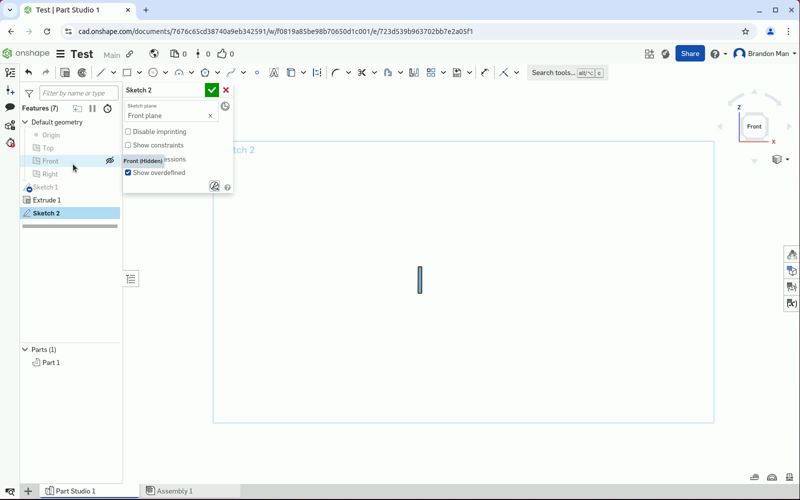
mouse_move(73, 352)
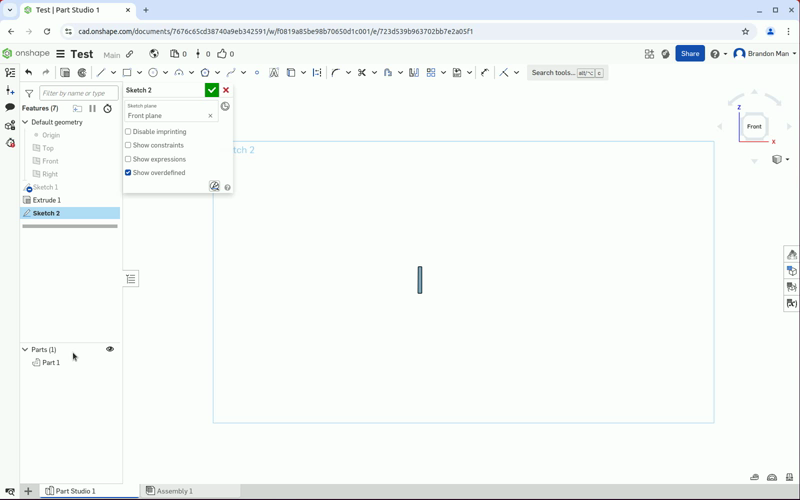
key(y)
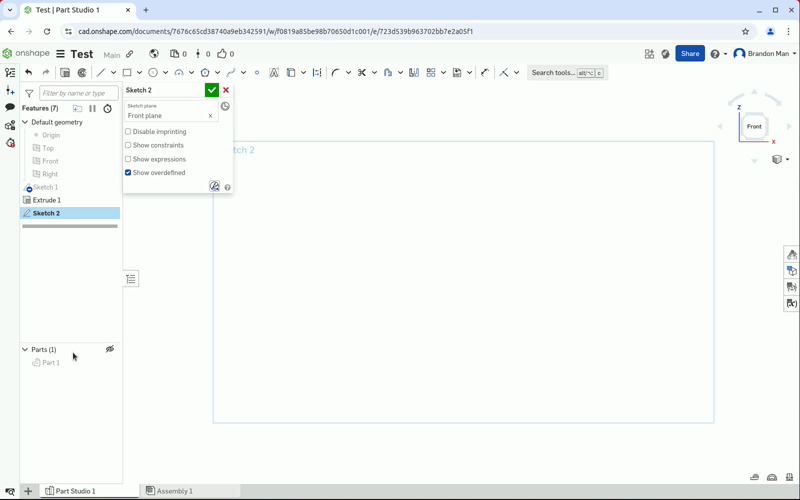
key(l)
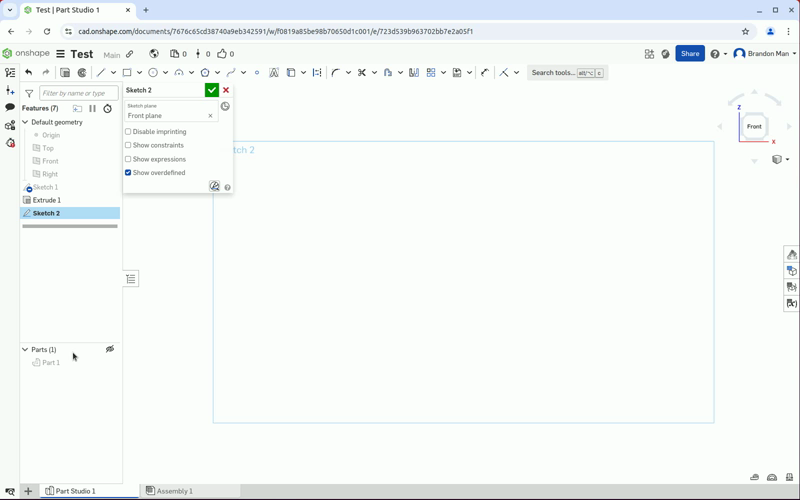
key_down(shift)
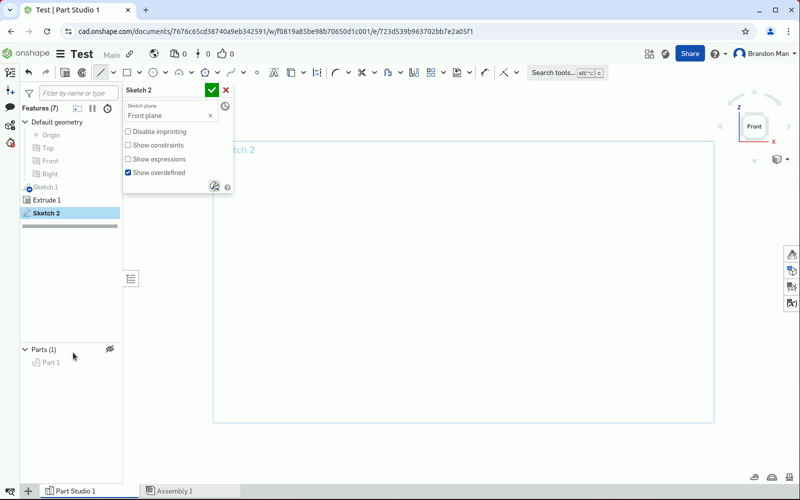
mouse_move(443, 293)
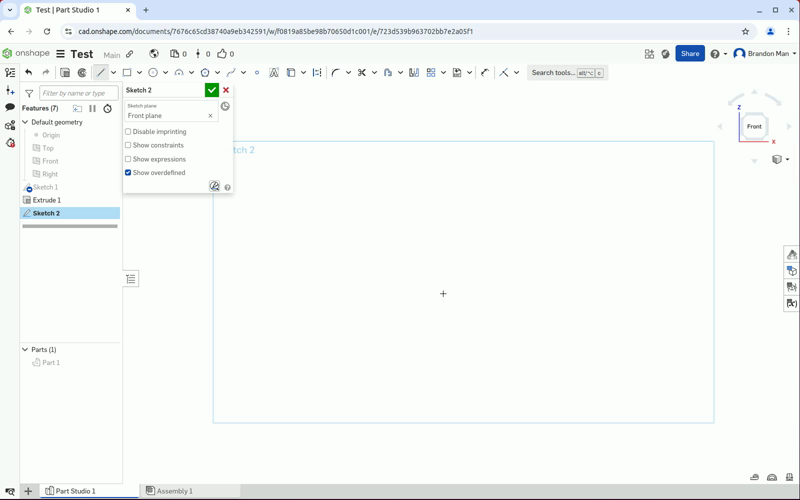
click(443, 293)
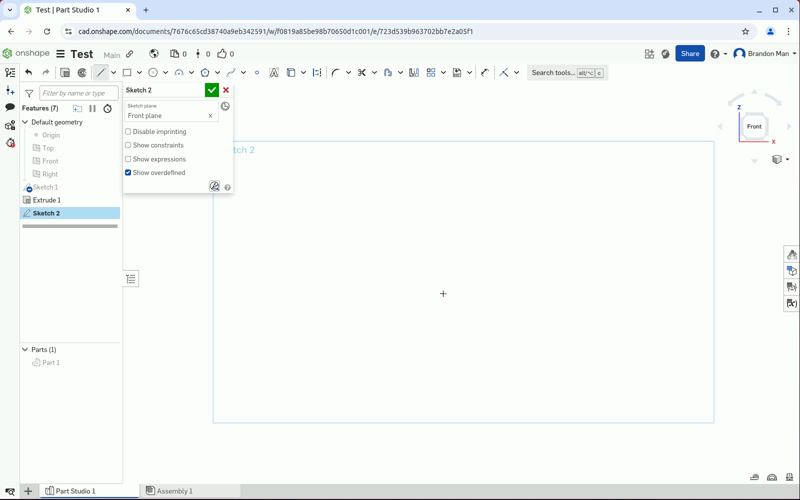
key_up(shift)
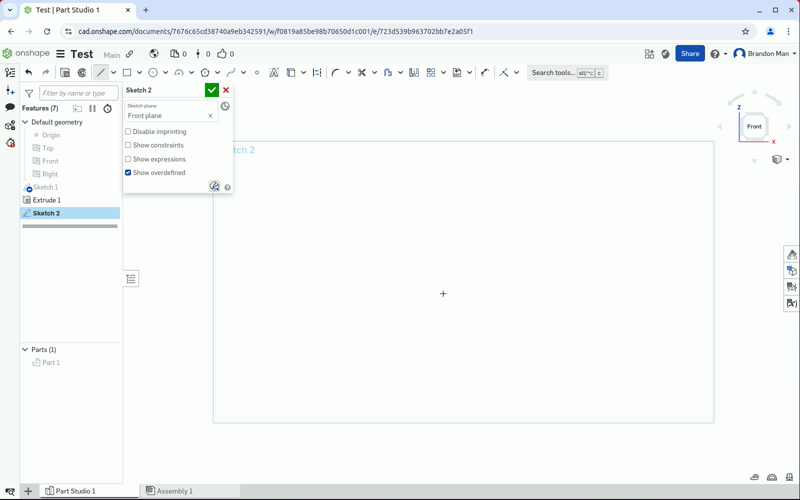
key_down(shift)
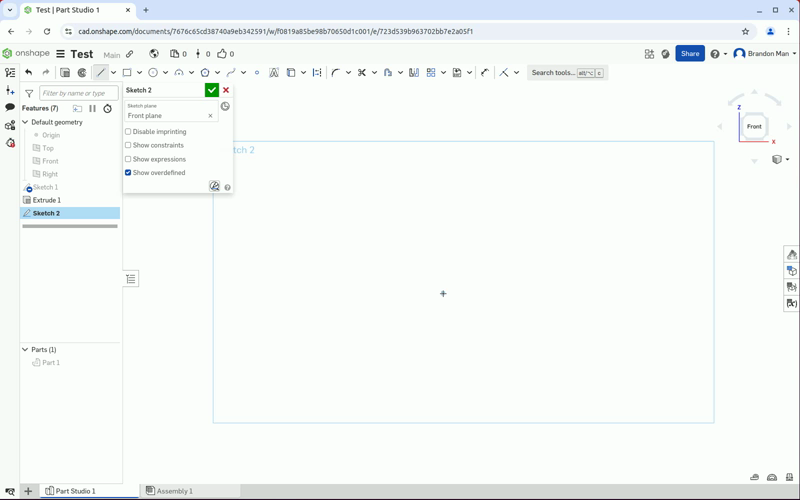
mouse_move(473, 293)
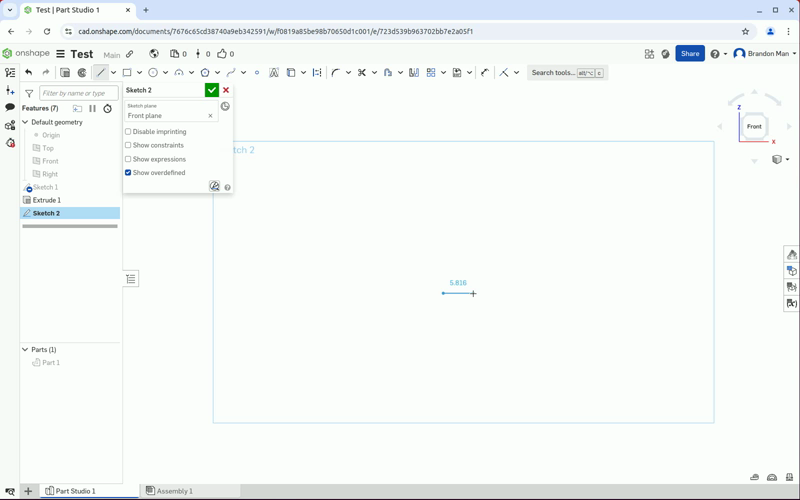
mouse_move(446, 293)
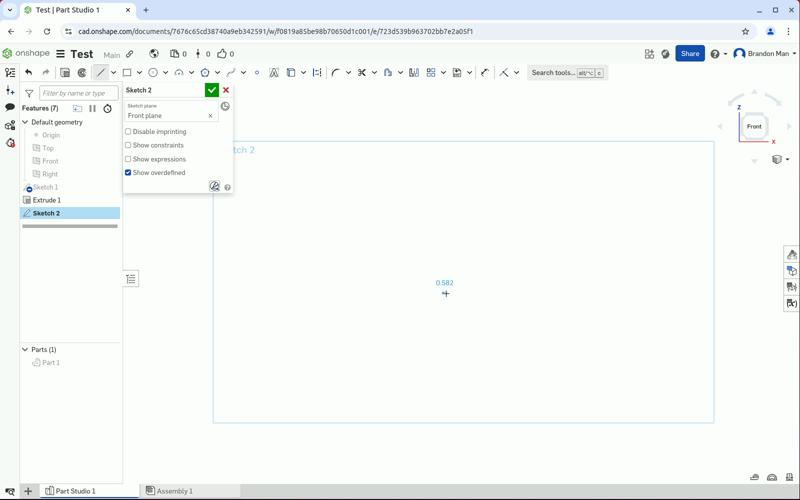
scroll(6)
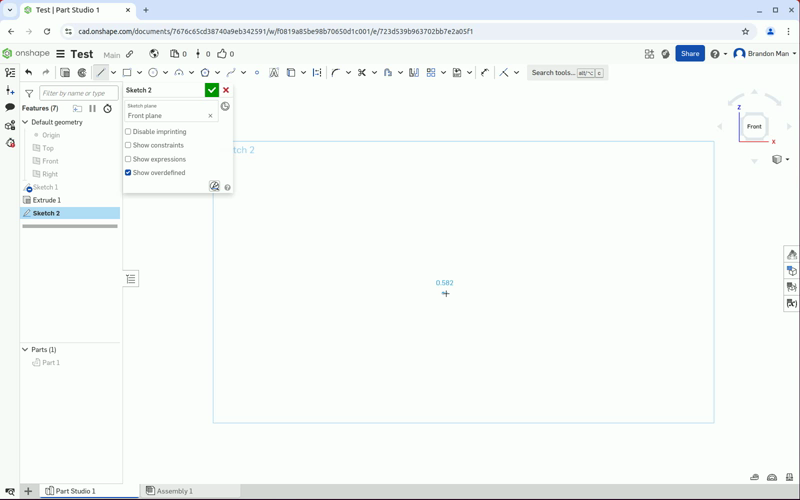
scroll(6)
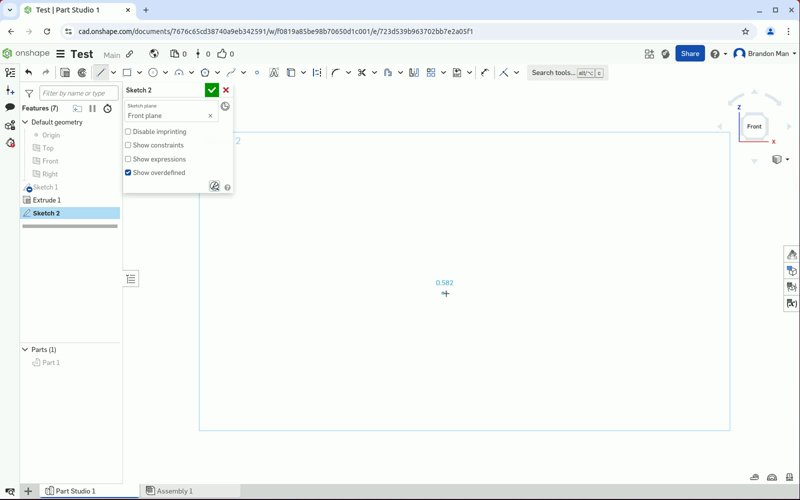
scroll(6)
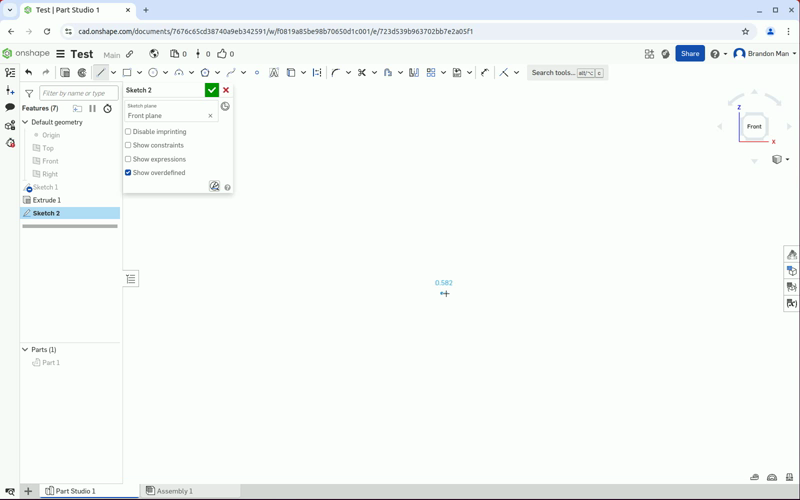
scroll(6)
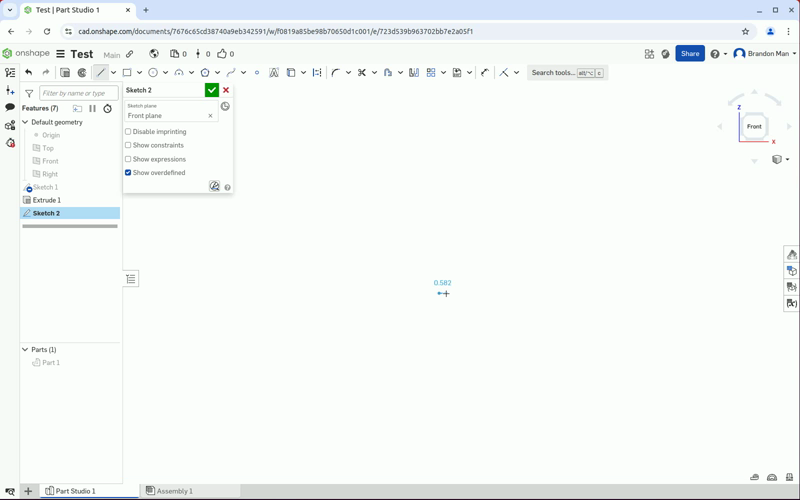
scroll(6)
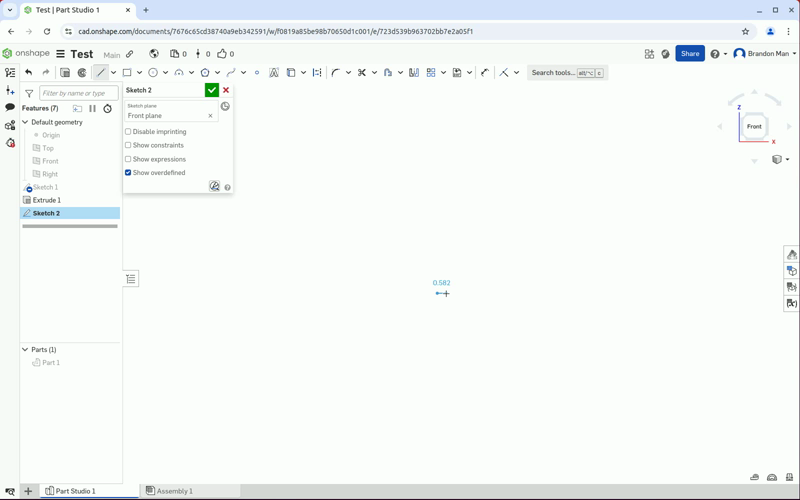
scroll(6)
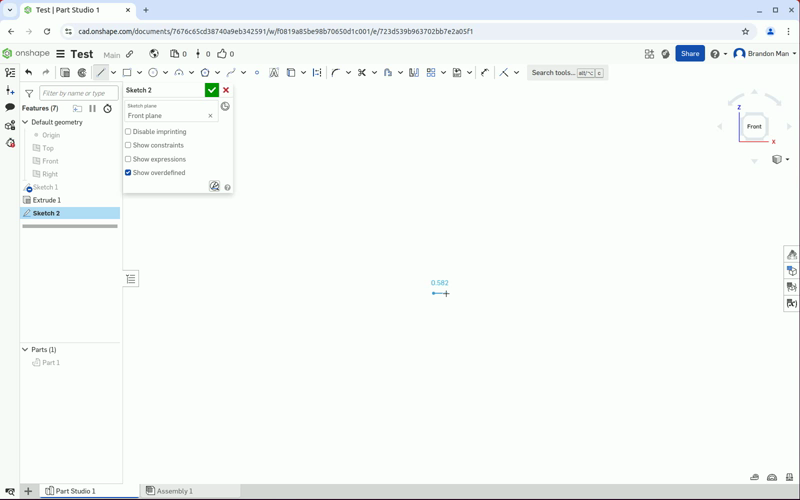
scroll(6)
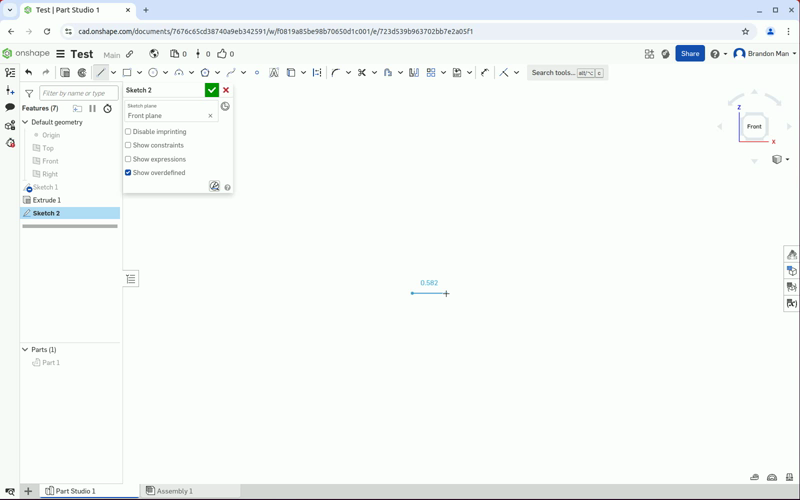
click(446, 293)
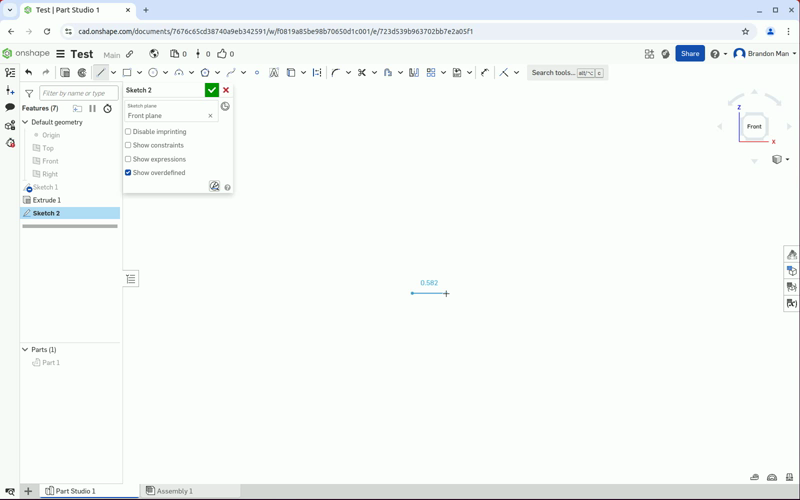
scroll(-6)
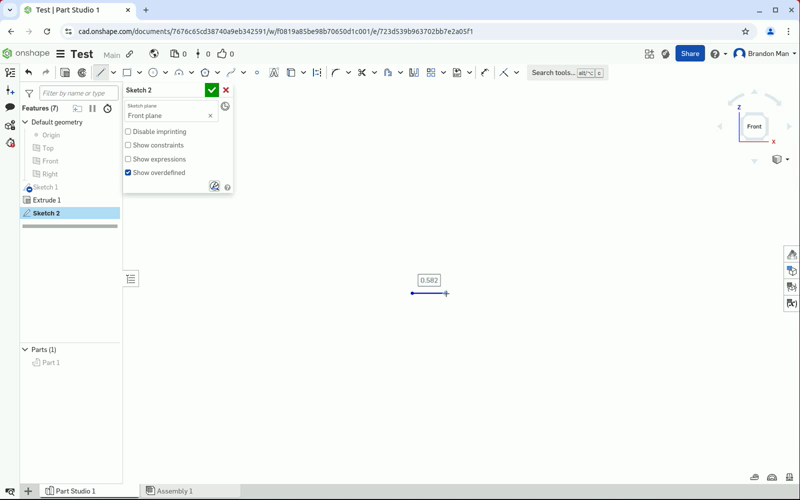
scroll(-6)
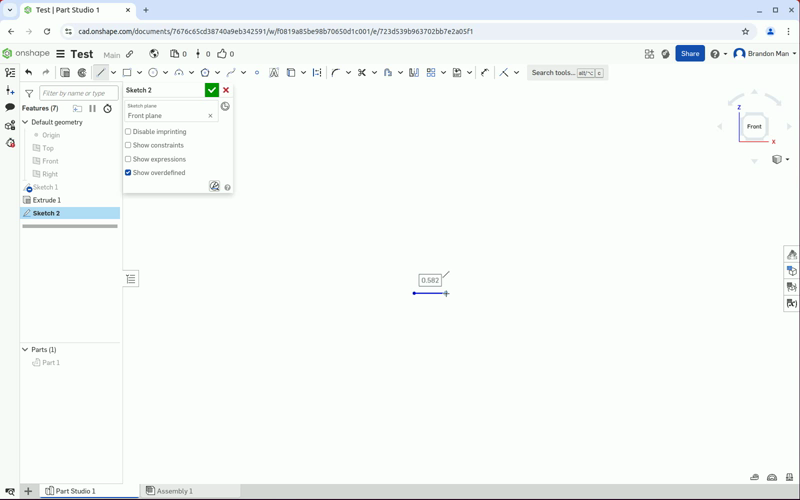
scroll(-6)
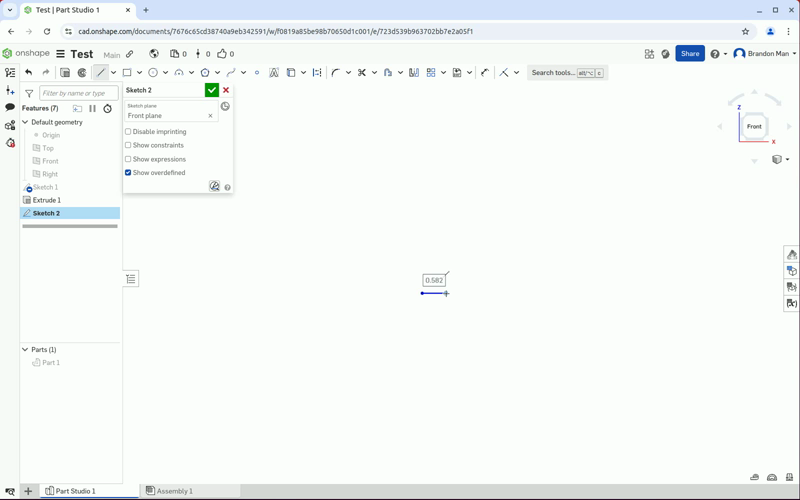
scroll(-6)
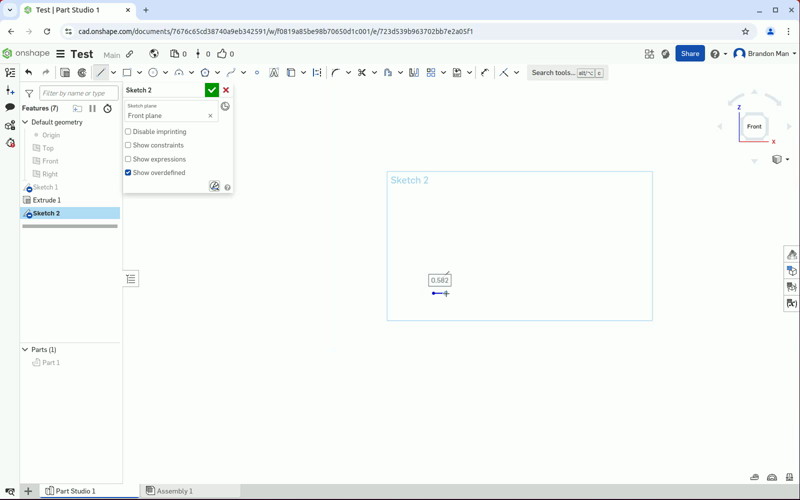
scroll(-6)
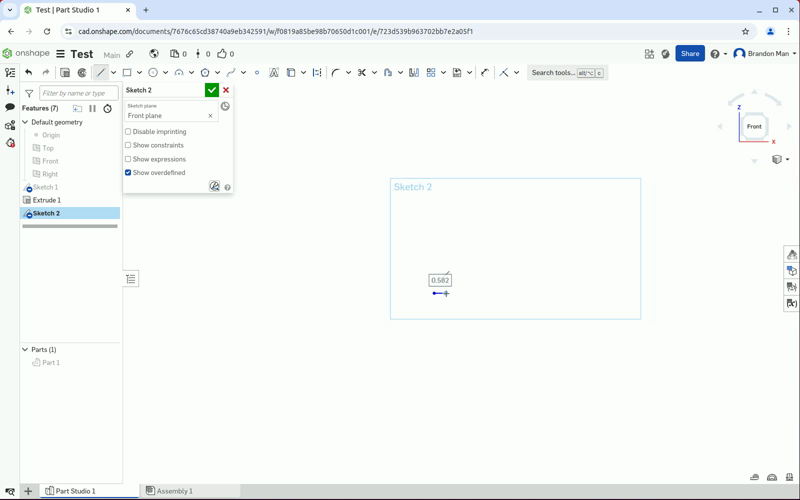
scroll(-6)
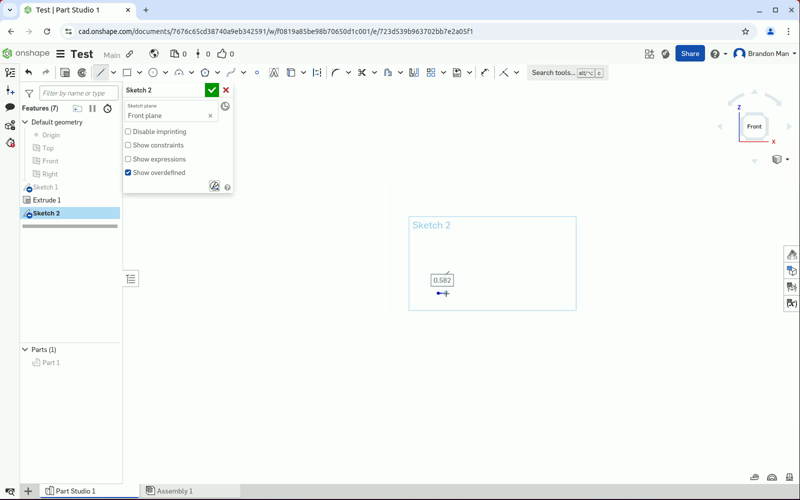
scroll(-6)
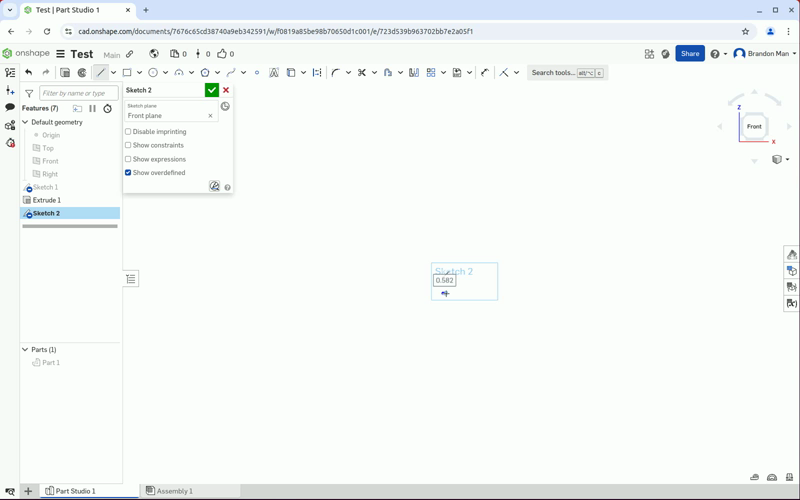
key_up(shift)
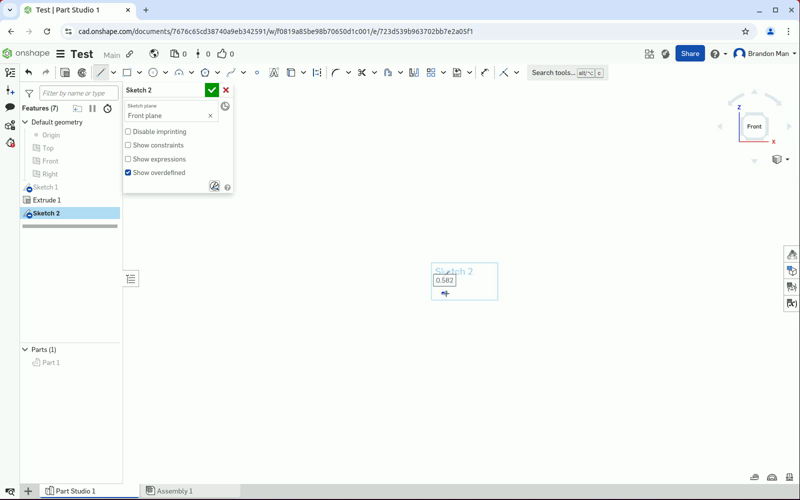
key_down(shift)
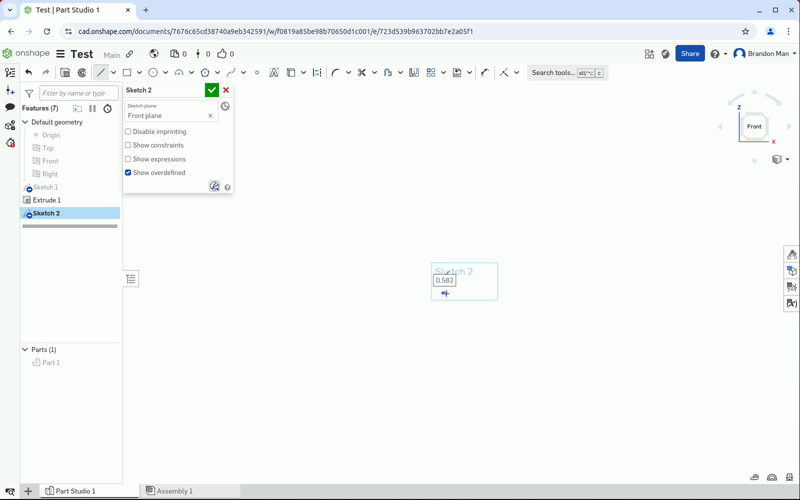
mouse_move(476, 293)
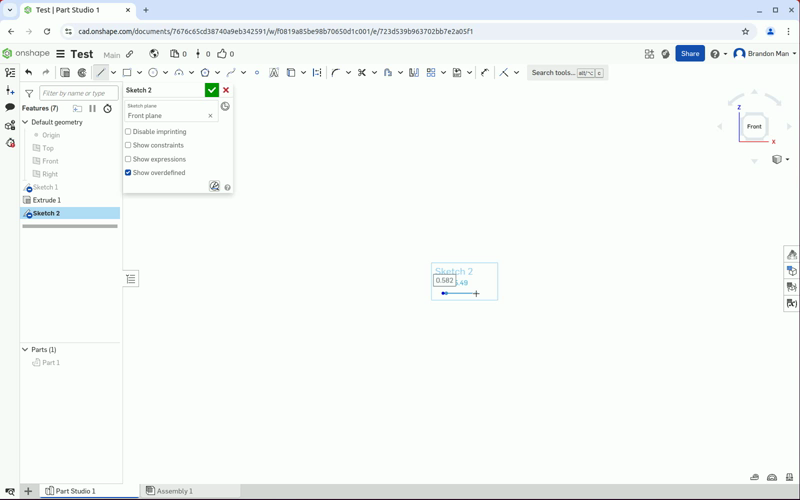
mouse_move(446, 266)
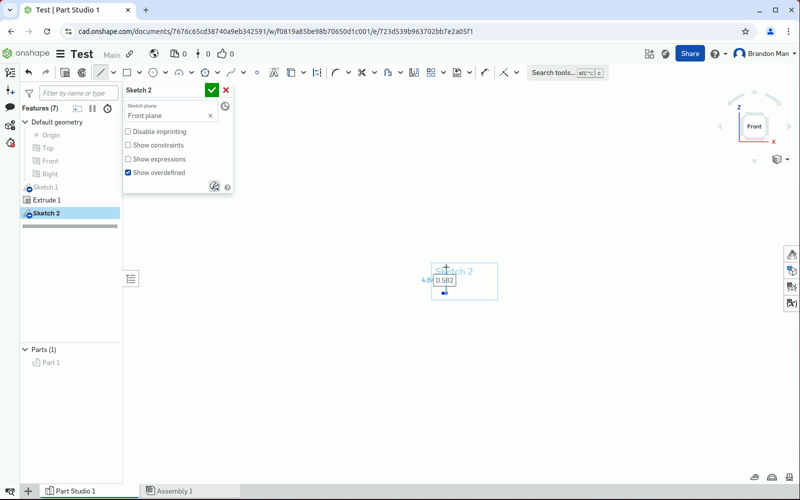
click(446, 266)
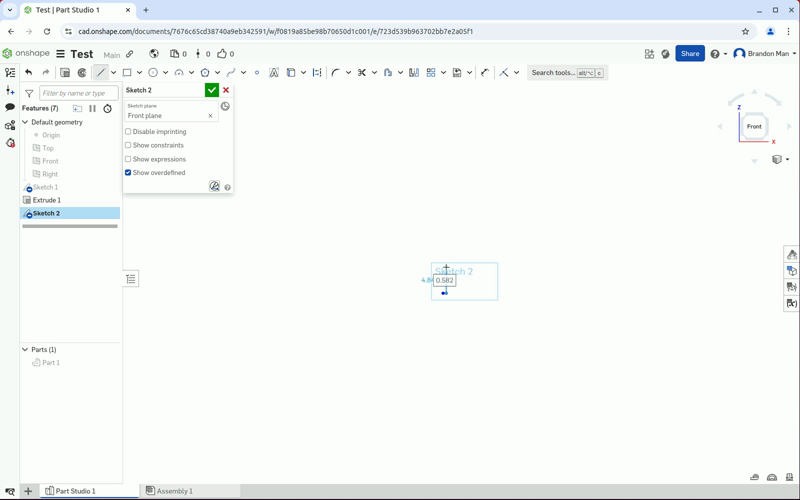
key_up(shift)
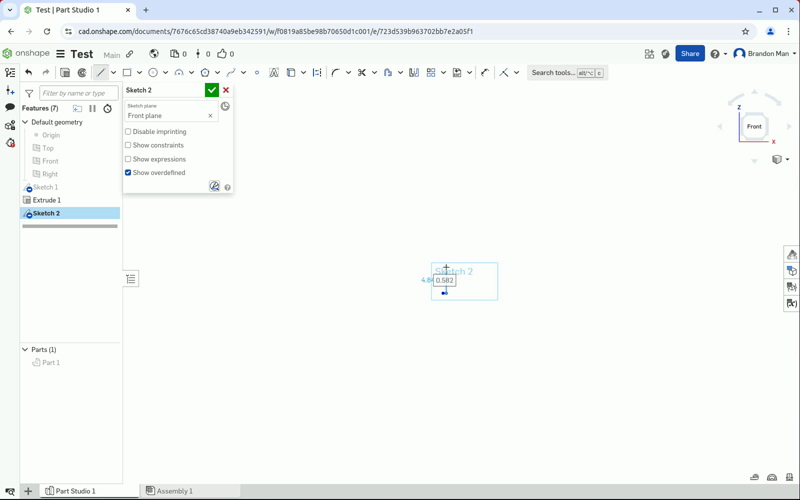
key_down(shift)
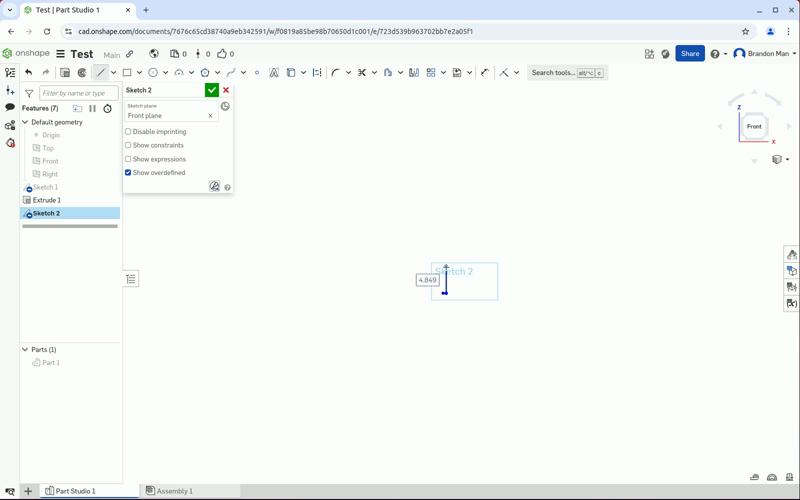
mouse_move(476, 266)
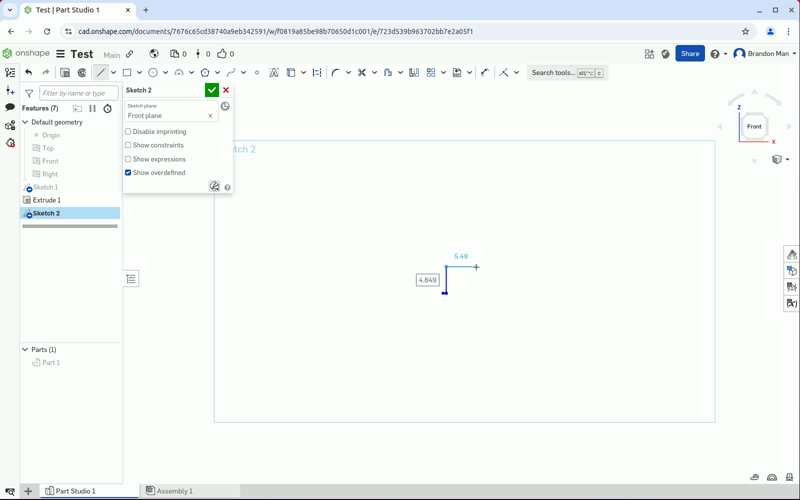
mouse_move(443, 266)
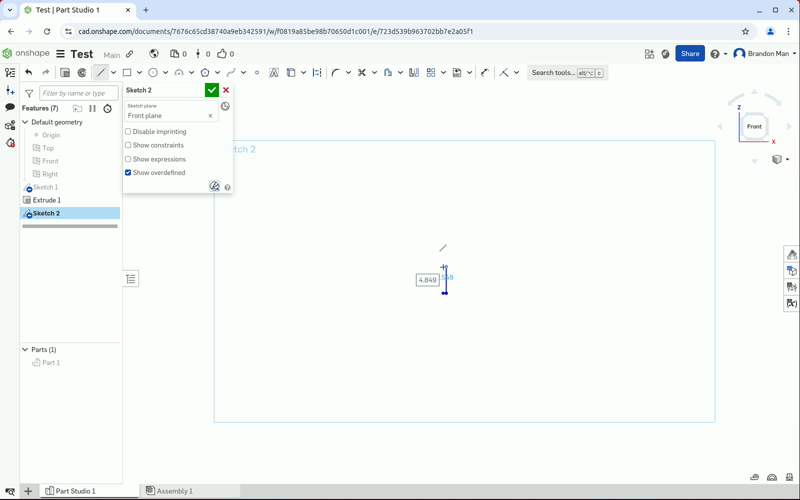
scroll(6)
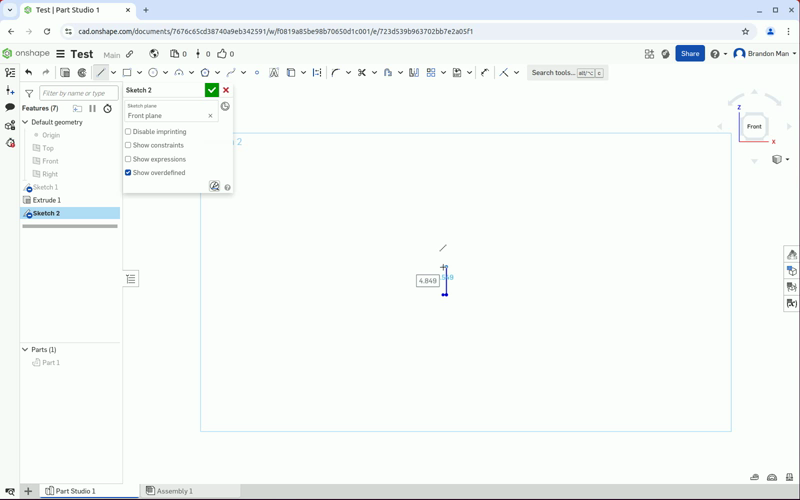
scroll(6)
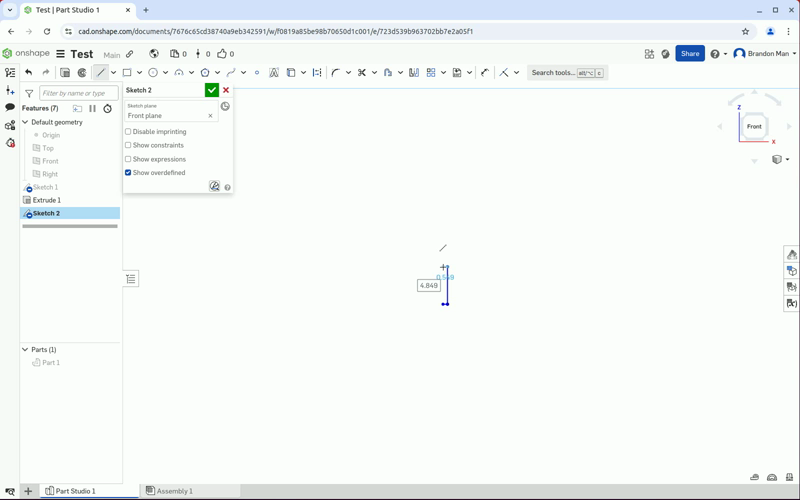
scroll(6)
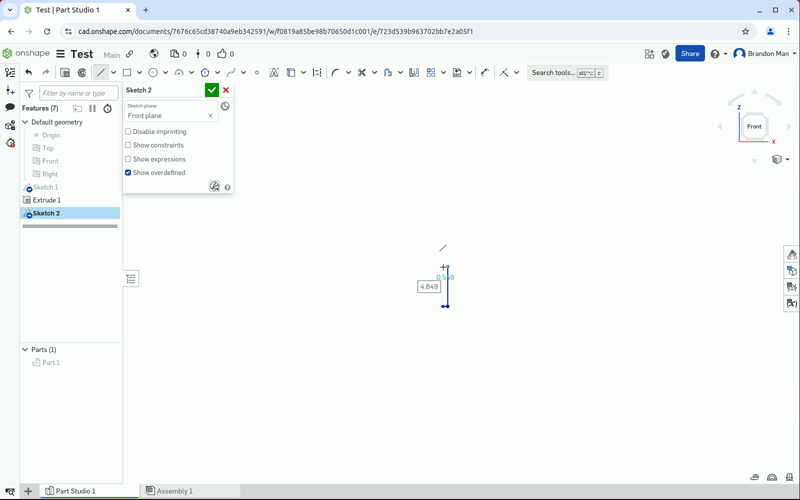
scroll(6)
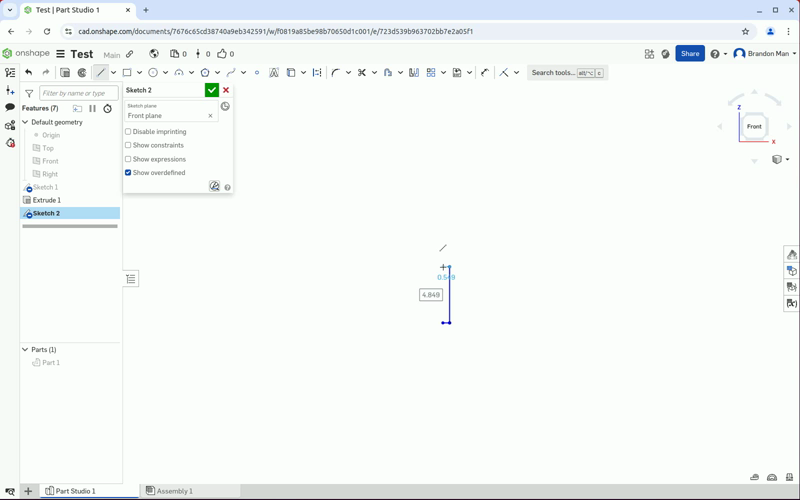
scroll(6)
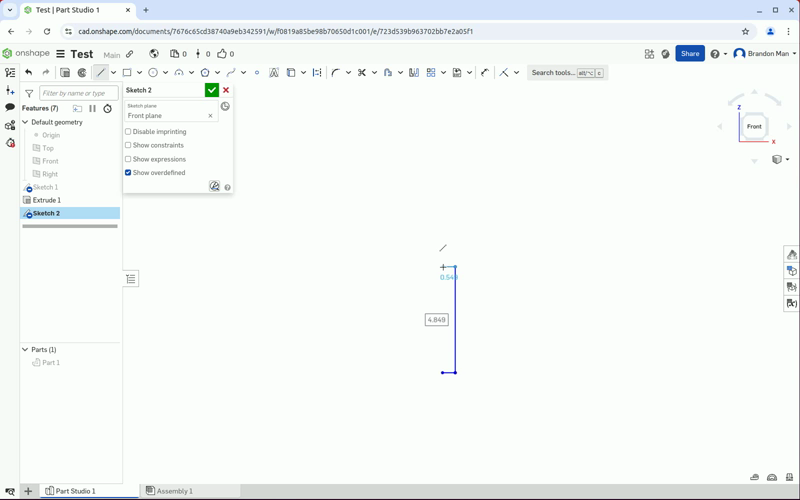
scroll(6)
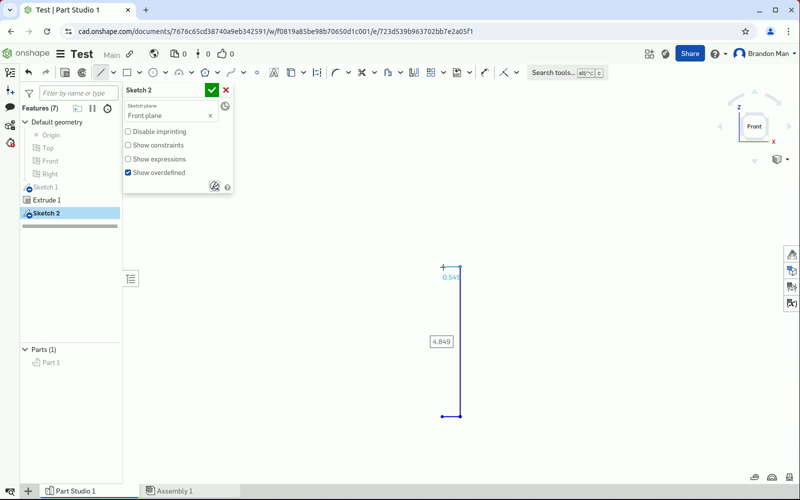
scroll(6)
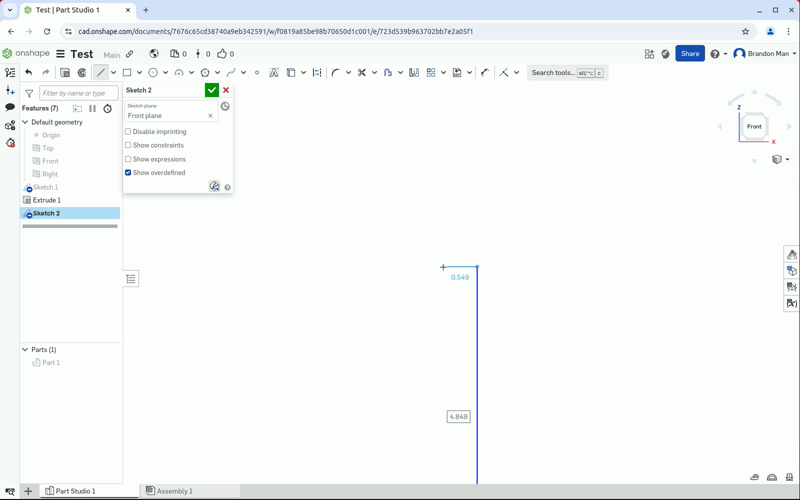
click(443, 266)
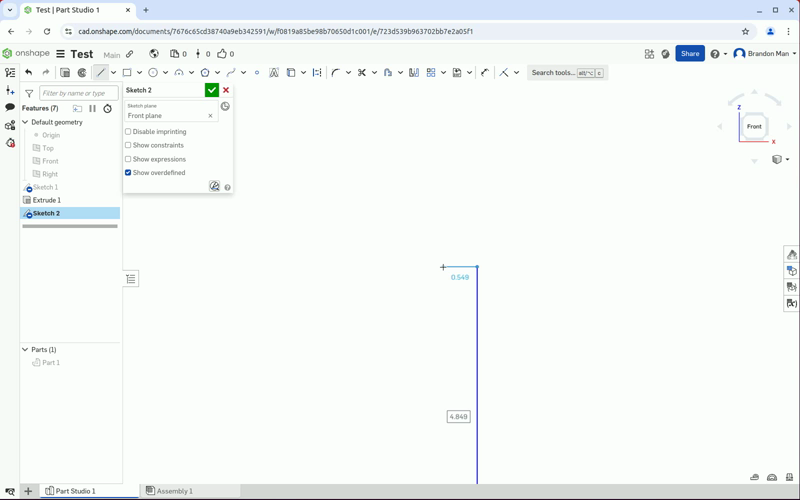
scroll(-6)
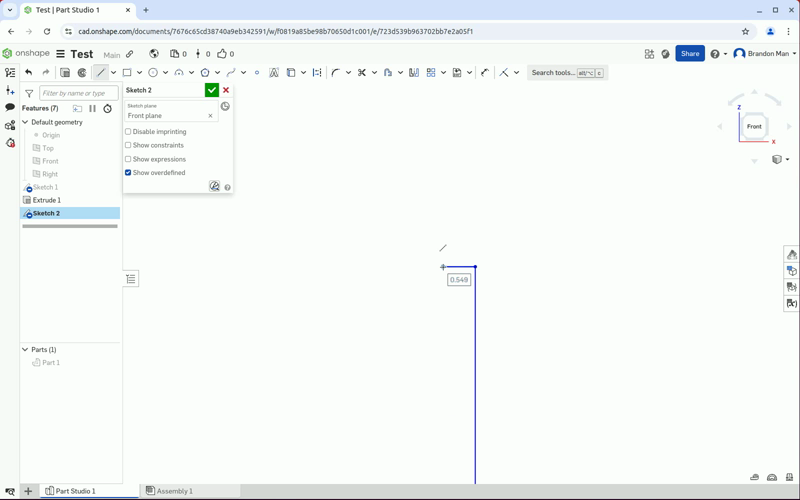
scroll(-6)
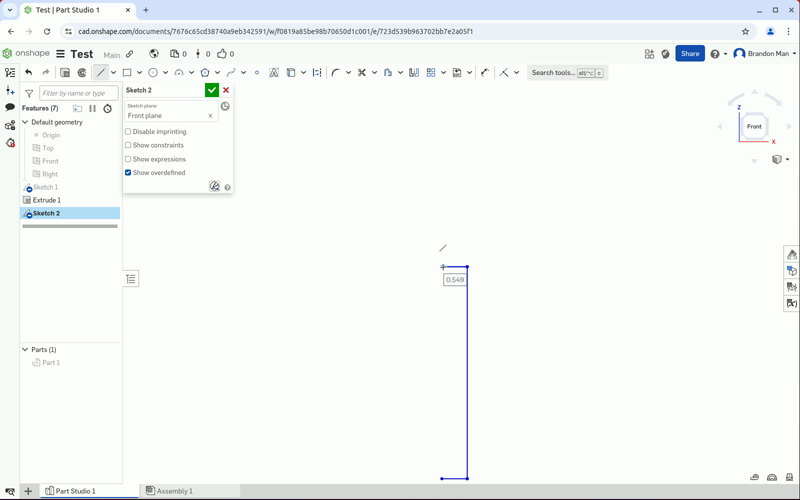
scroll(-6)
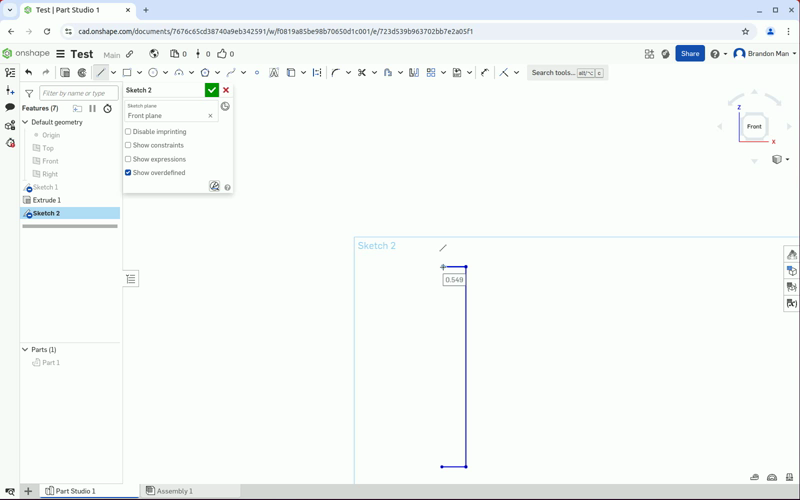
scroll(-6)
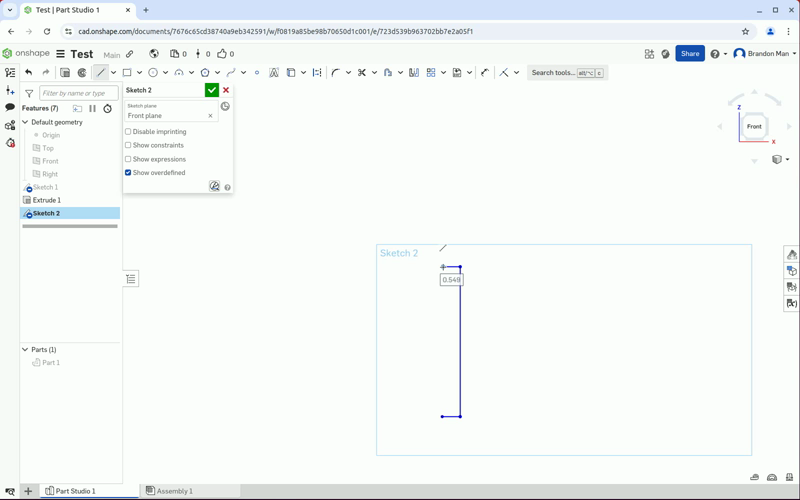
scroll(-6)
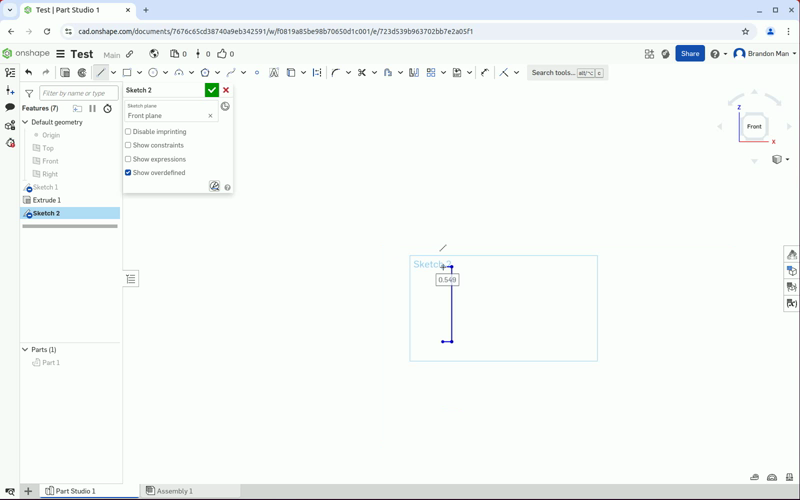
scroll(-6)
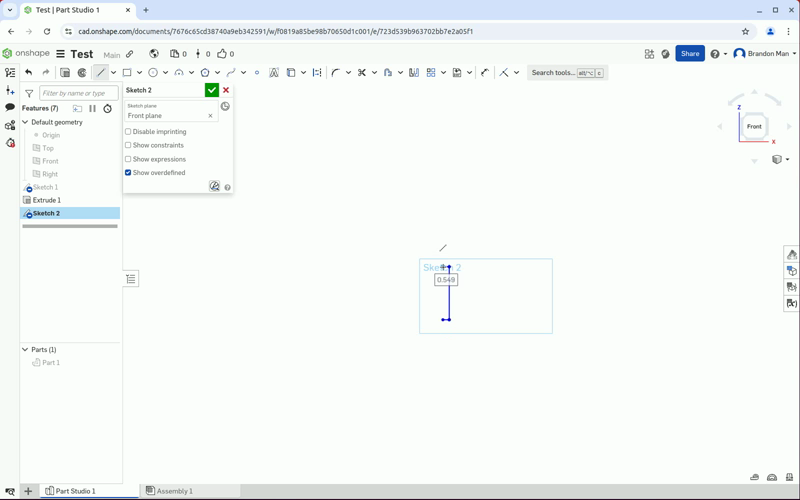
scroll(-6)
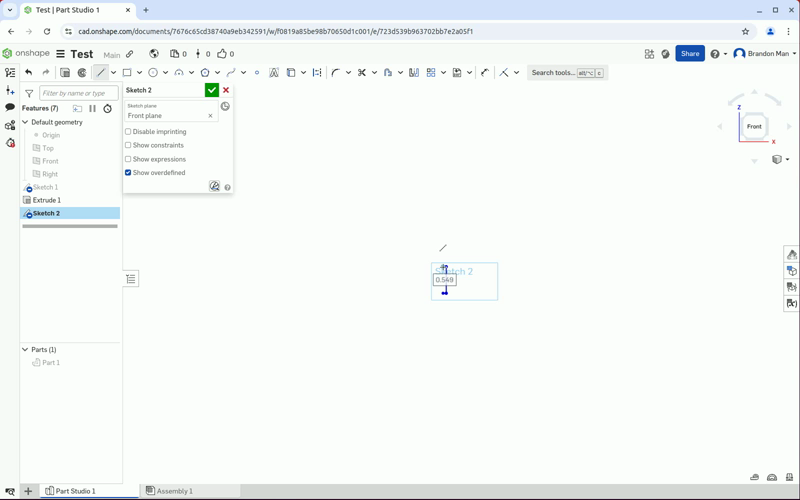
key_up(shift)
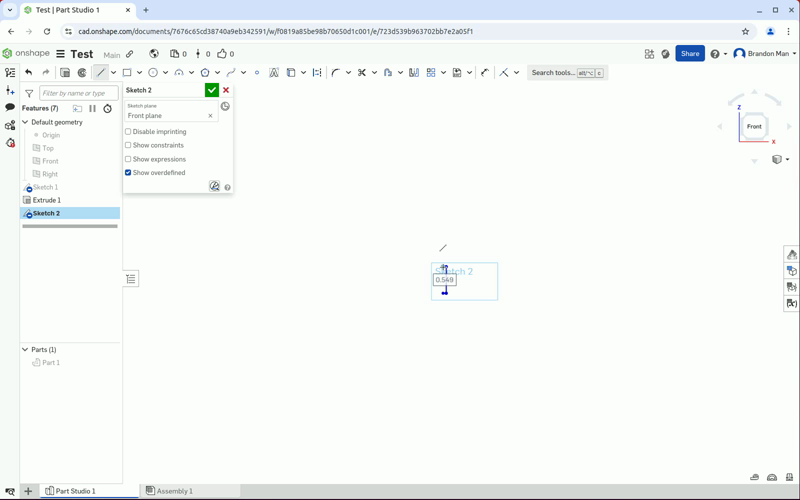
key_down(shift)
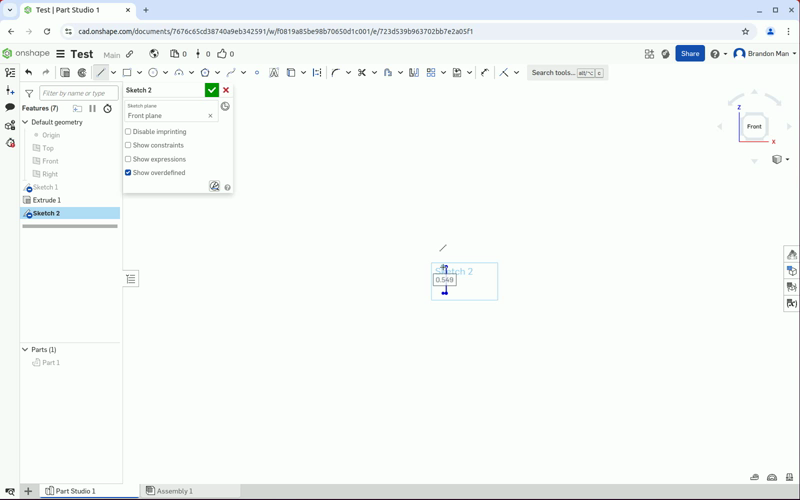
mouse_move(473, 266)
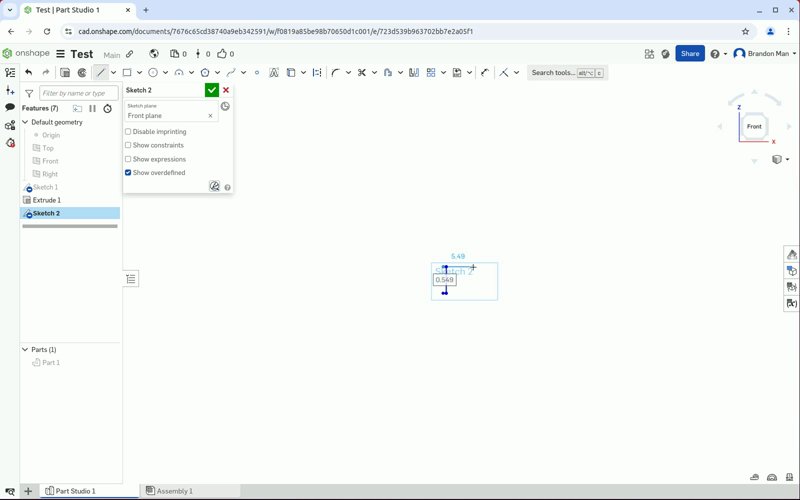
mouse_move(443, 269)
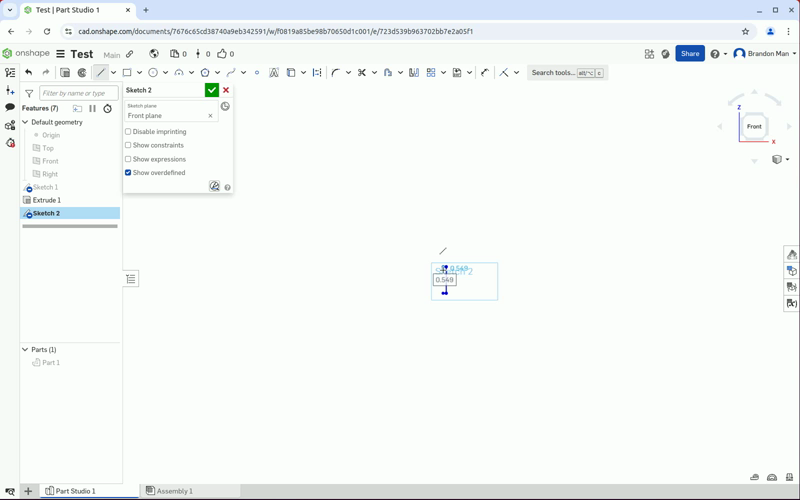
scroll(6)
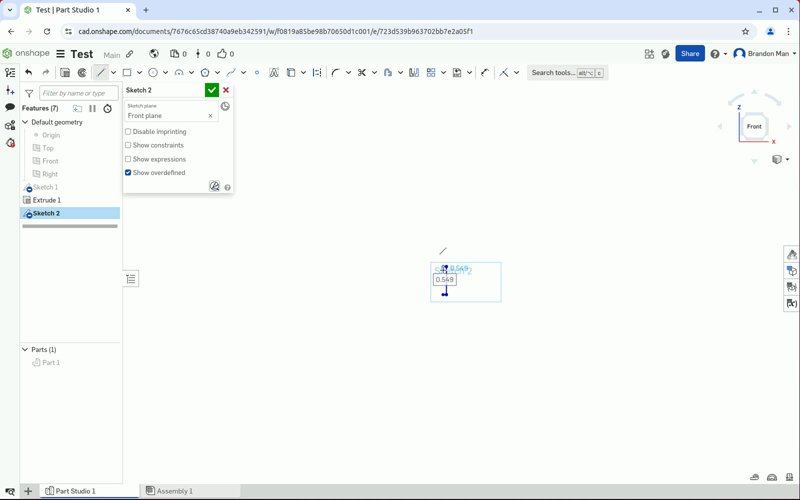
scroll(6)
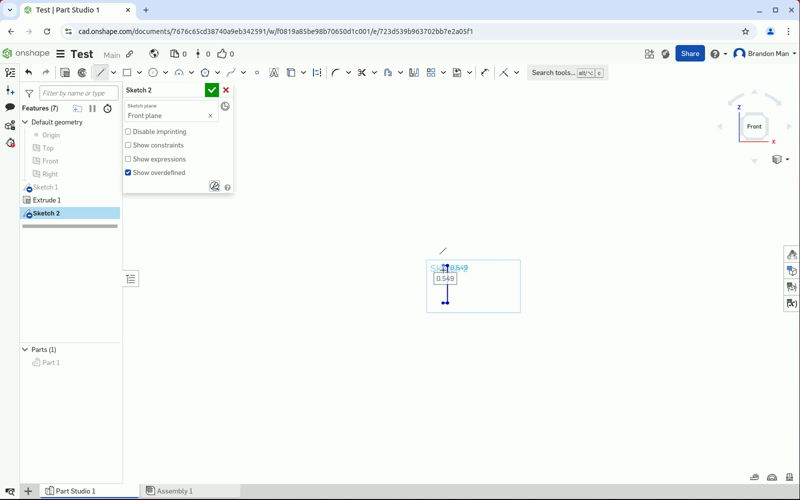
scroll(6)
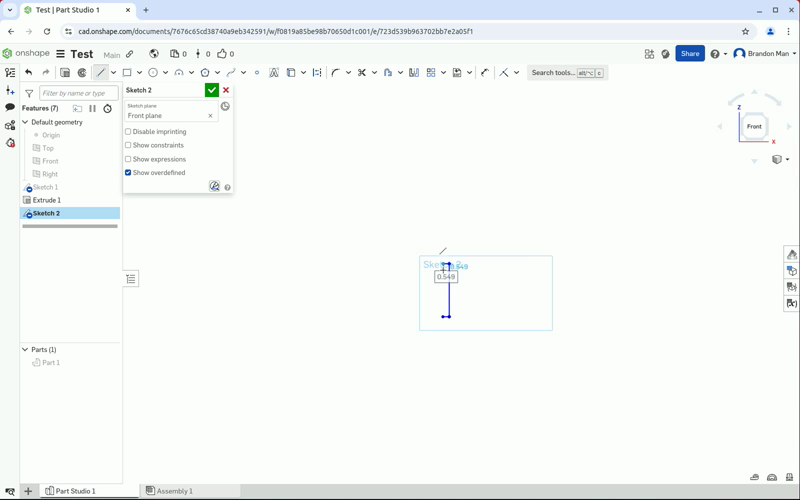
scroll(6)
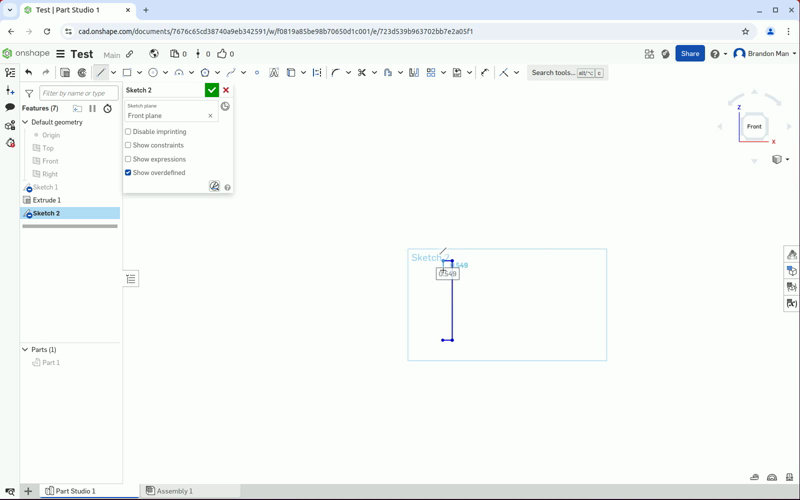
scroll(6)
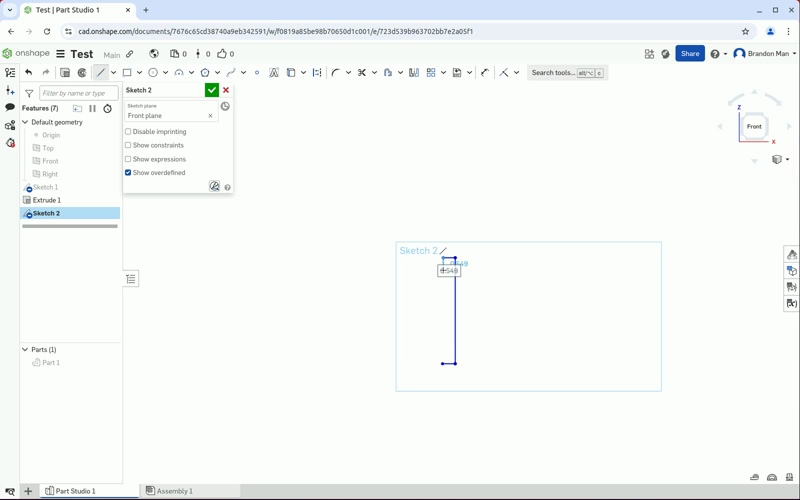
scroll(6)
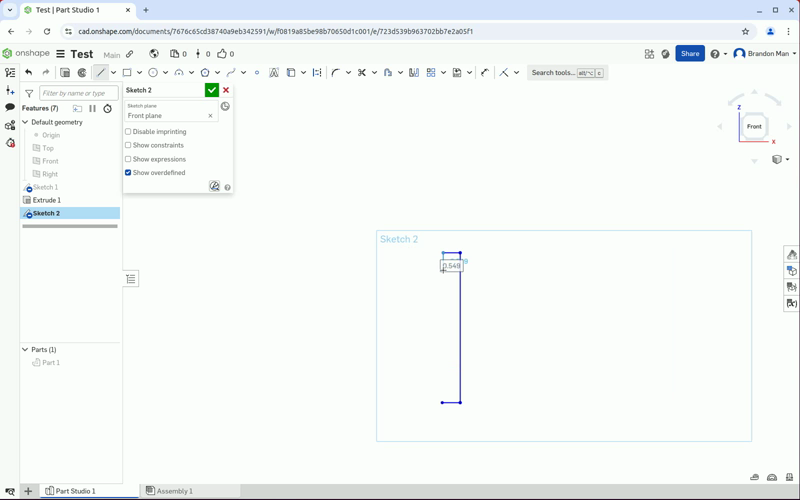
scroll(6)
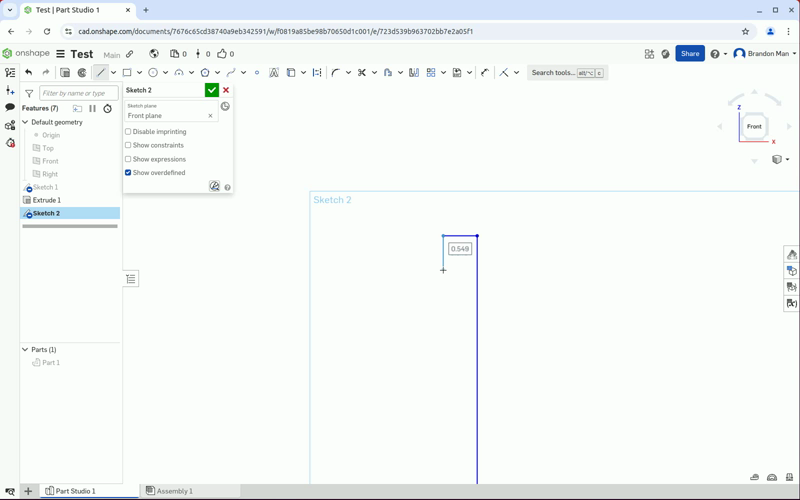
click(443, 269)
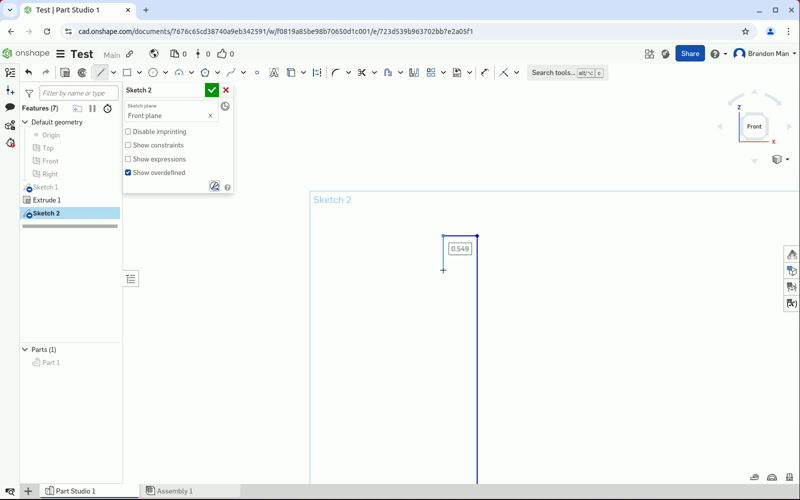
scroll(-6)
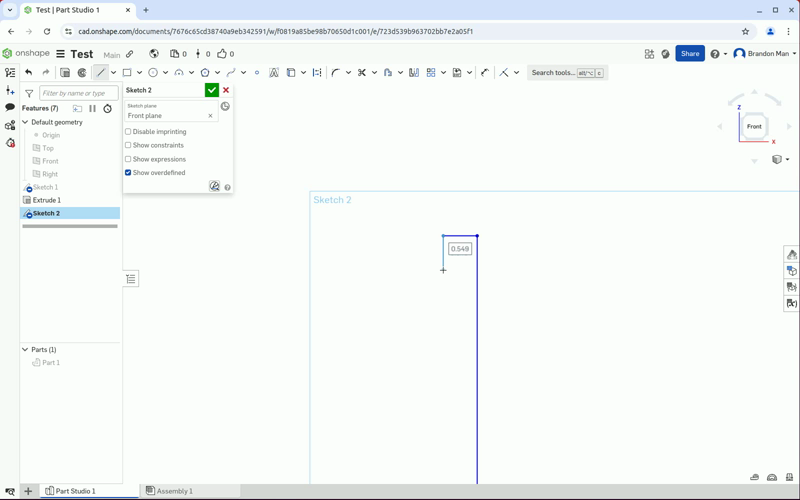
scroll(-6)
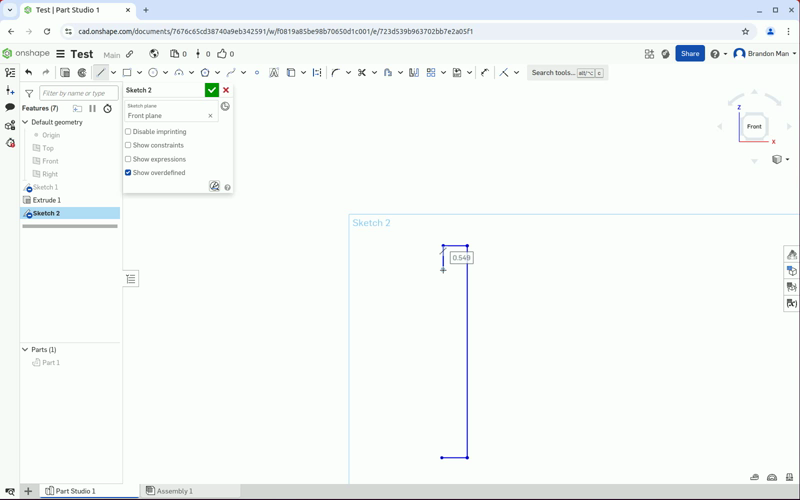
scroll(-6)
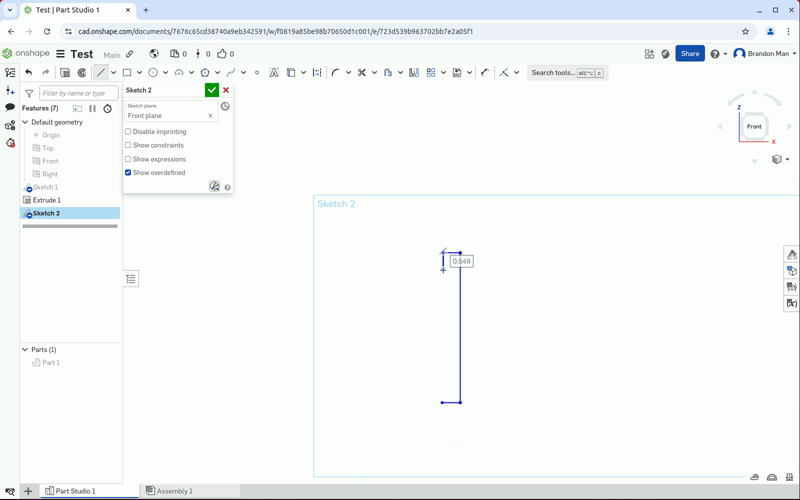
scroll(-6)
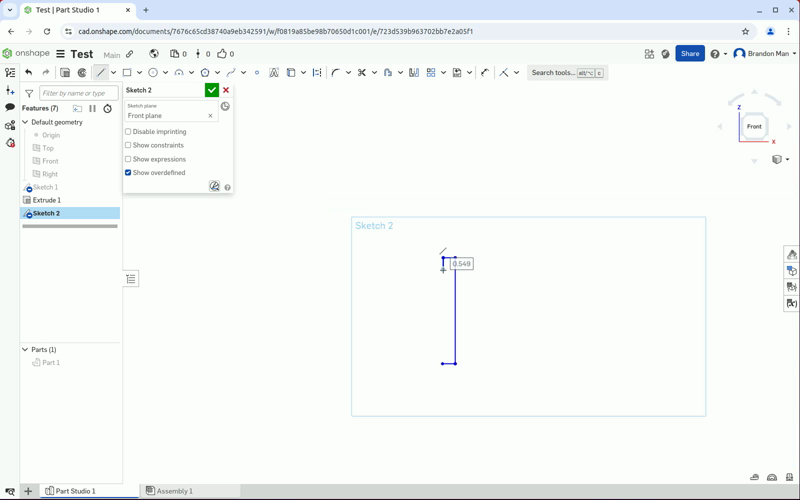
scroll(-6)
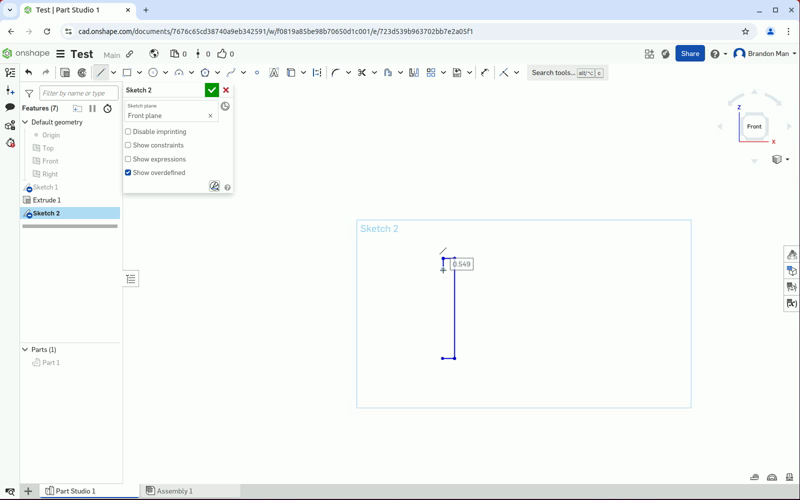
scroll(-6)
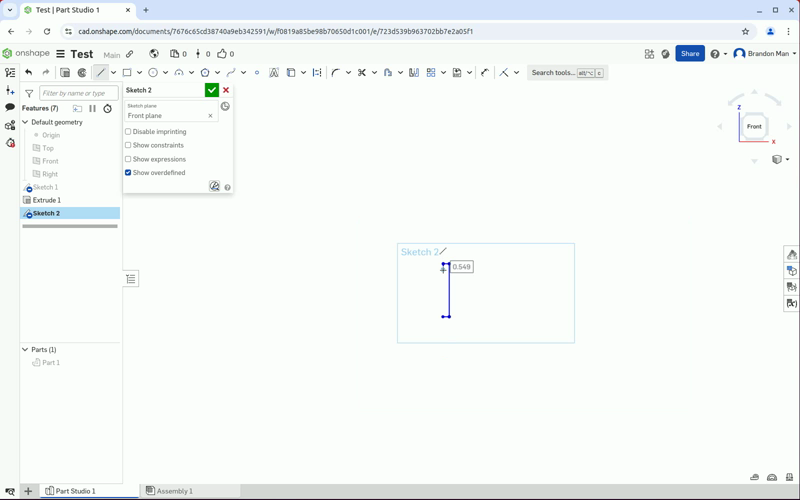
scroll(-6)
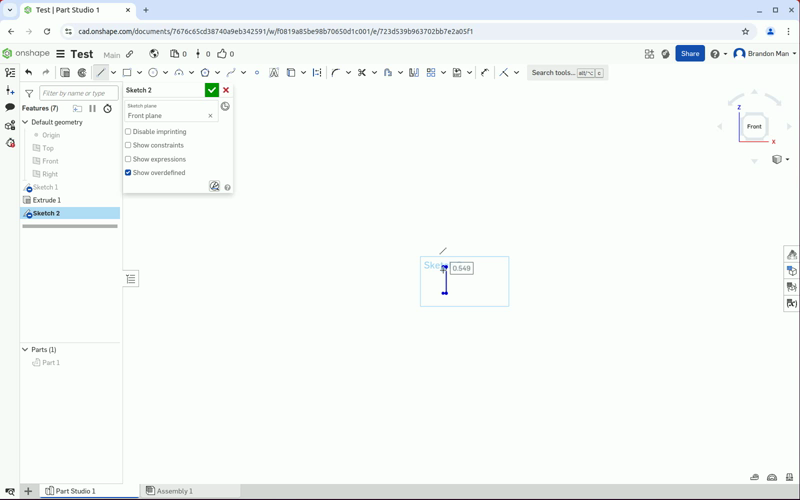
key_up(shift)
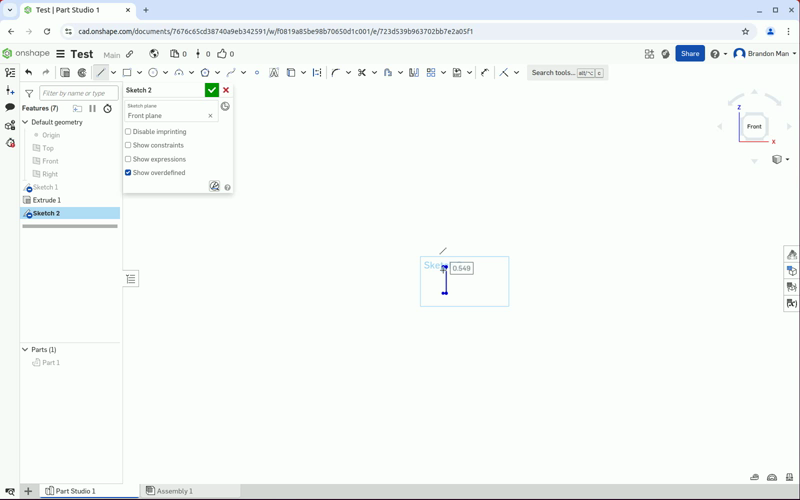
mouse_move(473, 269)
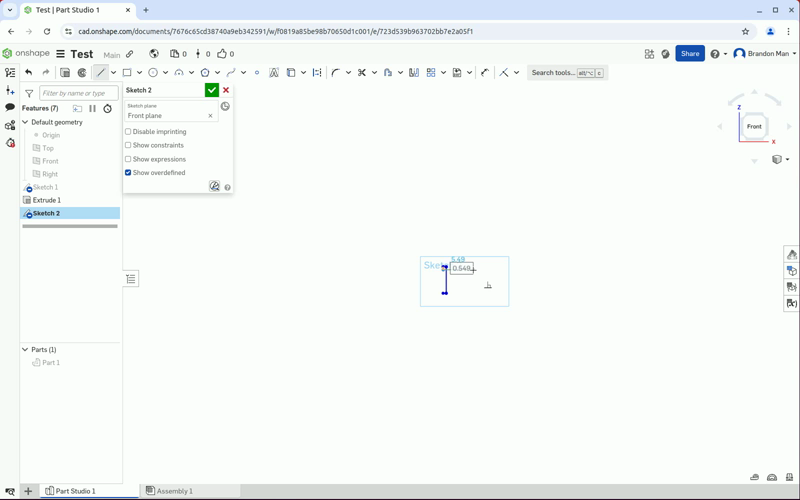
key_down(shift)
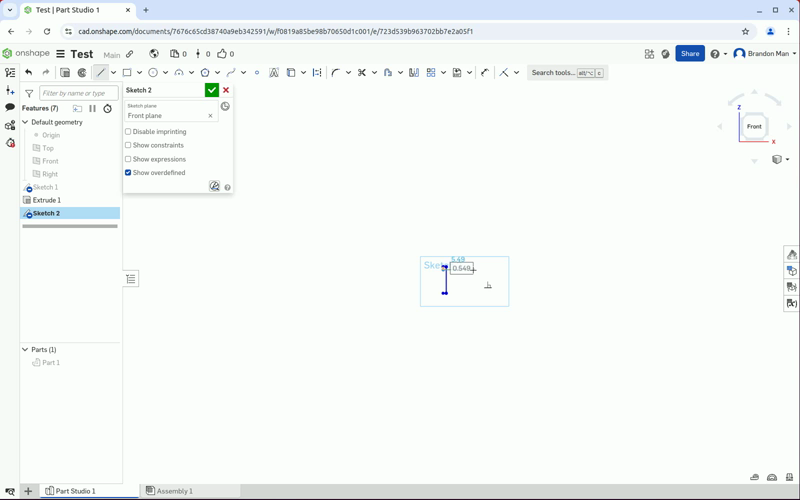
mouse_move(443, 293)
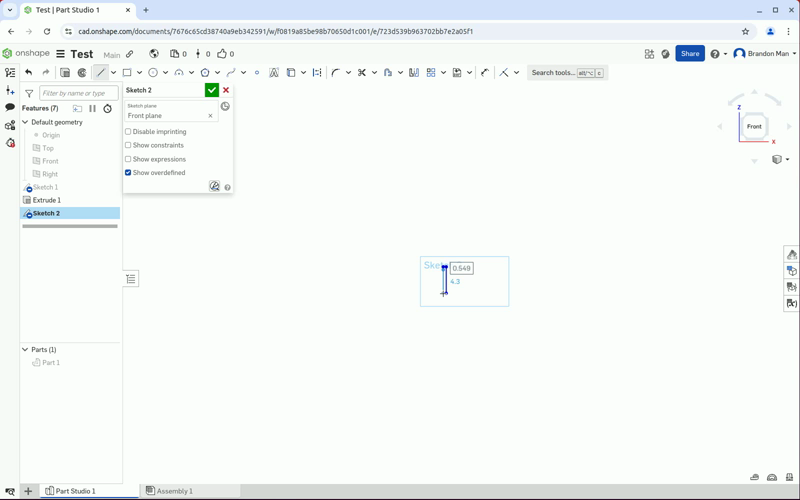
scroll(6)
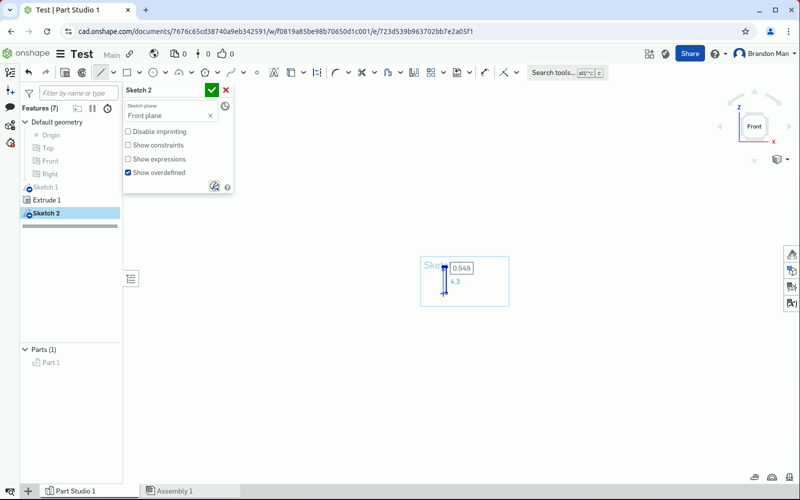
scroll(6)
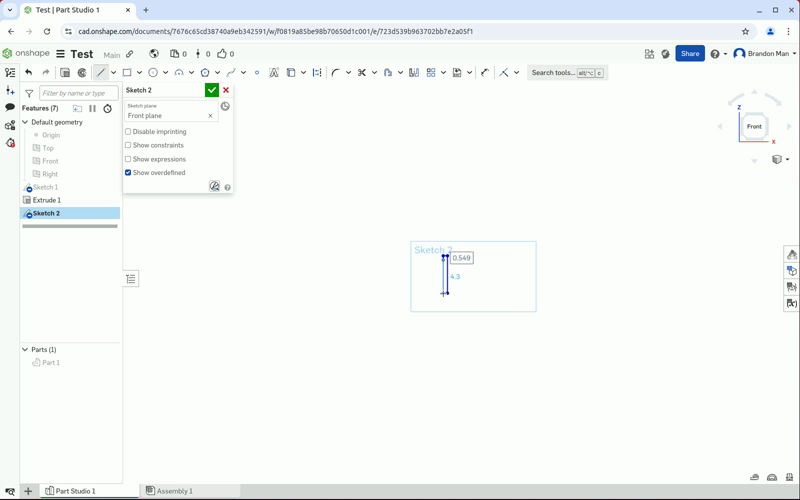
scroll(6)
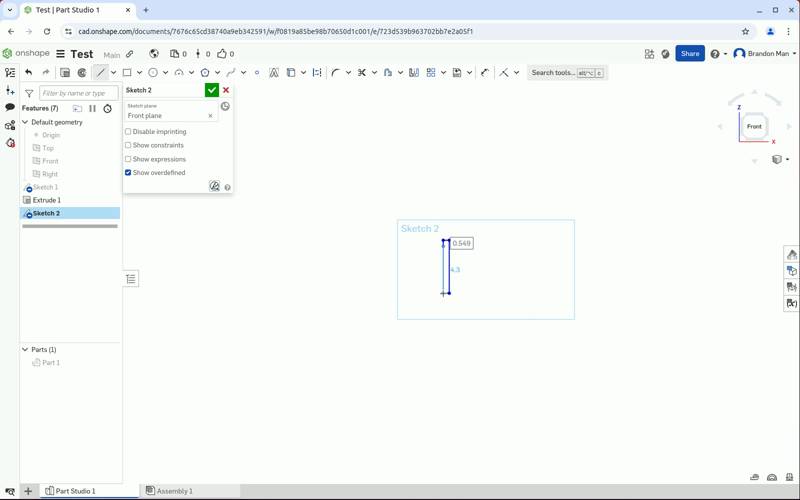
scroll(6)
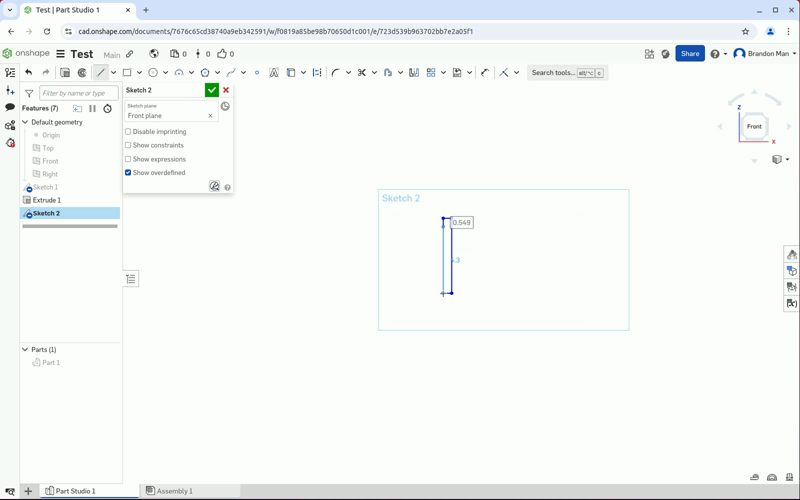
scroll(6)
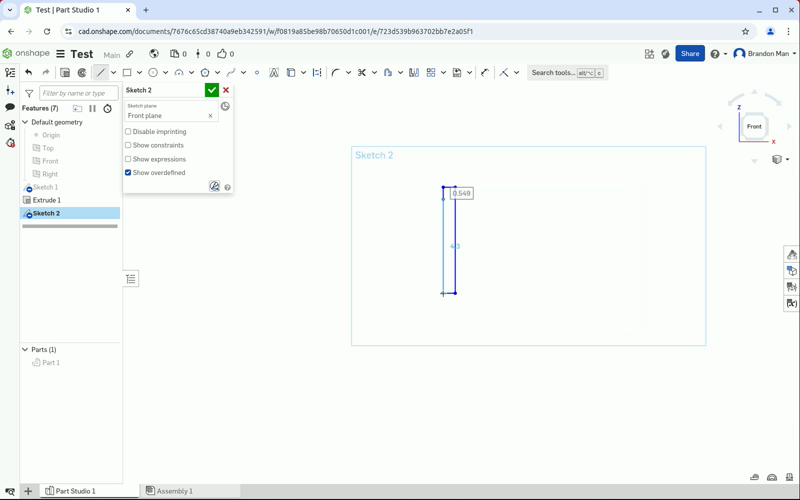
scroll(6)
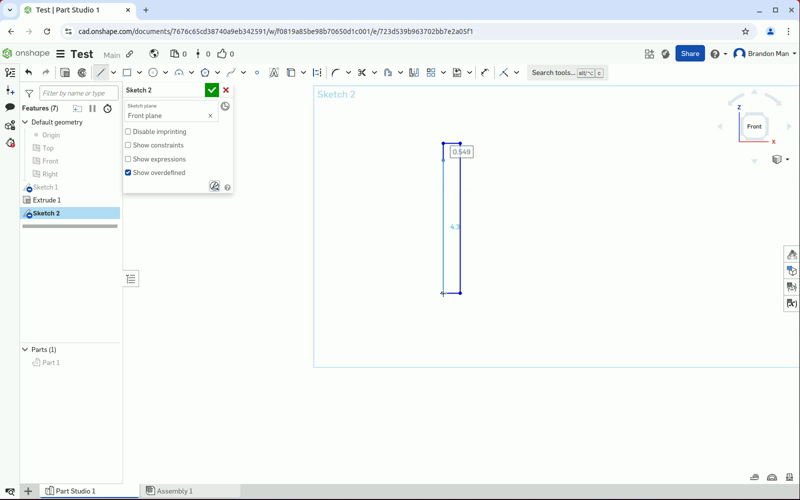
scroll(6)
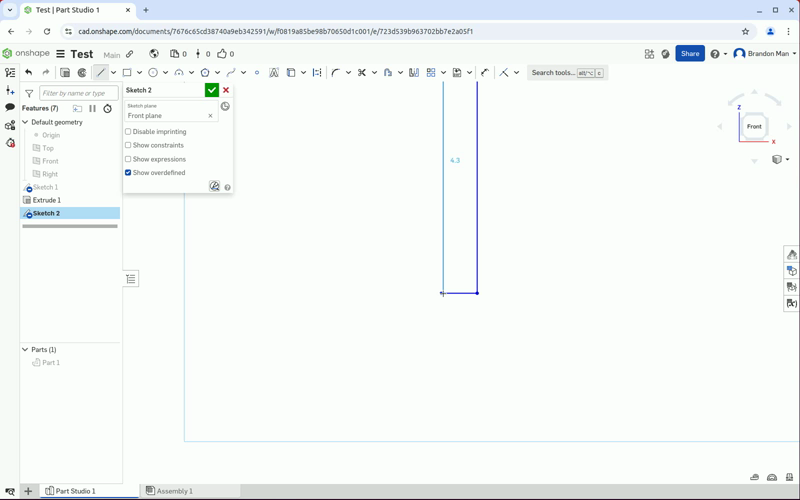
key_up(shift)
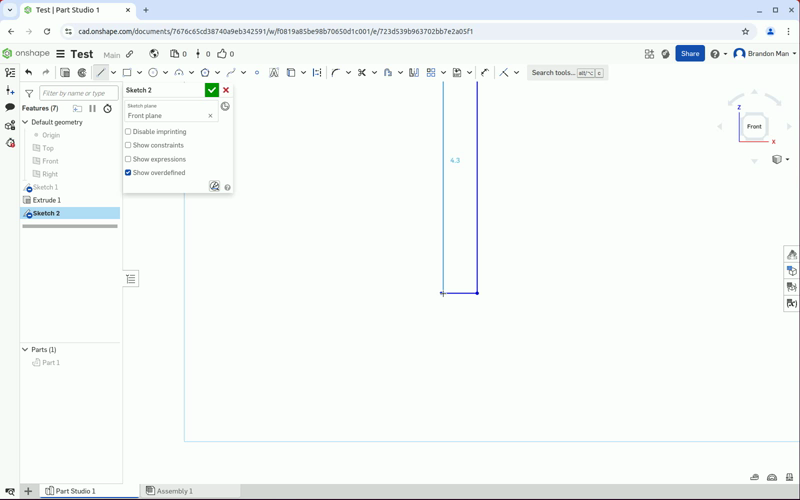
click(443, 293)
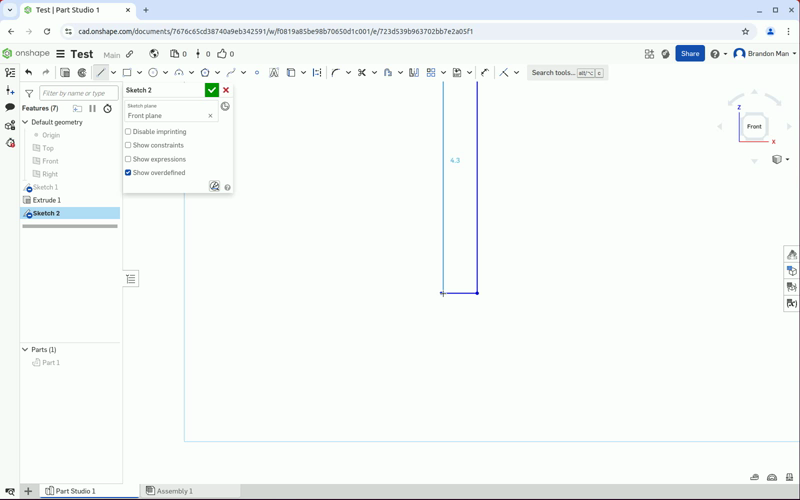
scroll(-6)
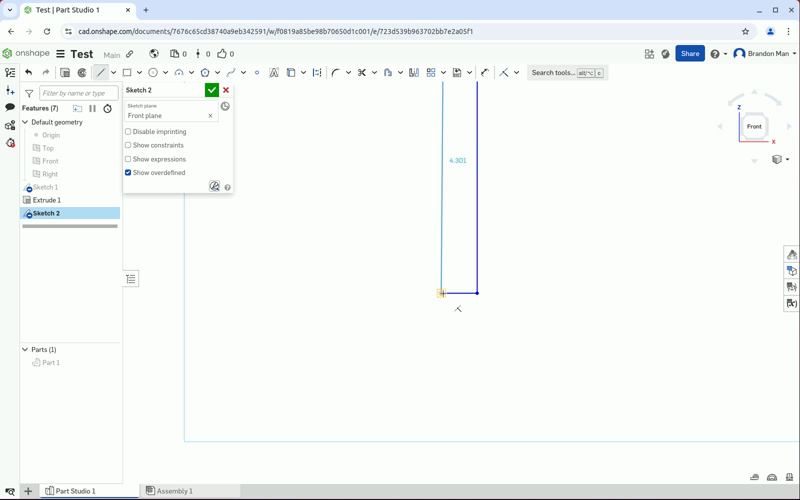
scroll(-6)
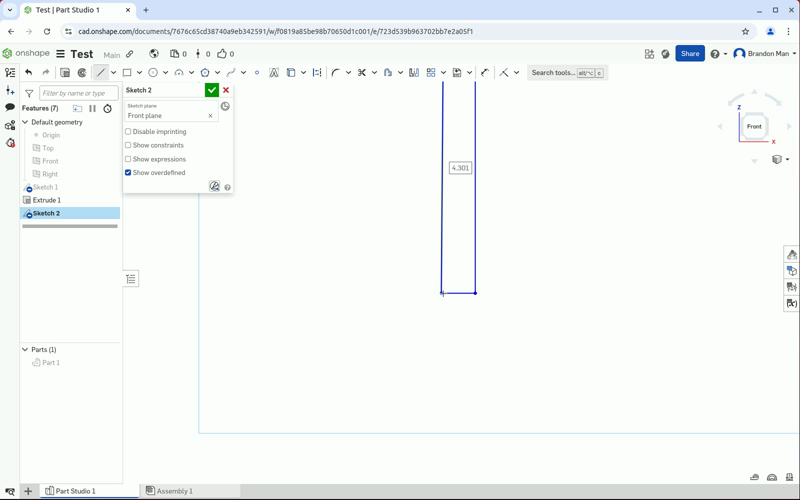
scroll(-6)
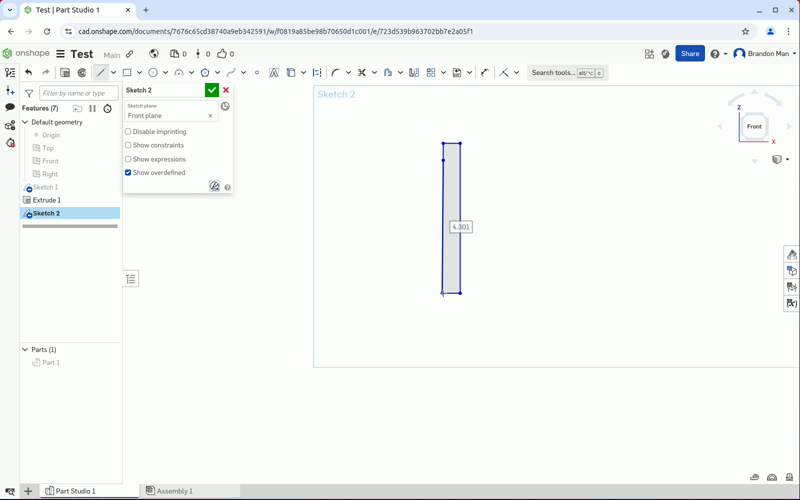
scroll(-6)
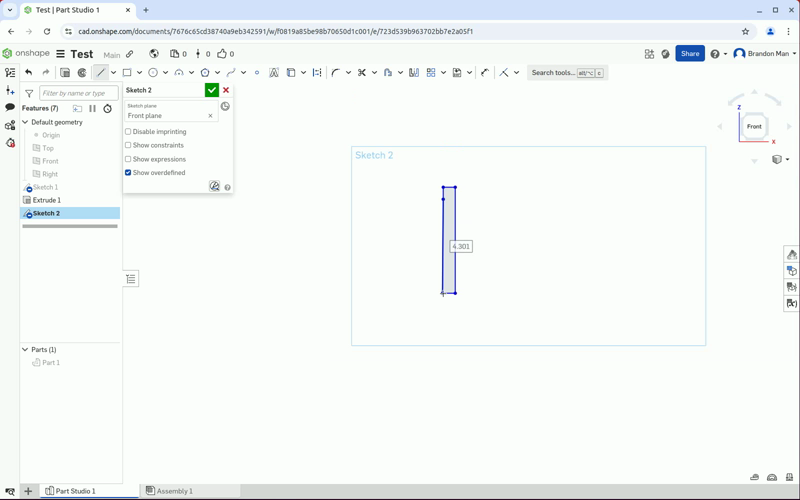
scroll(-6)
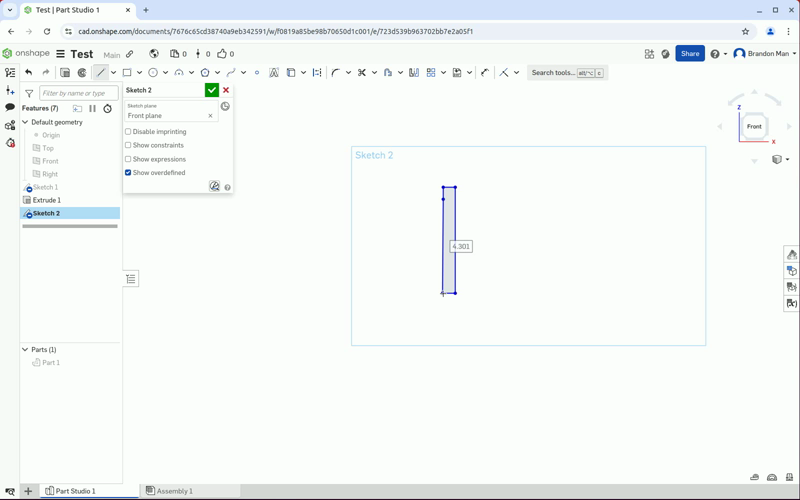
scroll(-6)
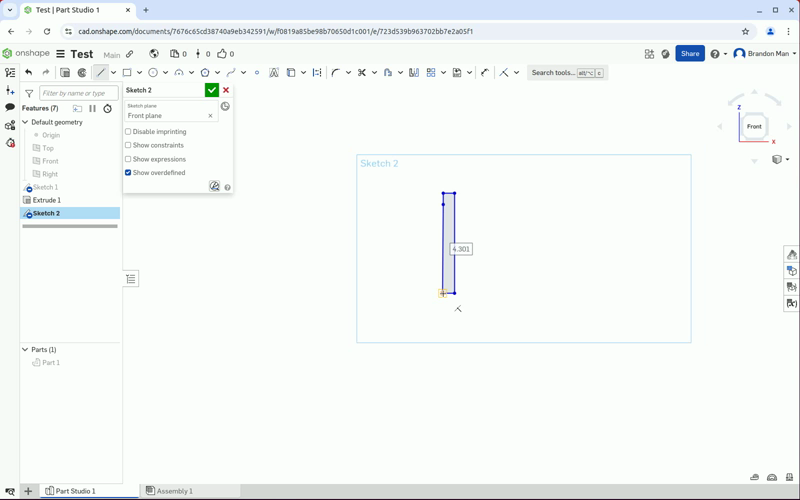
scroll(-6)
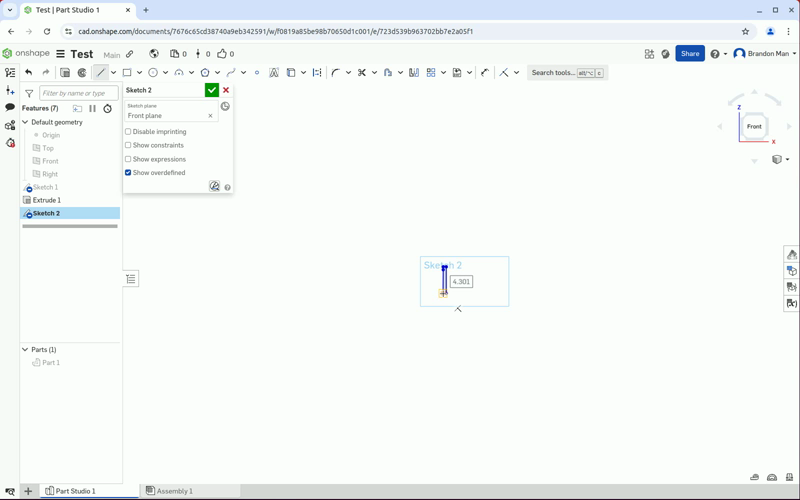
key(esc)
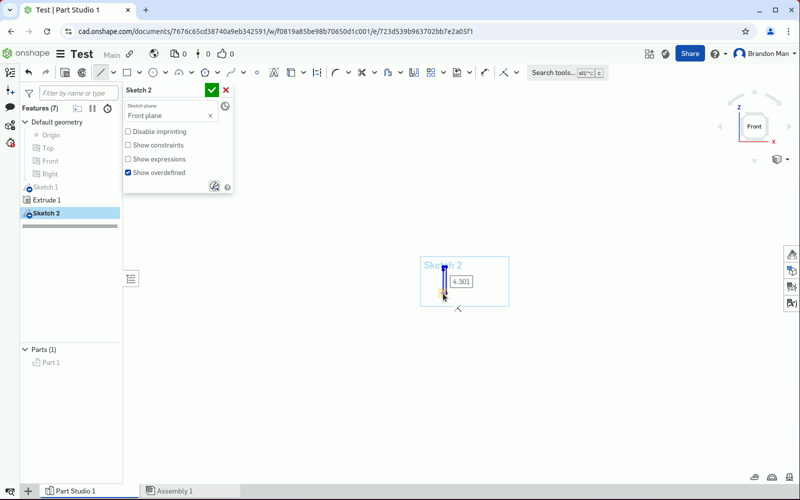
mouse_move(443, 272)
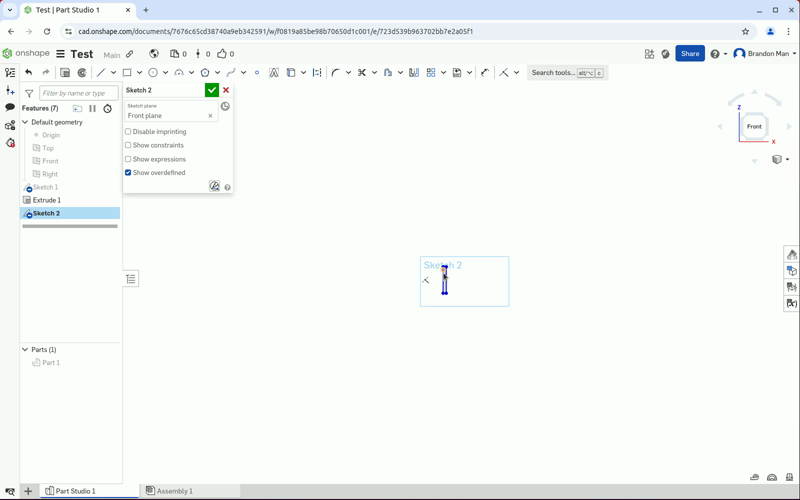
scroll(6)
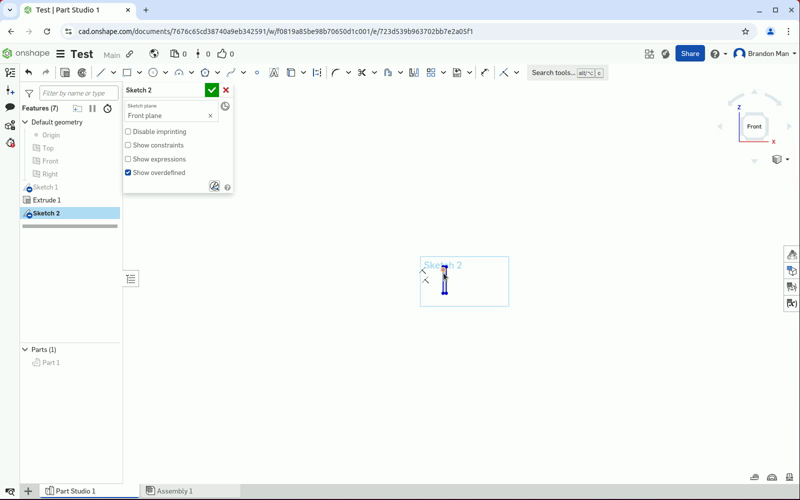
scroll(6)
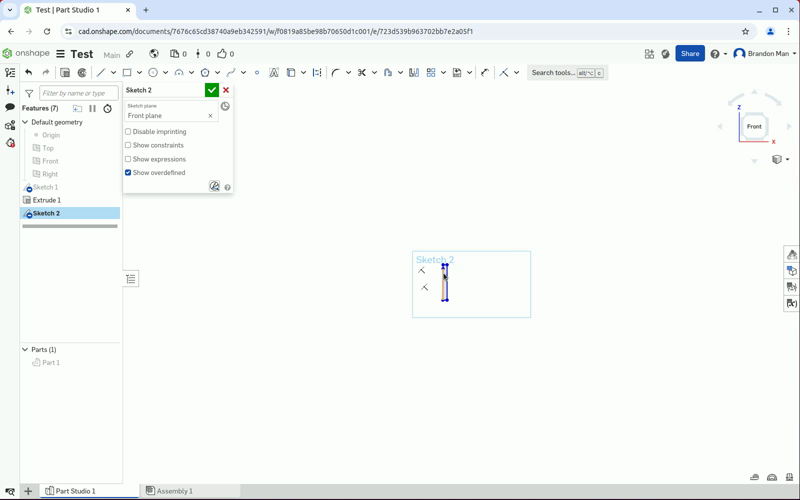
scroll(6)
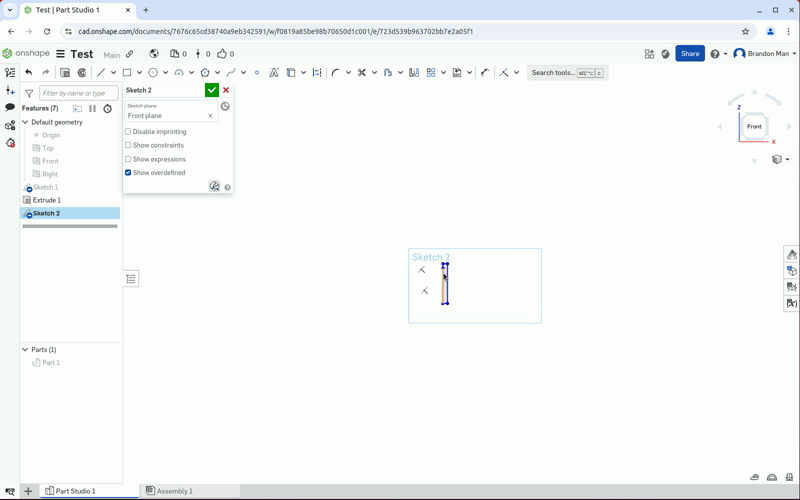
scroll(6)
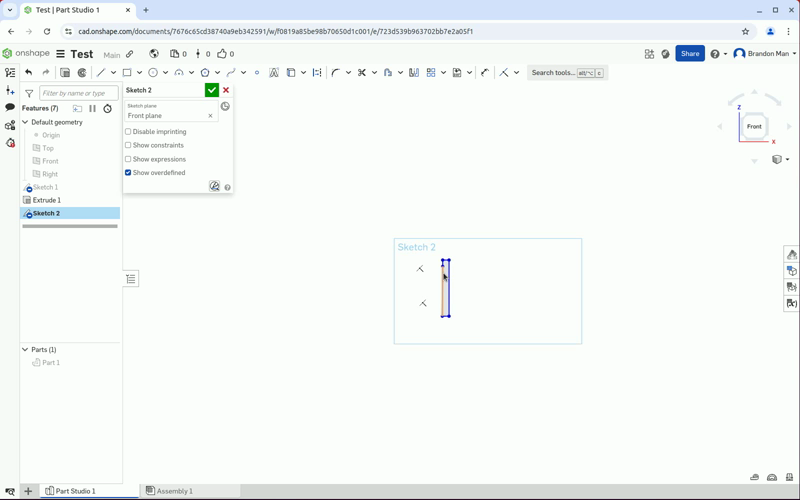
scroll(6)
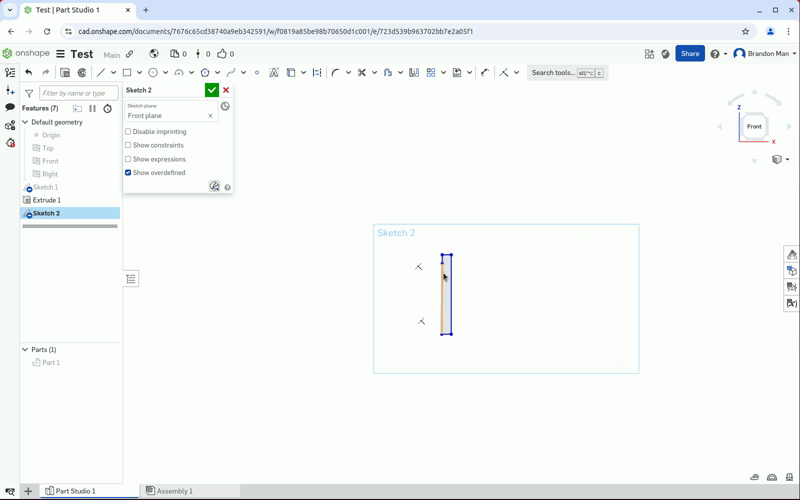
scroll(6)
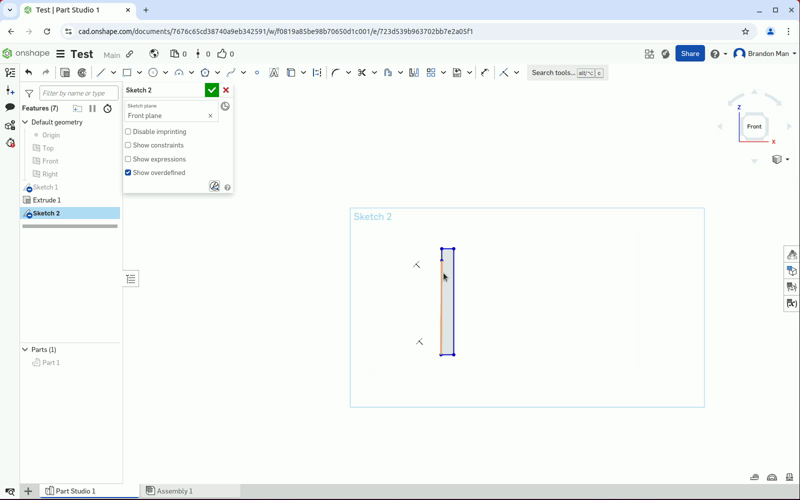
scroll(6)
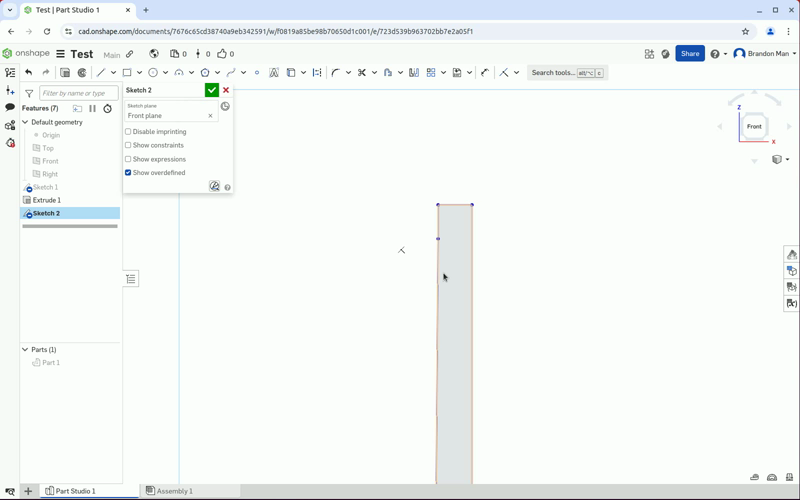
click(443, 272)
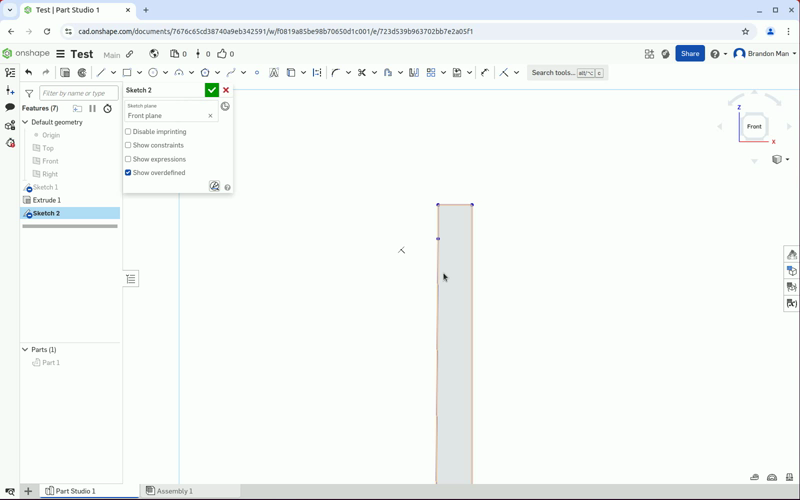
scroll(-6)
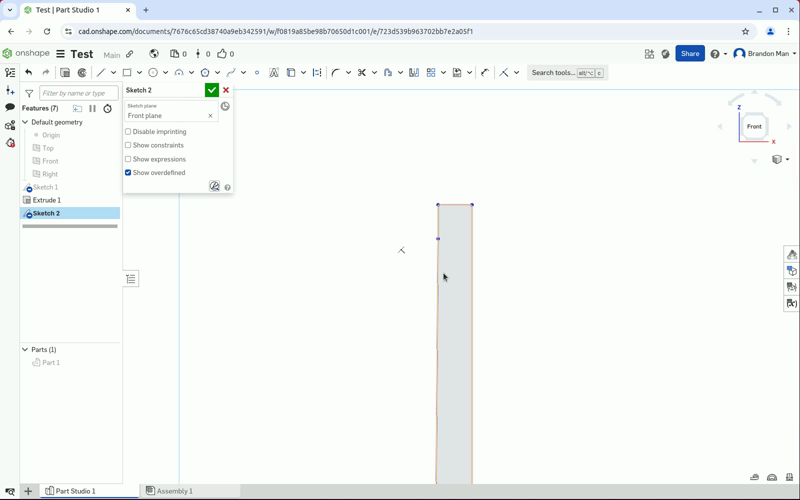
scroll(-6)
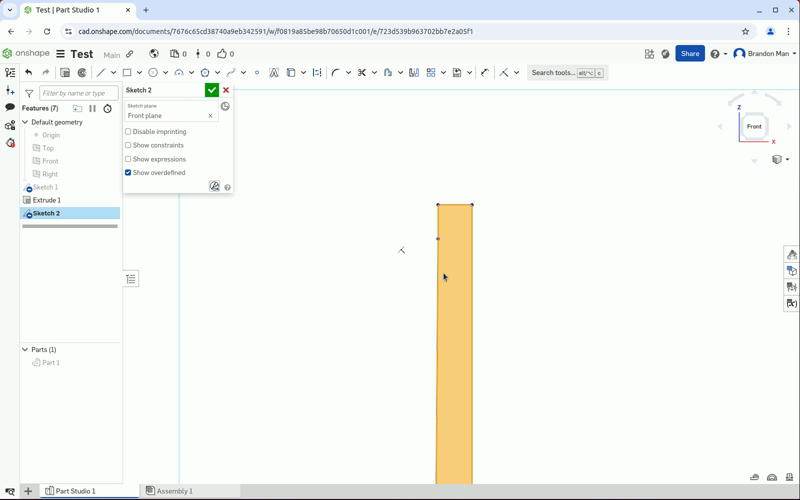
scroll(-6)
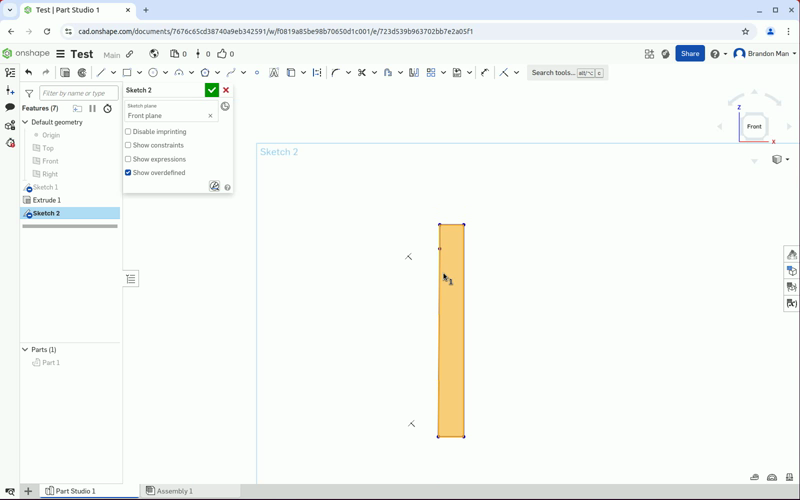
scroll(-6)
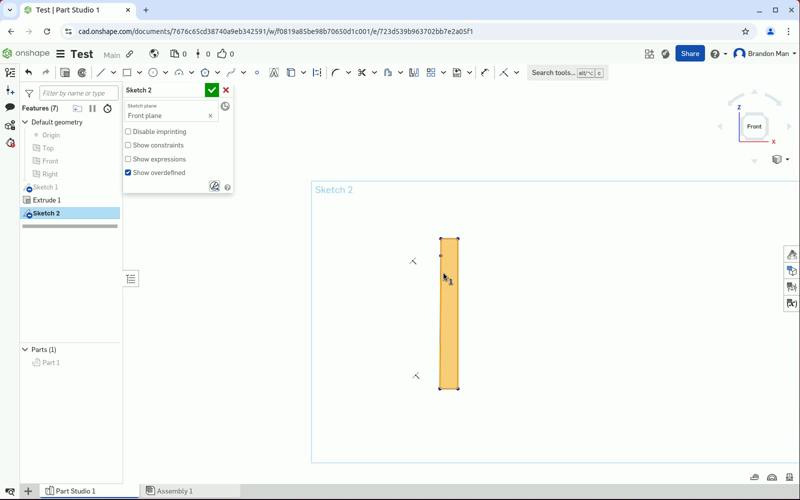
scroll(-6)
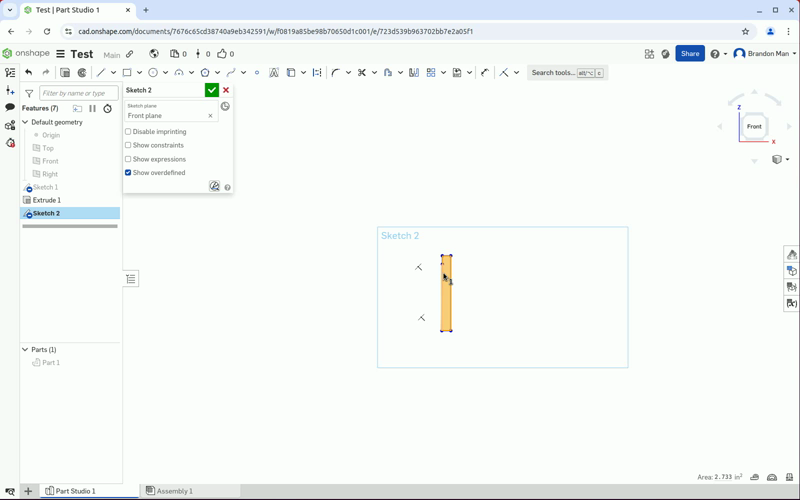
scroll(-6)
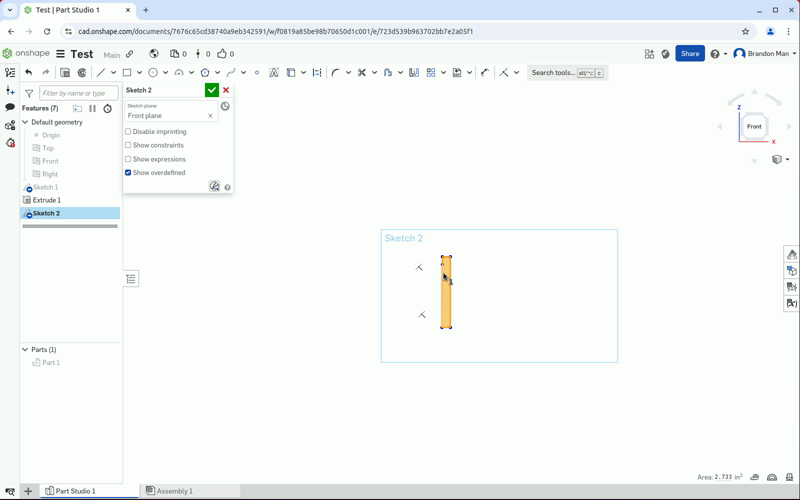
scroll(-6)
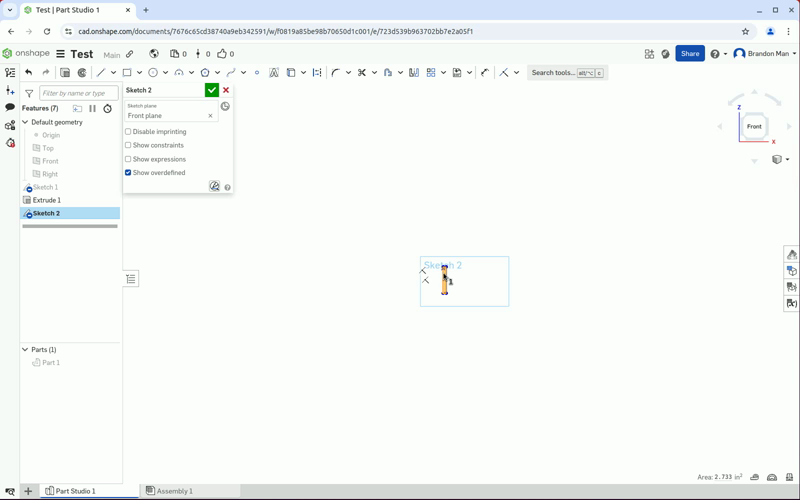
mouse_move(73, 352)
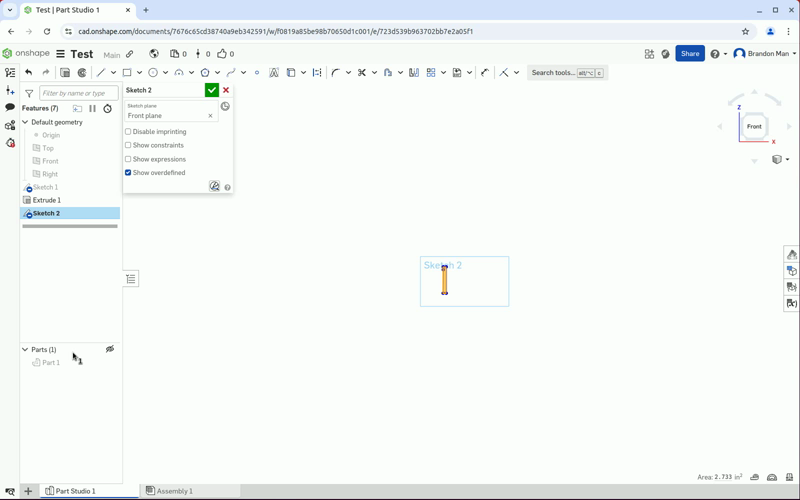
key(shift+y)
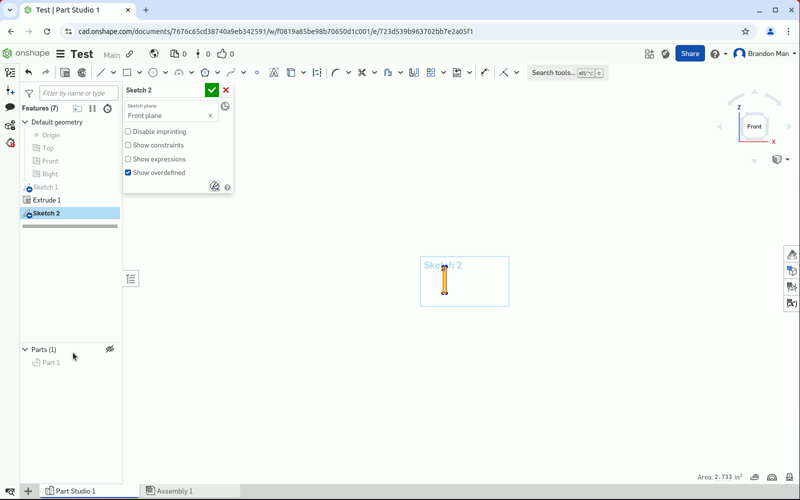
key(shift+e)
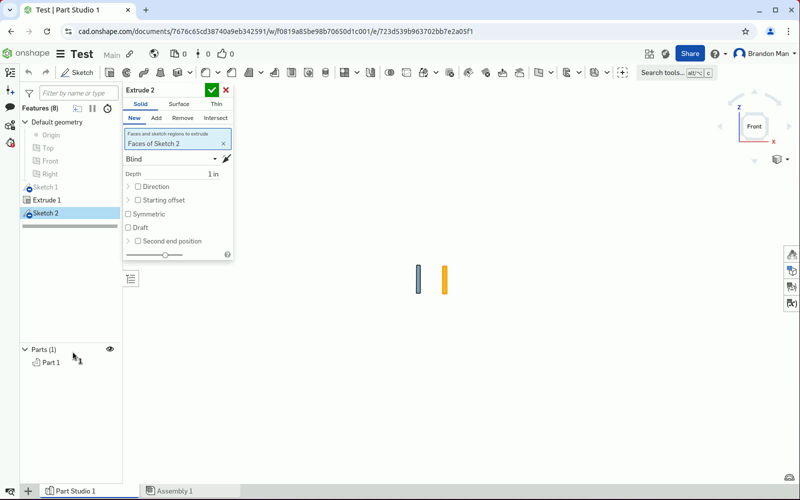
mouse_move(143, 106)
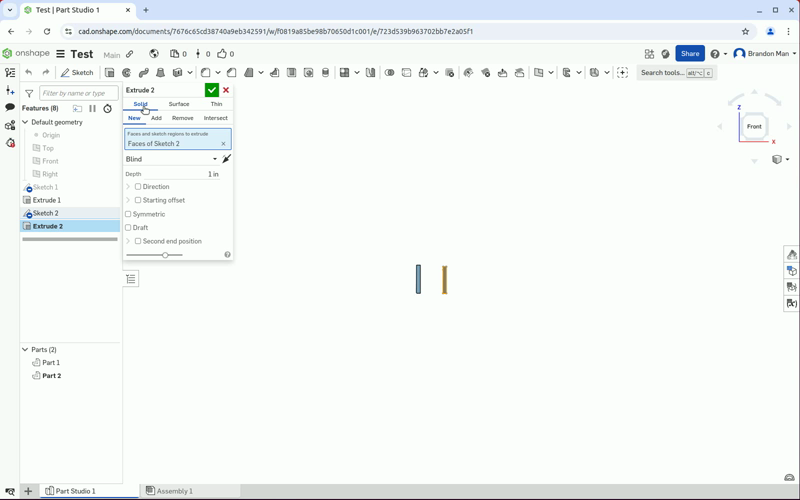
click(143, 106)
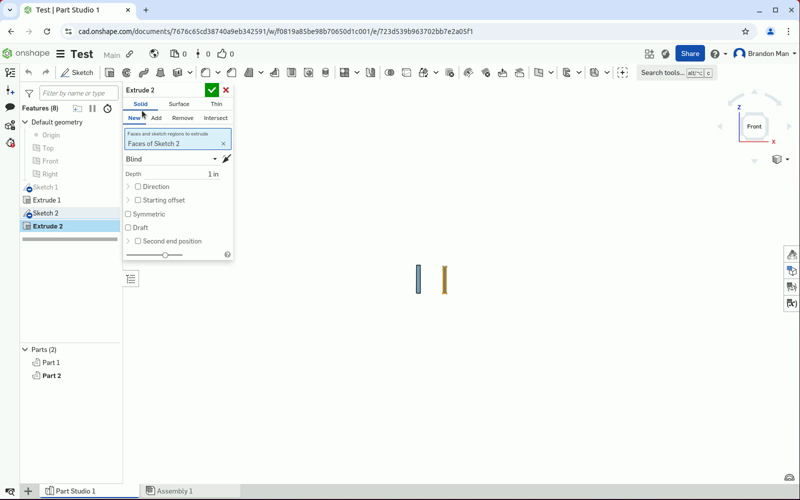
mouse_move(137, 120)
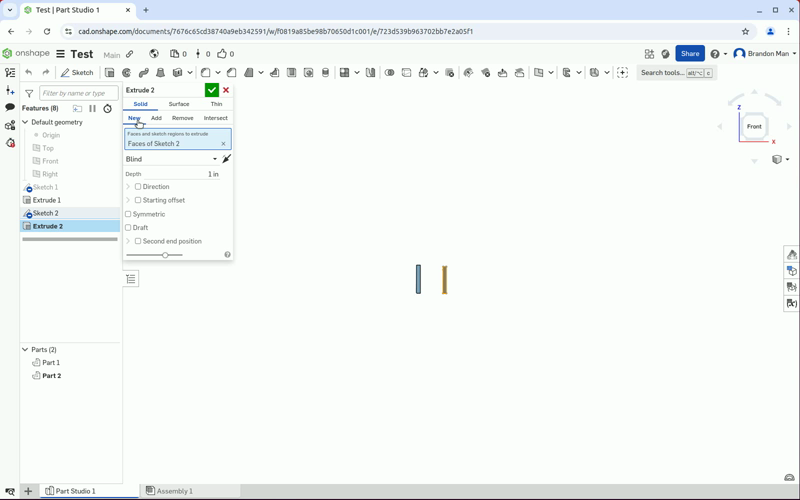
click(137, 120)
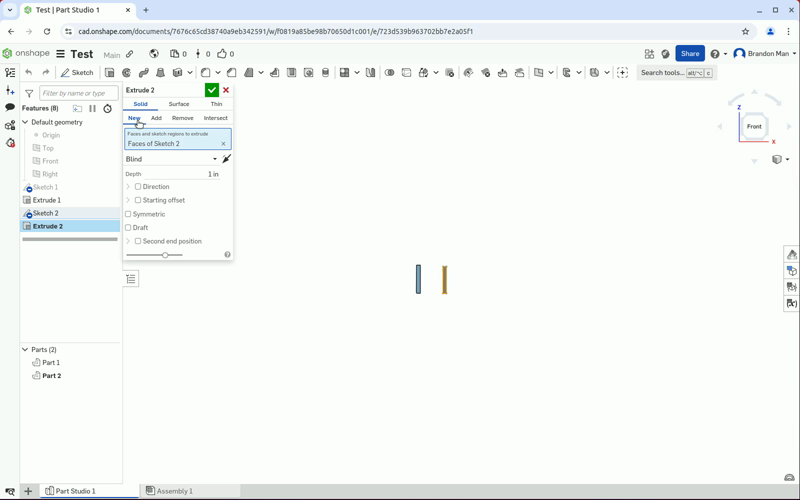
key(tab, 4)
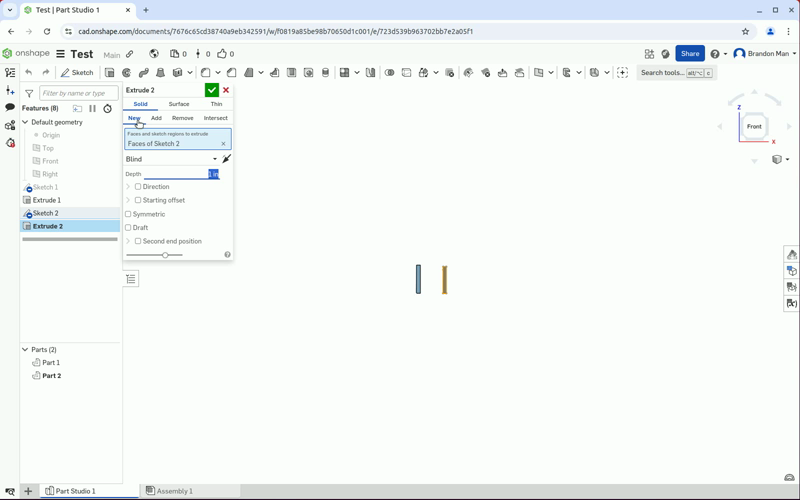
text(23.108)
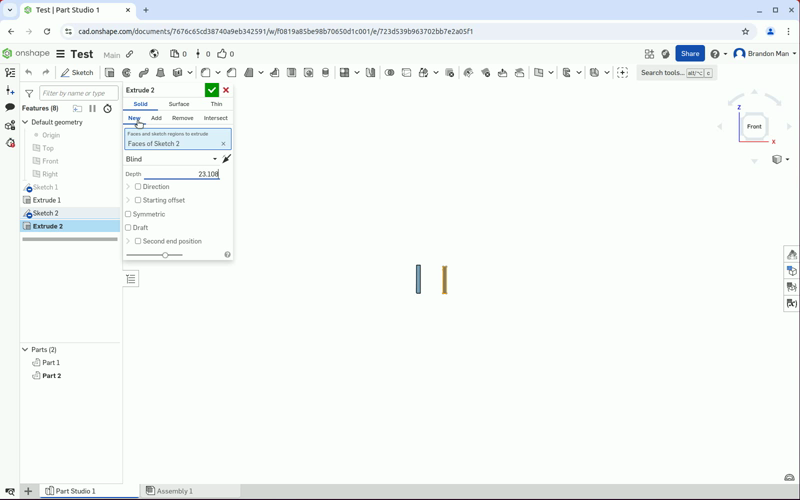
key(enter)
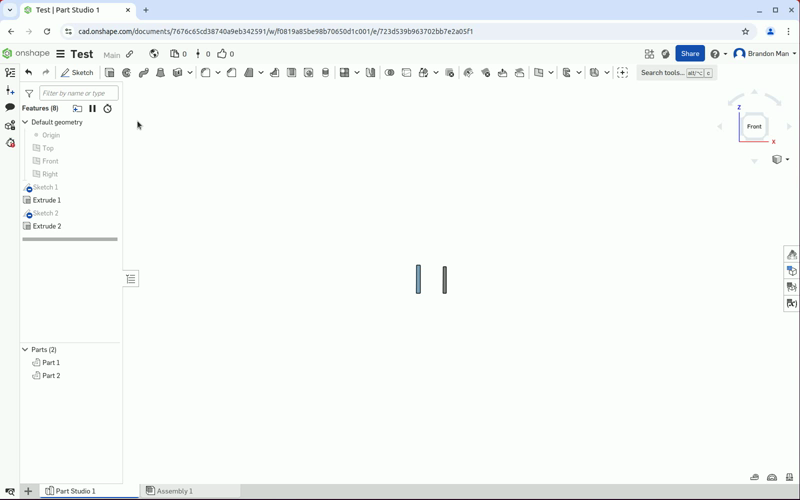
key(shift+h)
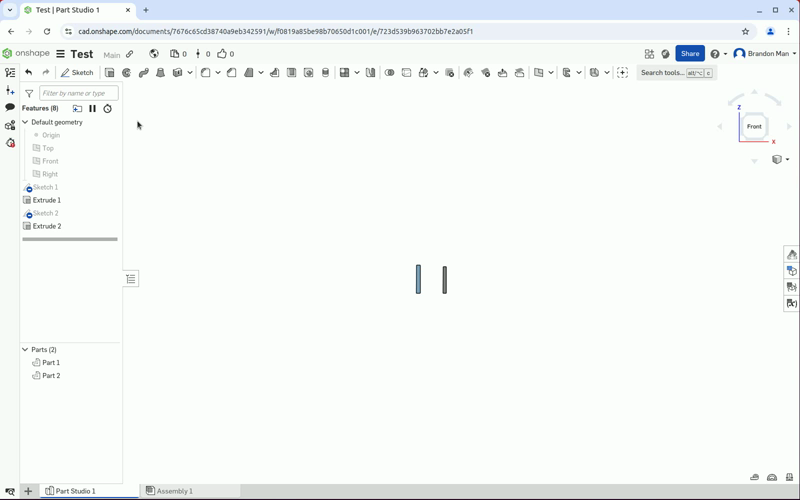
key(shift+h)
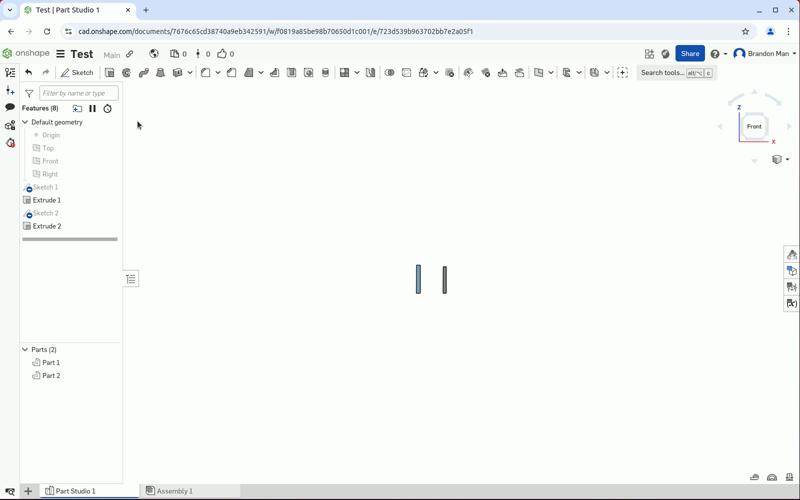
mouse_move(73, 189)
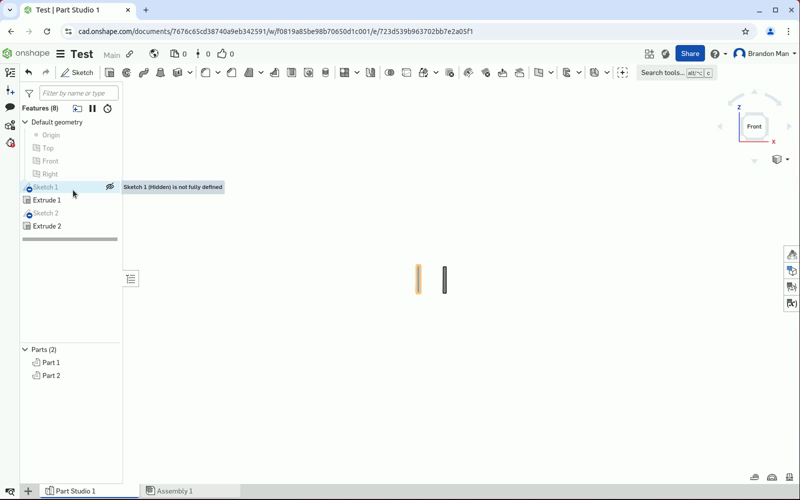
click(73, 189)
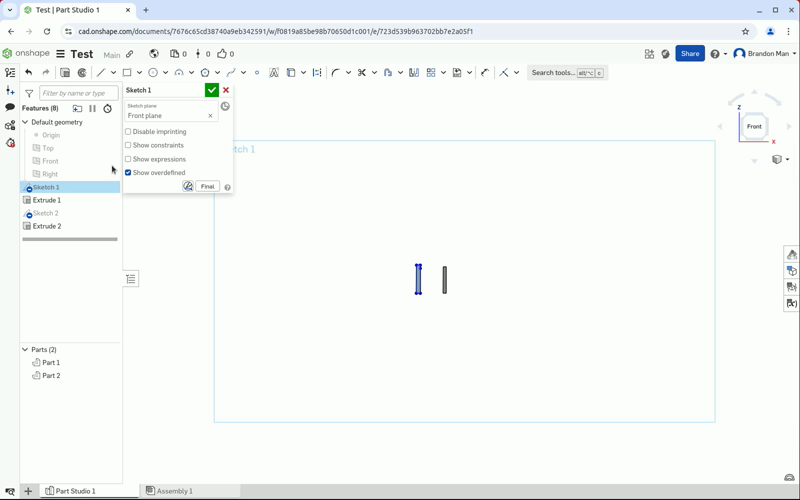
mouse_move(229, 92)
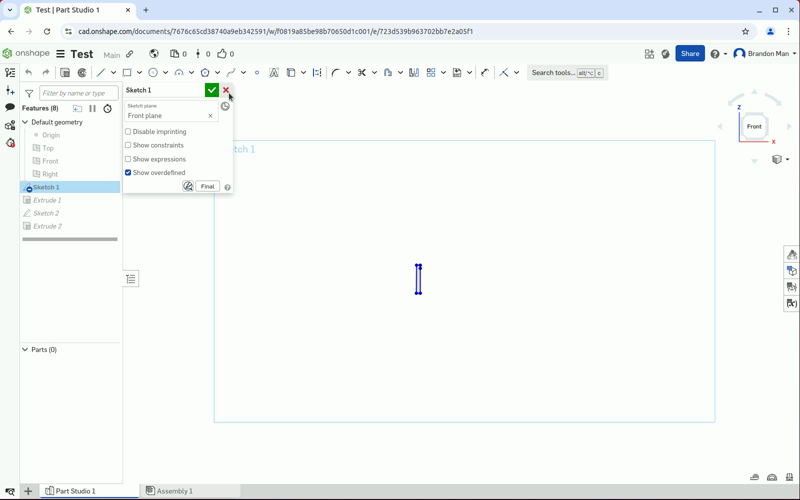
click(229, 92)
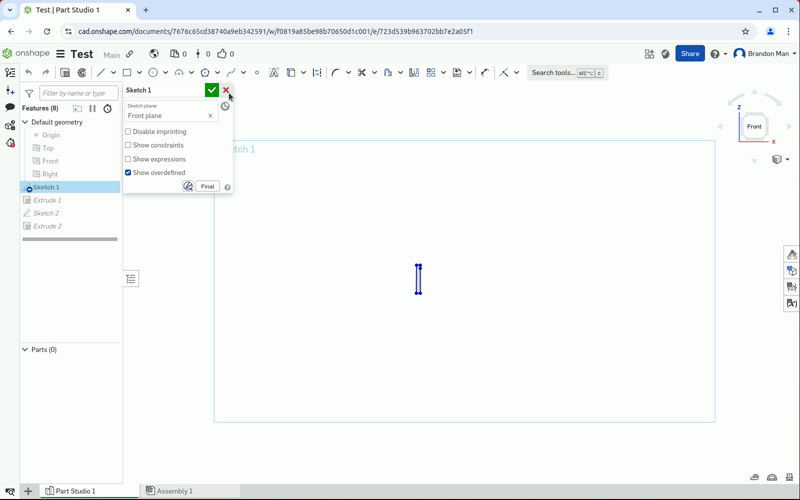
key(shift+s)
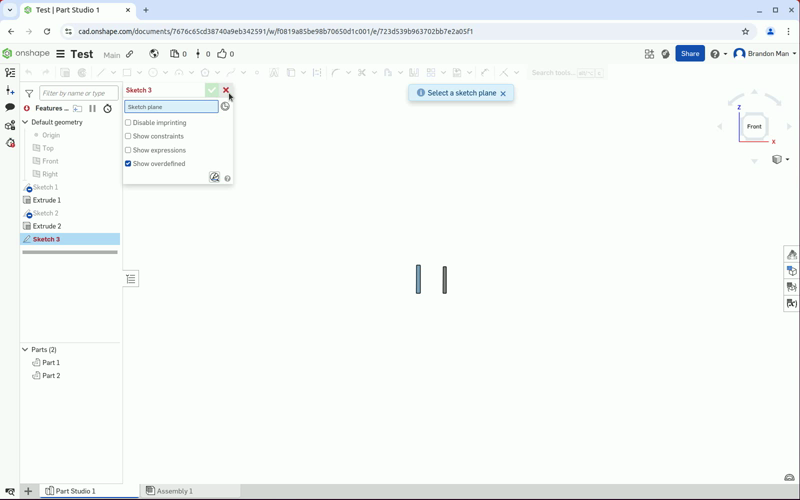
mouse_move(73, 163)
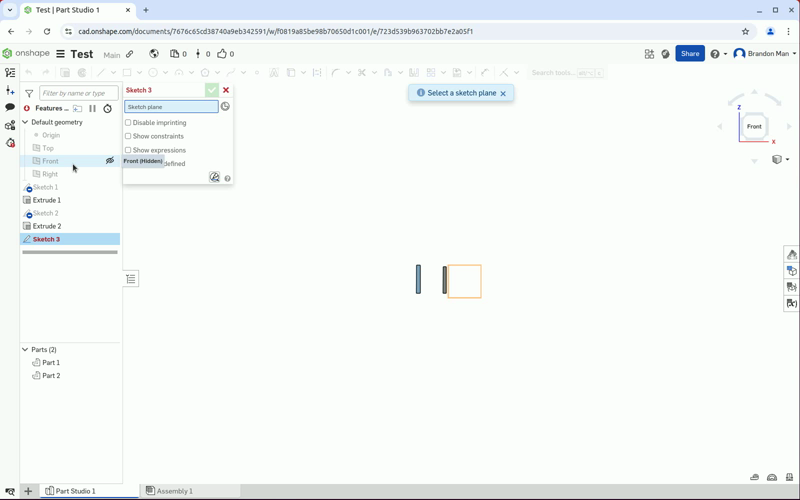
click(73, 163)
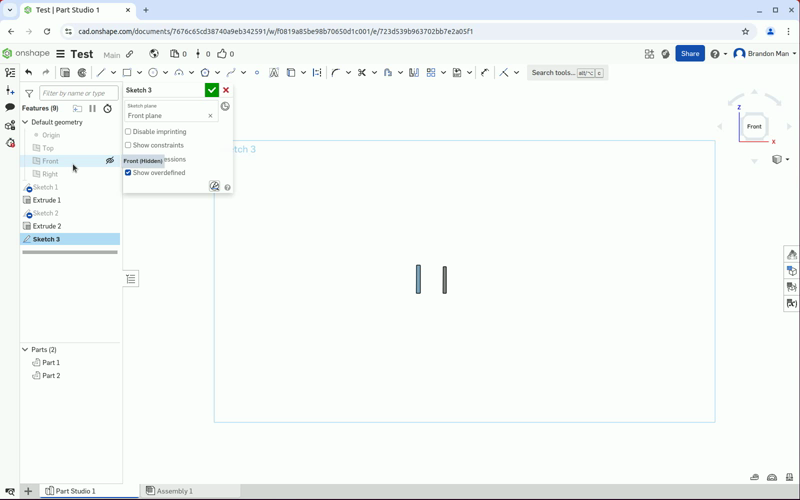
mouse_move(73, 352)
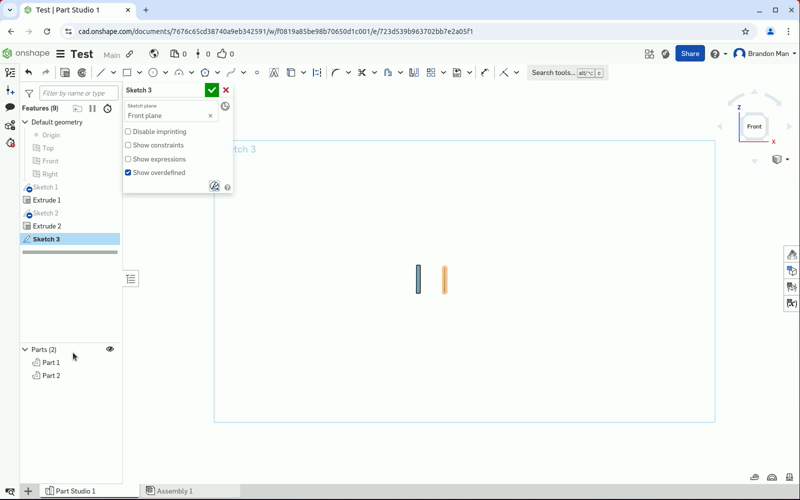
key(y)
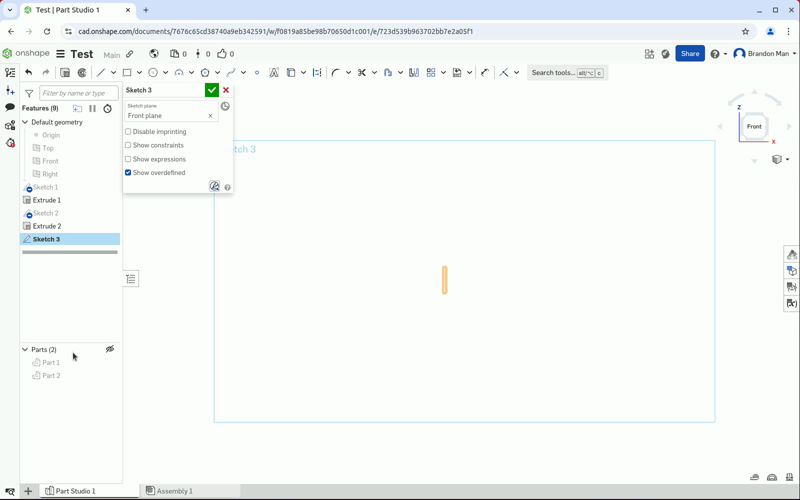
key(l)
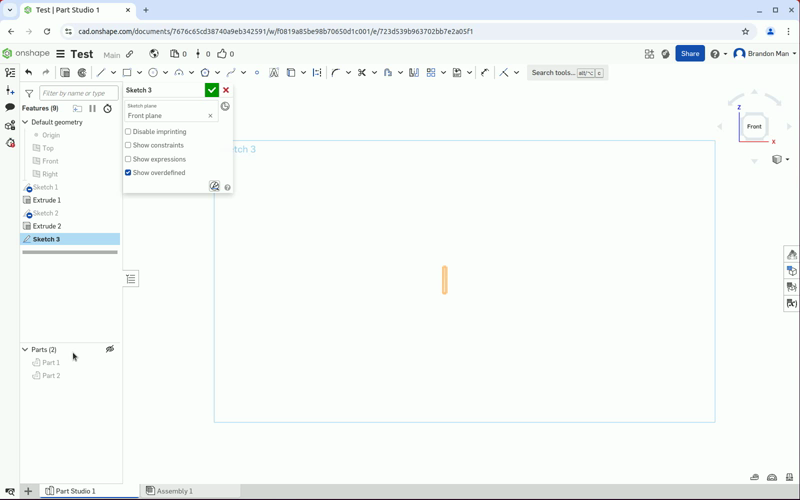
key_down(shift)
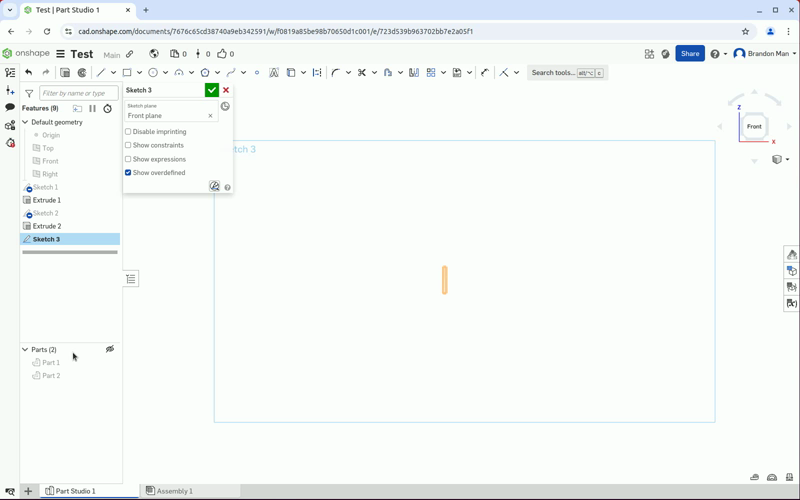
mouse_move(420, 271)
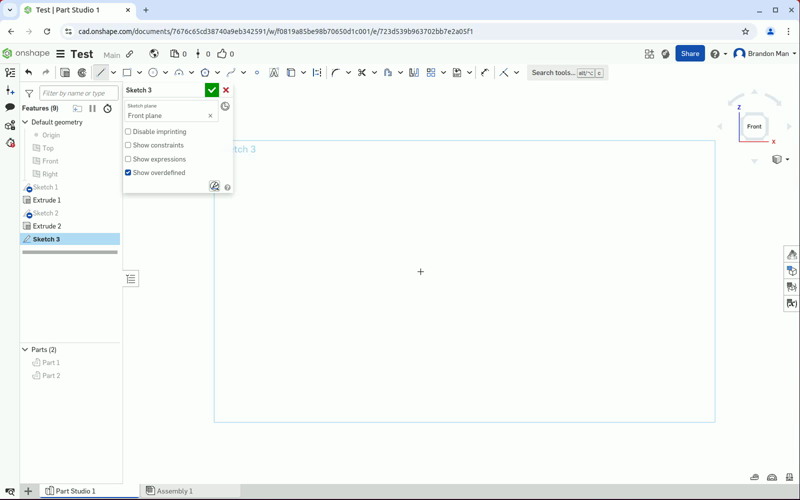
click(420, 271)
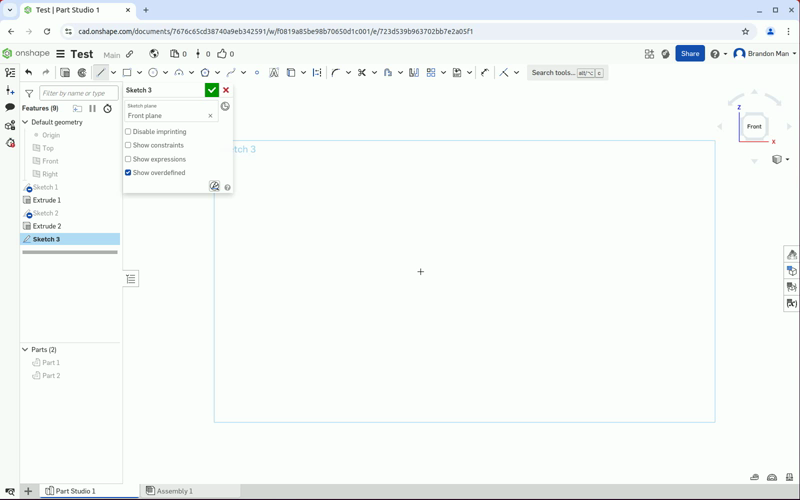
key_up(shift)
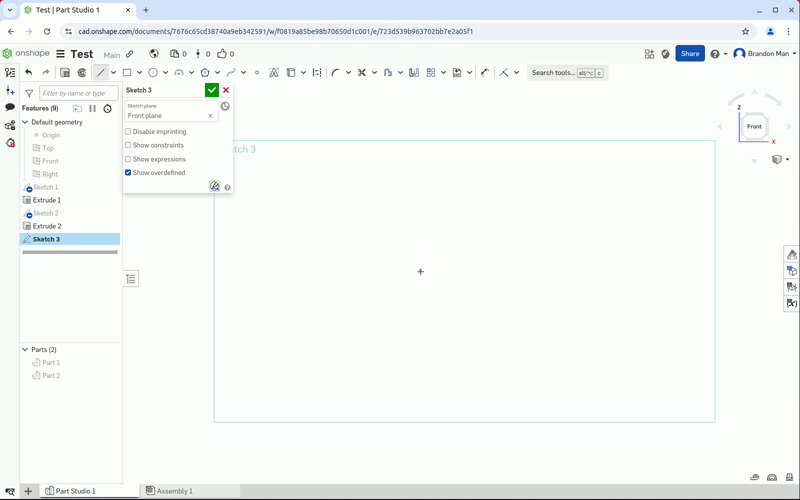
key_down(shift)
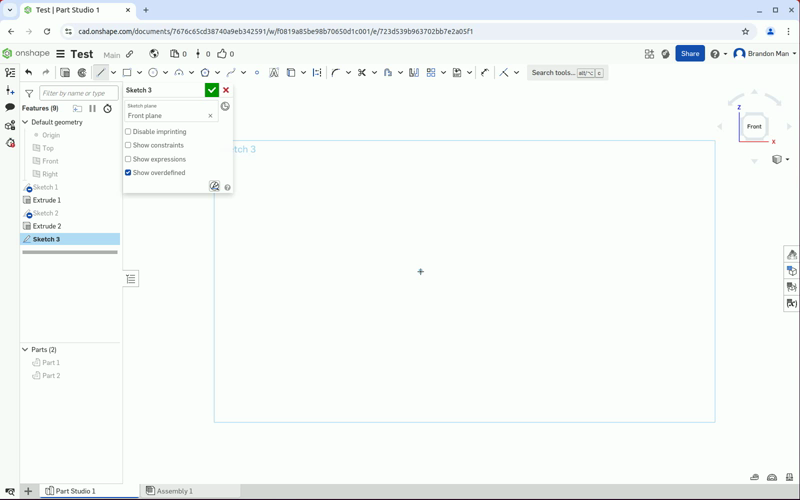
mouse_move(450, 271)
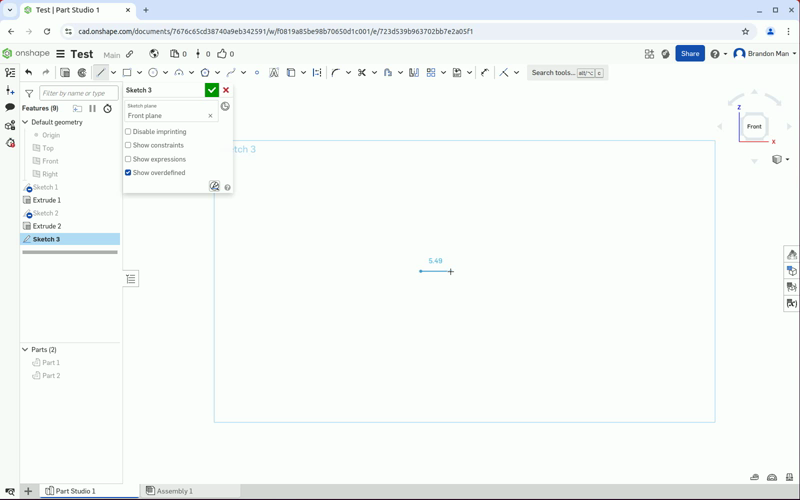
mouse_move(444, 271)
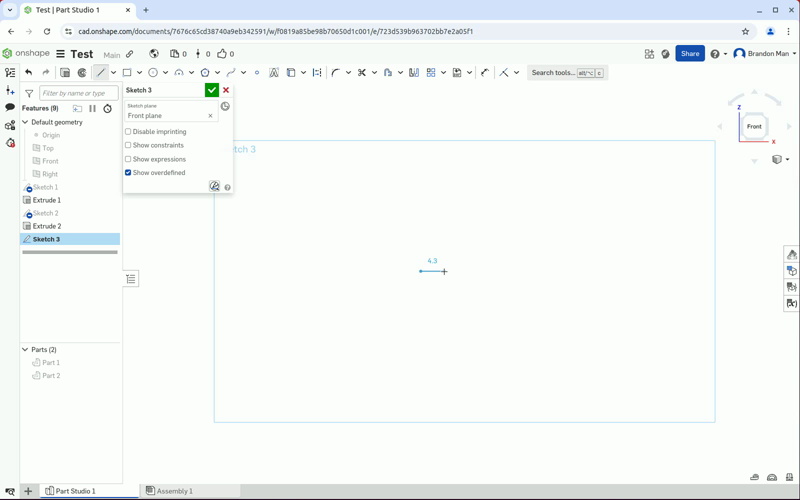
click(444, 271)
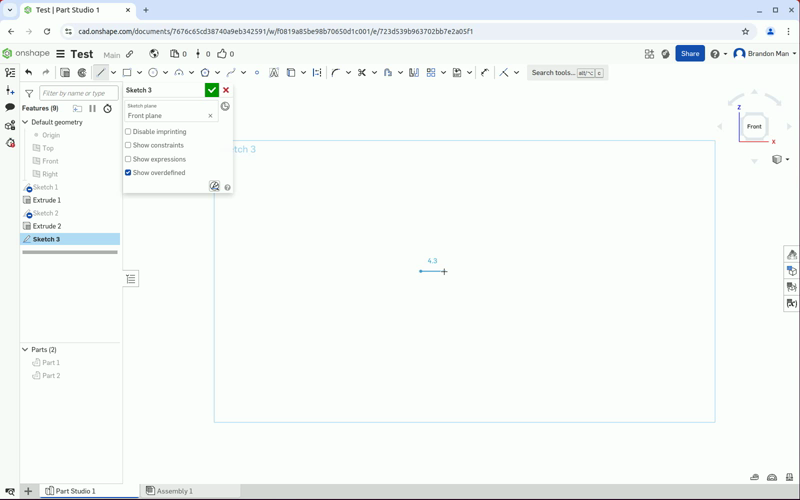
key_up(shift)
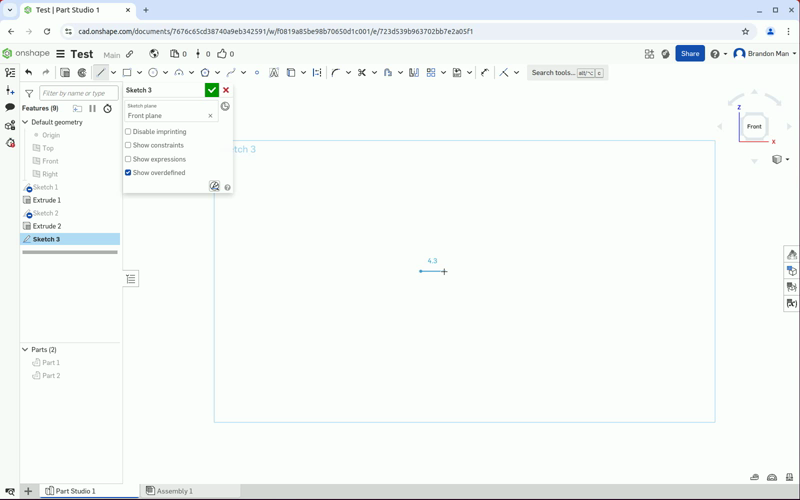
key_down(shift)
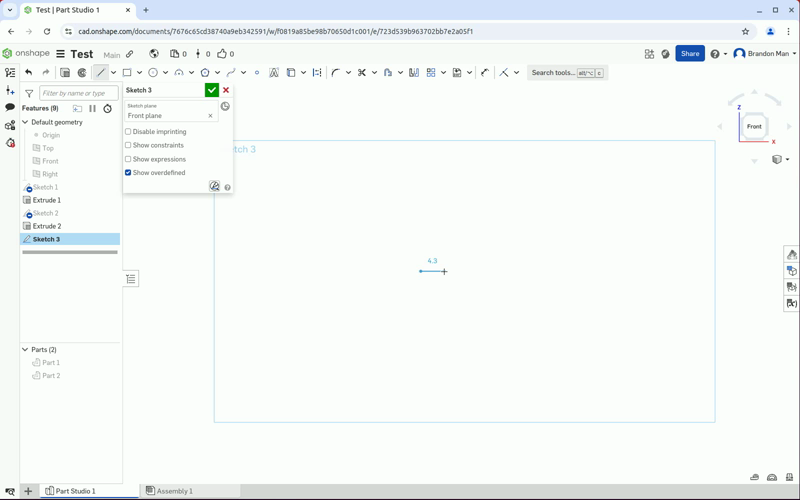
mouse_move(474, 271)
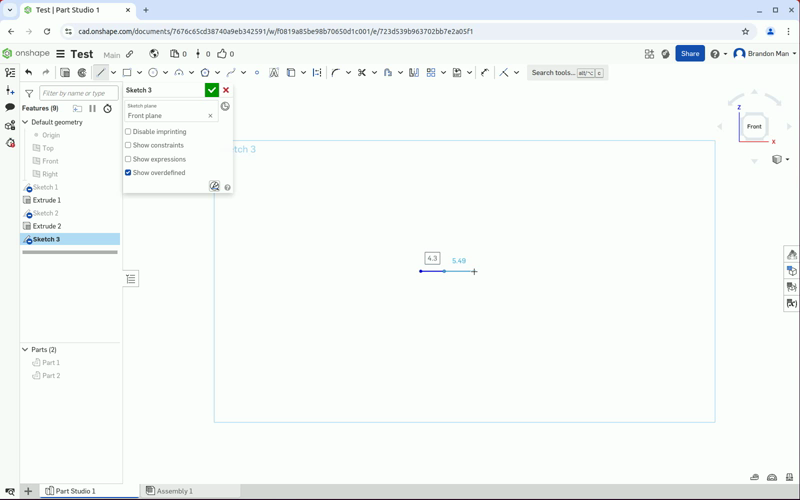
mouse_move(444, 268)
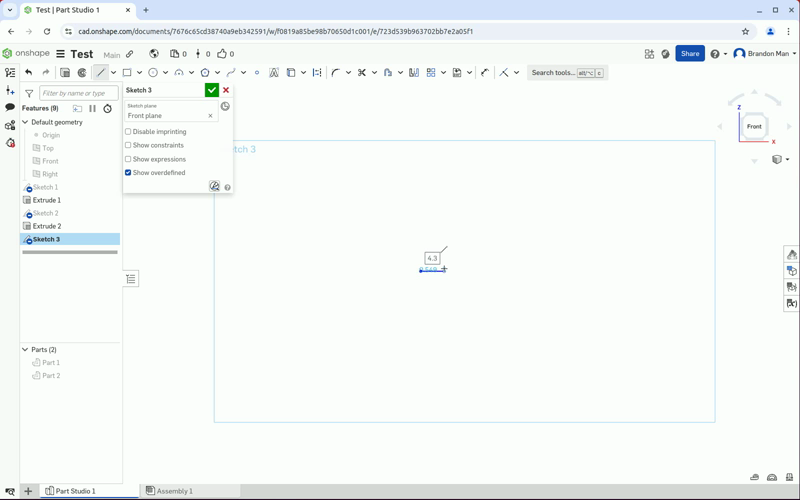
scroll(6)
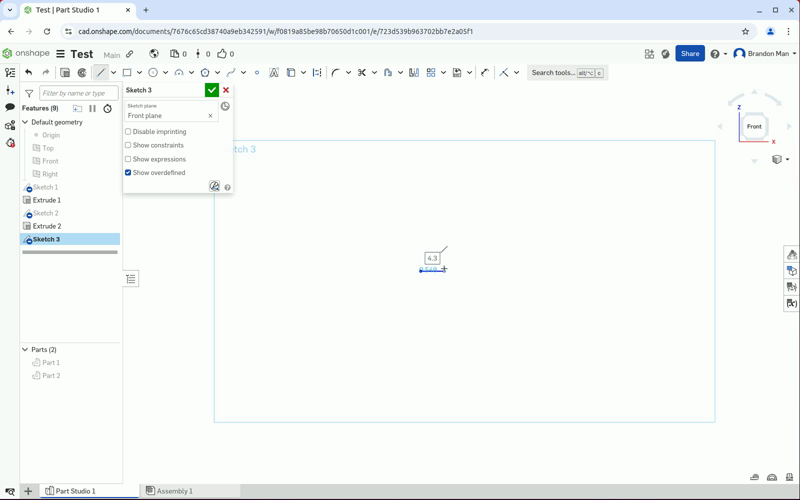
scroll(6)
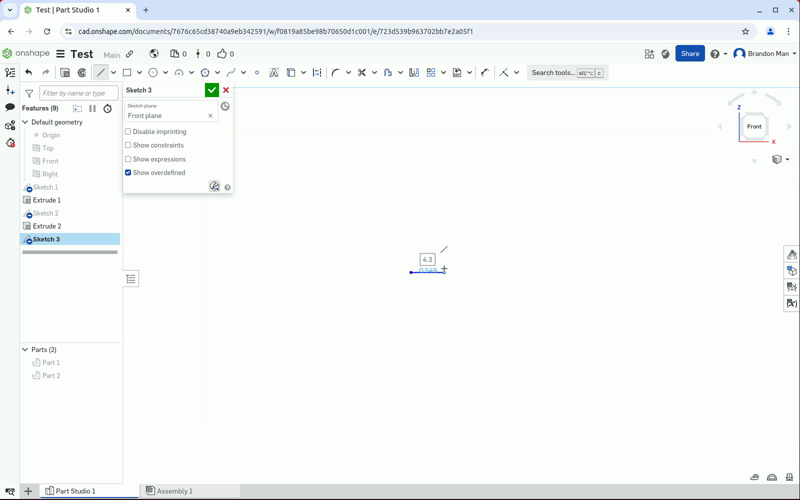
scroll(6)
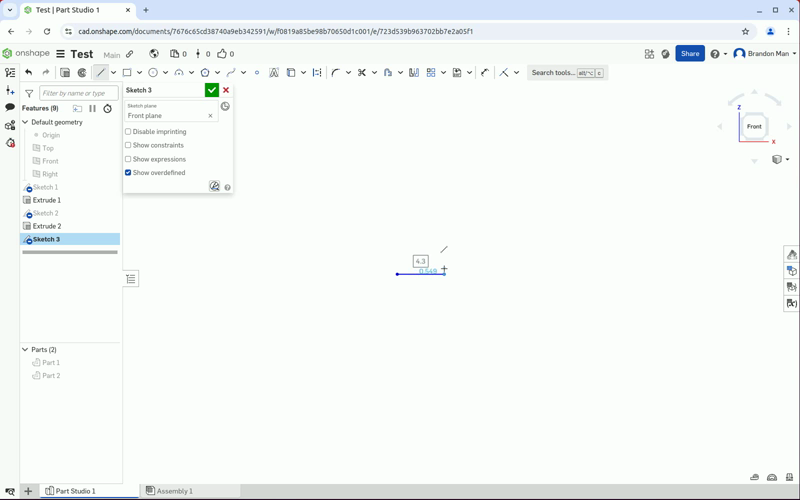
scroll(6)
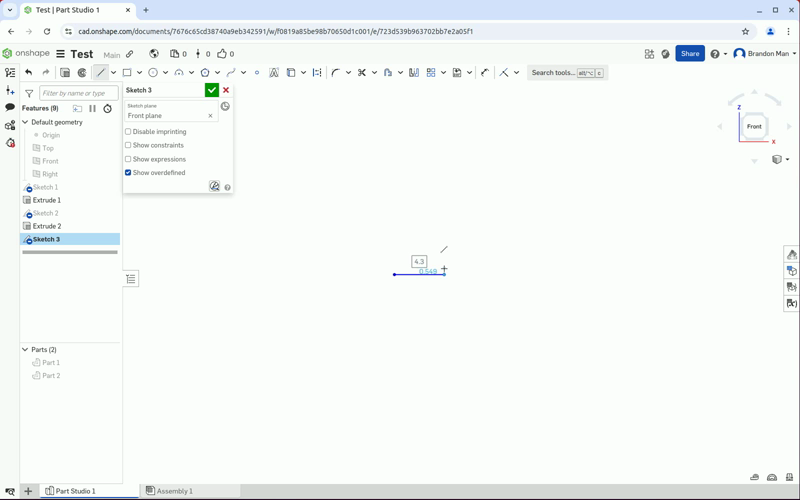
scroll(6)
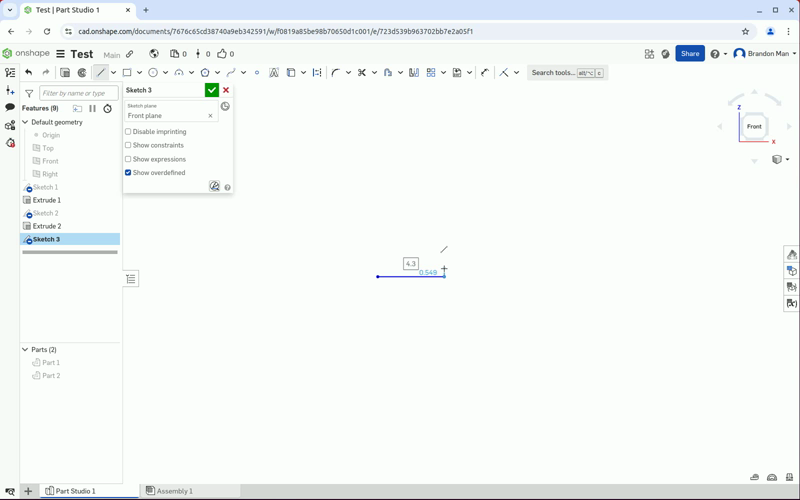
scroll(6)
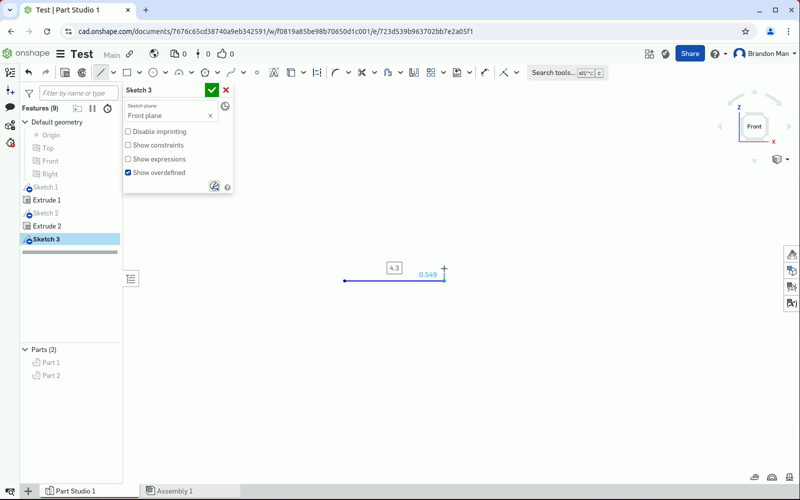
scroll(6)
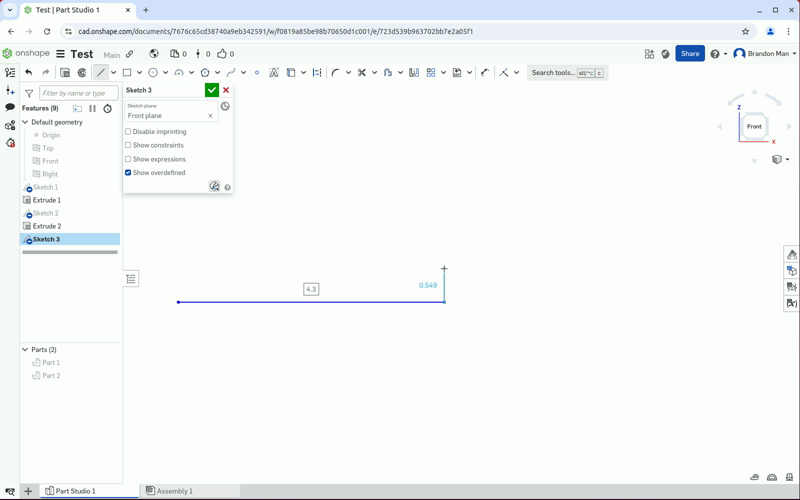
click(444, 268)
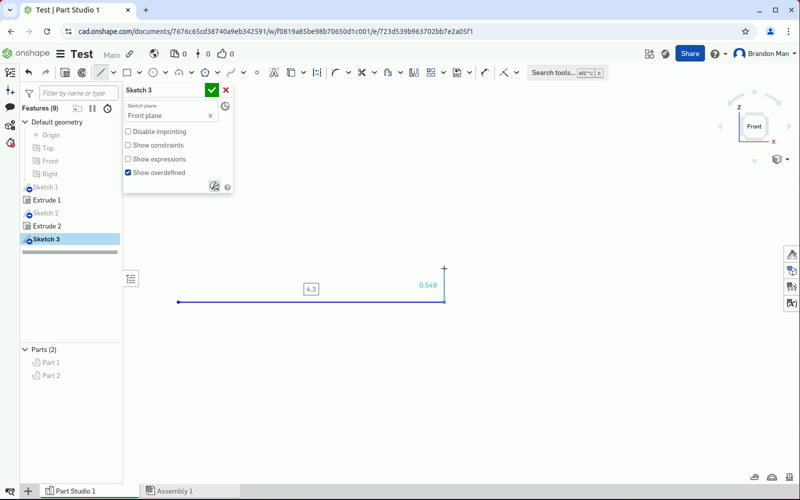
scroll(-6)
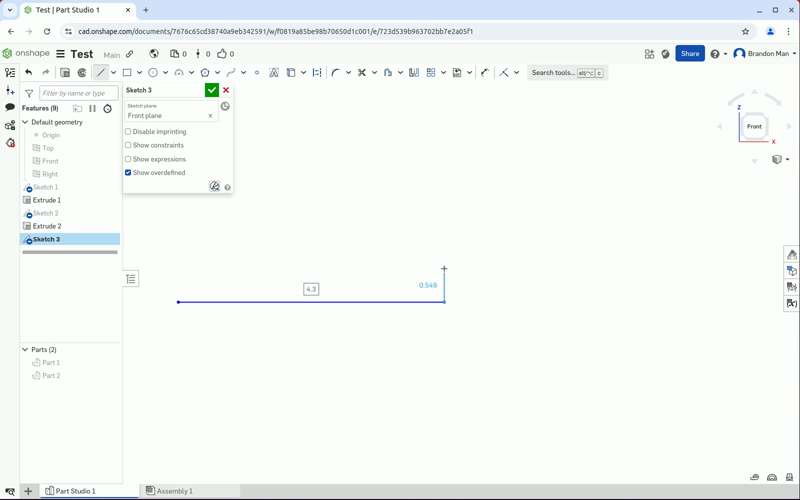
scroll(-6)
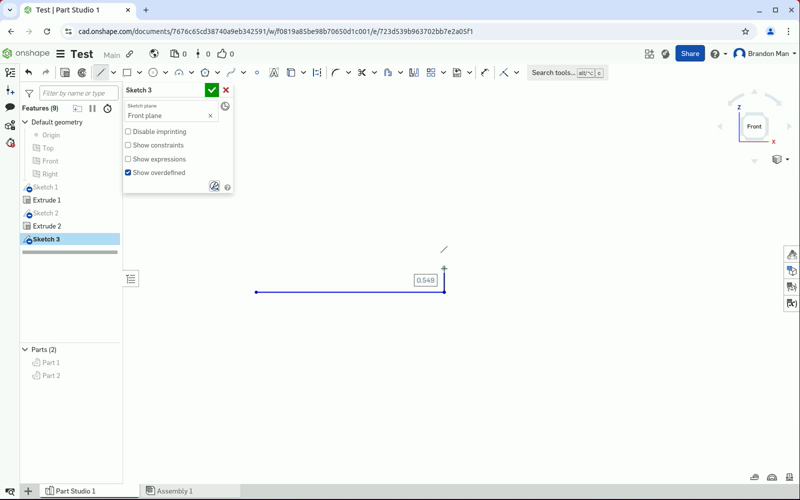
scroll(-6)
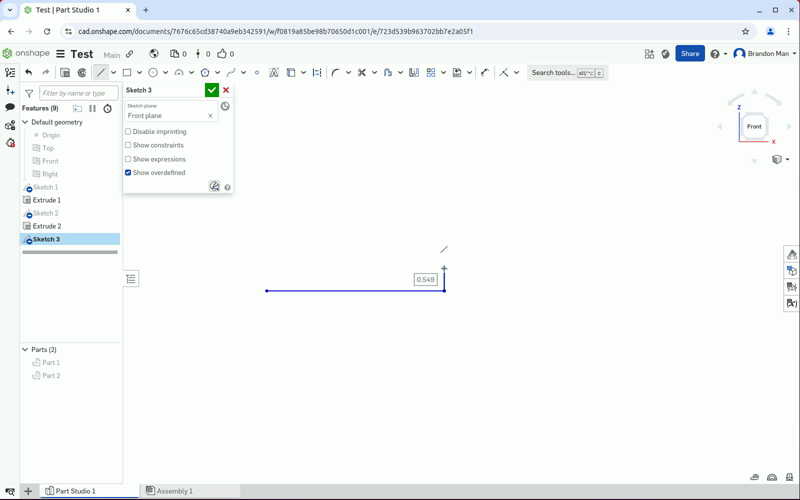
scroll(-6)
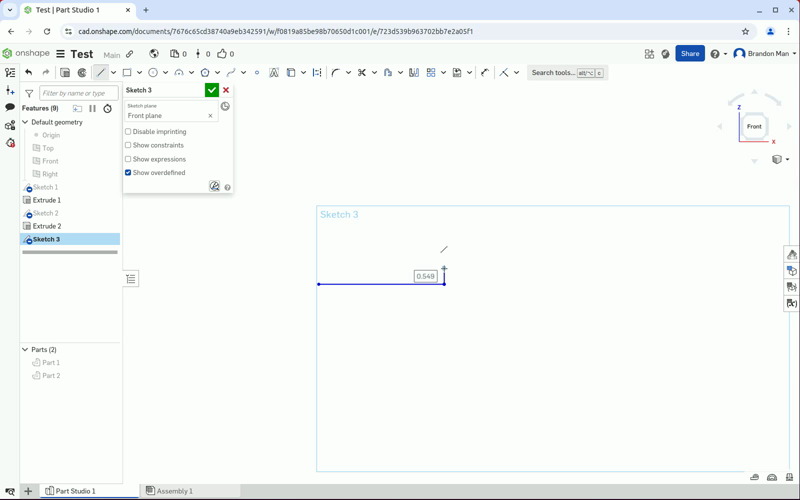
scroll(-6)
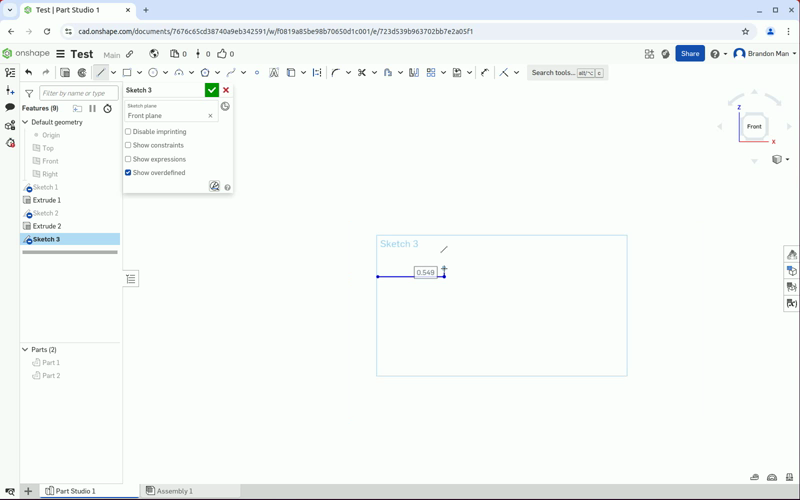
scroll(-6)
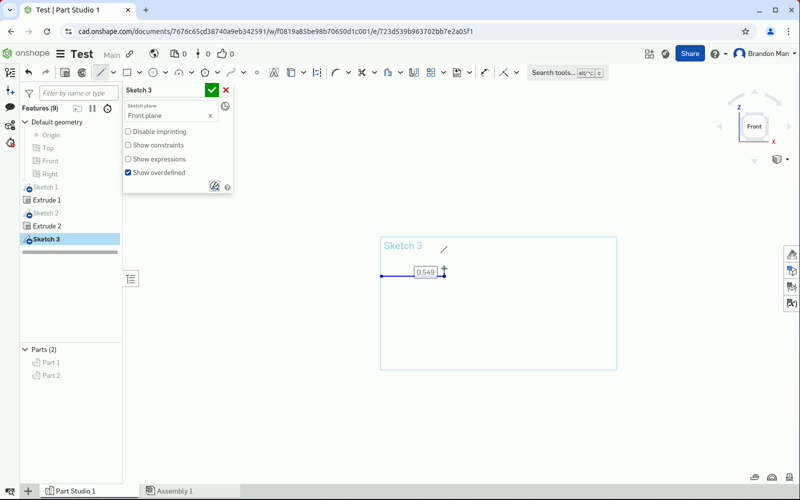
scroll(-6)
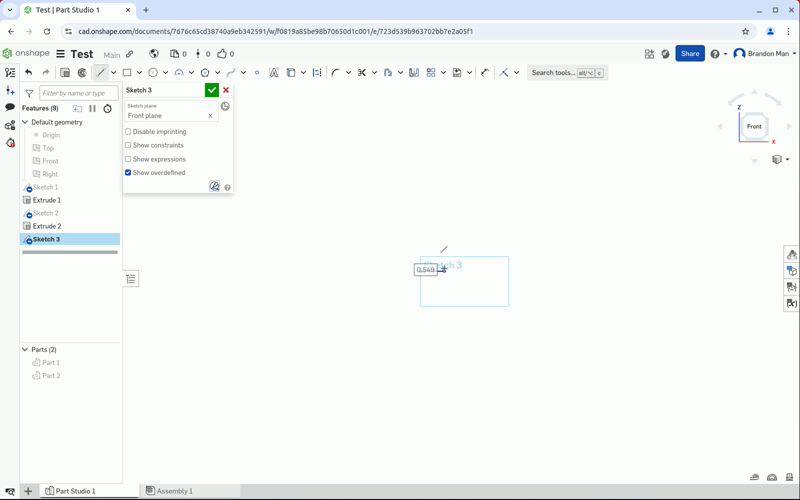
key_up(shift)
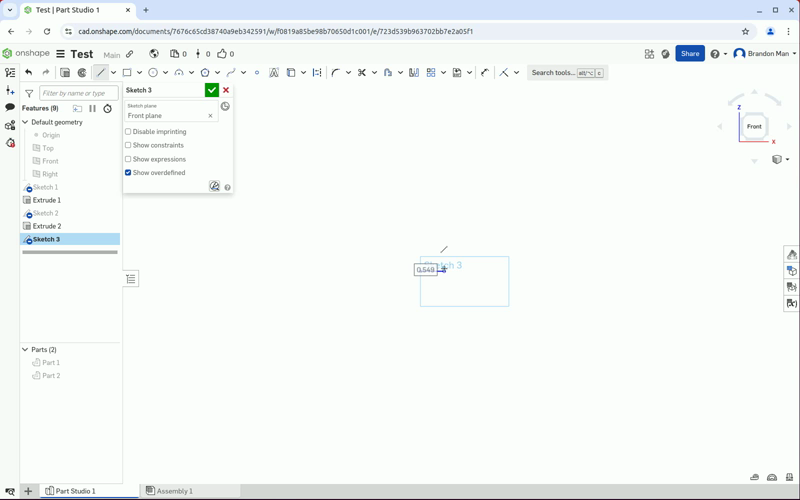
key_down(shift)
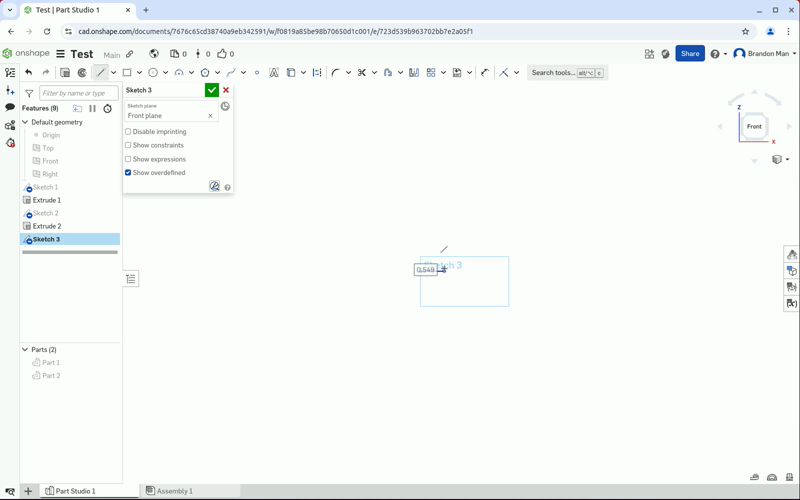
mouse_move(474, 268)
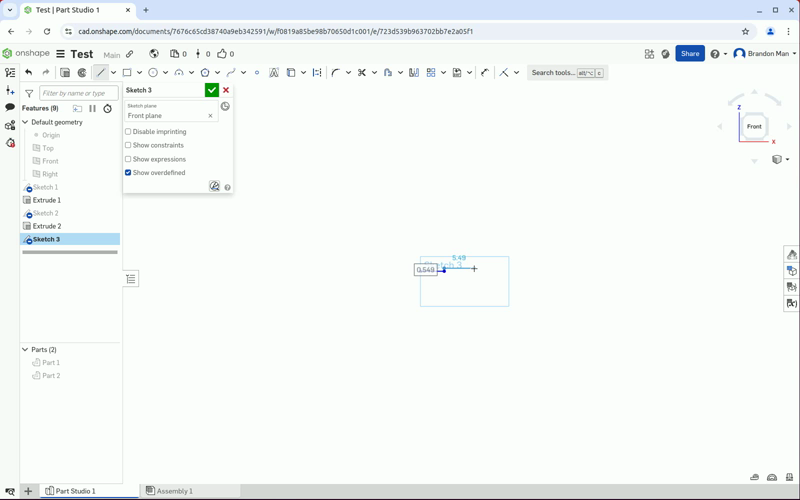
mouse_move(420, 268)
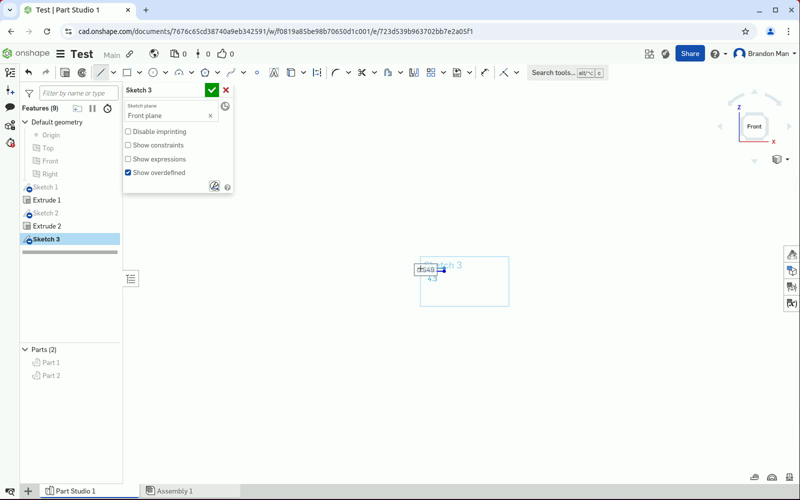
scroll(6)
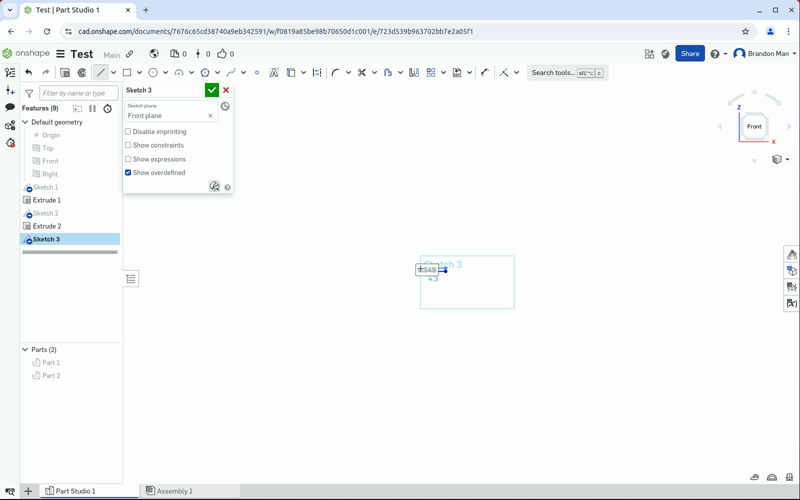
scroll(6)
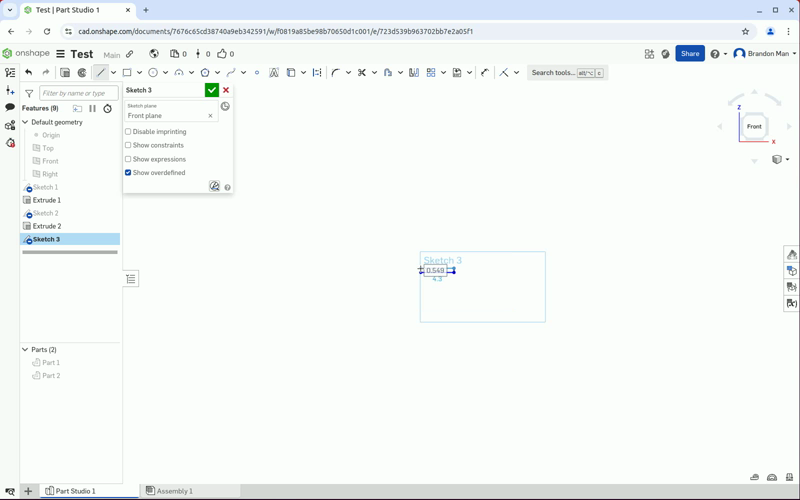
scroll(6)
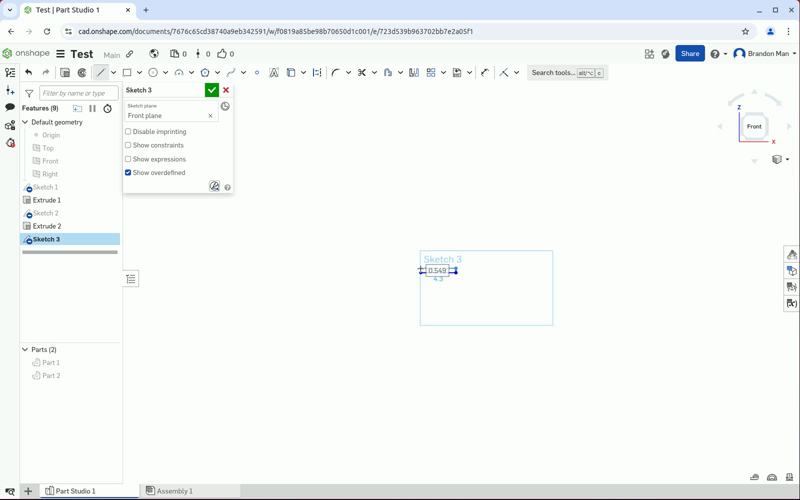
scroll(6)
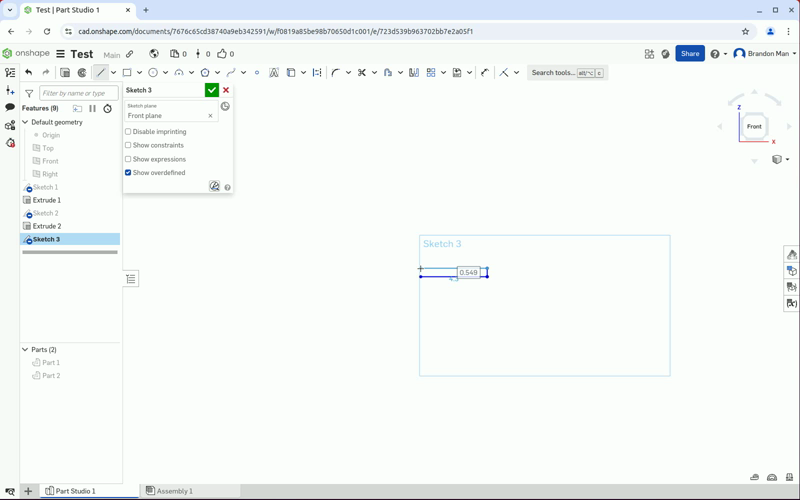
scroll(6)
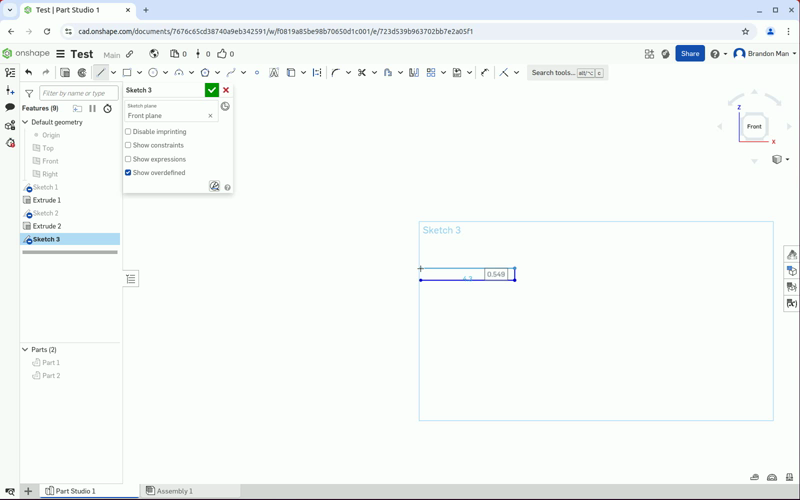
scroll(6)
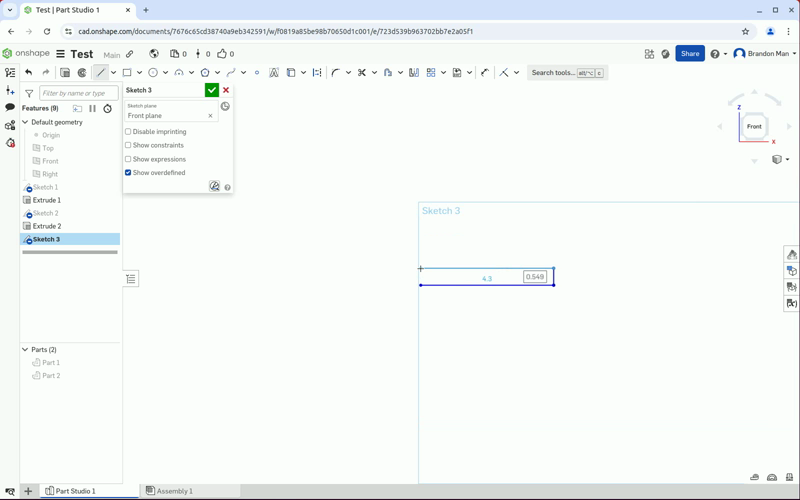
scroll(6)
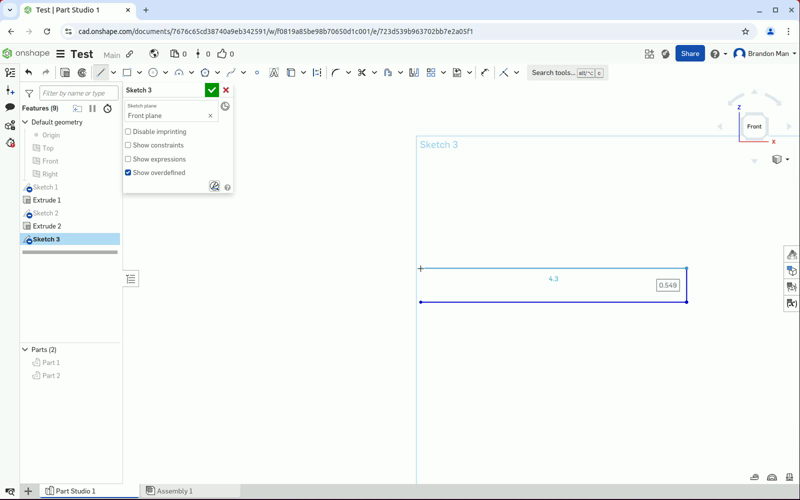
click(420, 268)
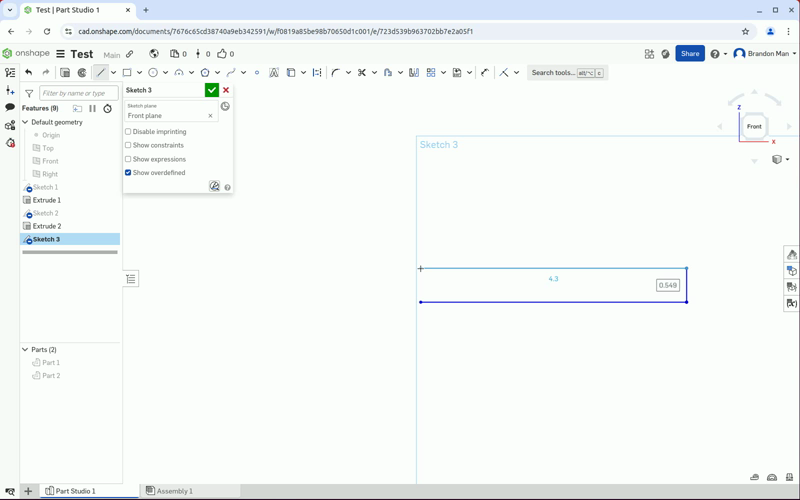
scroll(-6)
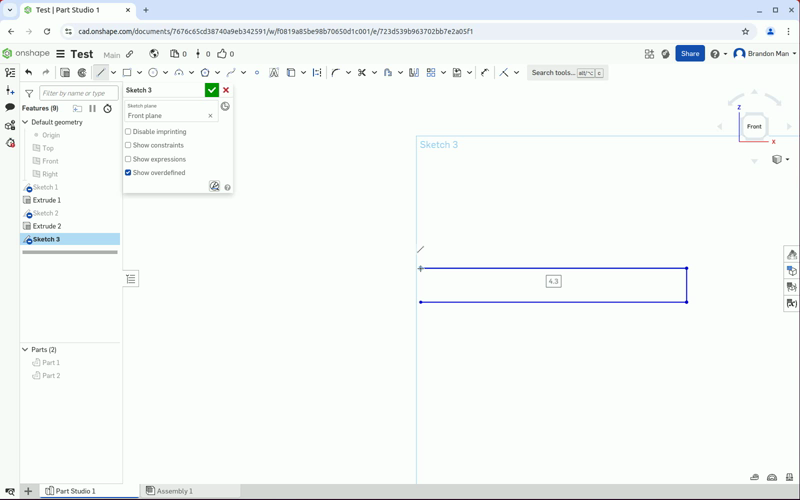
scroll(-6)
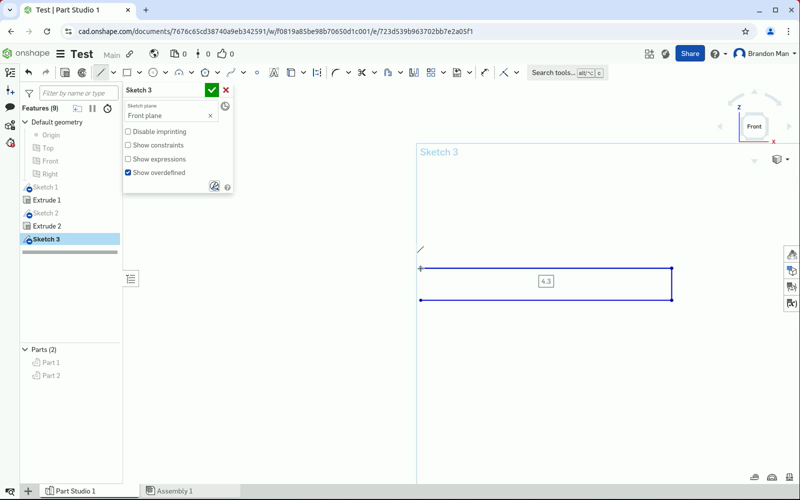
scroll(-6)
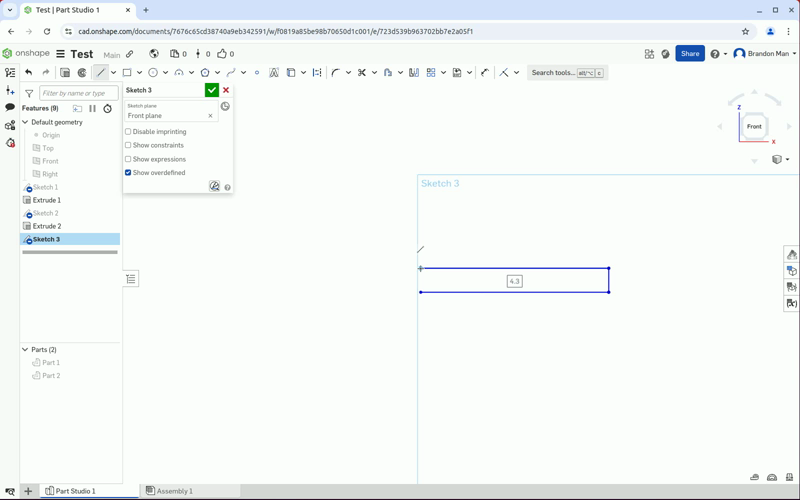
scroll(-6)
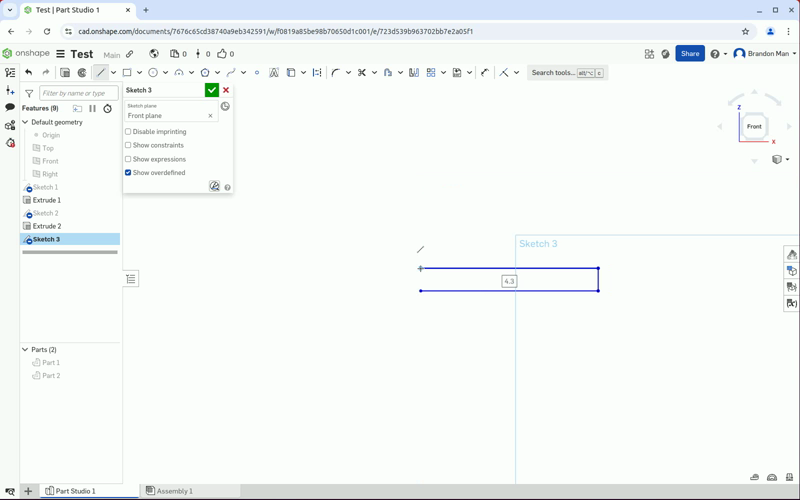
scroll(-6)
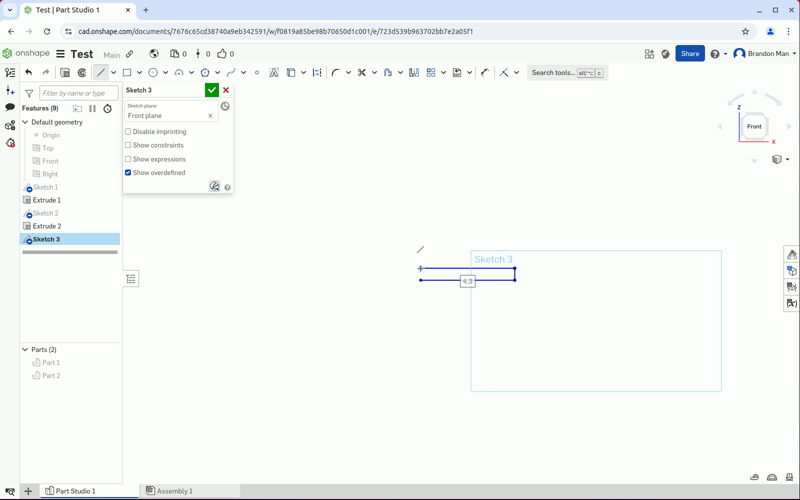
scroll(-6)
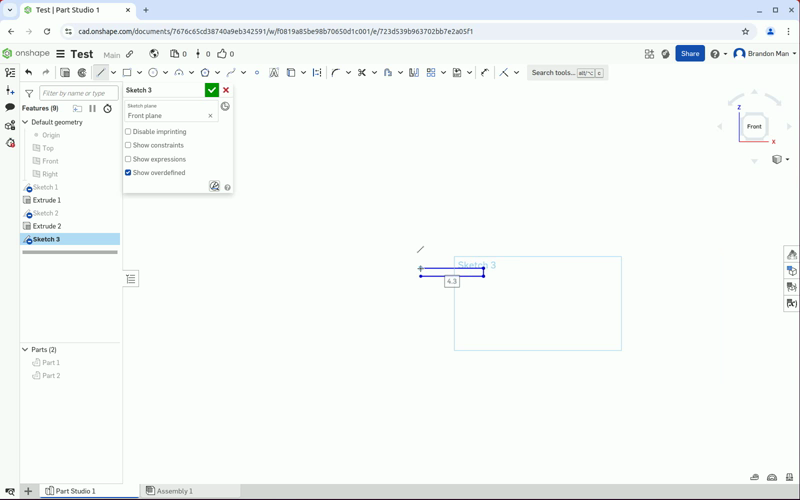
scroll(-6)
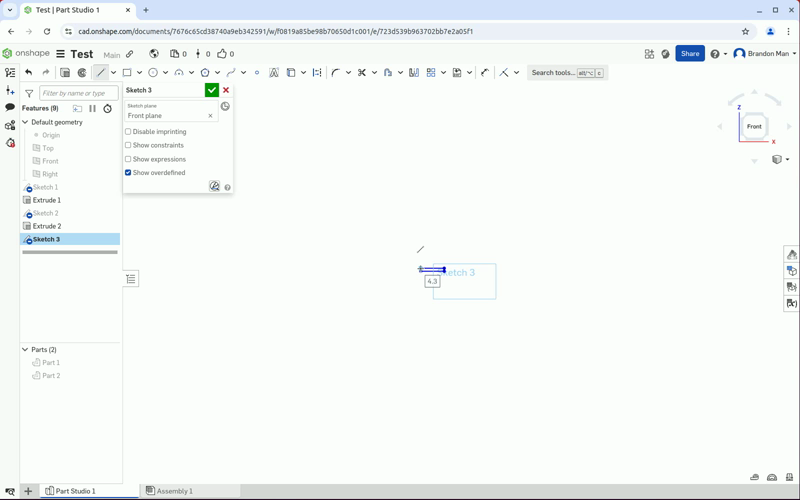
key_up(shift)
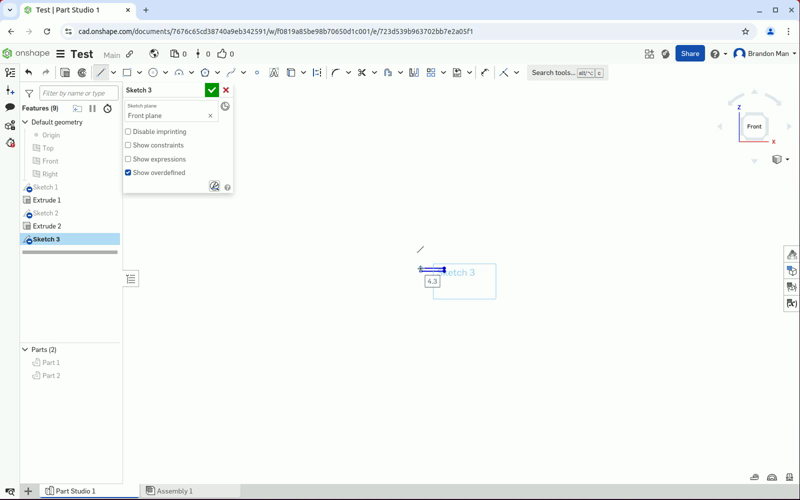
mouse_move(450, 268)
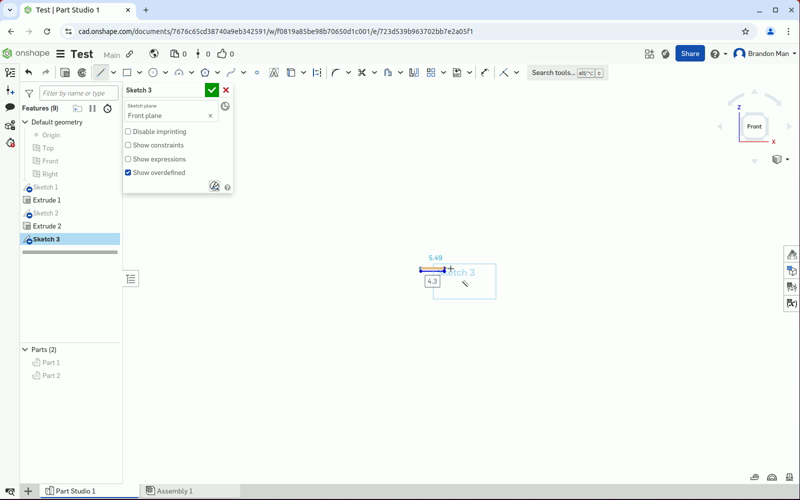
key_down(shift)
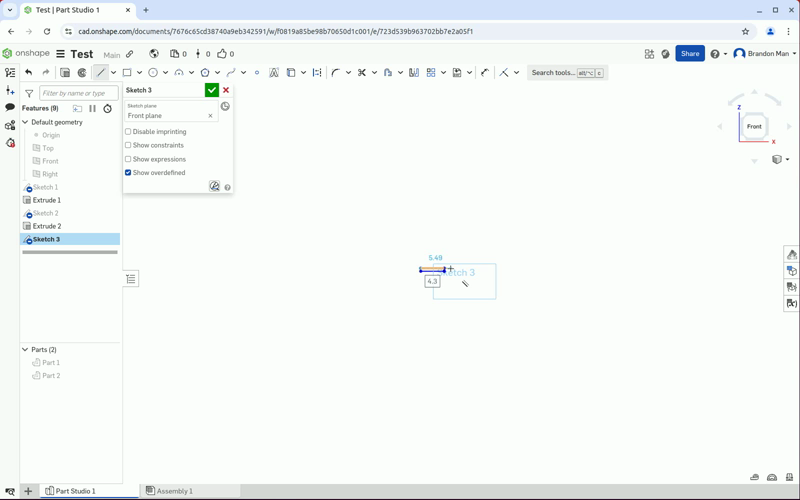
mouse_move(420, 271)
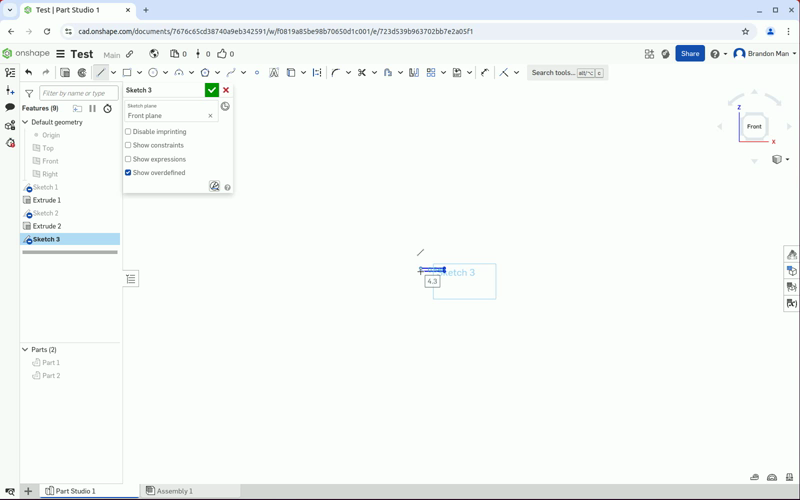
scroll(6)
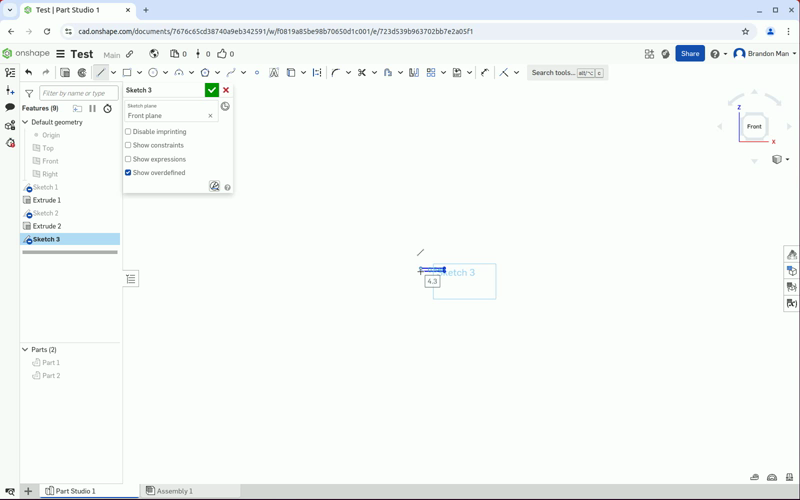
scroll(6)
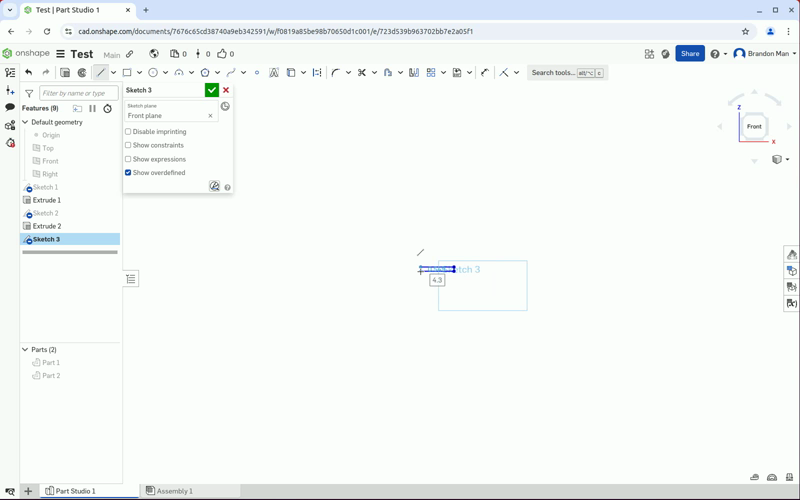
scroll(6)
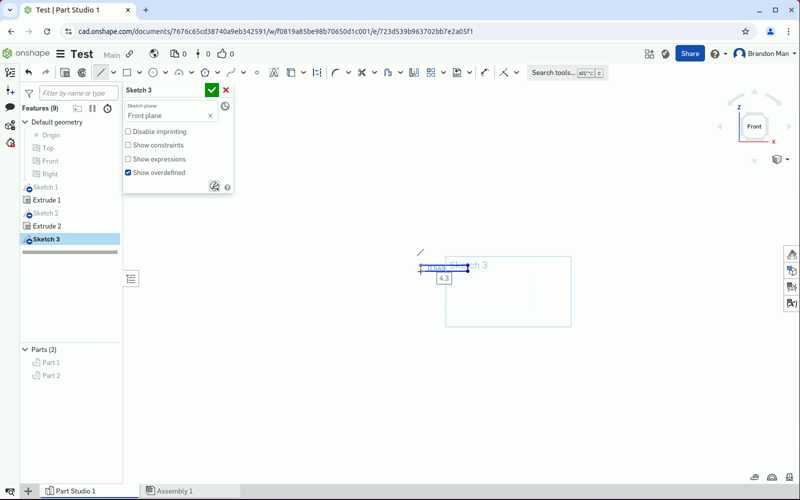
scroll(6)
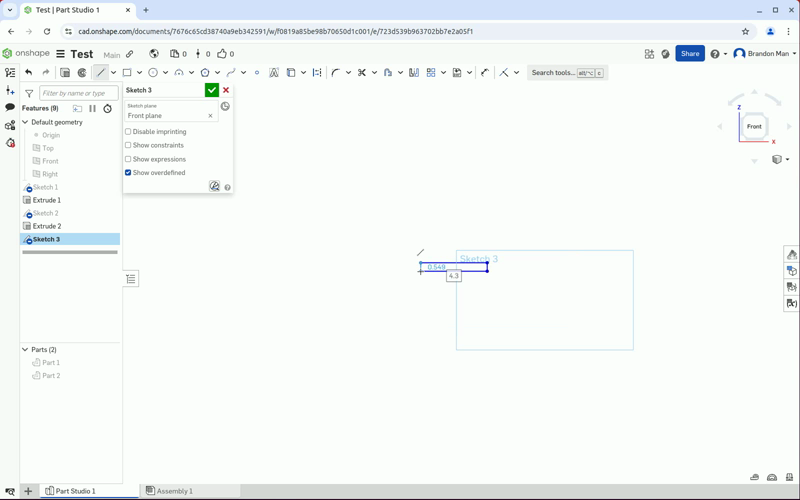
scroll(6)
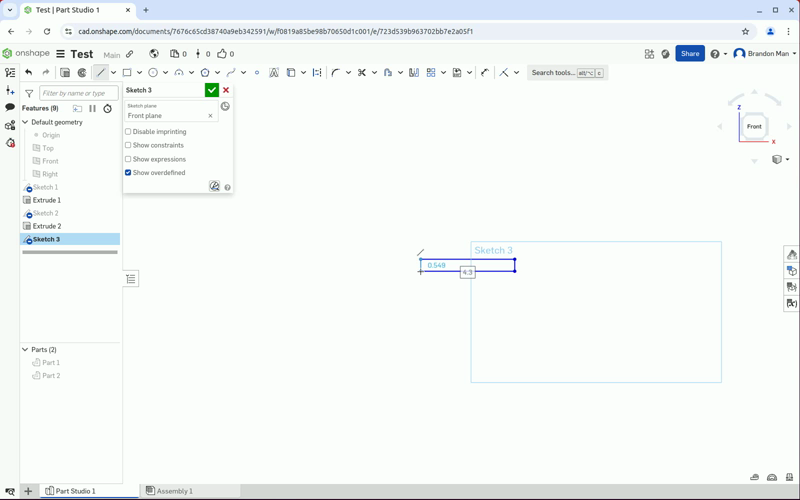
scroll(6)
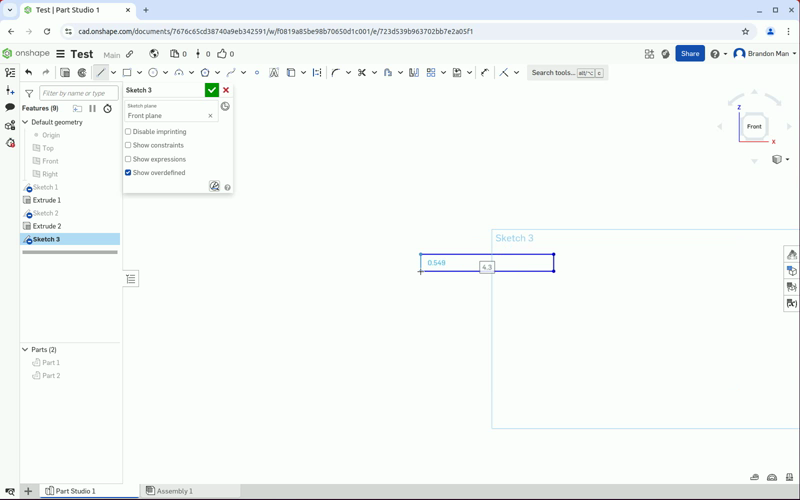
scroll(6)
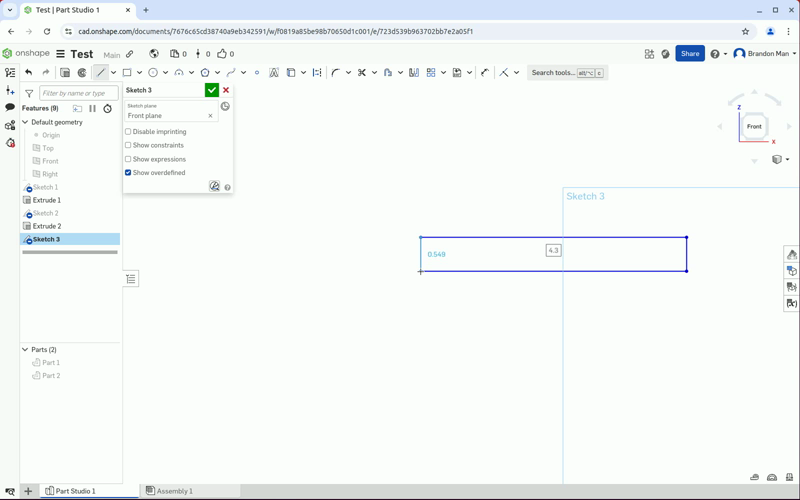
key_up(shift)
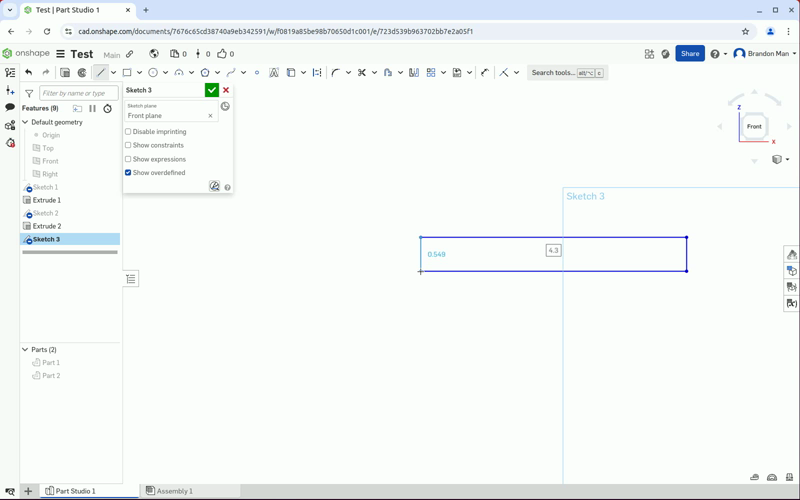
click(420, 271)
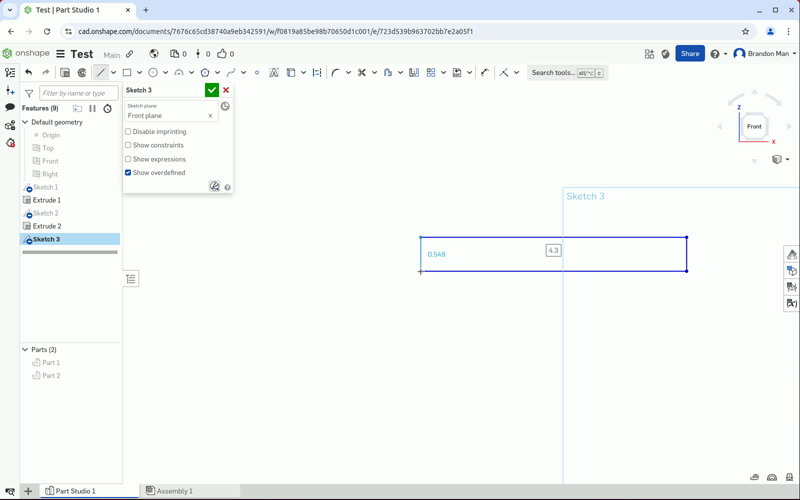
scroll(-6)
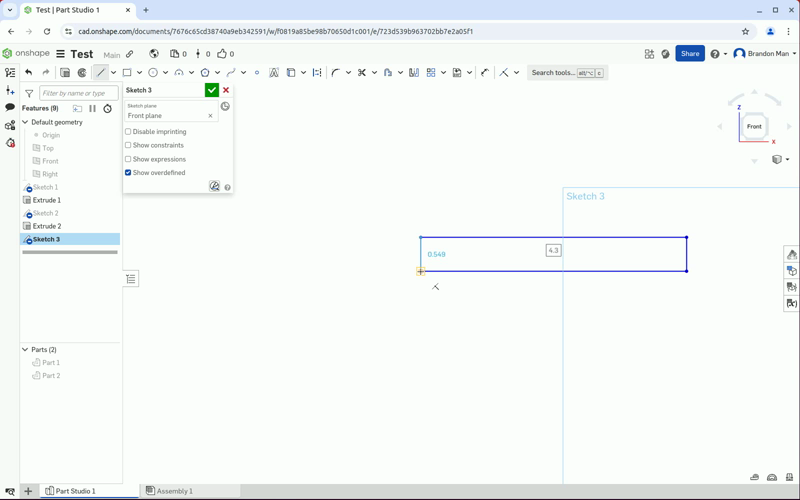
scroll(-6)
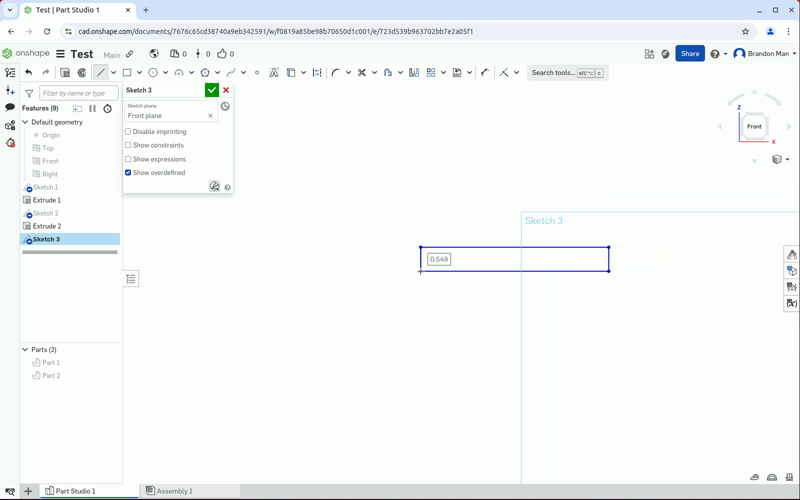
scroll(-6)
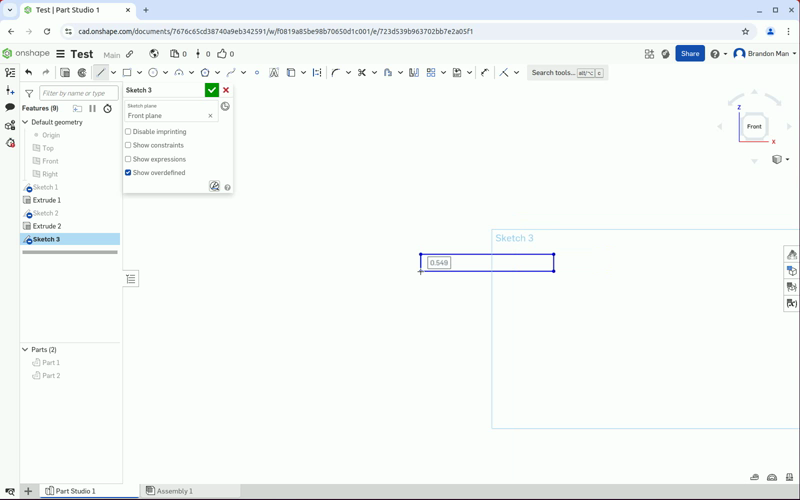
scroll(-6)
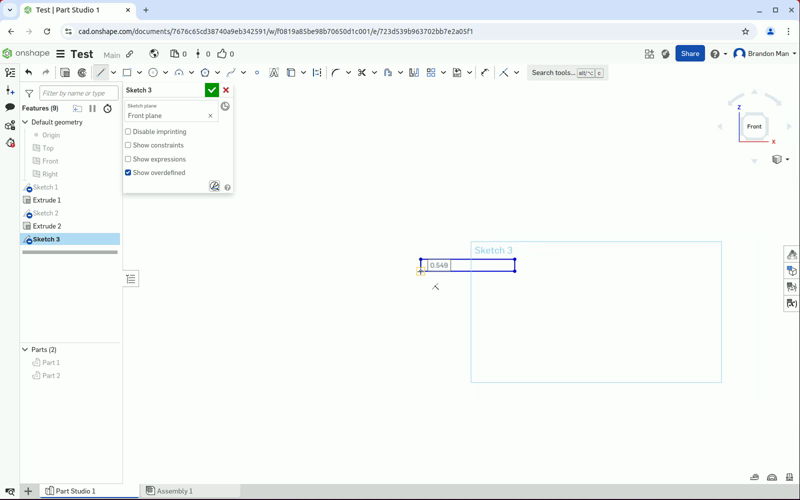
scroll(-6)
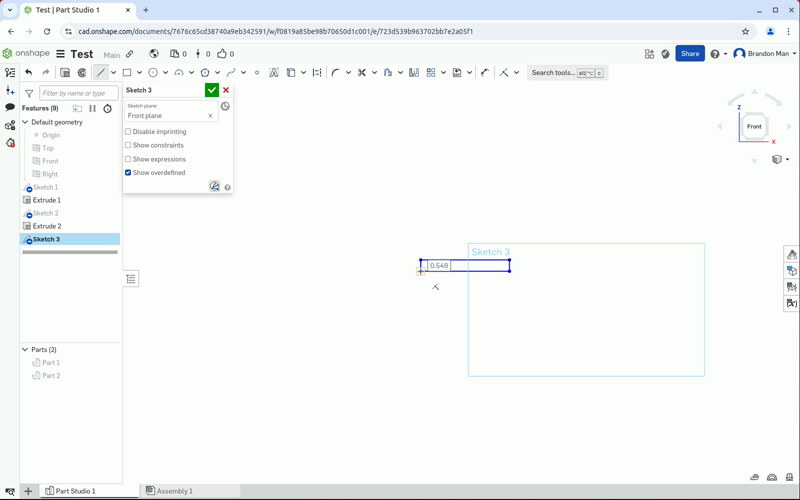
scroll(-6)
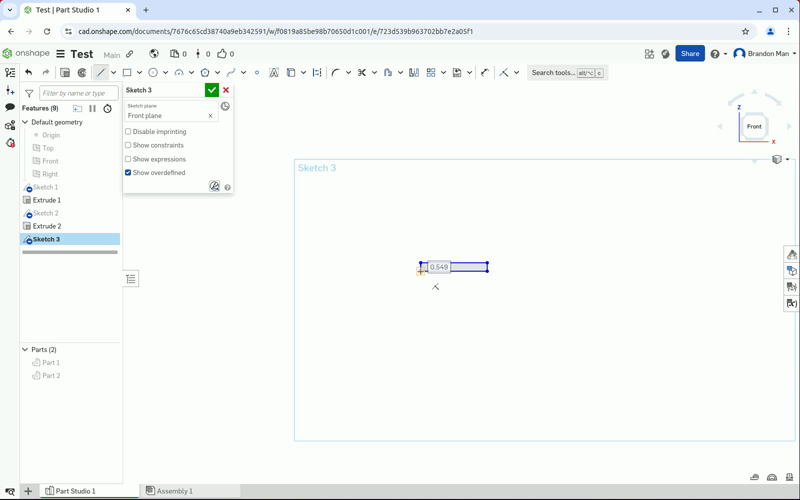
scroll(-6)
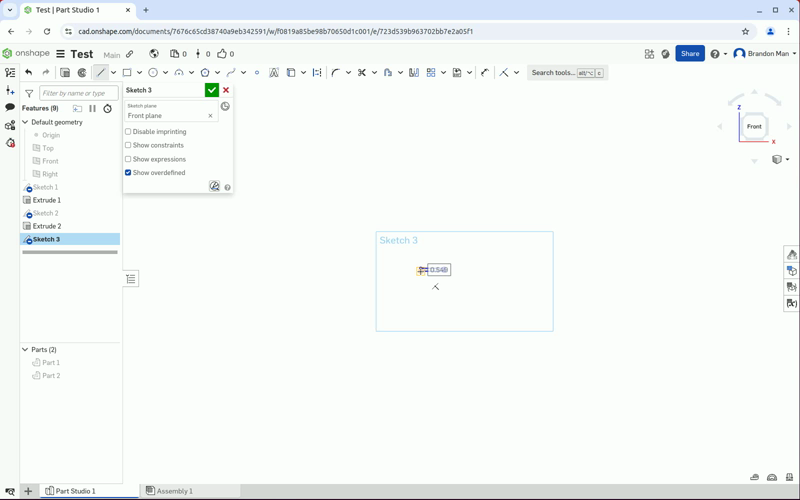
key(esc)
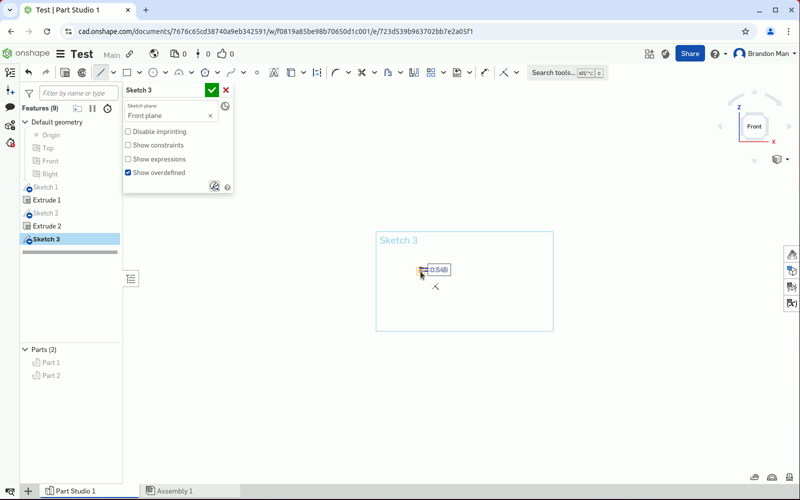
mouse_move(440, 270)
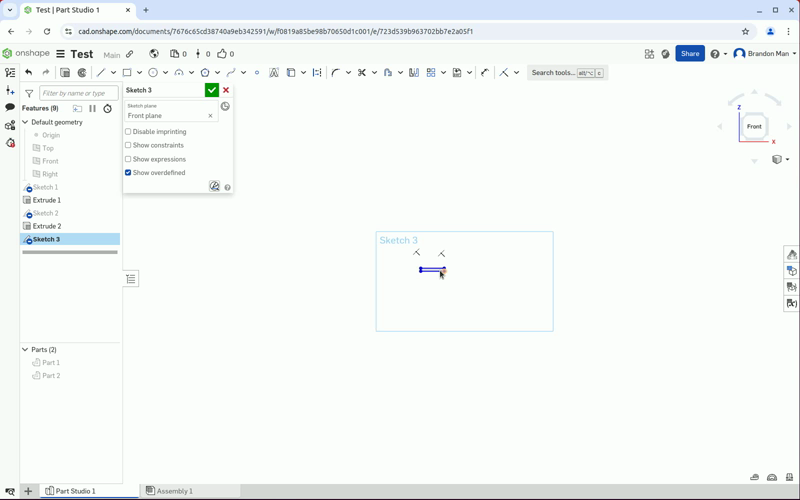
scroll(6)
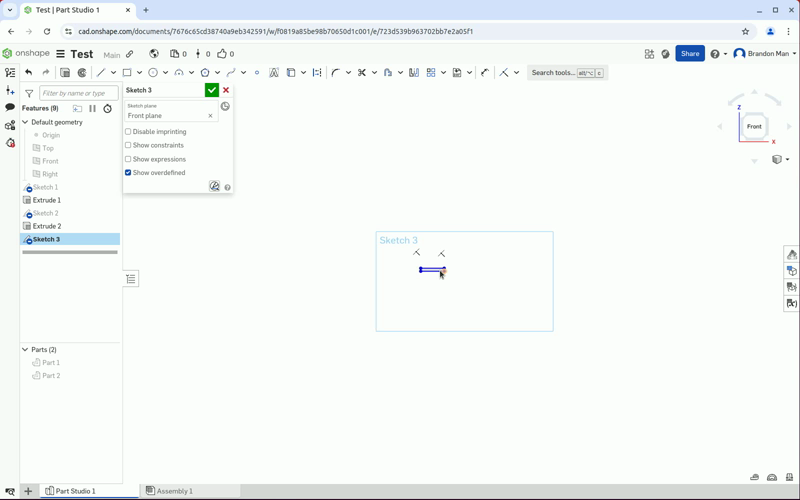
scroll(6)
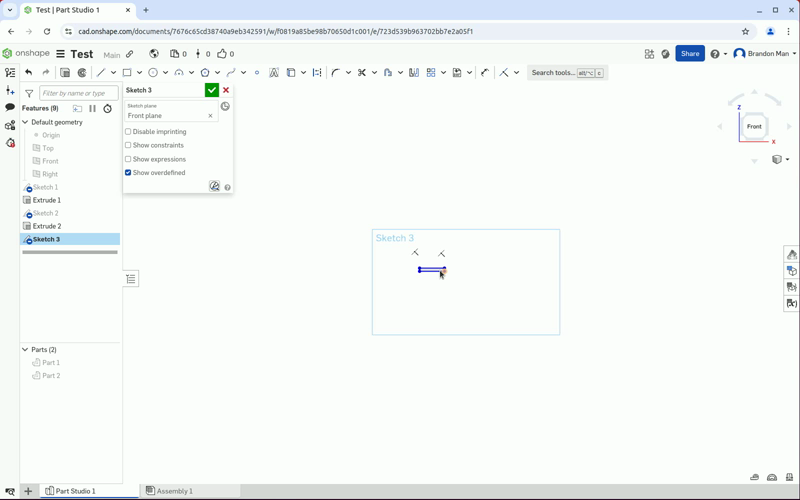
scroll(6)
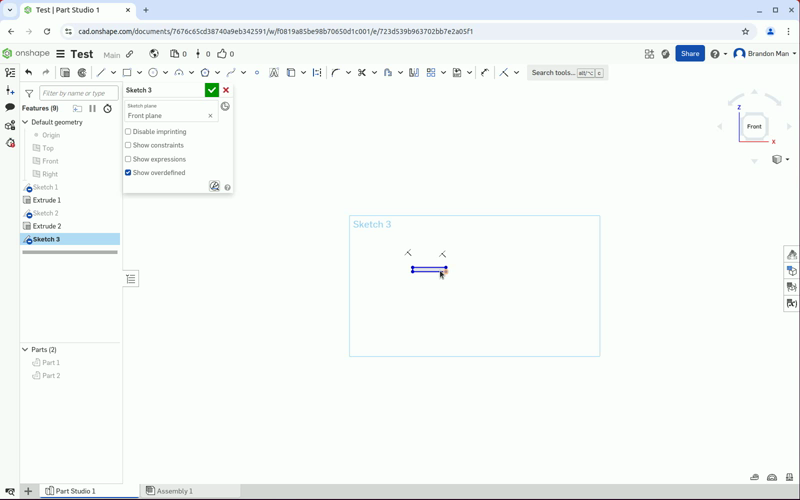
scroll(6)
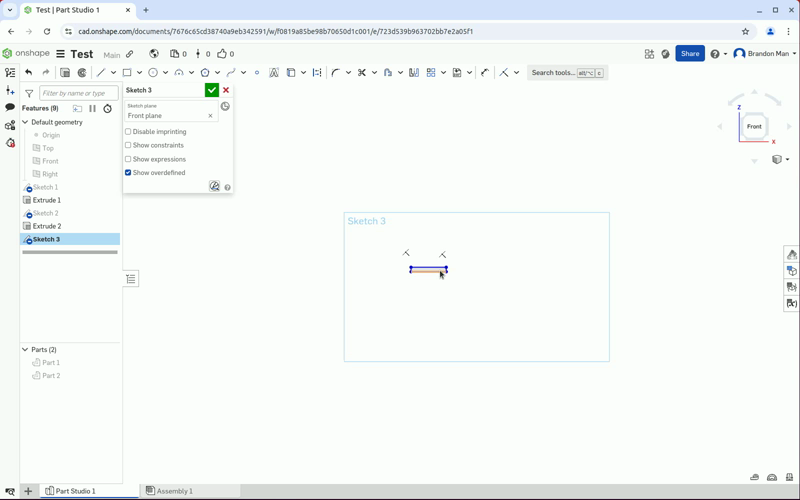
scroll(6)
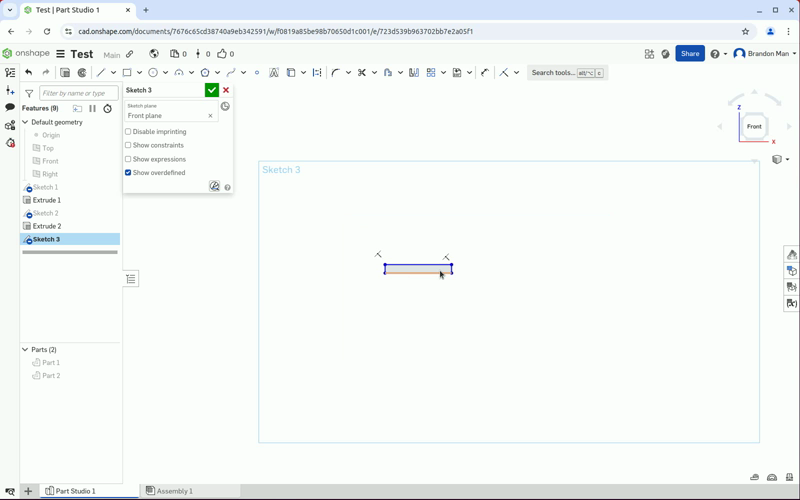
scroll(6)
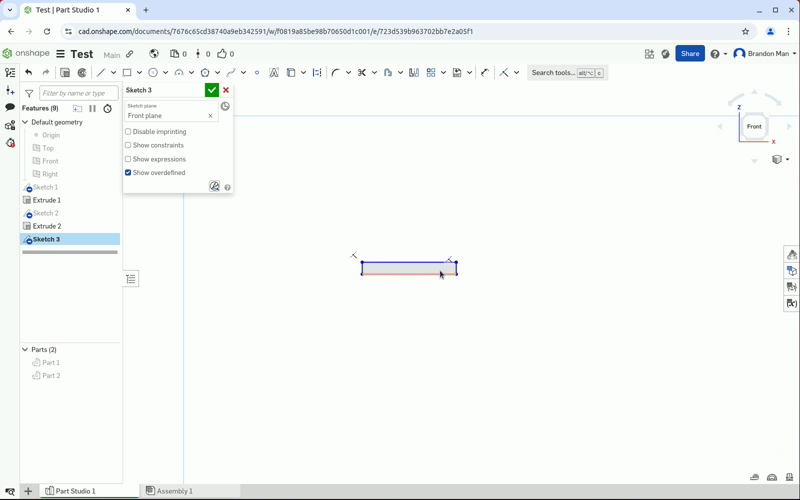
scroll(6)
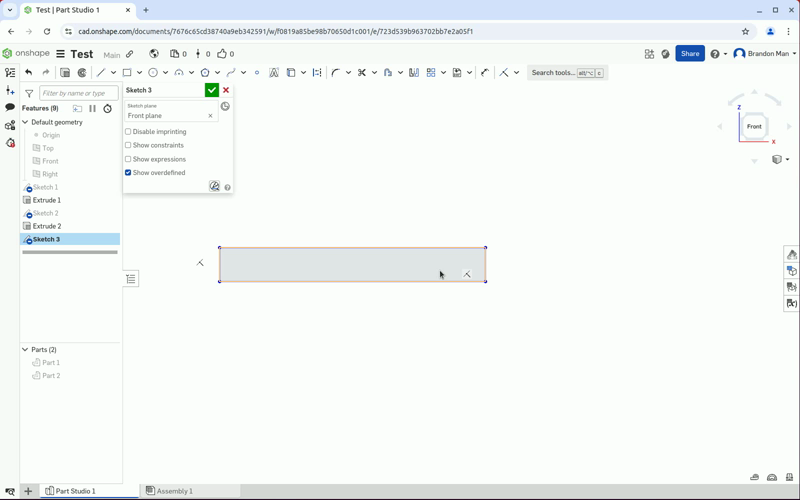
click(440, 270)
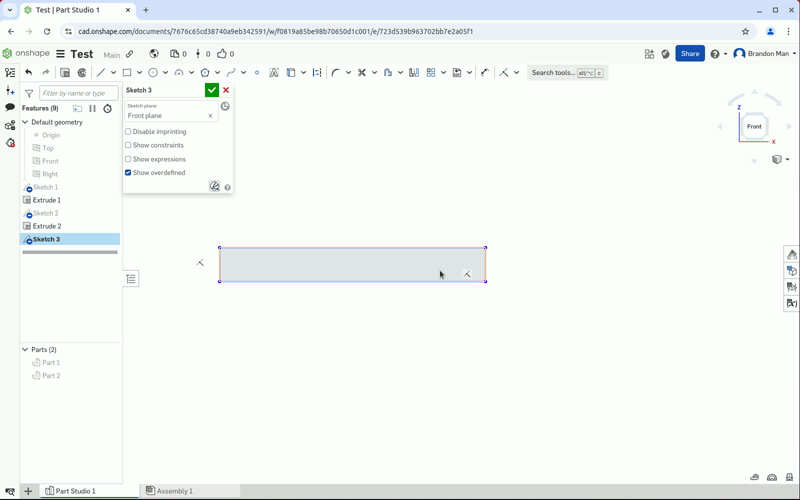
scroll(-6)
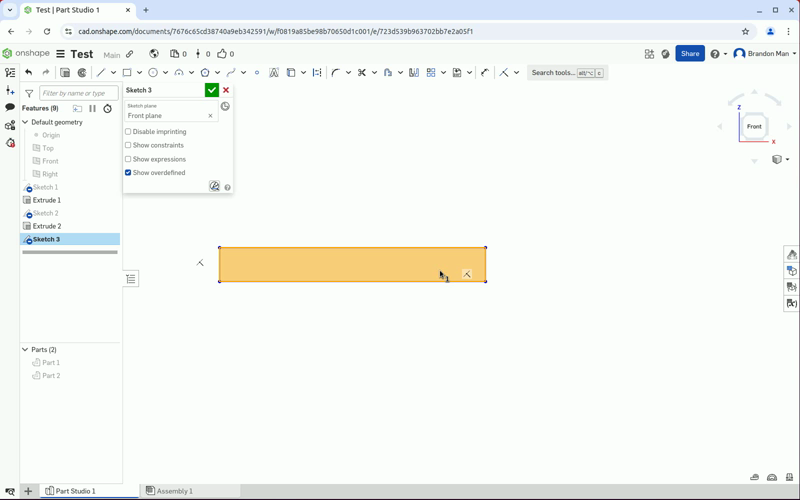
scroll(-6)
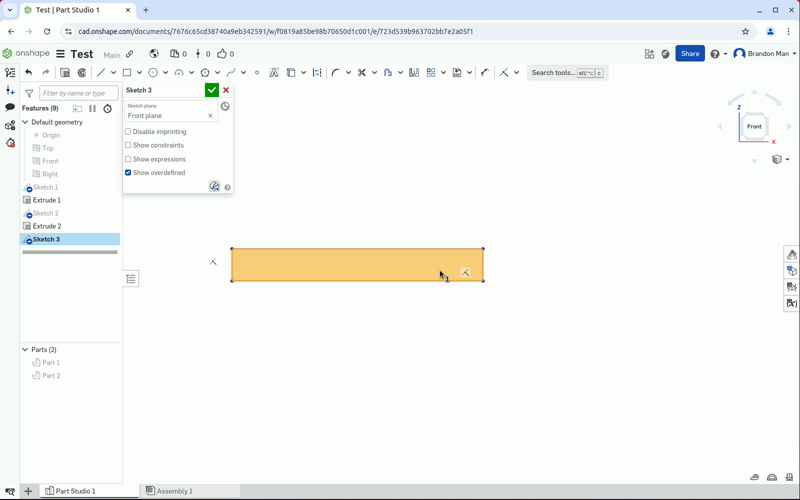
scroll(-6)
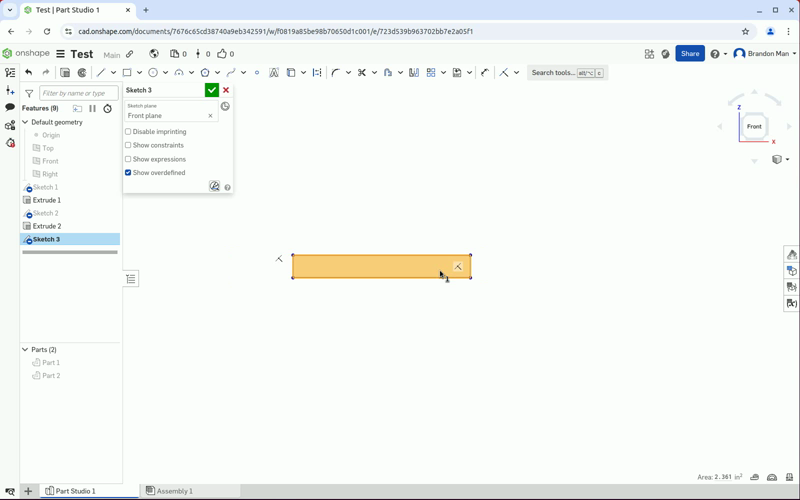
scroll(-6)
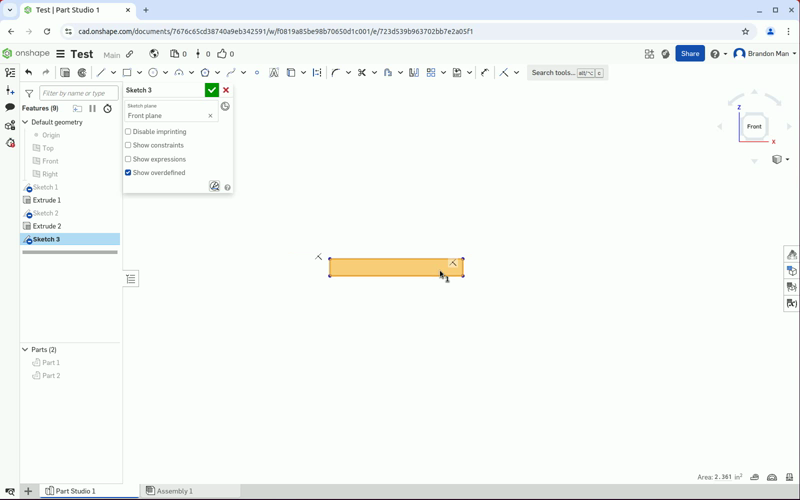
scroll(-6)
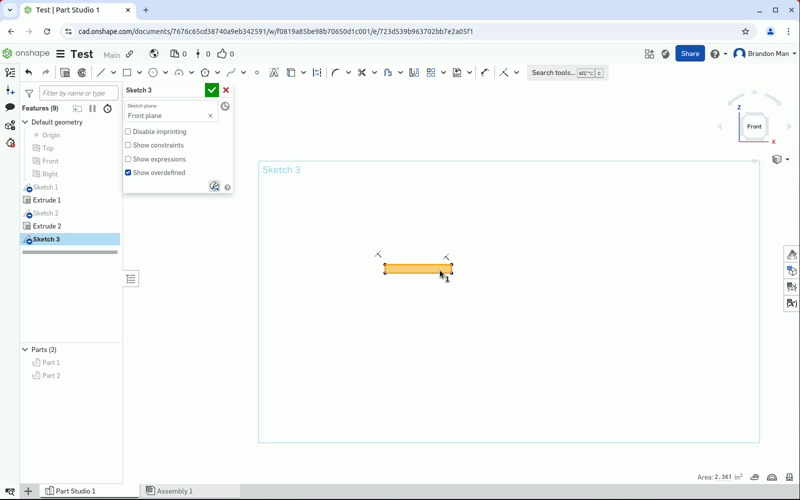
scroll(-6)
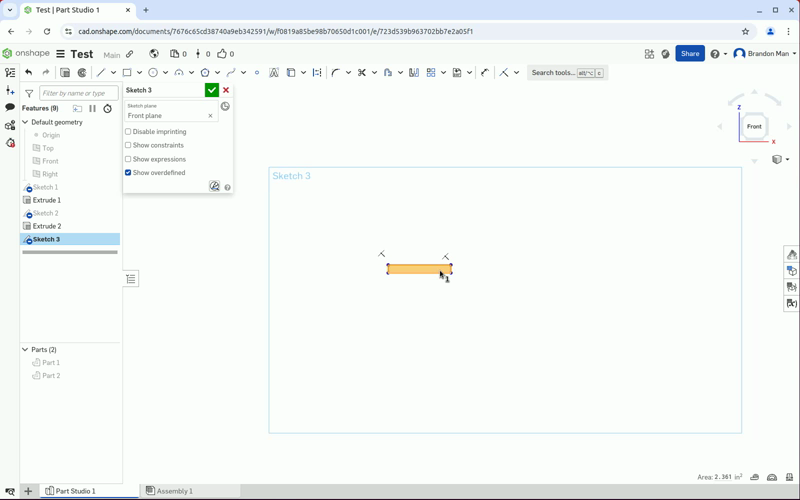
scroll(-6)
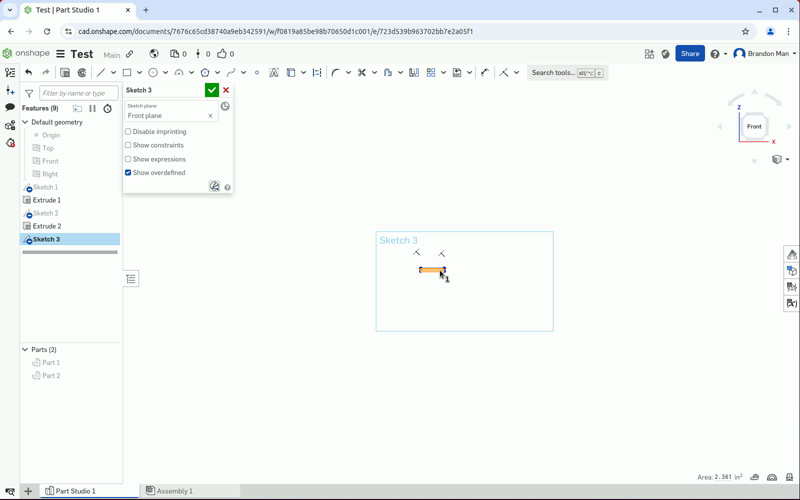
mouse_move(73, 352)
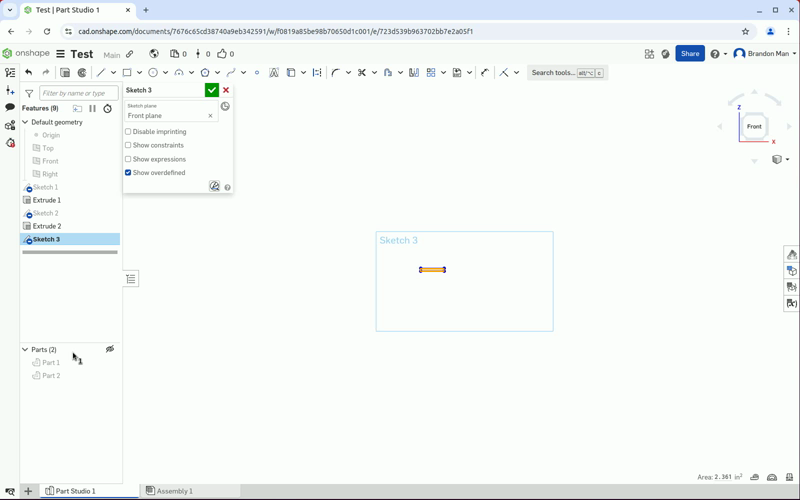
key(shift+y)
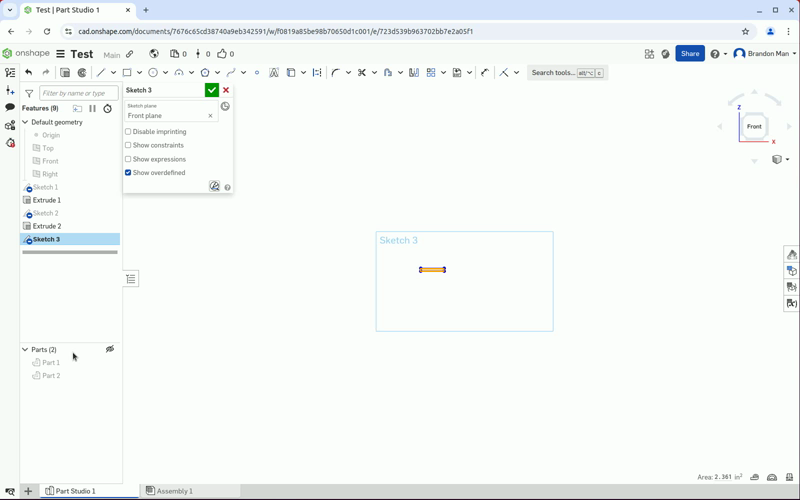
key(shift+e)
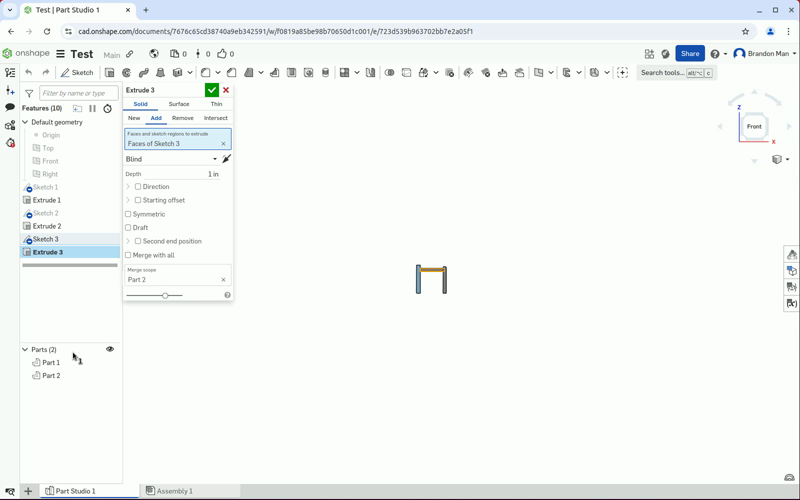
mouse_move(143, 106)
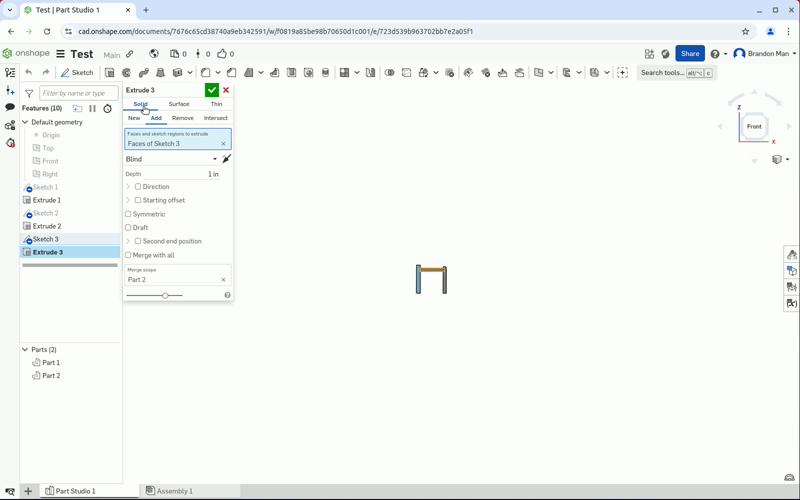
click(143, 106)
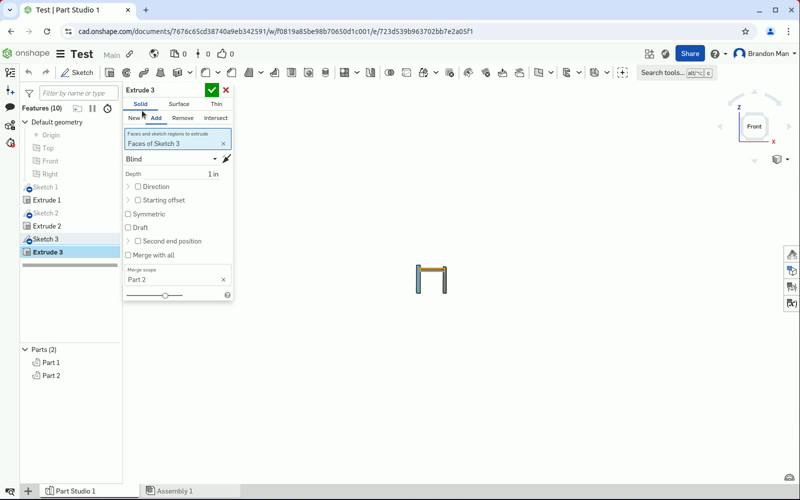
mouse_move(137, 120)
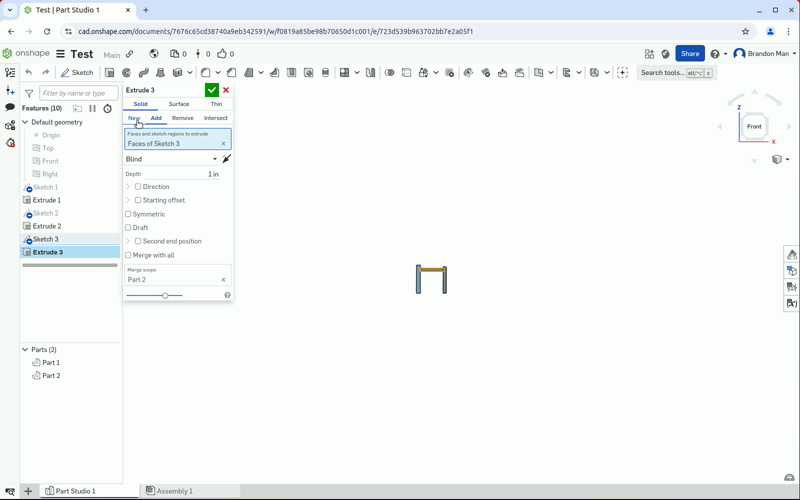
click(137, 120)
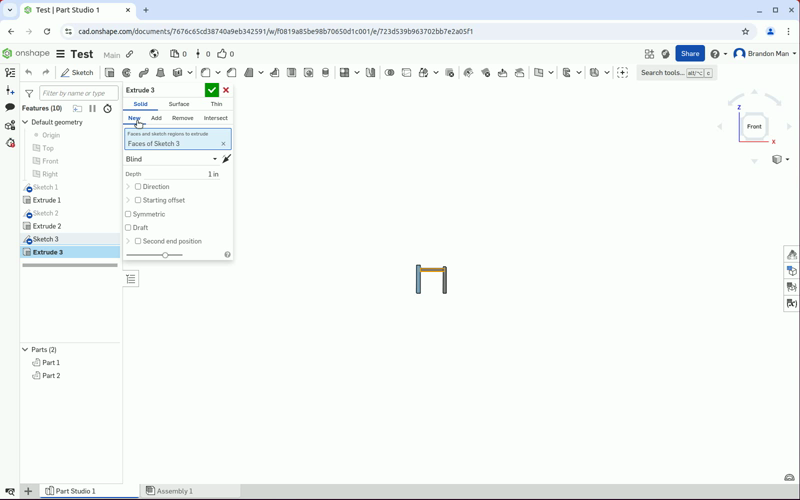
key(tab, 4)
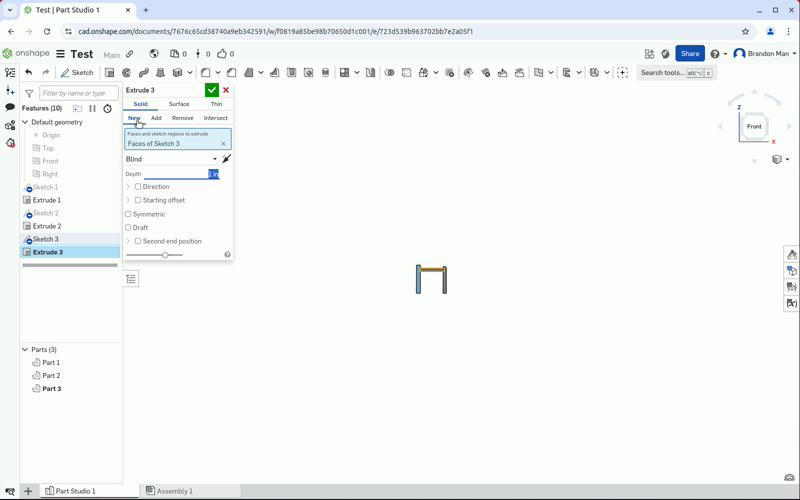
text(23.108)
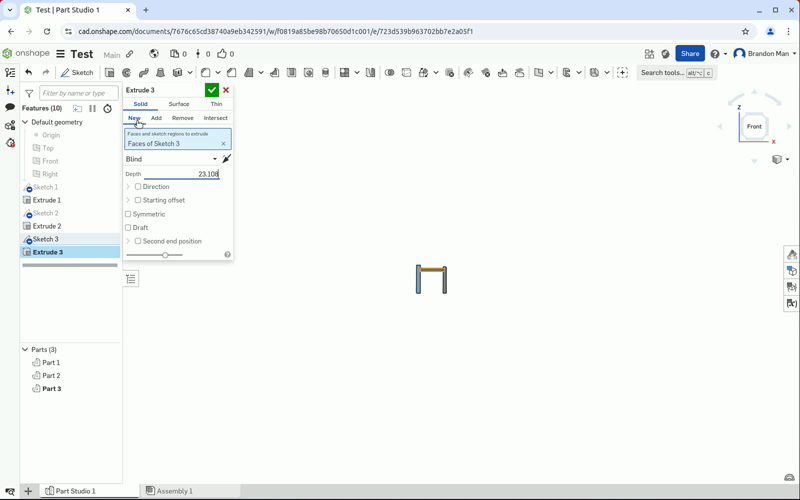
key(enter)
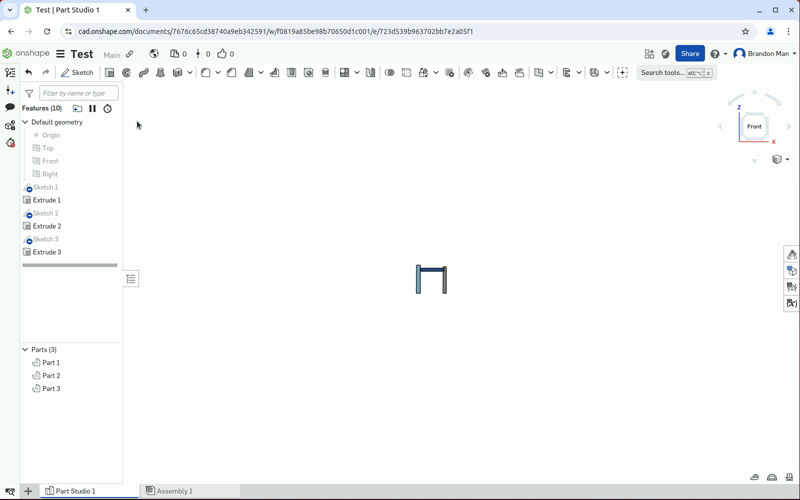
key(shift+h)
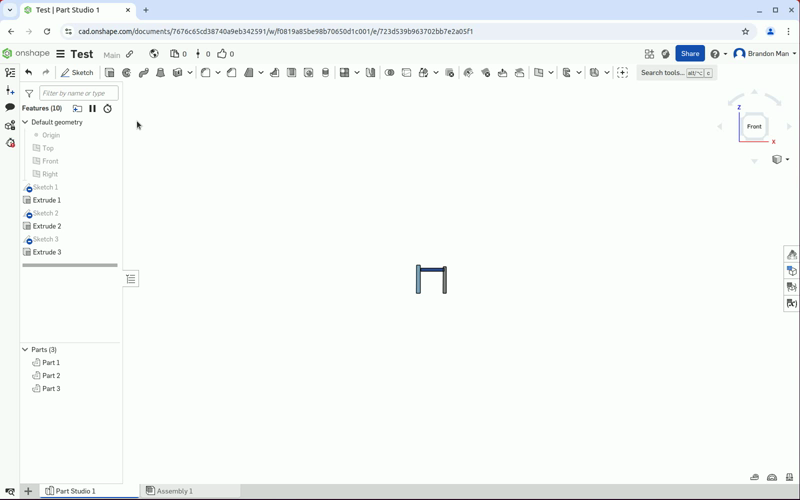
key(shift+h)
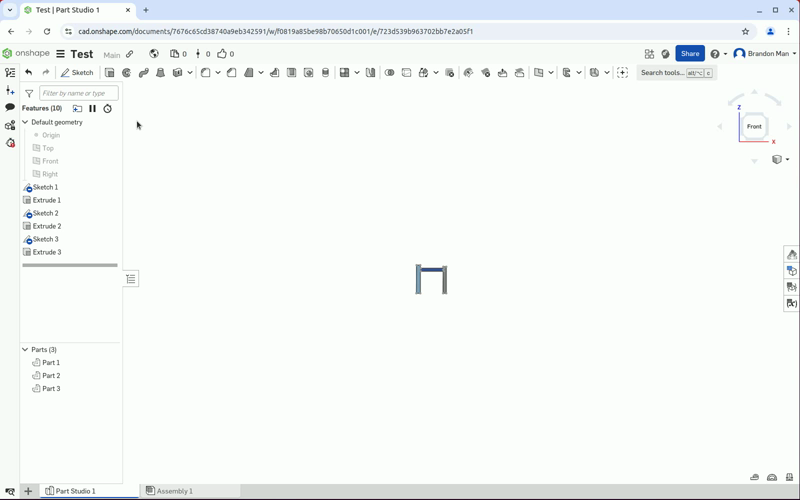
key(shift+7)
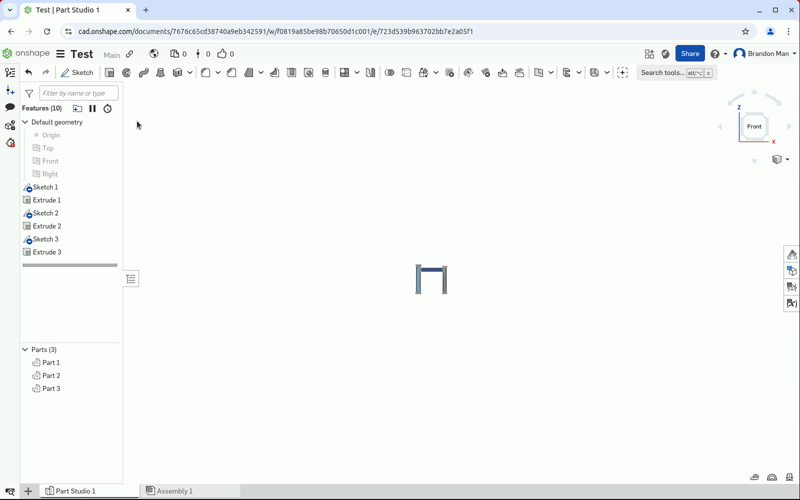
key(left, 2)
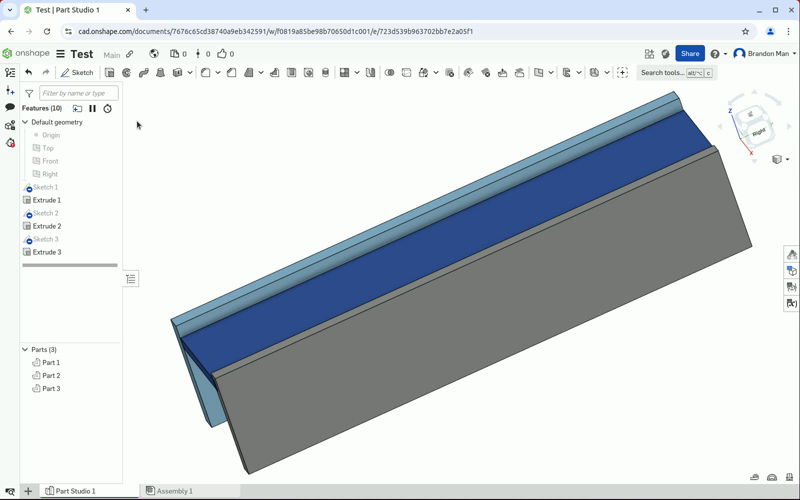
key(down, 2)
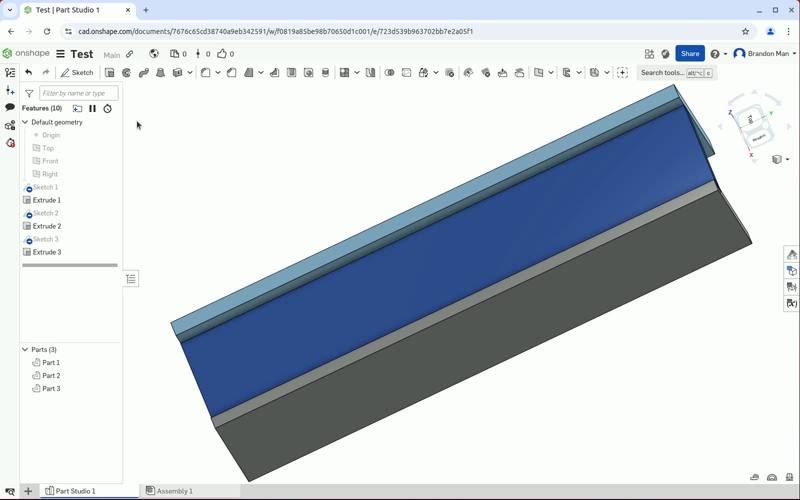
key(up, 2)
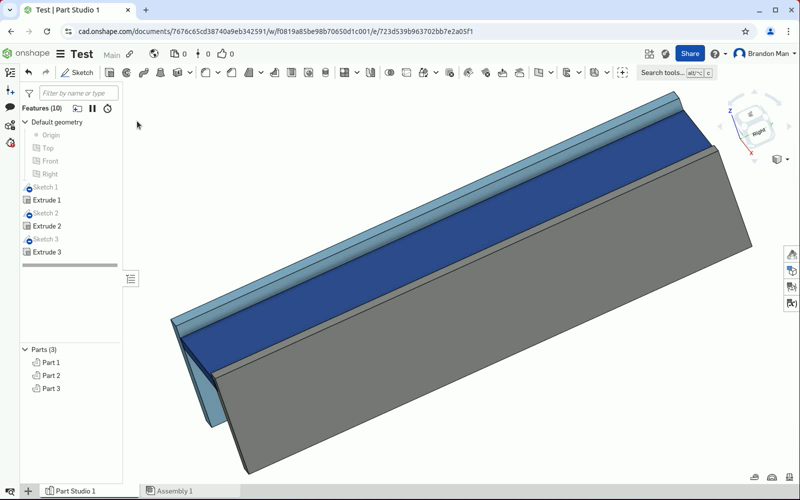
key(right, 2)
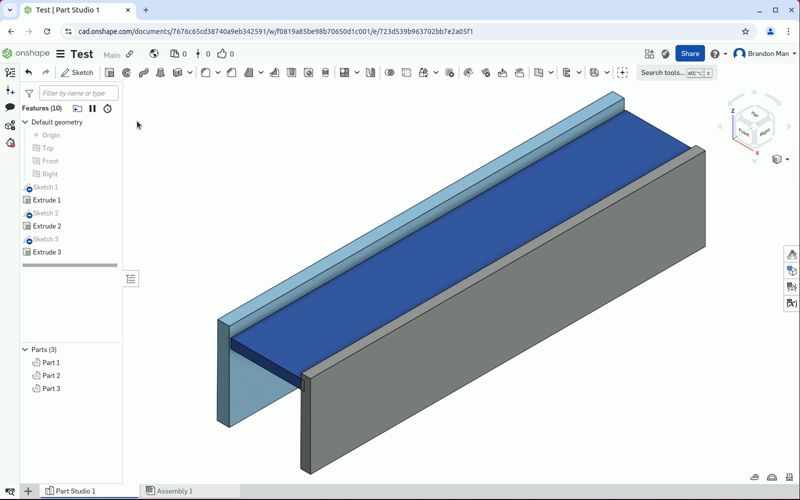
mouse_move(73, 189)
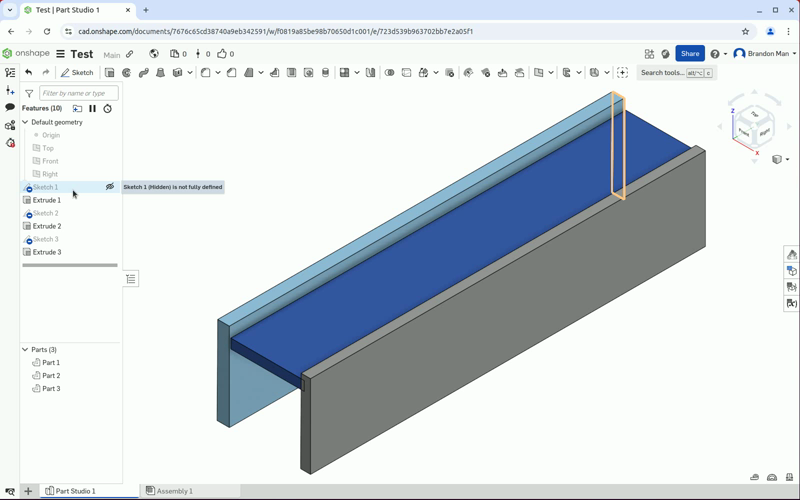
click(73, 189)